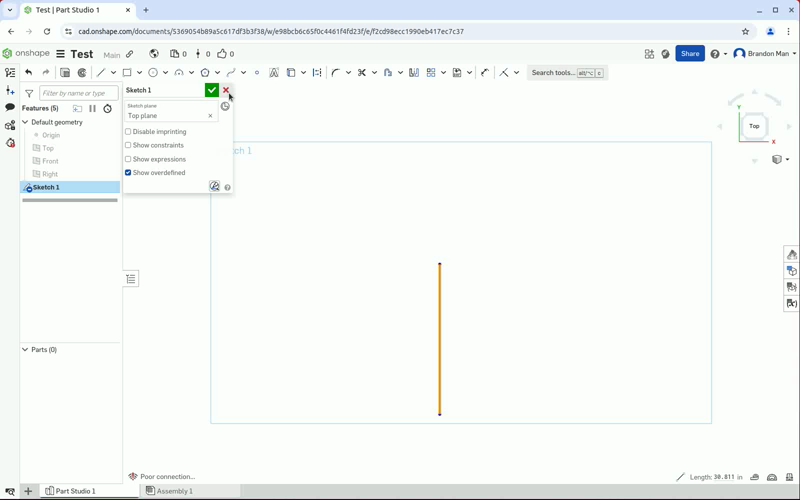
key(shift+h)
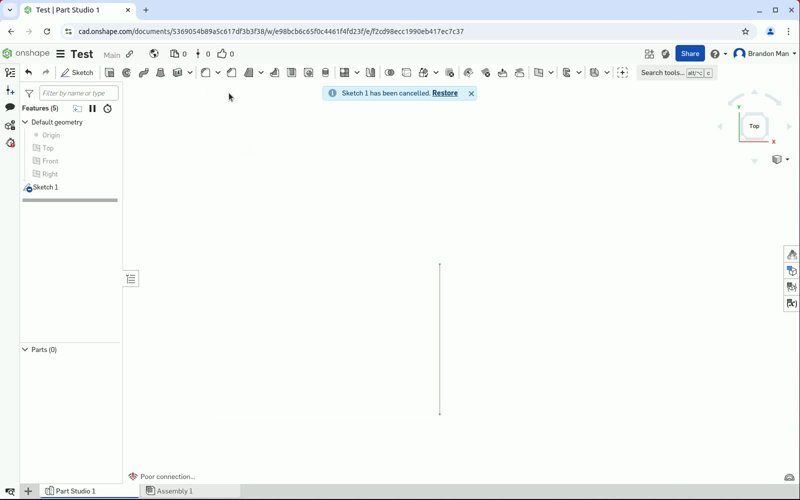
key(shift+s)
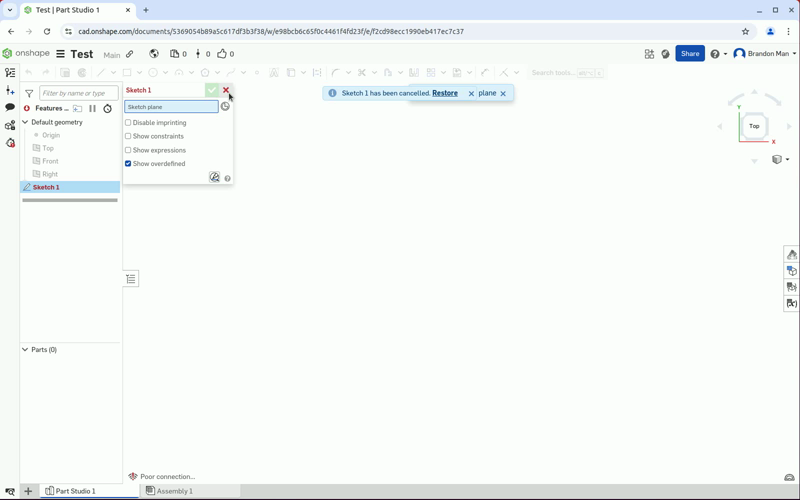
mouse_move(73, 150)
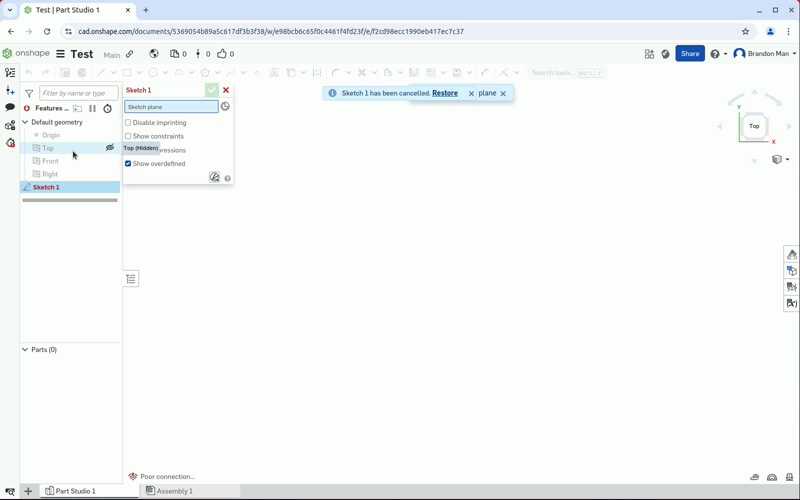
click(73, 150)
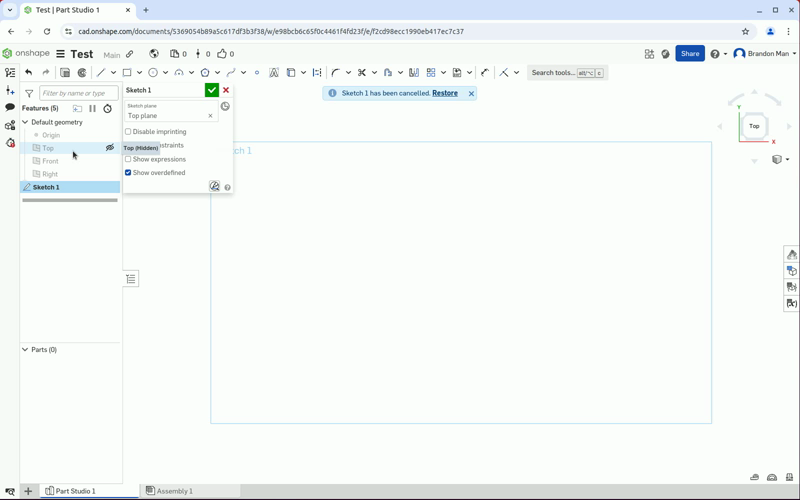
mouse_move(73, 352)
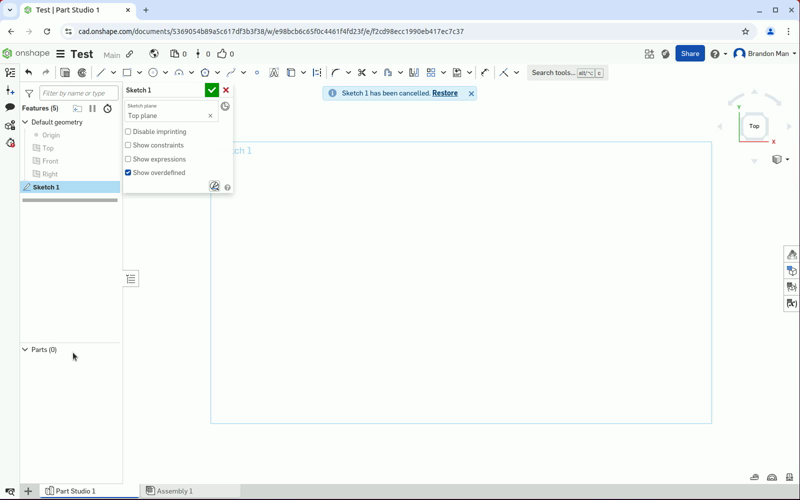
key(y)
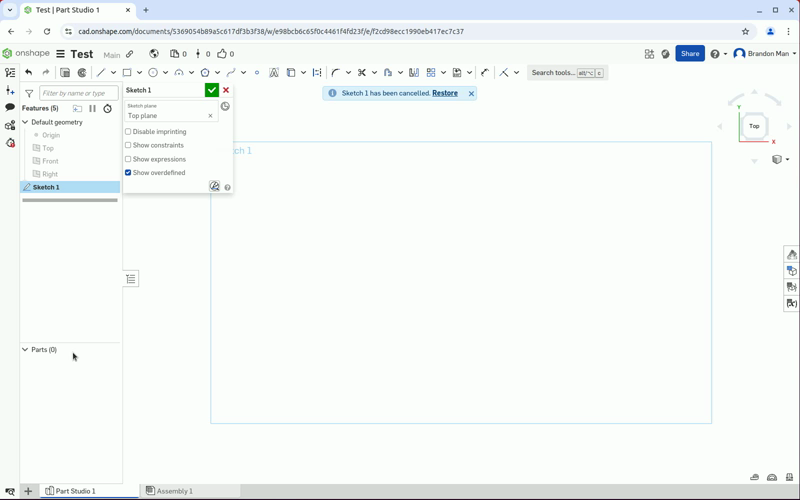
key(l)
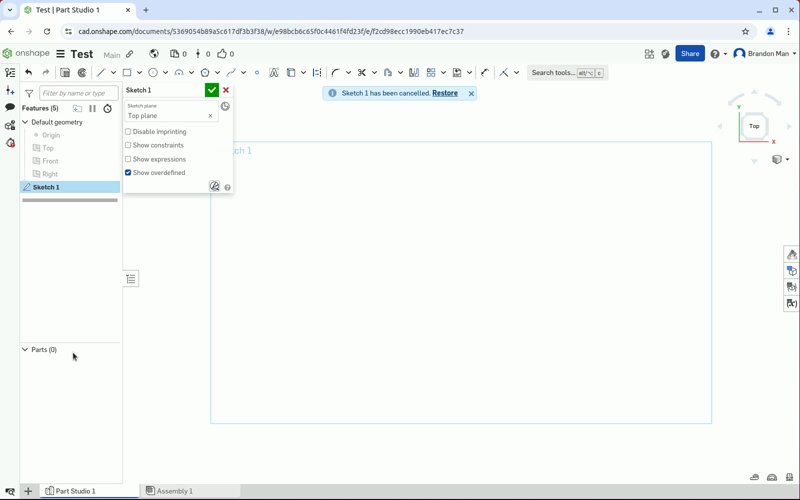
key_down(shift)
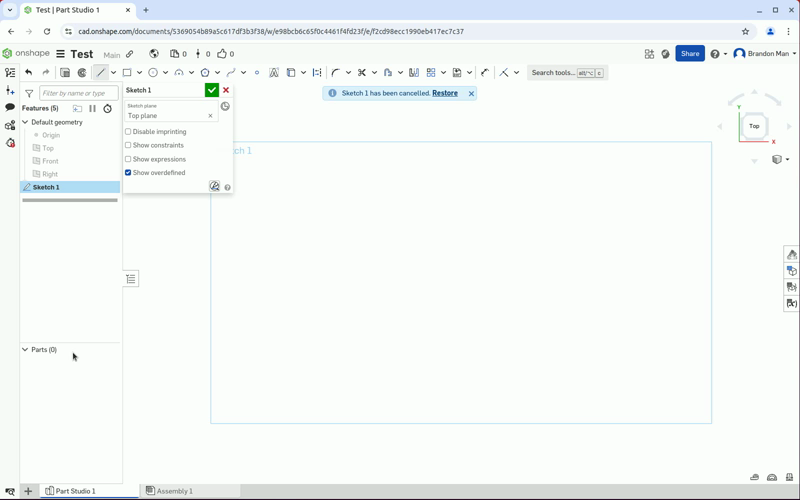
mouse_move(348, 282)
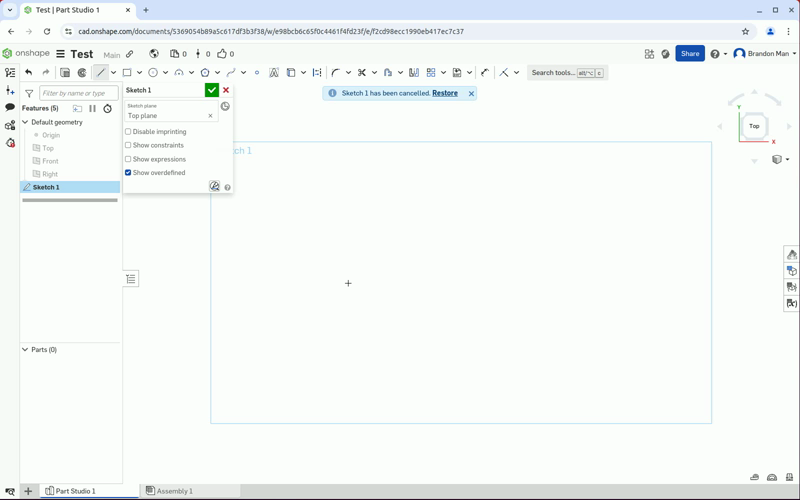
click(348, 282)
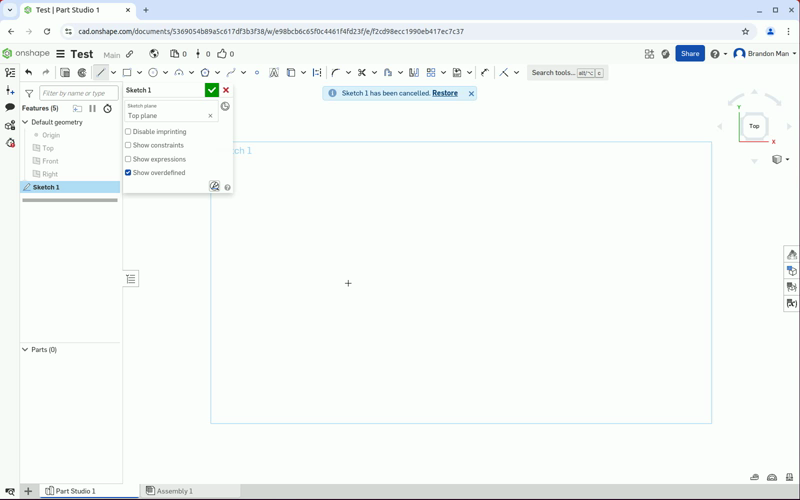
key_up(shift)
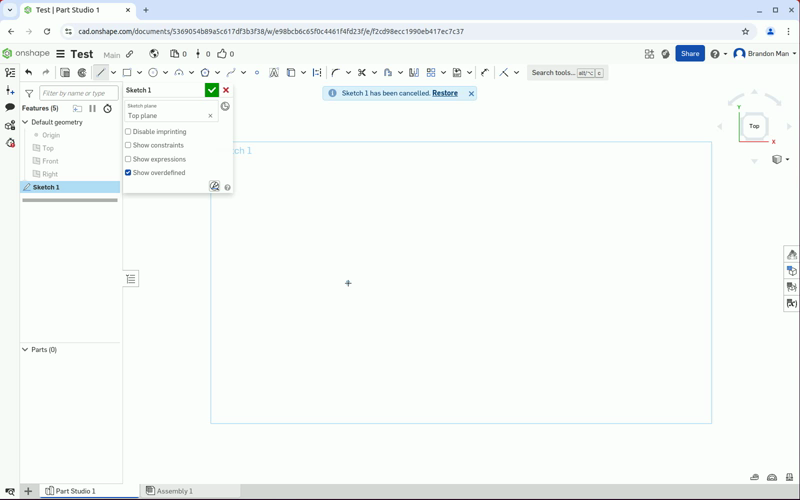
key_down(shift)
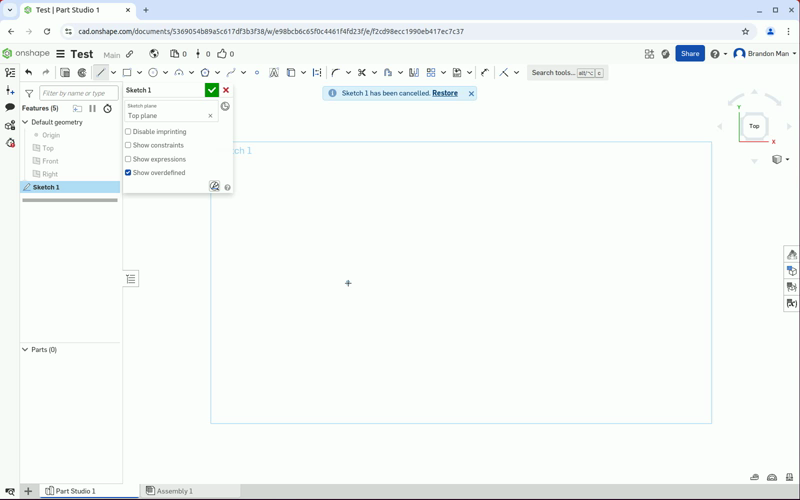
mouse_move(378, 282)
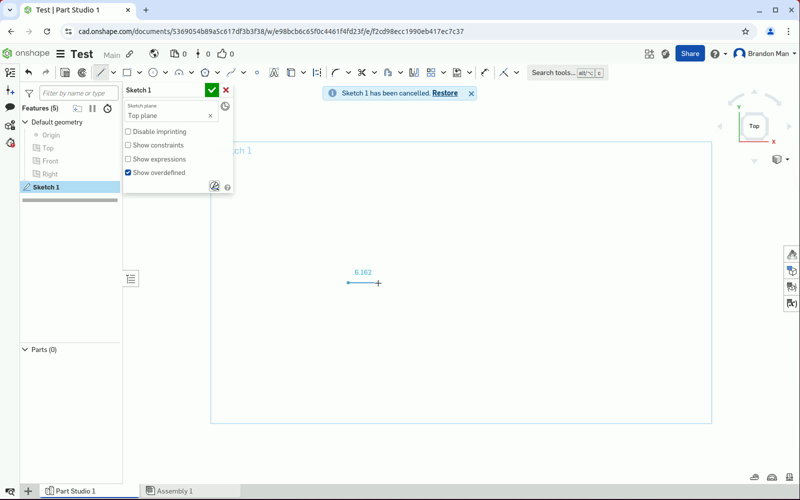
mouse_move(386, 282)
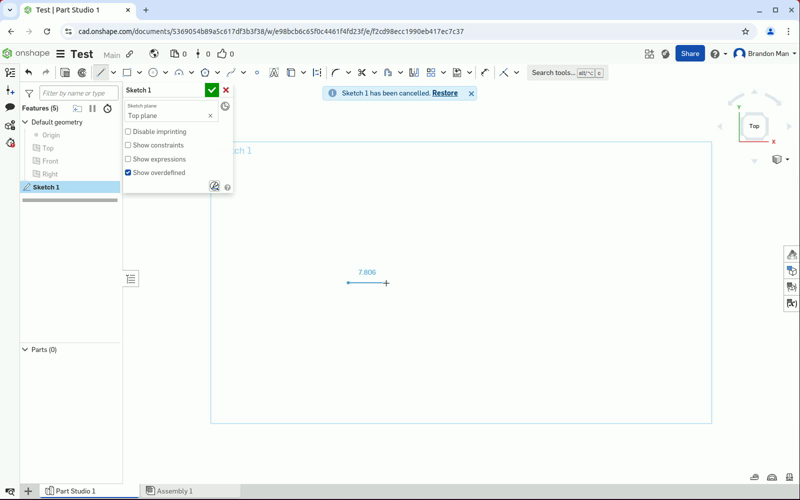
click(386, 282)
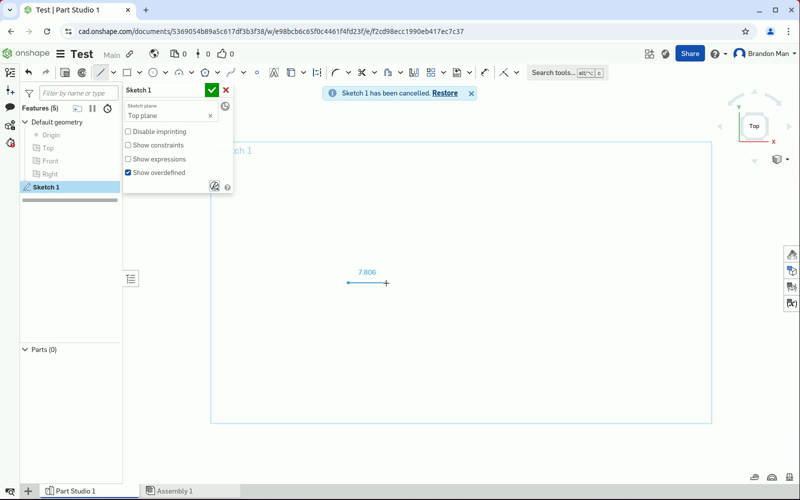
key_up(shift)
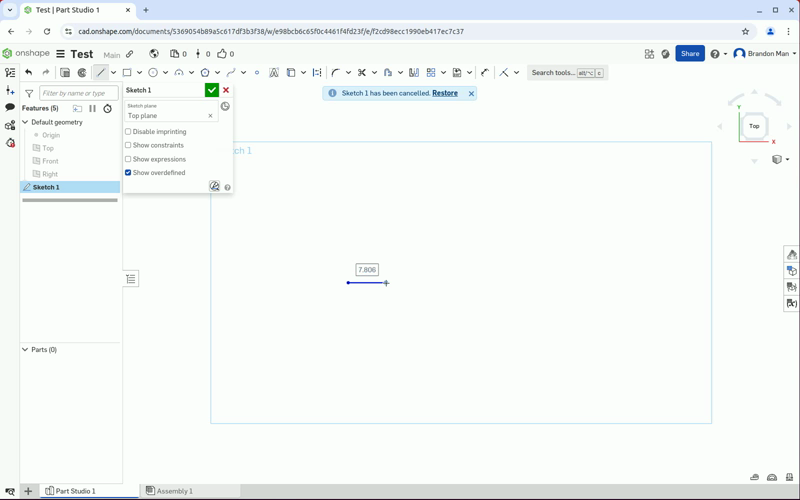
key_down(shift)
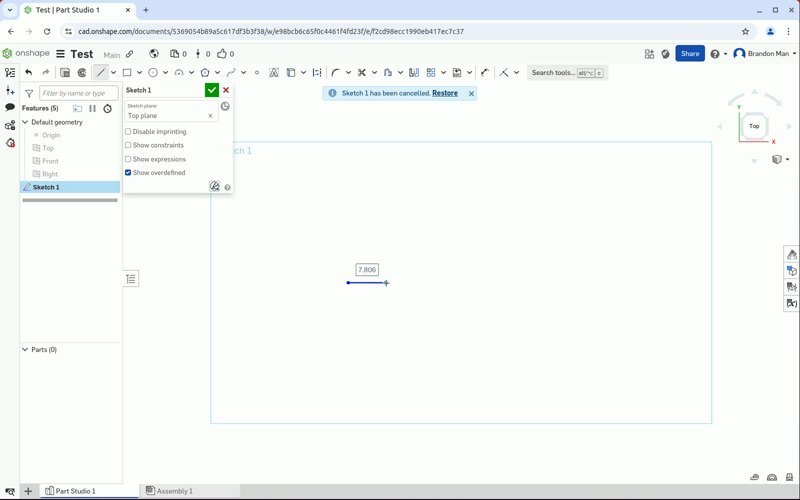
mouse_move(386, 207)
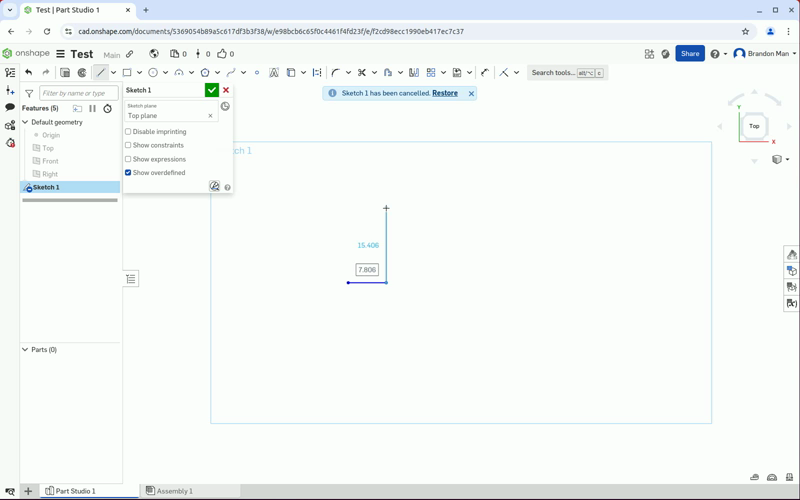
click(386, 207)
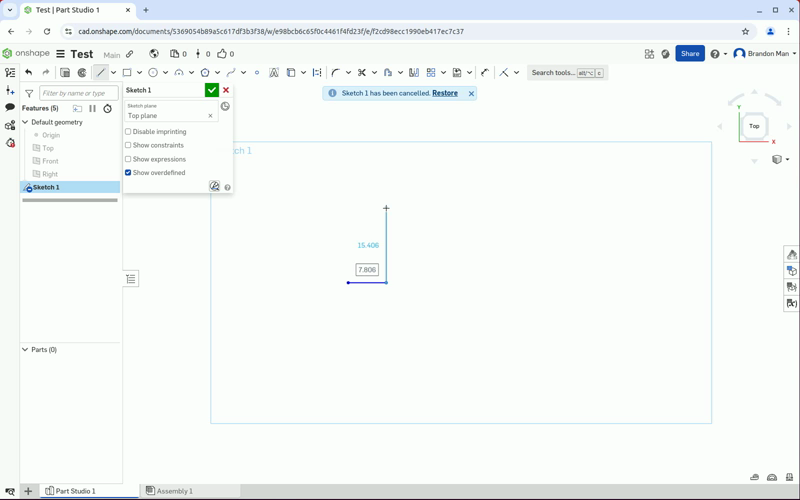
key_up(shift)
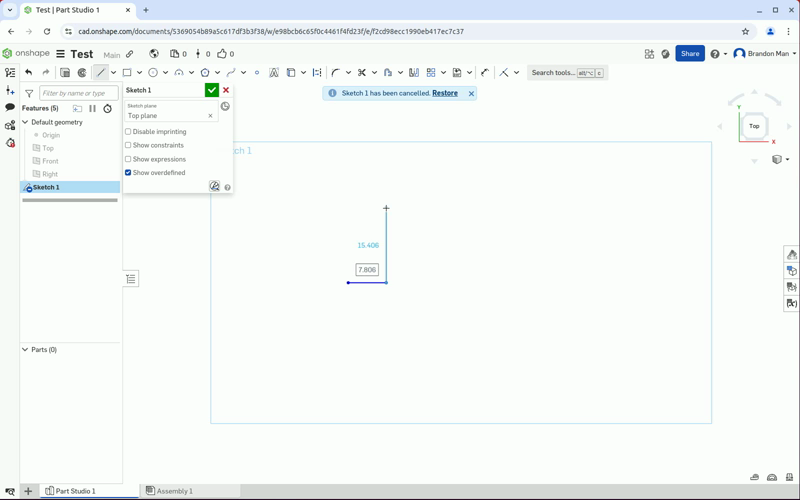
key_down(shift)
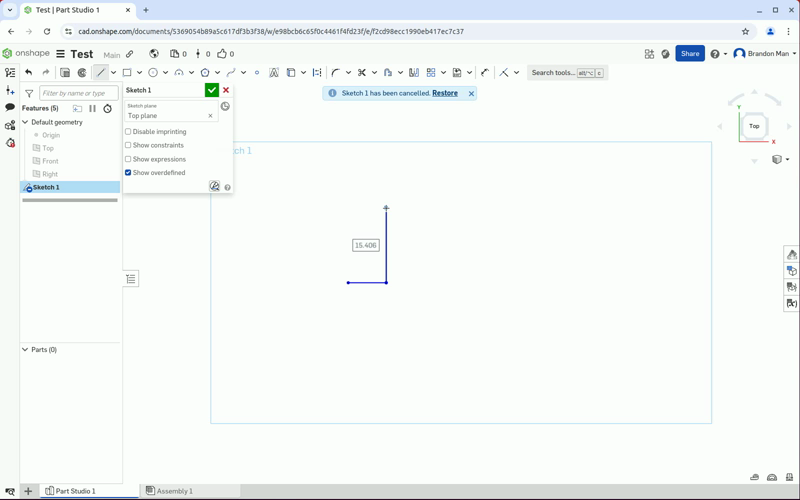
mouse_move(348, 282)
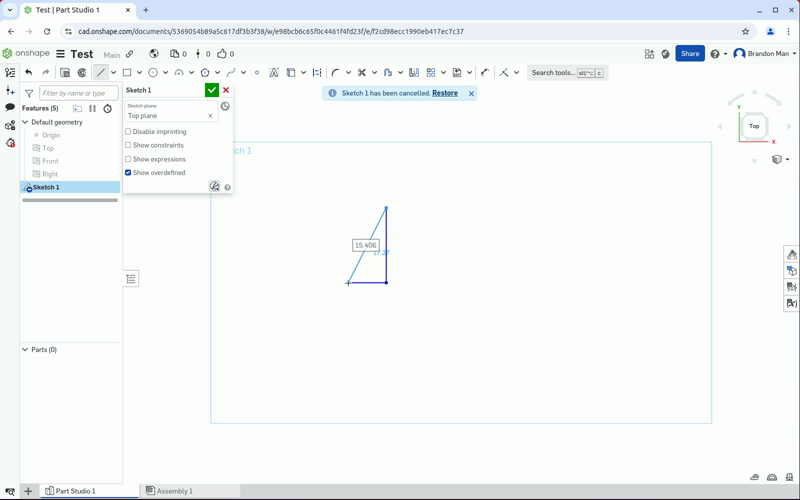
key_up(shift)
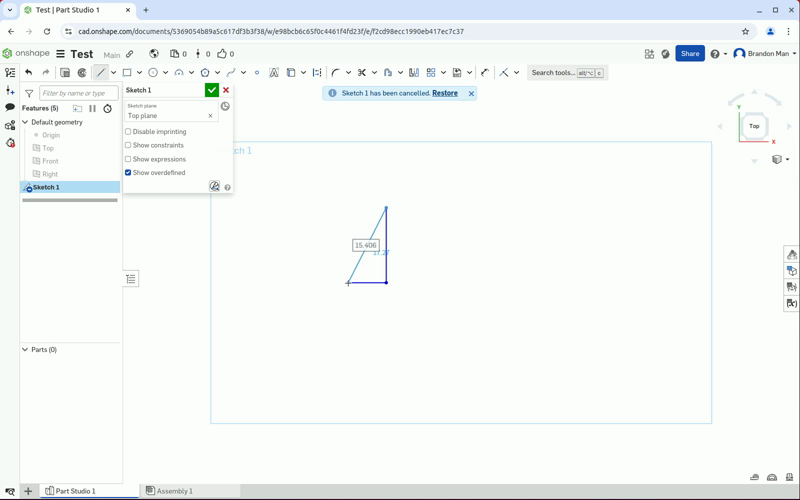
click(348, 282)
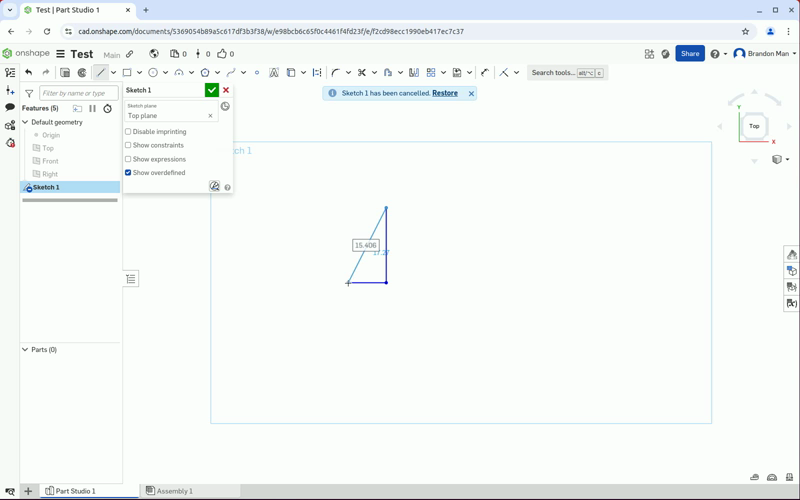
key(esc)
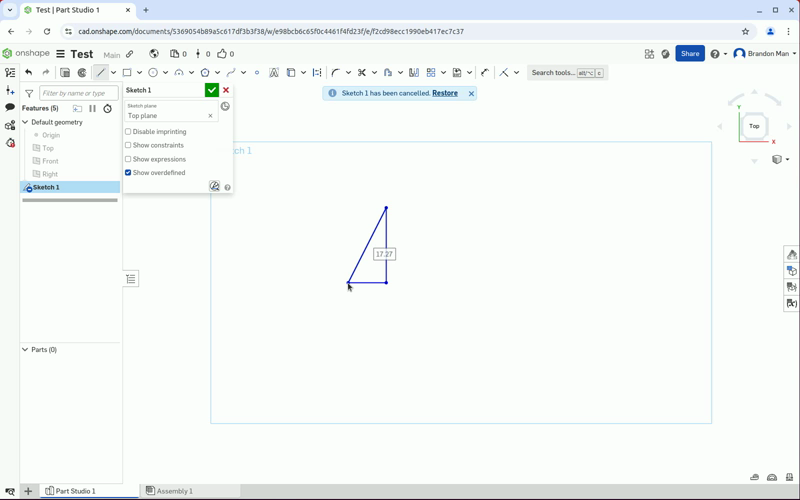
mouse_move(360, 279)
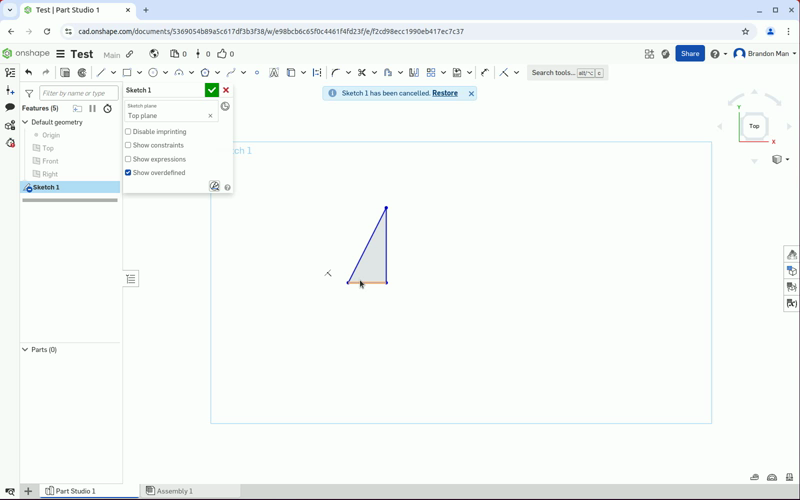
scroll(6)
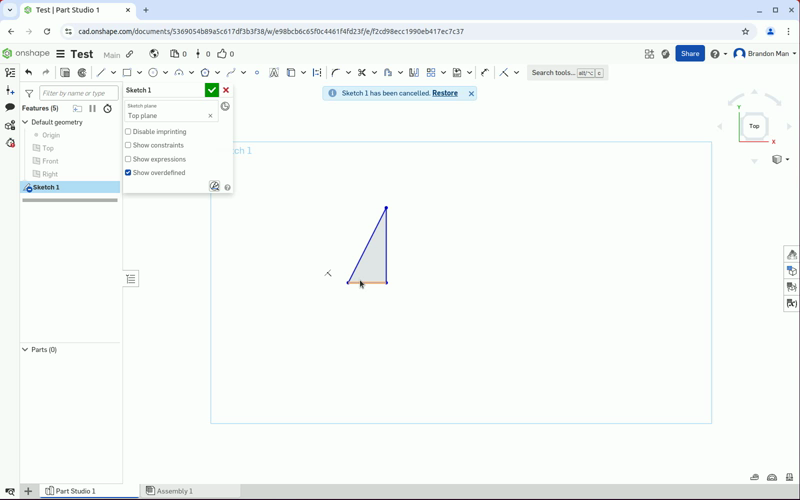
scroll(6)
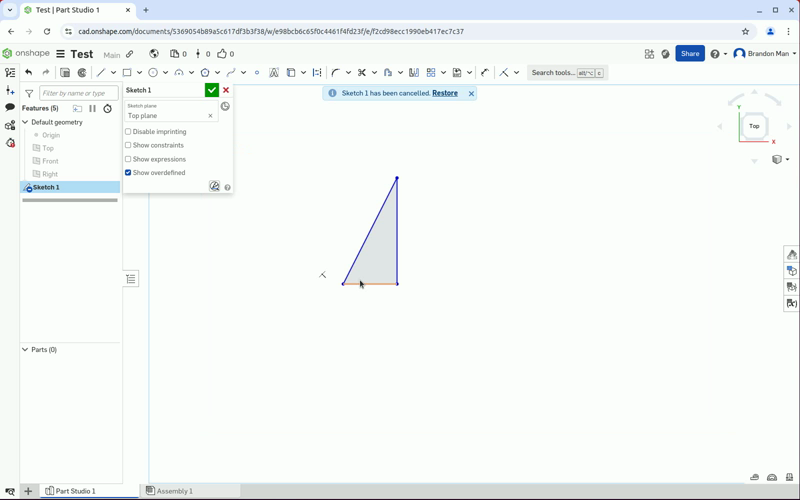
scroll(6)
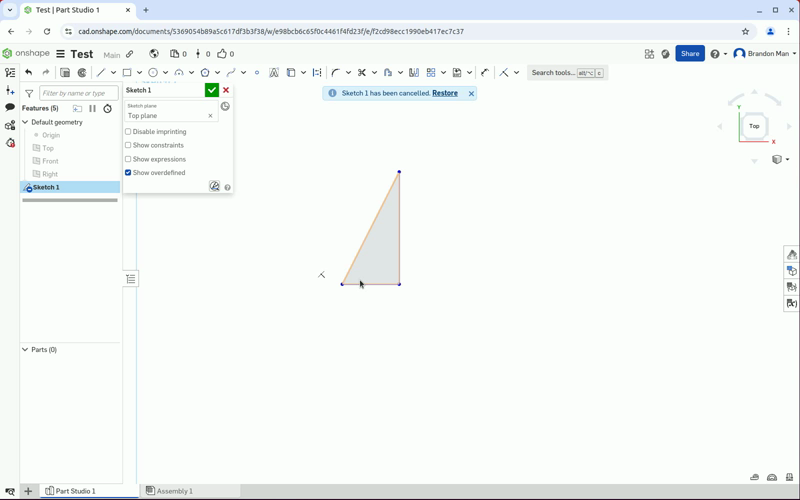
scroll(6)
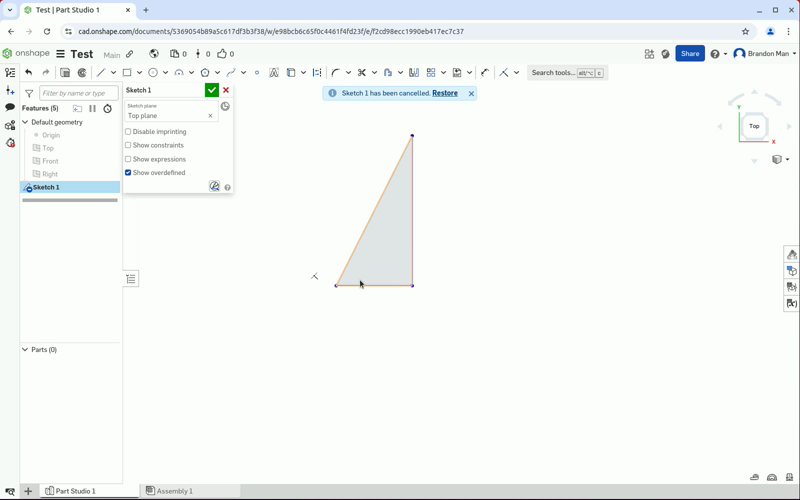
scroll(6)
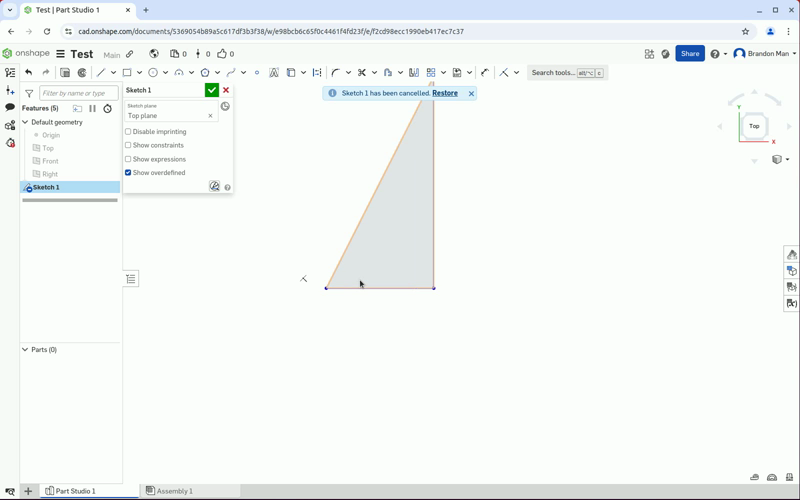
scroll(6)
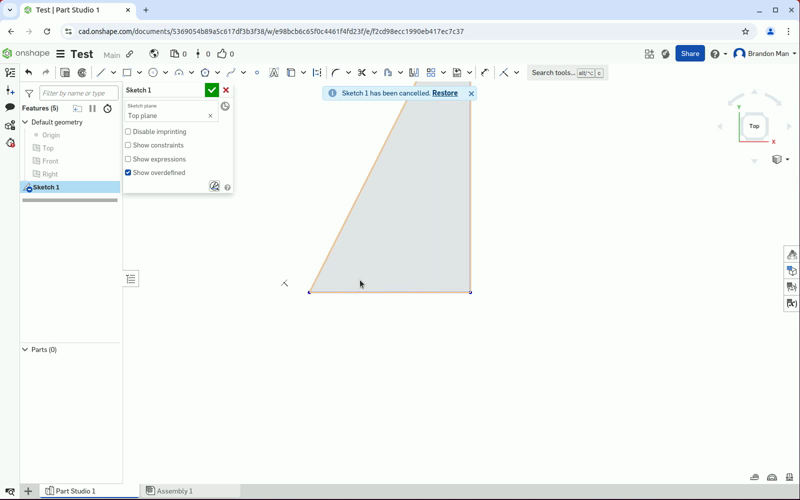
scroll(6)
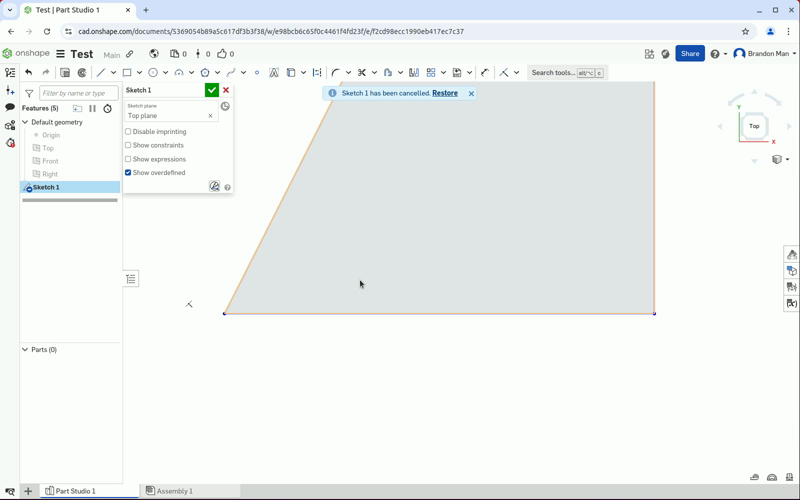
click(360, 279)
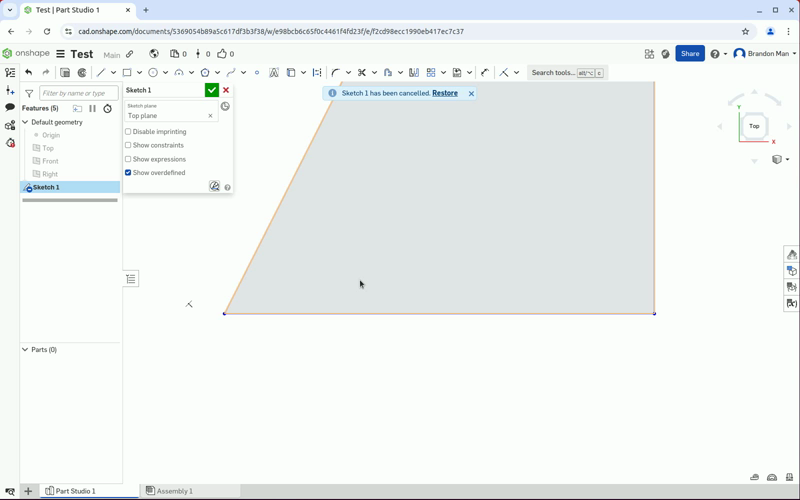
scroll(-6)
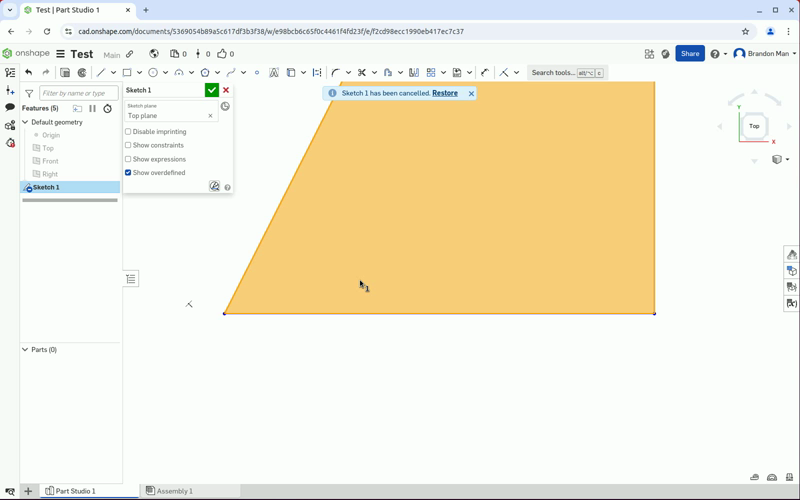
scroll(-6)
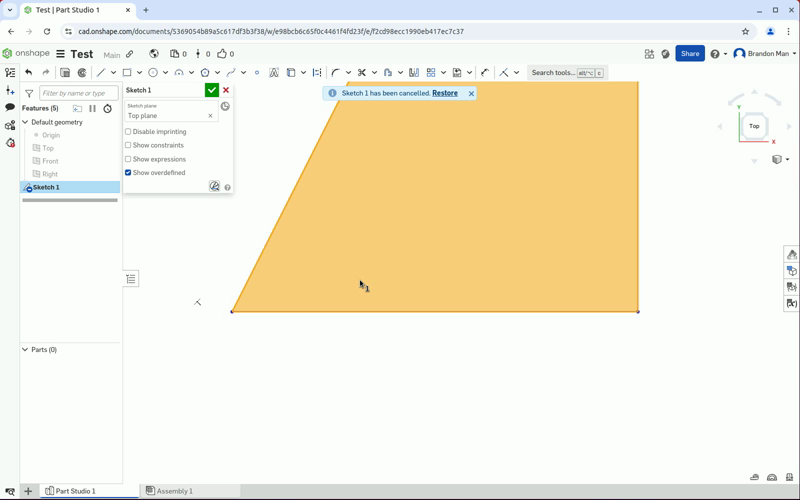
scroll(-6)
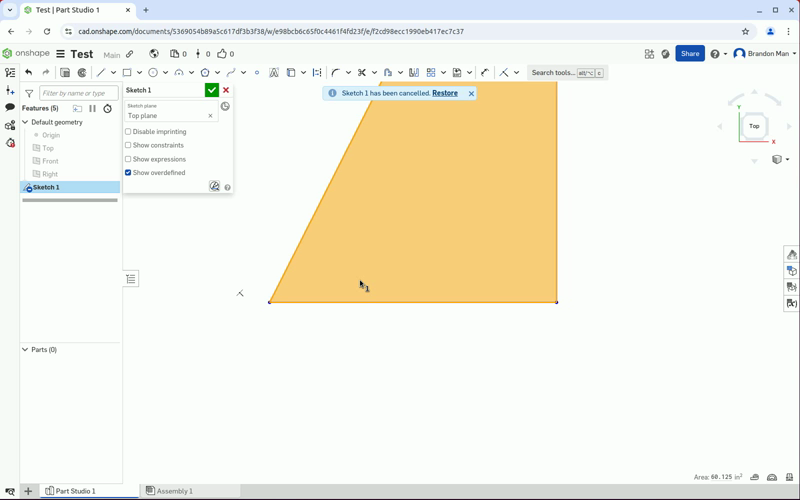
scroll(-6)
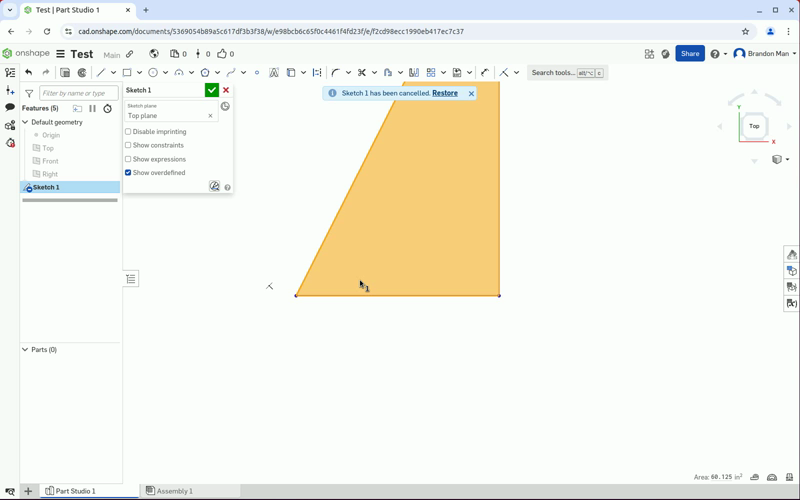
scroll(-6)
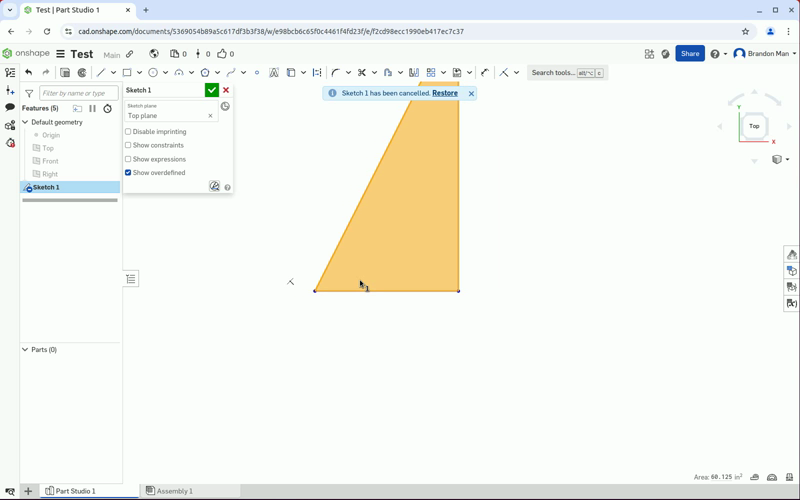
scroll(-6)
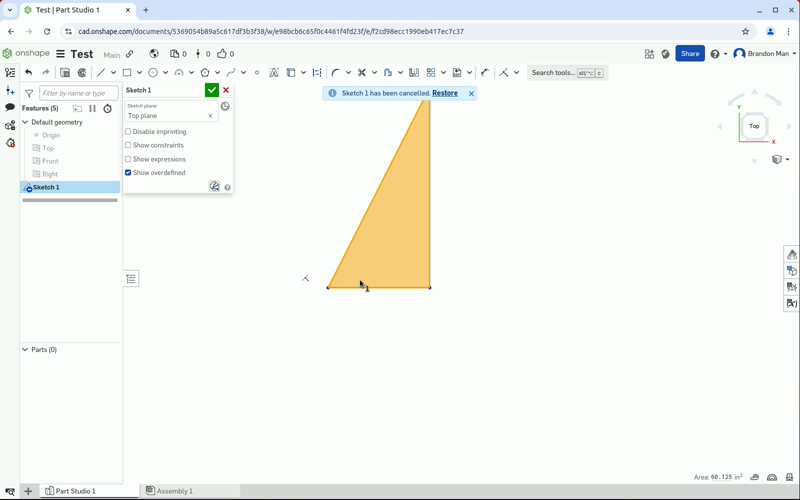
scroll(-6)
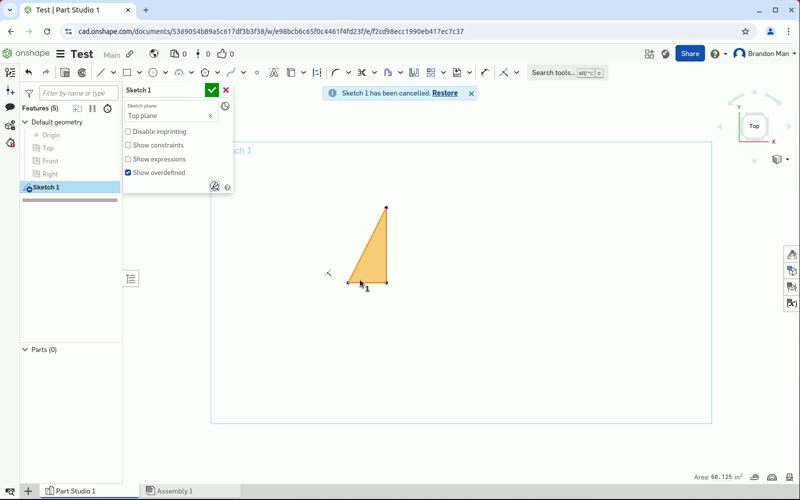
mouse_move(73, 352)
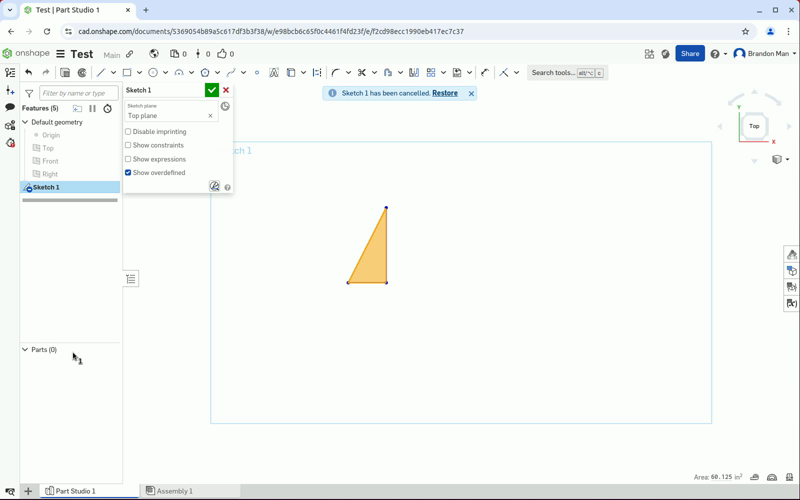
key(shift+y)
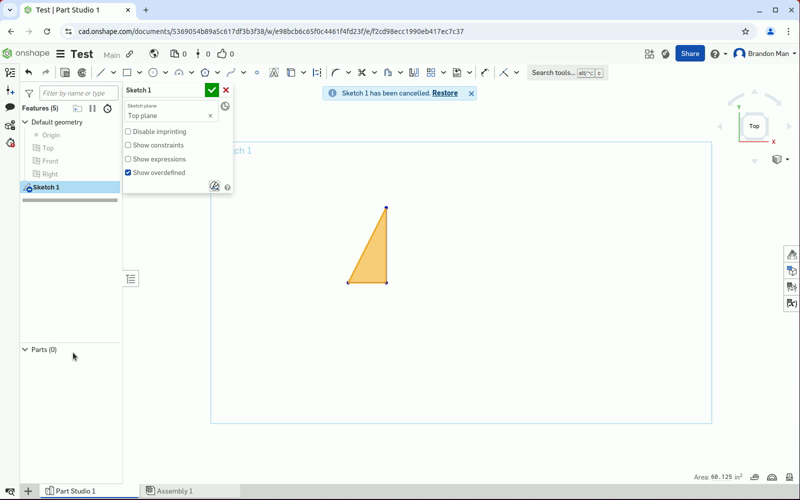
key(shift+e)
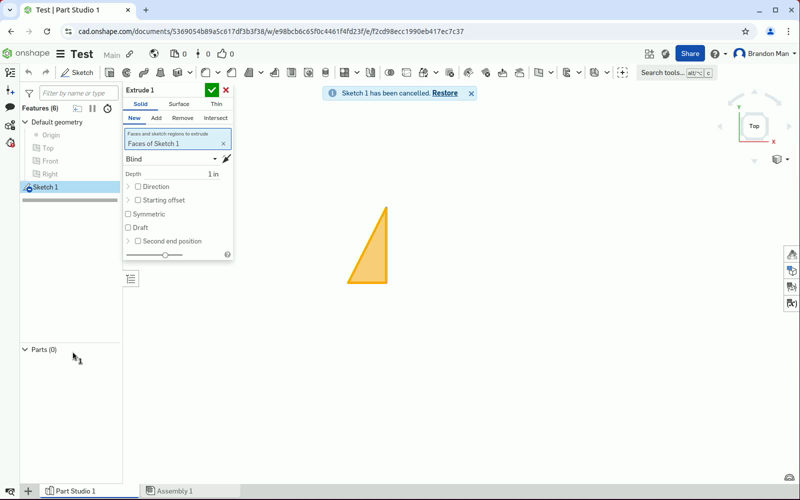
mouse_move(143, 106)
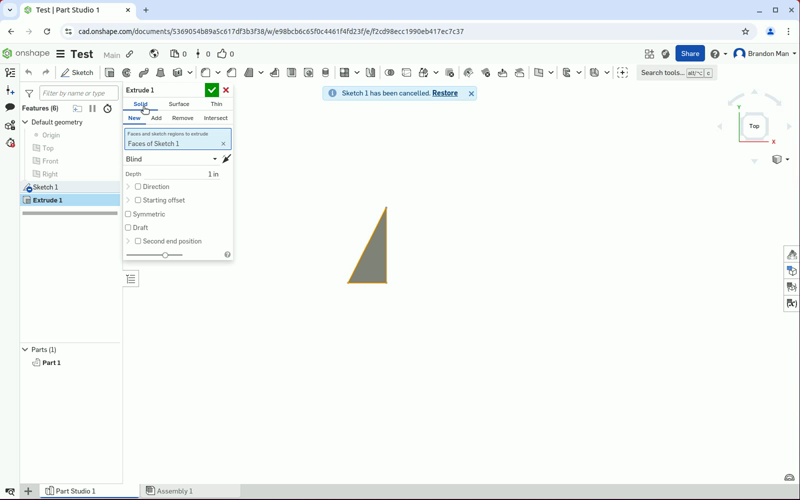
click(143, 106)
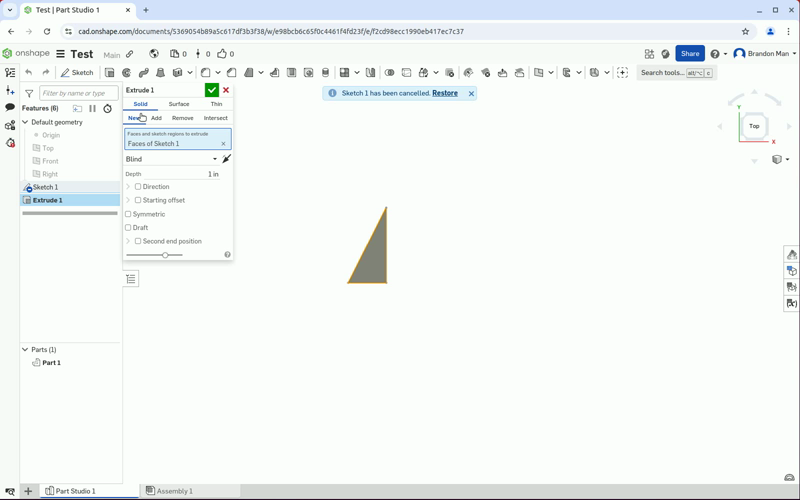
mouse_move(137, 120)
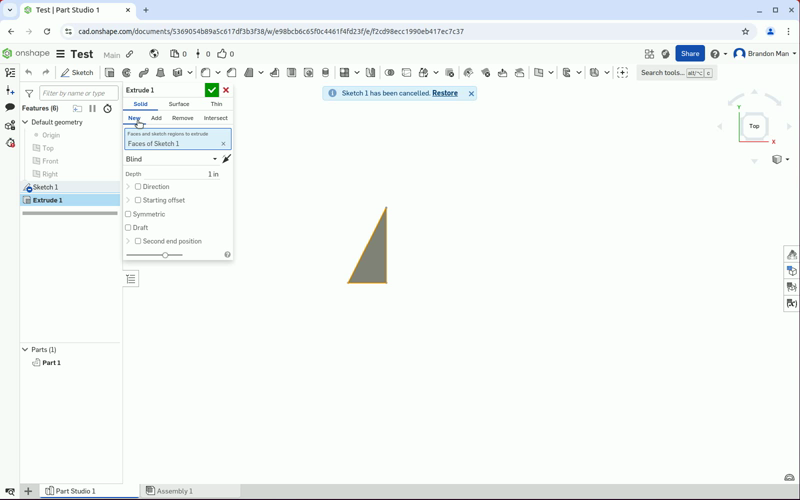
click(137, 120)
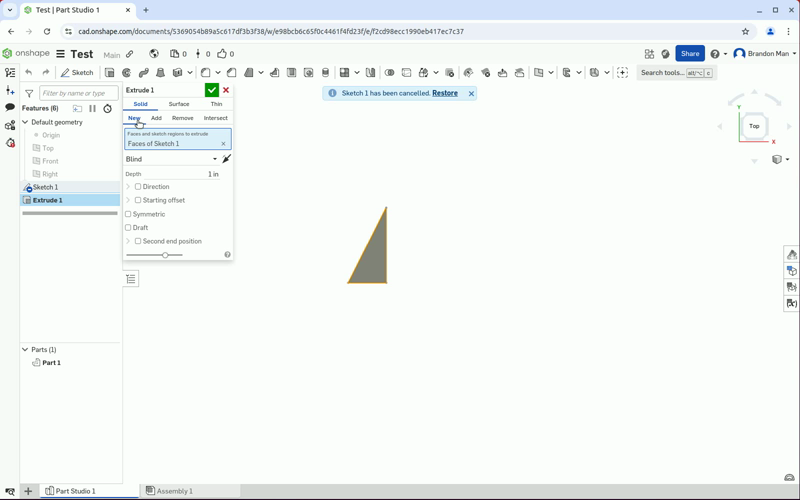
key(tab, 4)
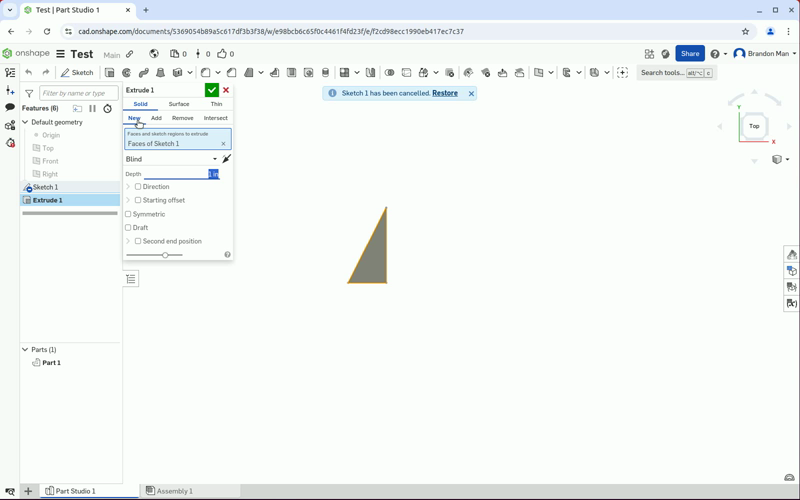
text(2.889)
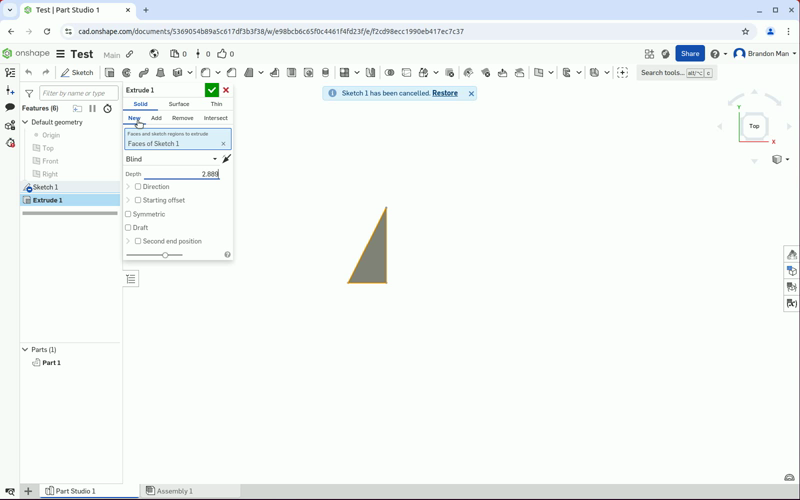
key(enter)
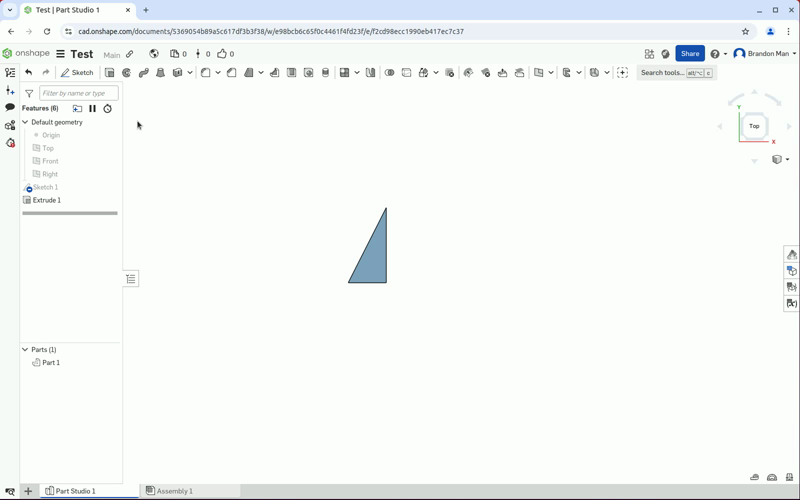
key(shift+h)
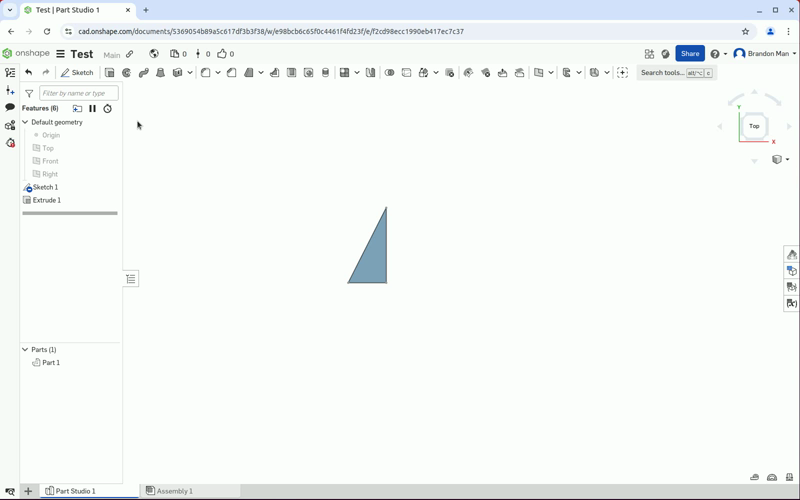
key(shift+h)
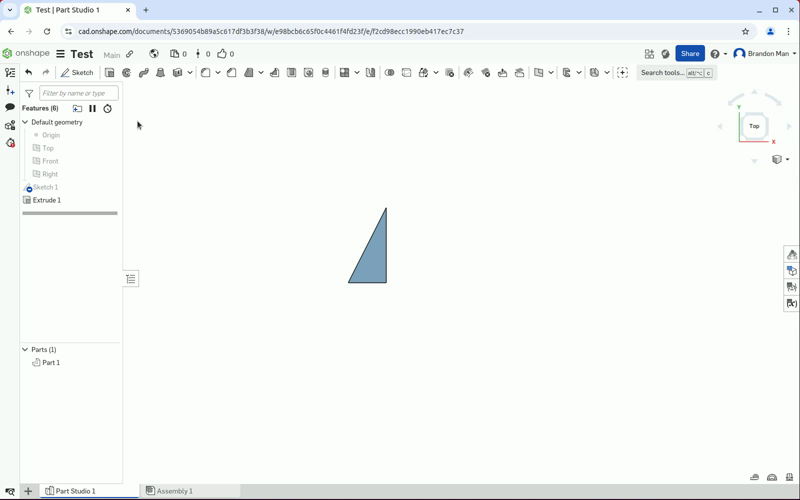
mouse_move(73, 189)
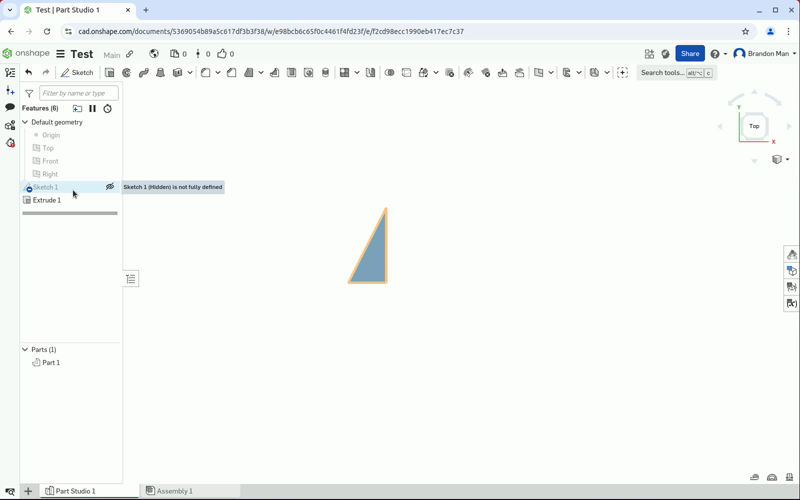
click(73, 189)
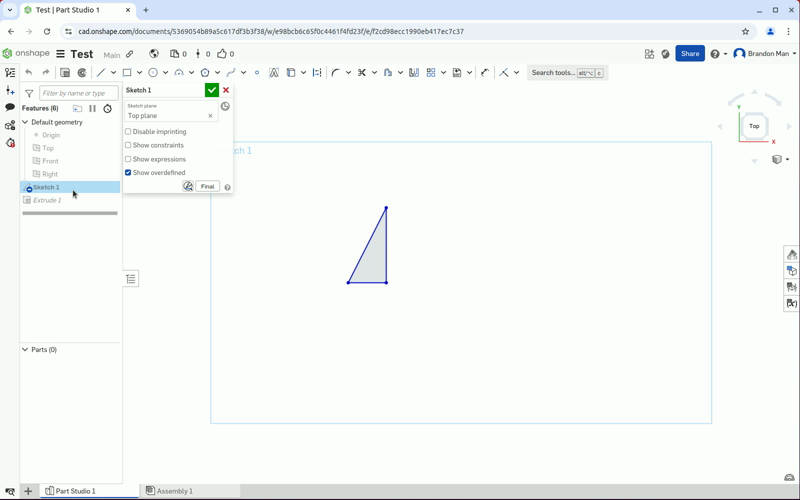
mouse_move(229, 92)
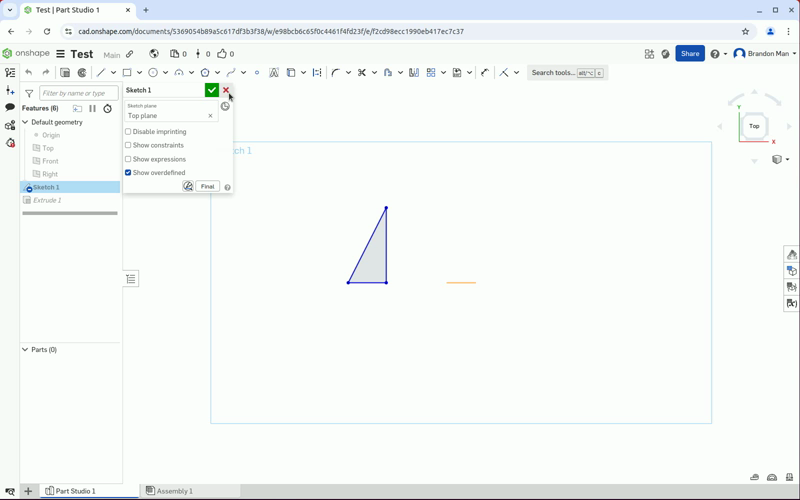
click(229, 92)
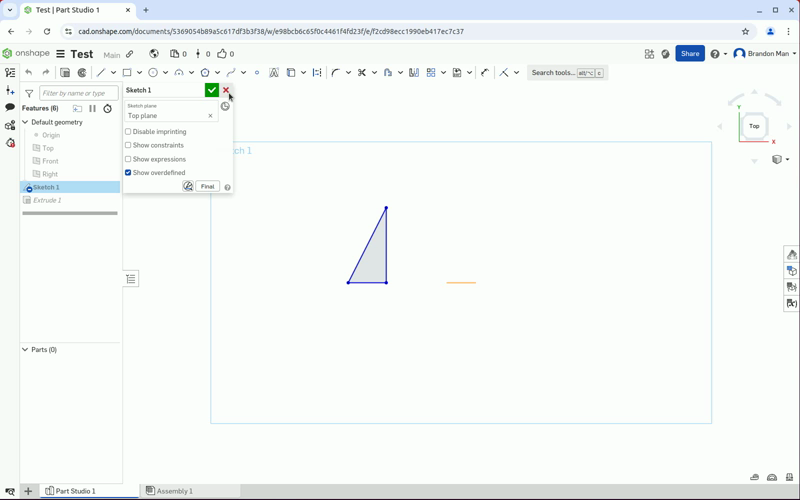
key(shift+s)
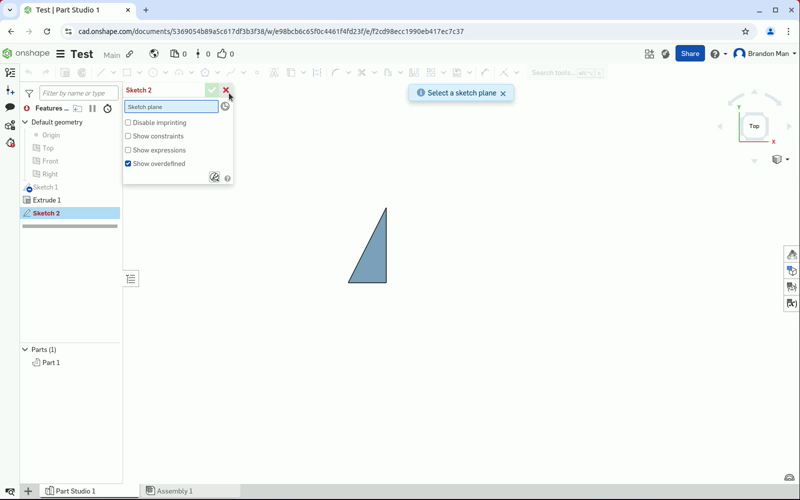
mouse_move(73, 150)
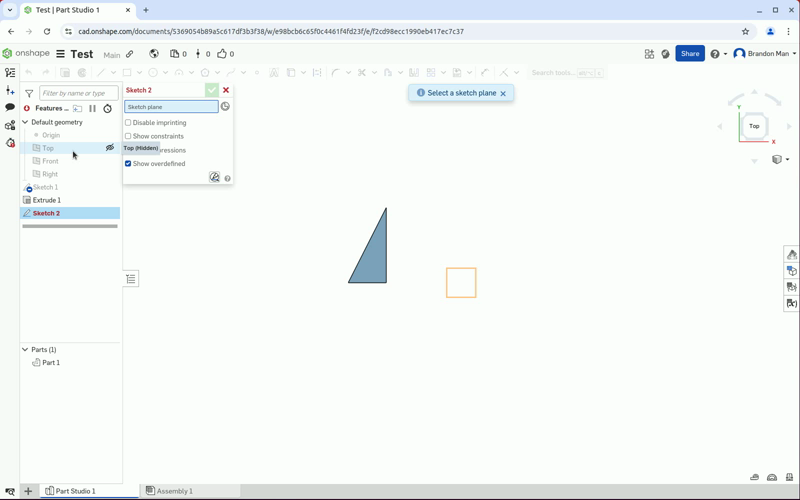
click(73, 150)
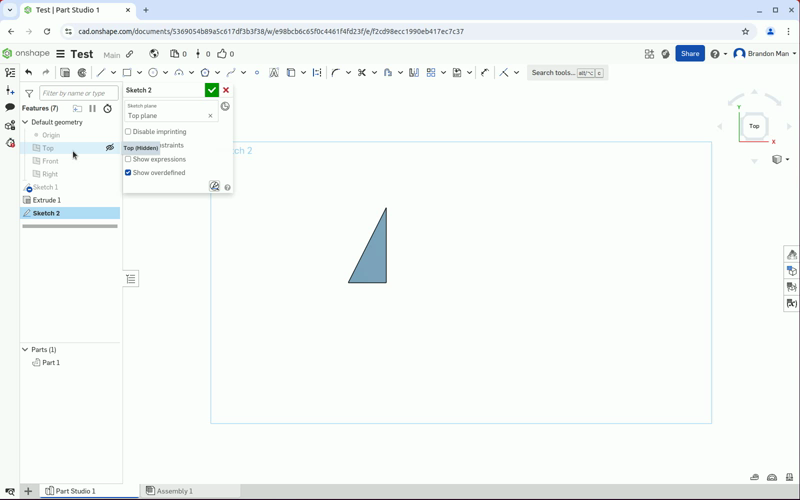
mouse_move(73, 352)
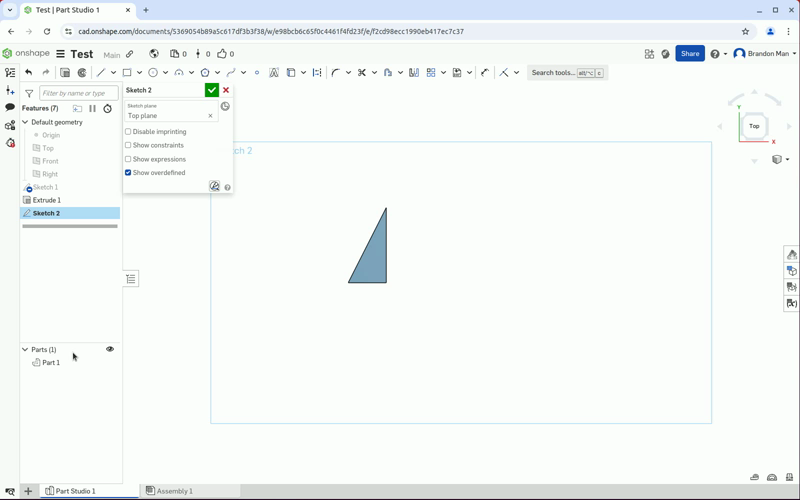
key(y)
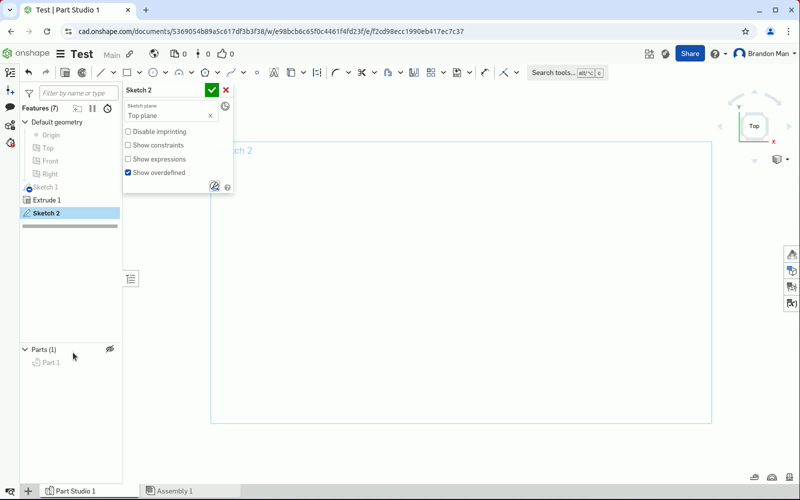
key(l)
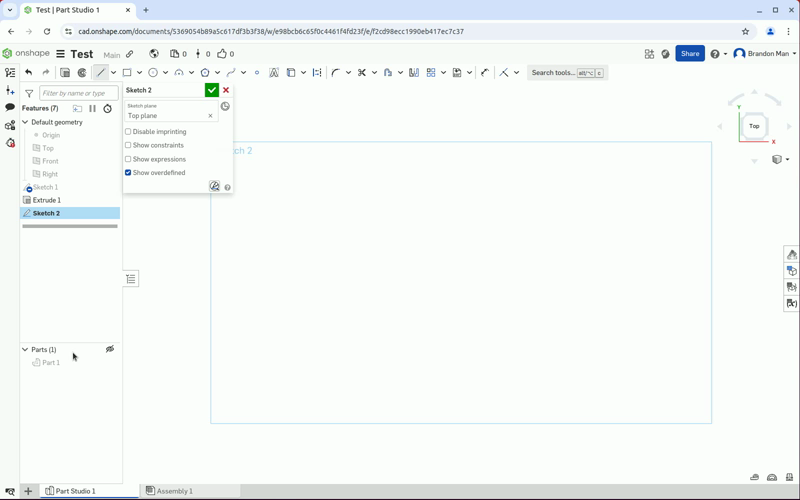
key_down(shift)
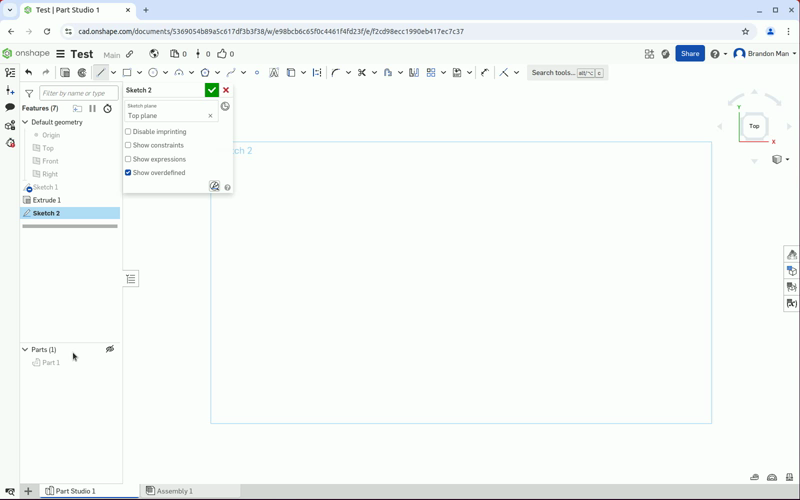
mouse_move(385, 282)
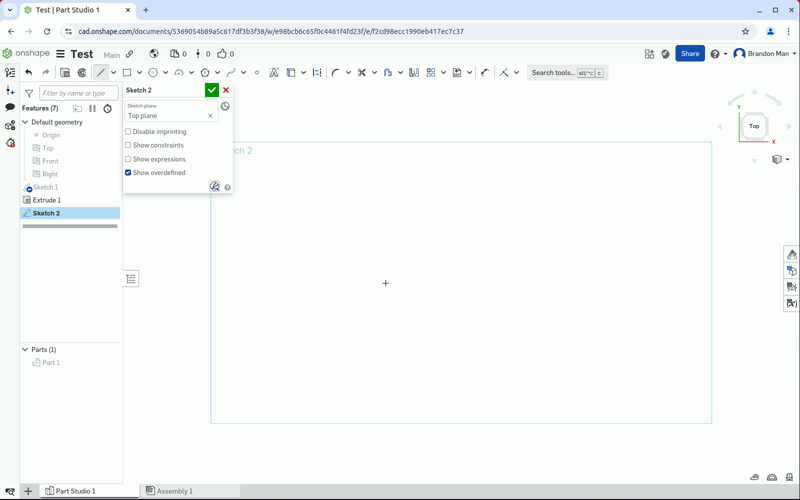
click(385, 282)
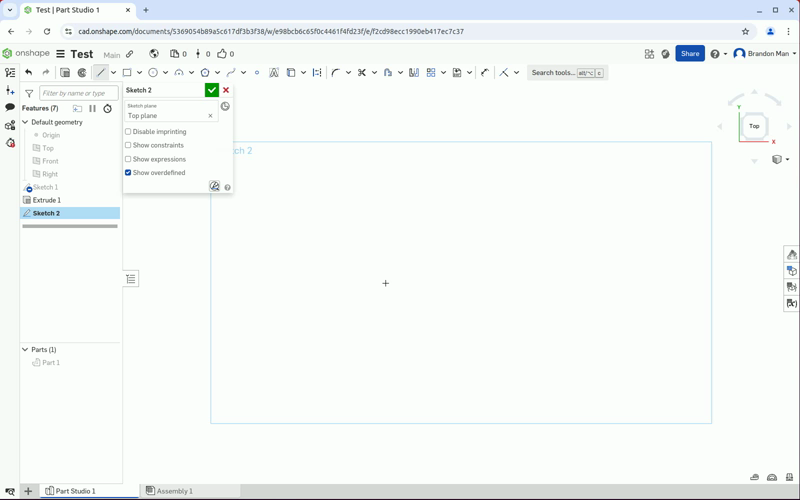
key_up(shift)
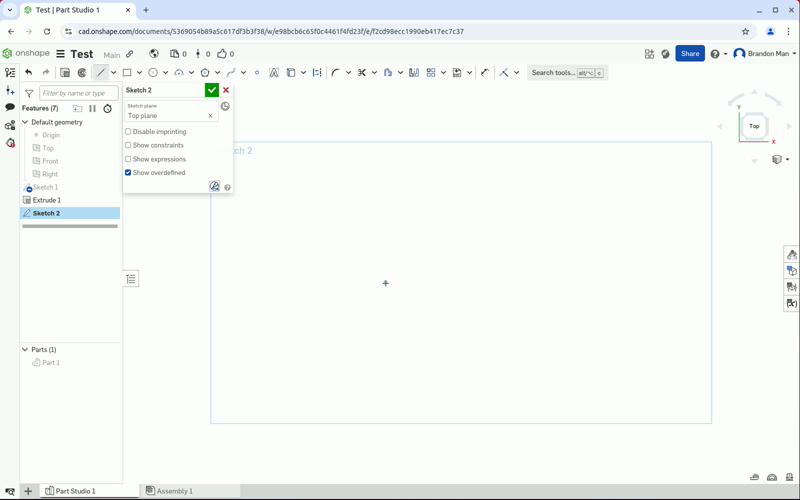
key_down(shift)
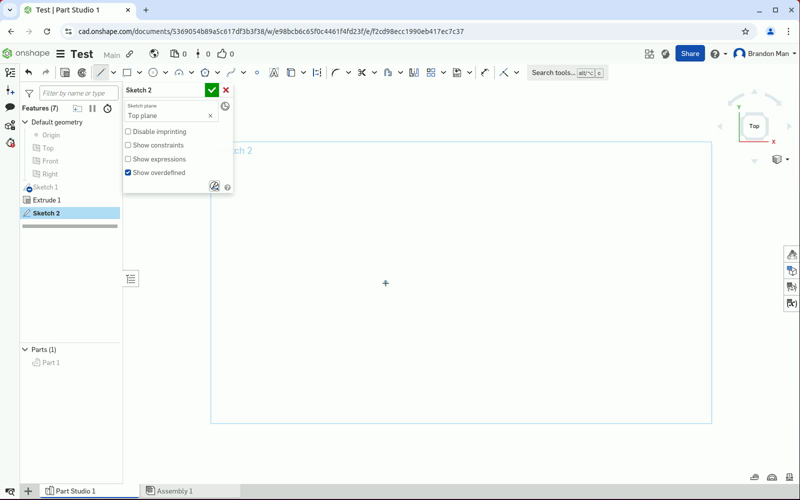
mouse_move(415, 282)
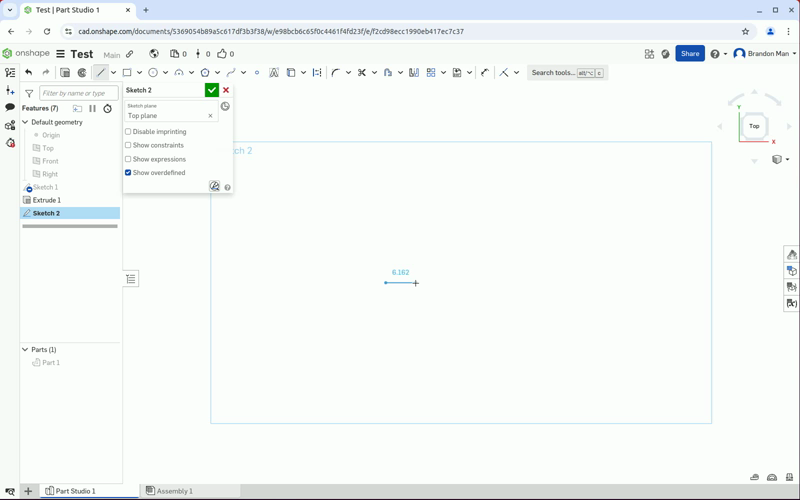
mouse_move(423, 282)
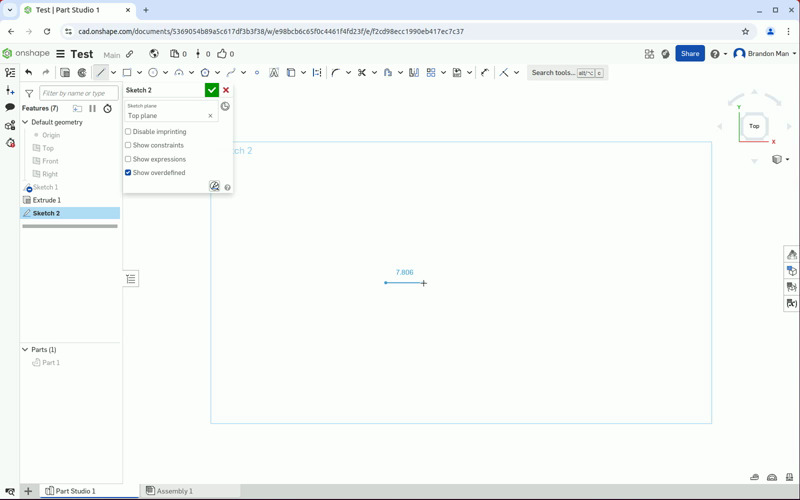
click(423, 282)
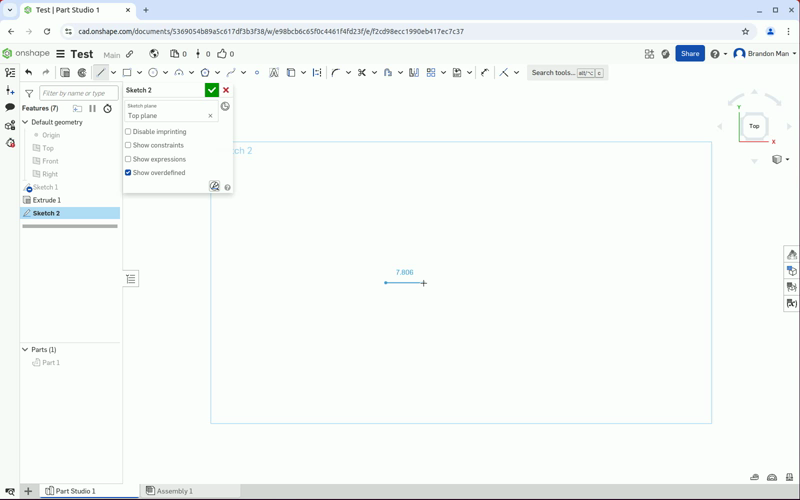
key_up(shift)
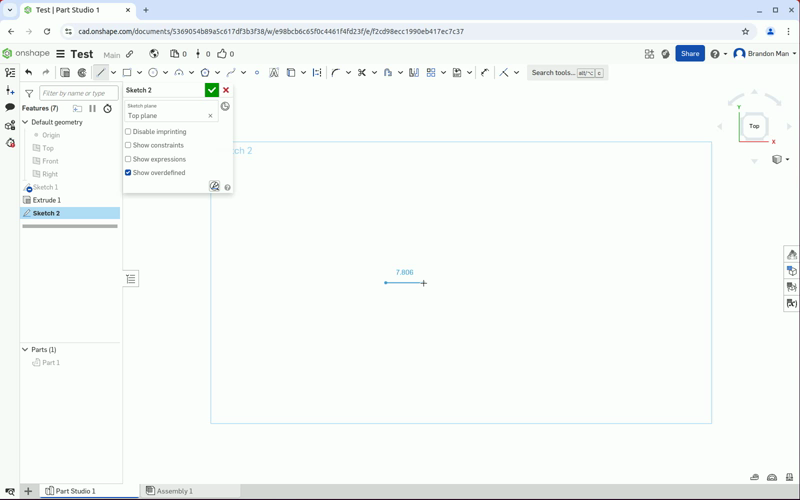
key_down(shift)
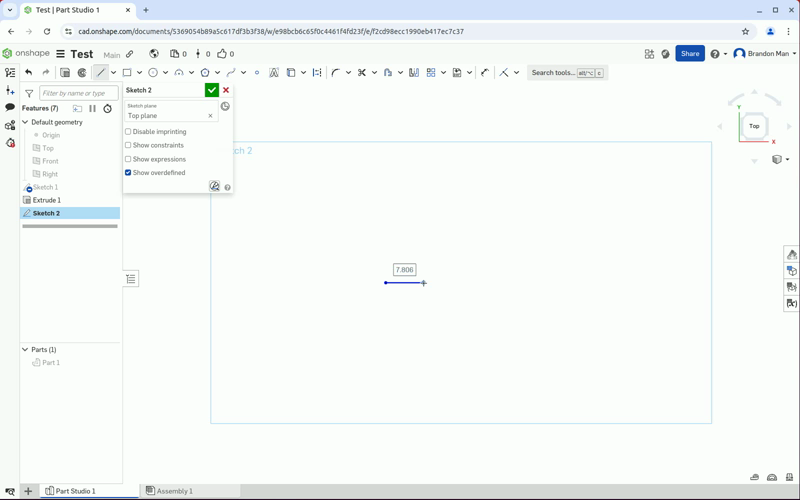
mouse_move(423, 207)
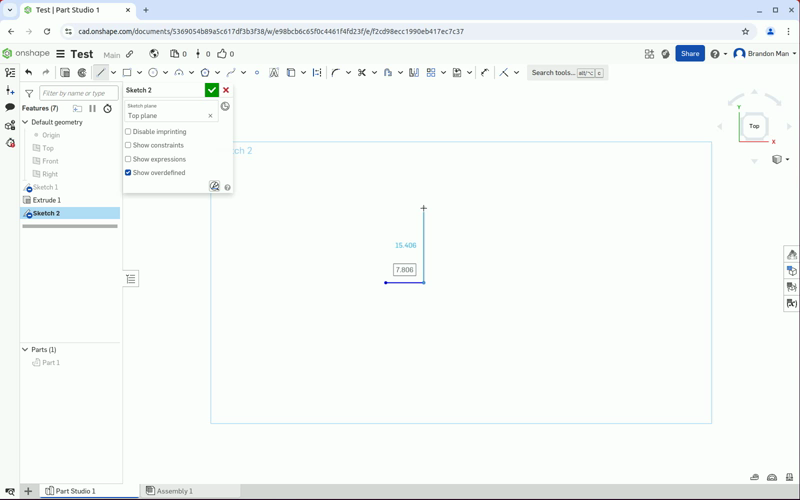
click(423, 207)
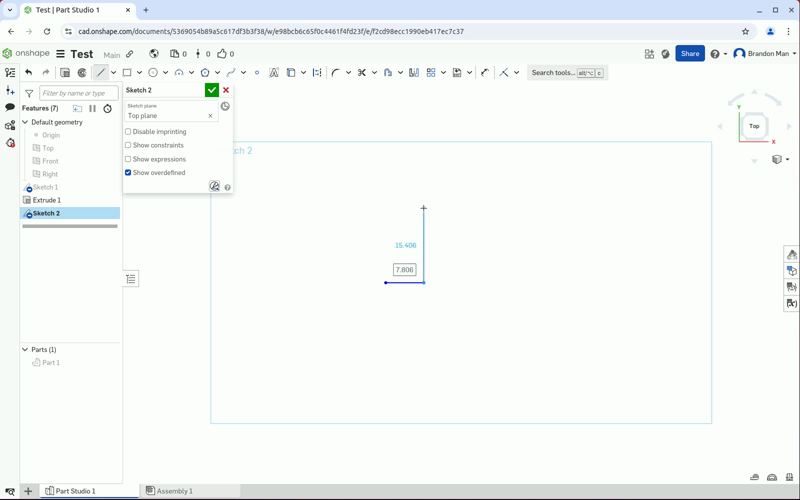
key_up(shift)
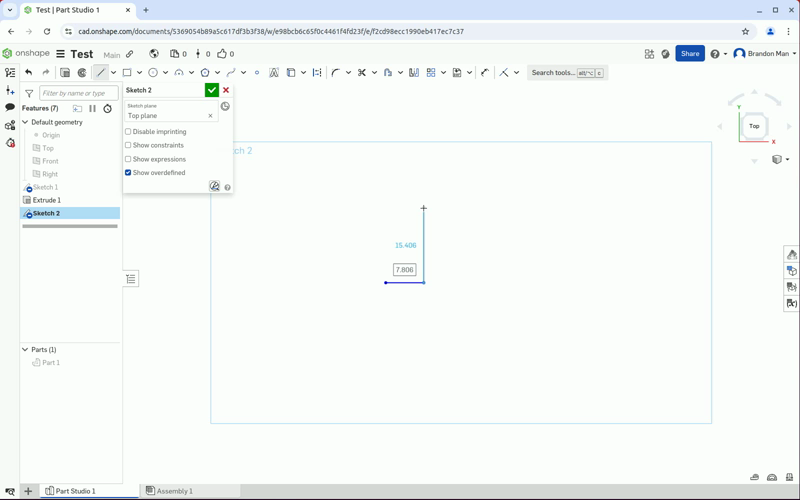
key_down(shift)
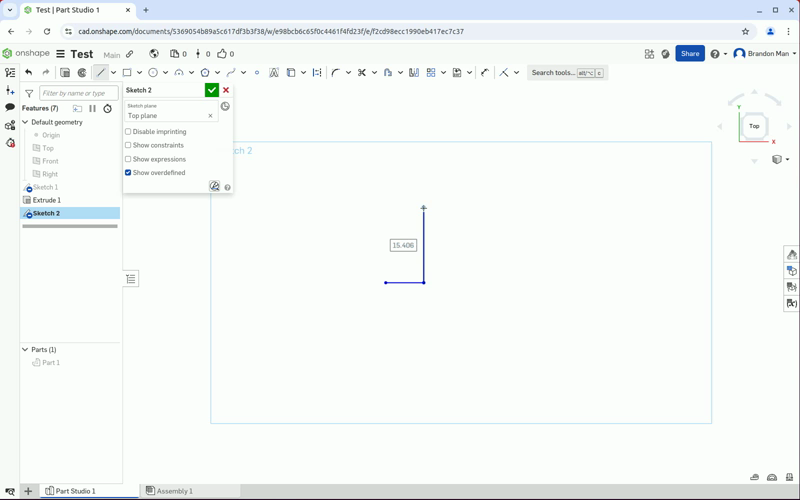
mouse_move(453, 207)
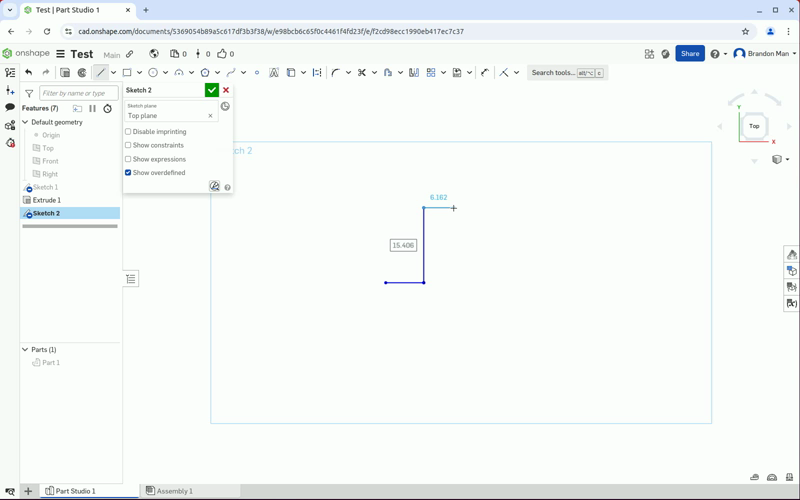
mouse_move(385, 207)
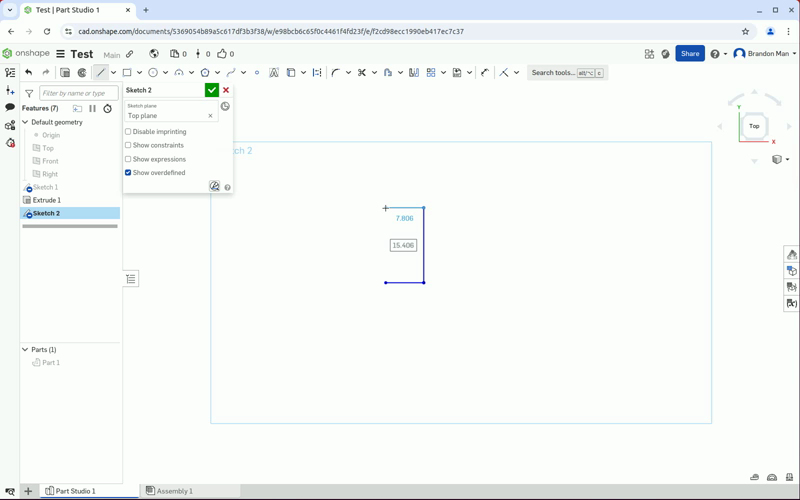
click(385, 207)
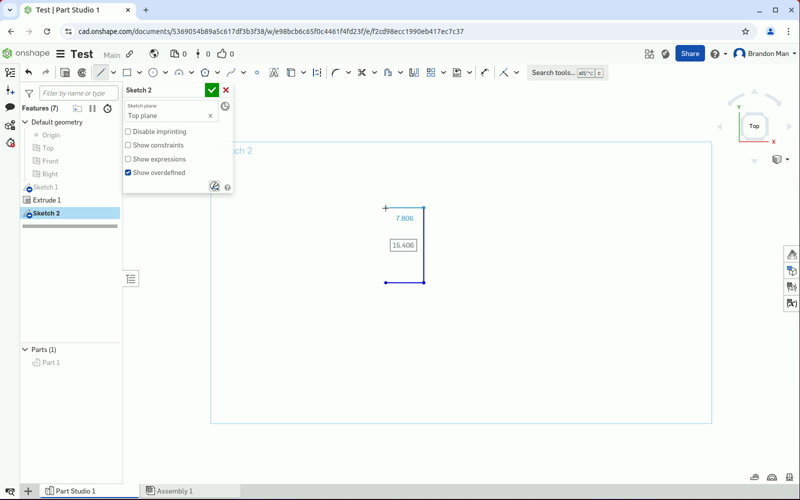
key_up(shift)
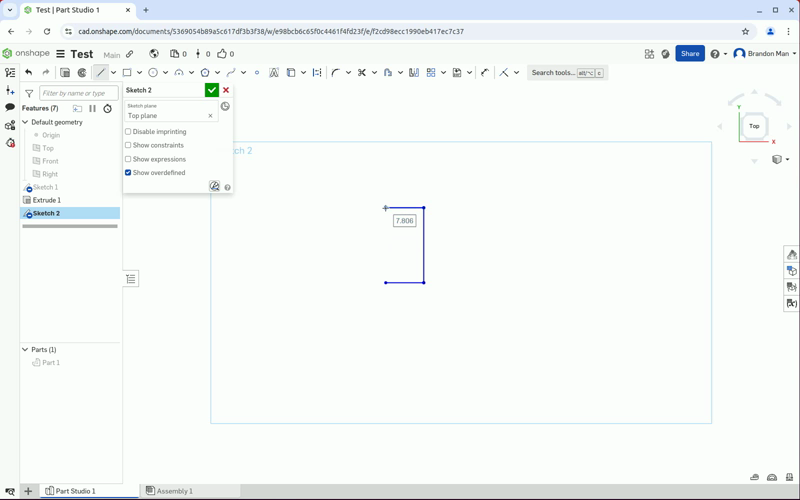
key_down(shift)
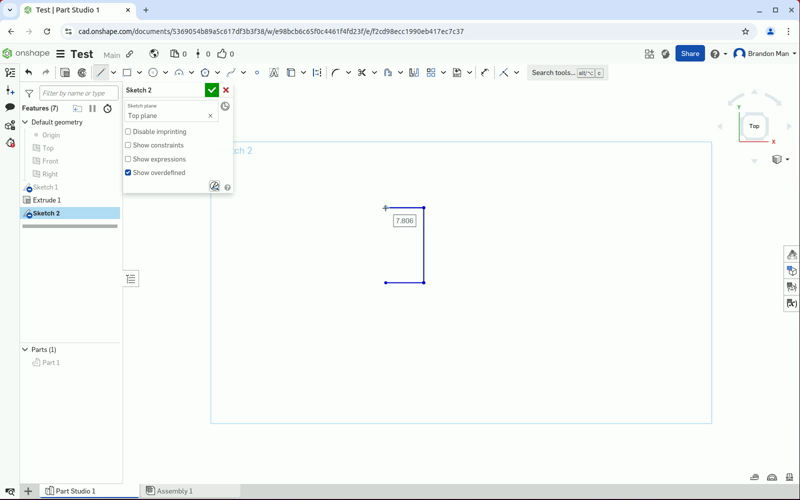
mouse_move(385, 282)
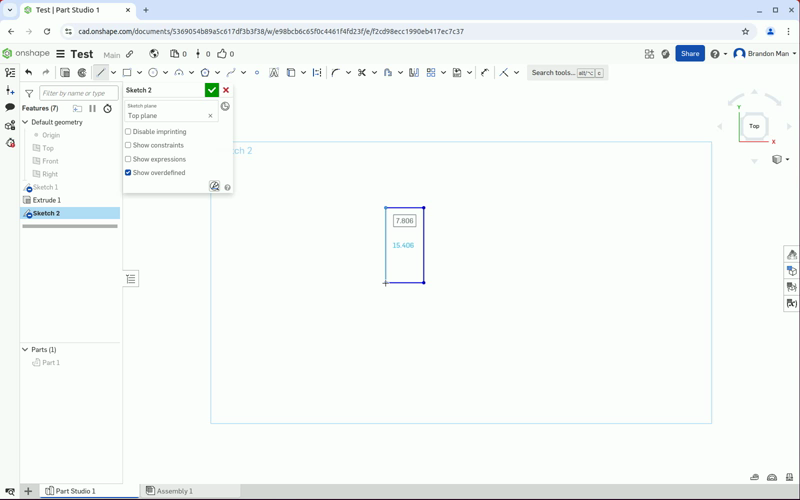
key_up(shift)
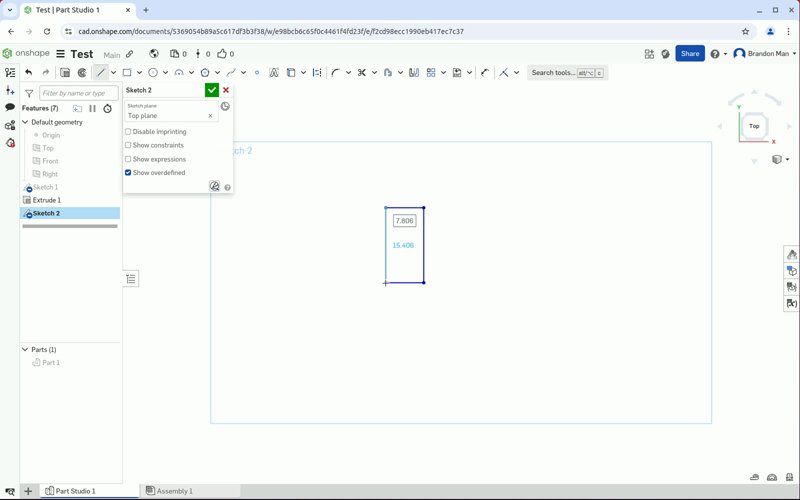
click(385, 282)
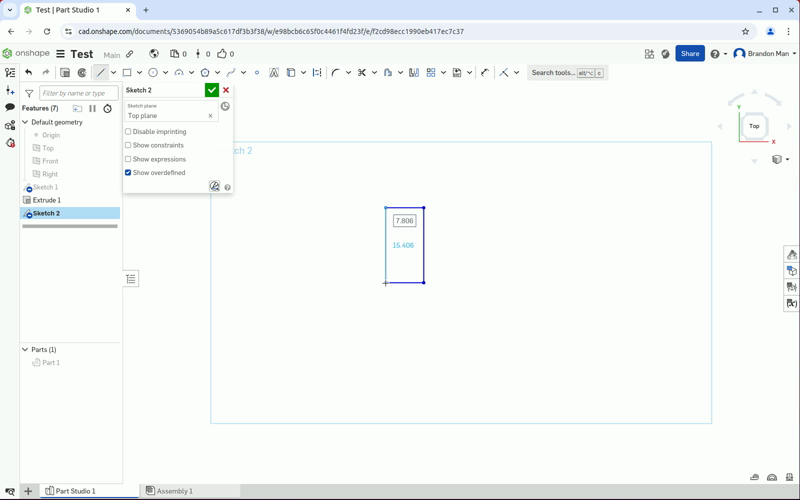
key(esc)
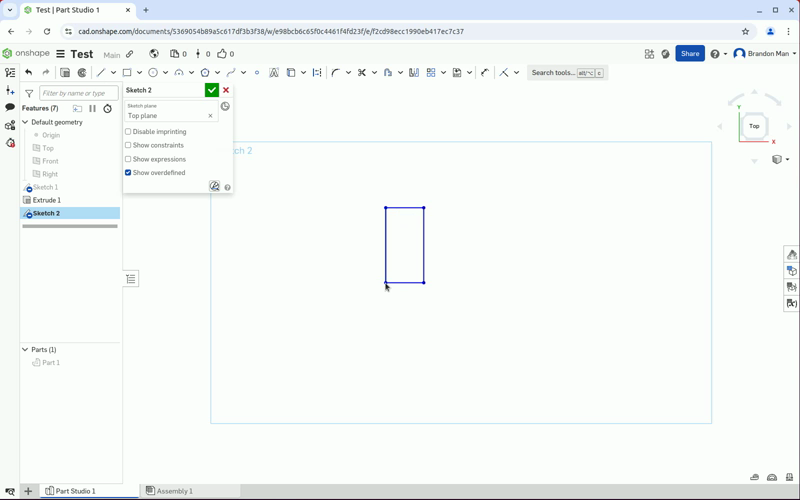
mouse_move(390, 280)
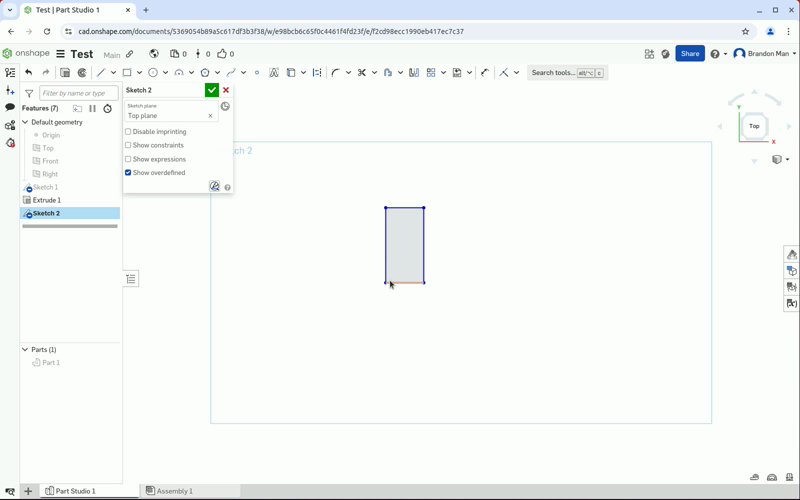
click(390, 280)
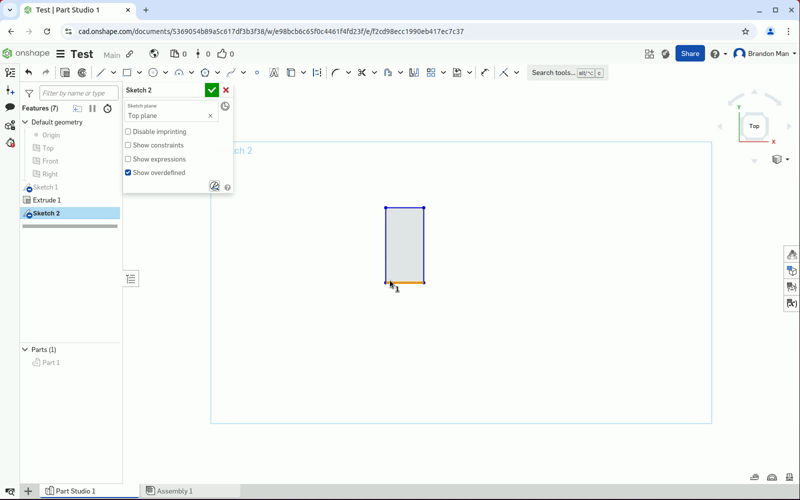
mouse_move(73, 352)
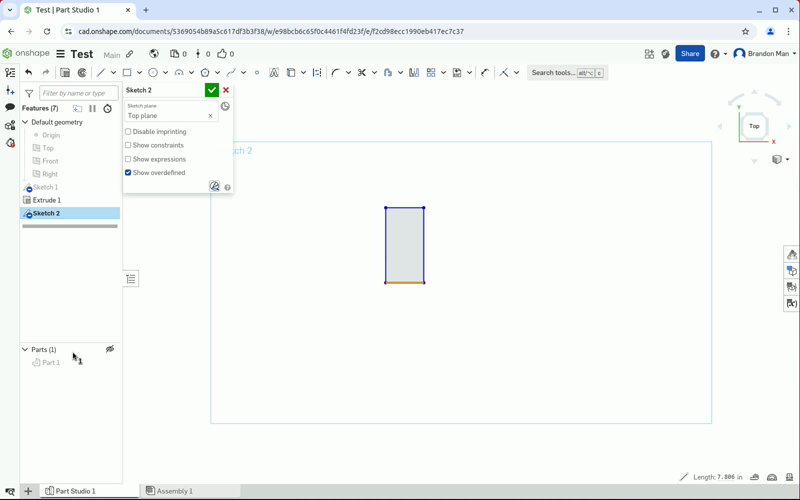
key(shift+y)
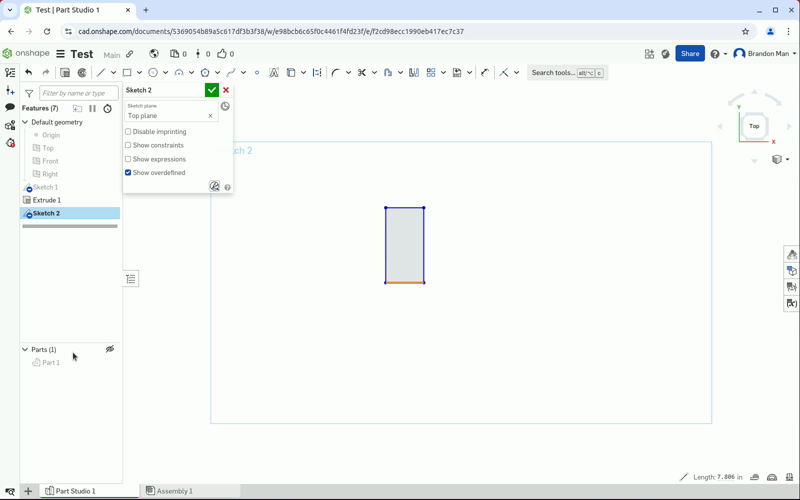
key(shift+e)
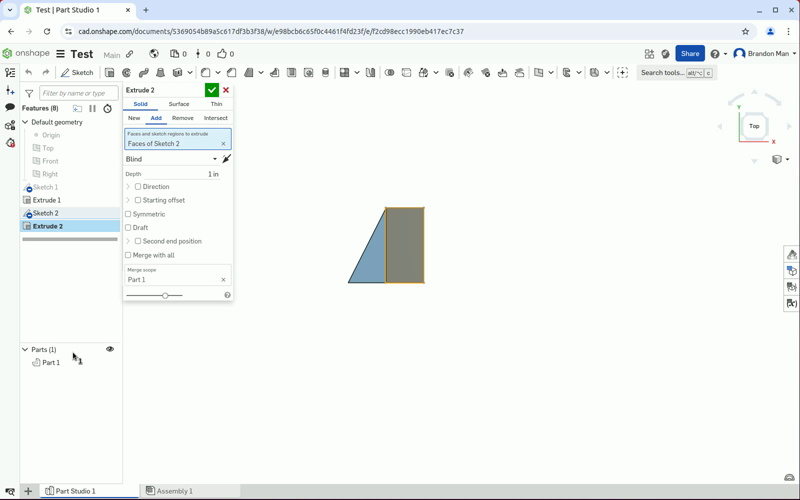
mouse_move(143, 106)
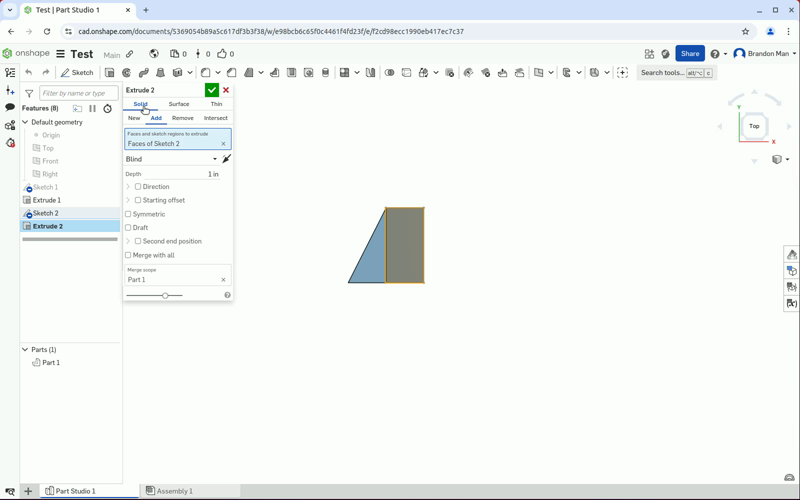
click(143, 106)
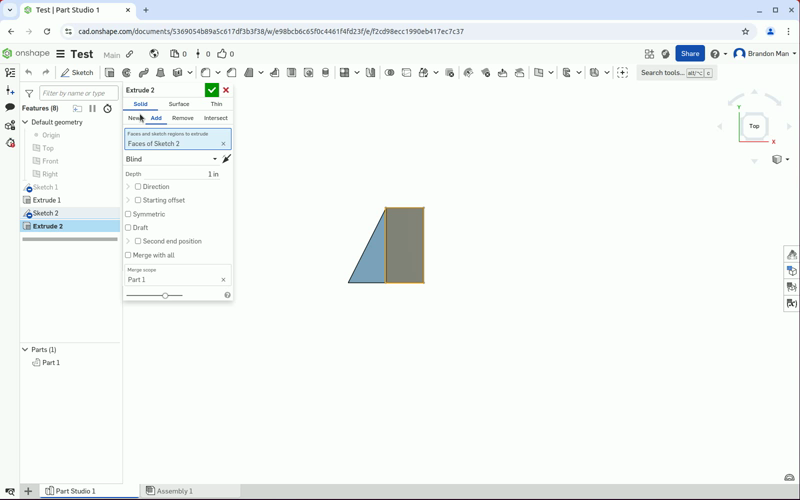
mouse_move(137, 120)
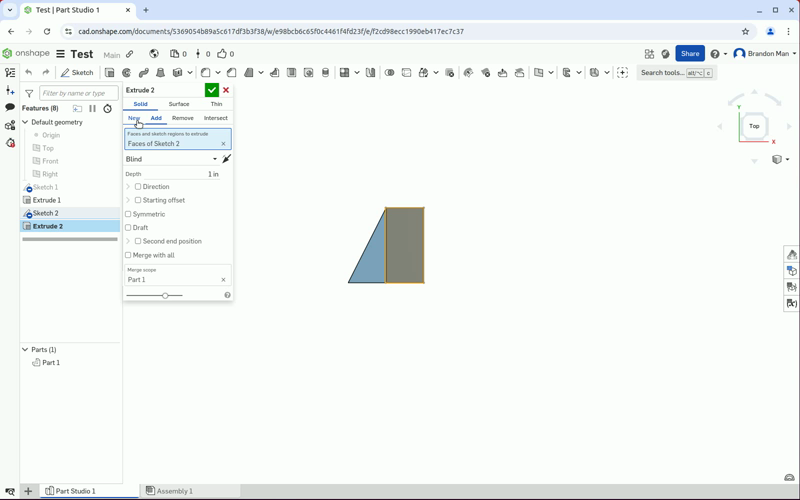
click(137, 120)
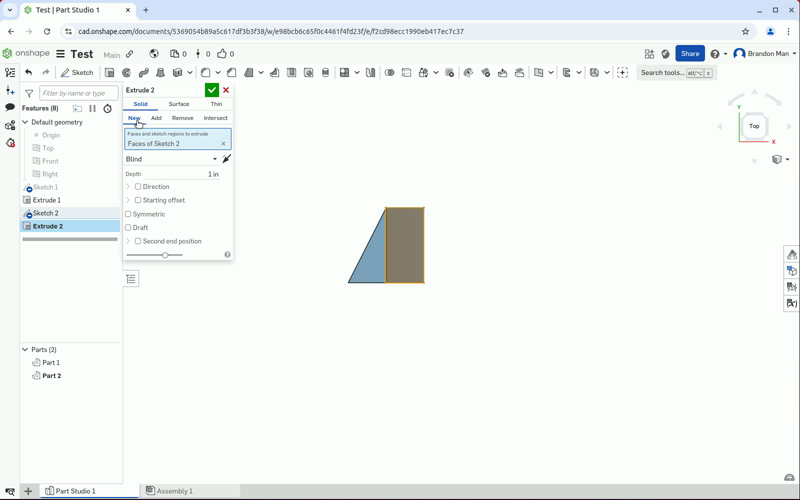
key(tab, 4)
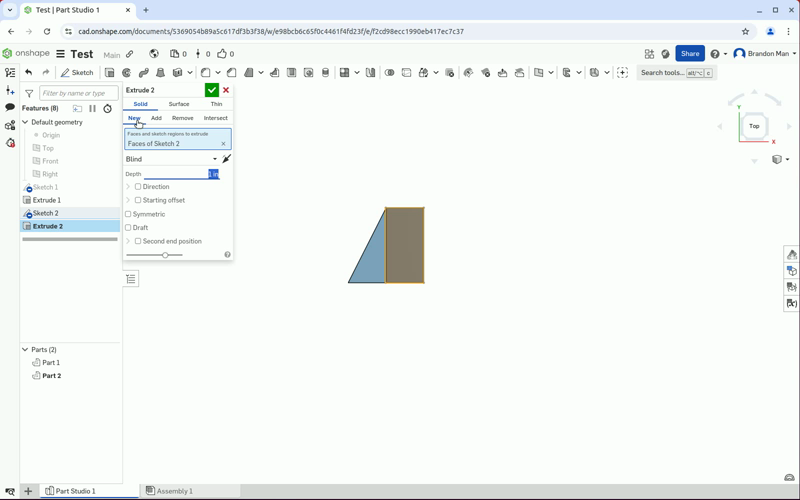
text(2.889)
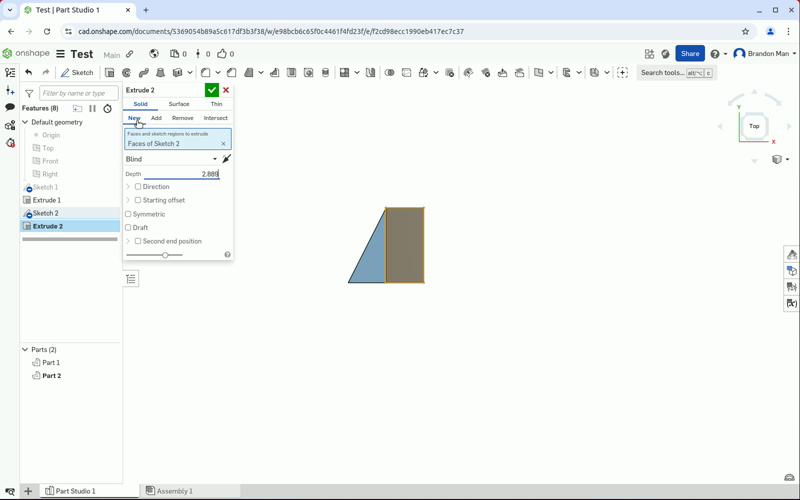
key(enter)
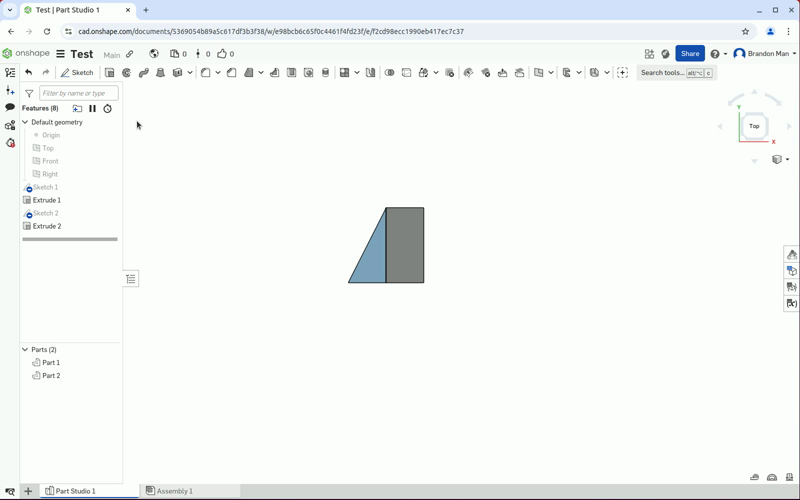
key(shift+h)
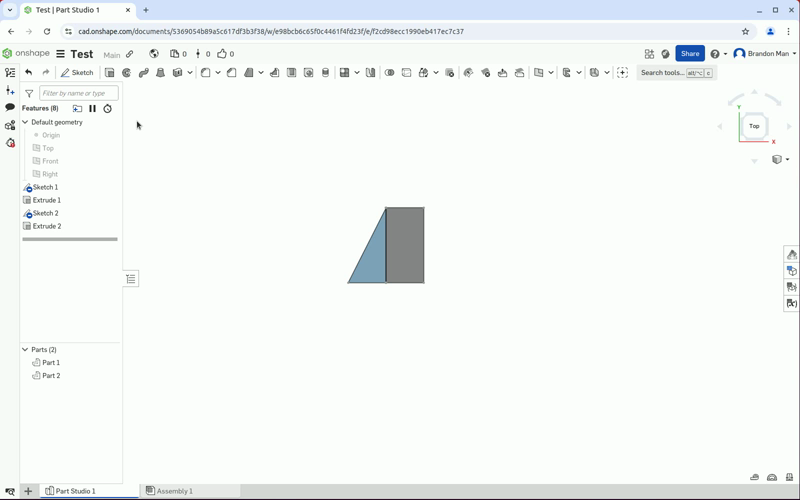
key(shift+h)
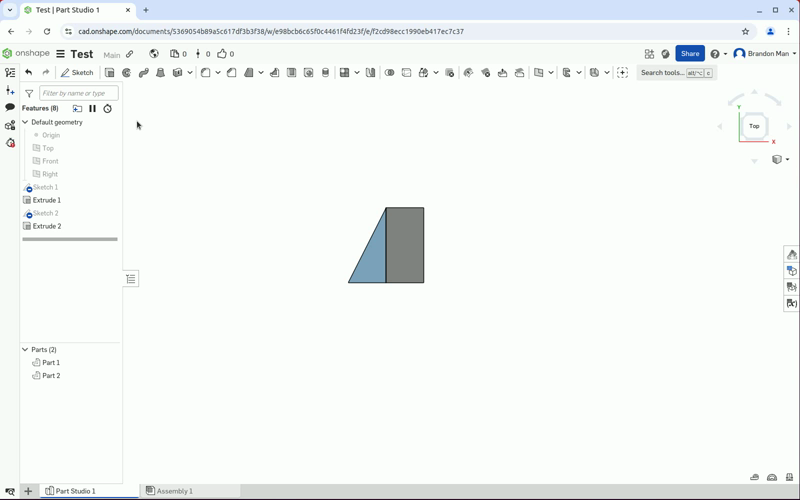
mouse_move(73, 189)
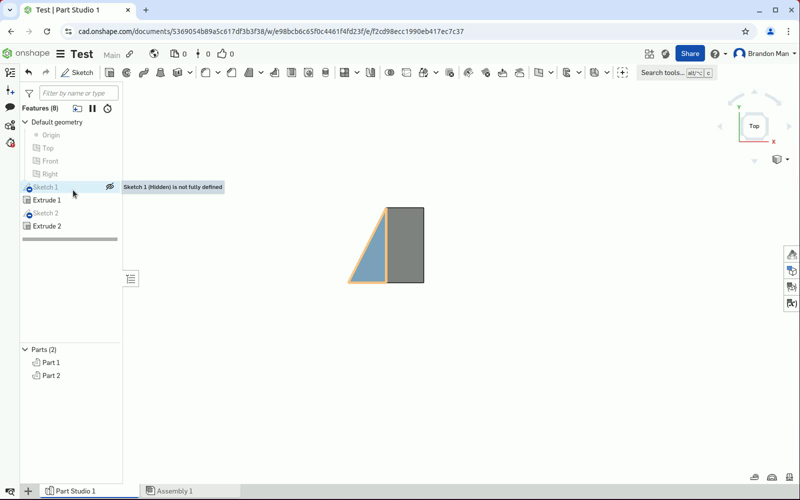
click(73, 189)
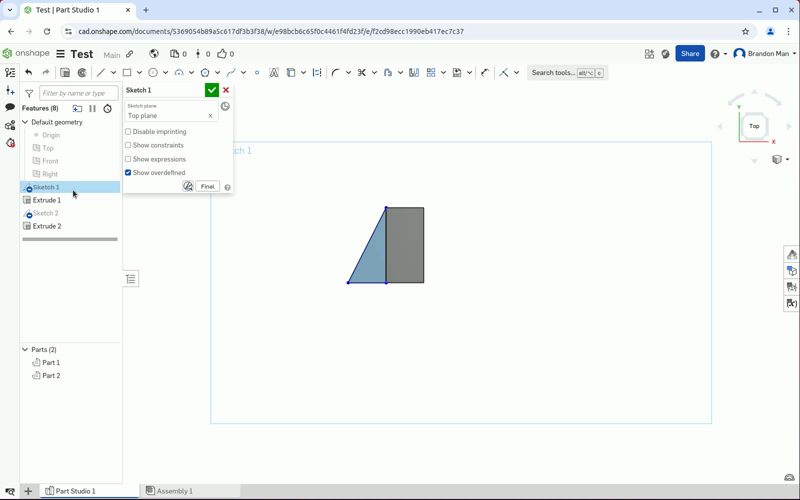
mouse_move(229, 92)
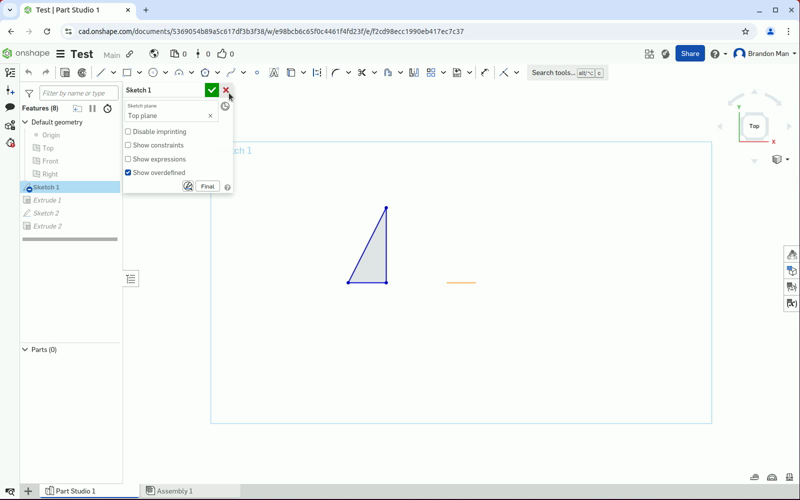
click(229, 92)
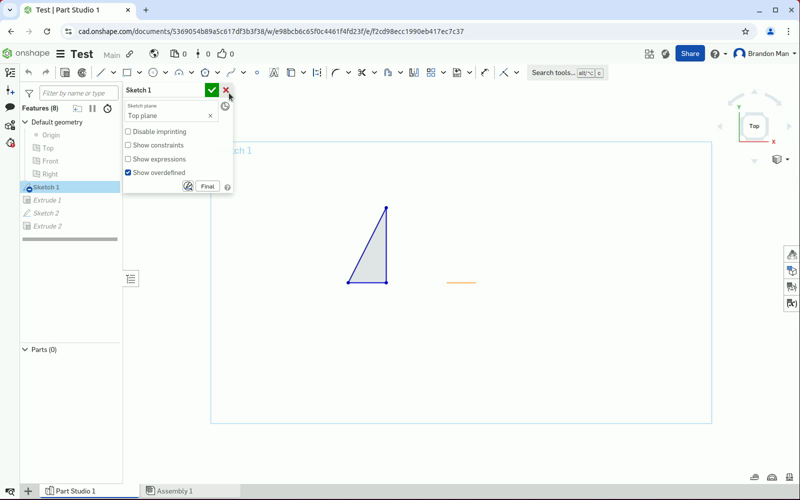
key(shift+s)
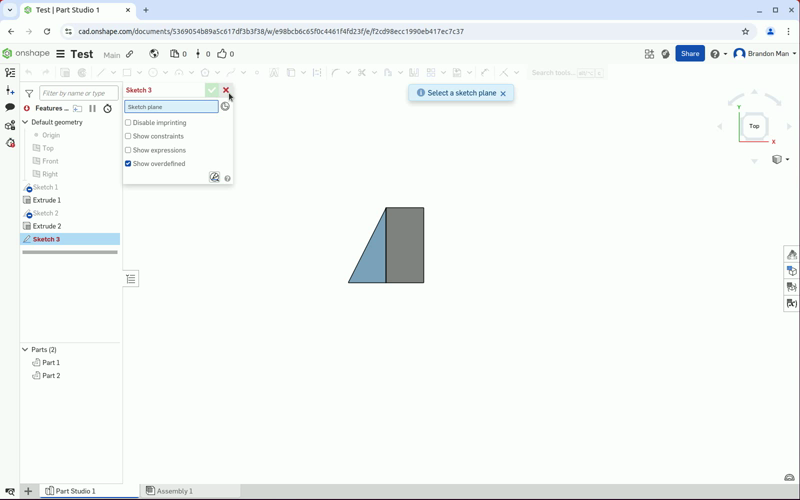
mouse_move(73, 150)
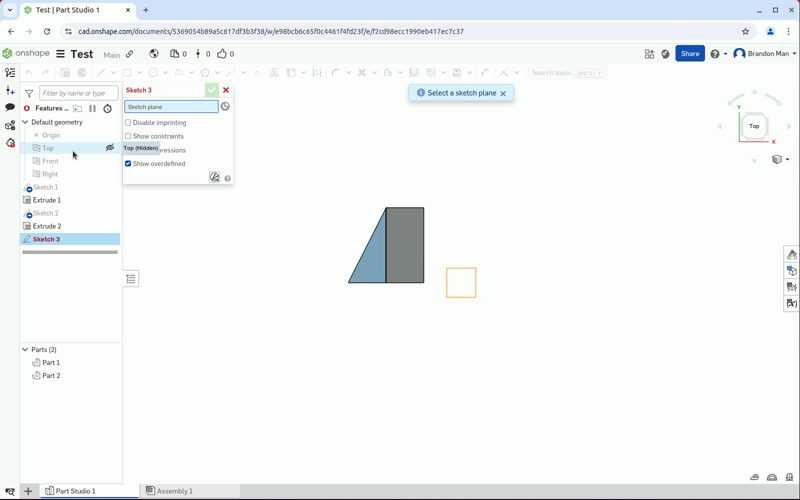
click(73, 150)
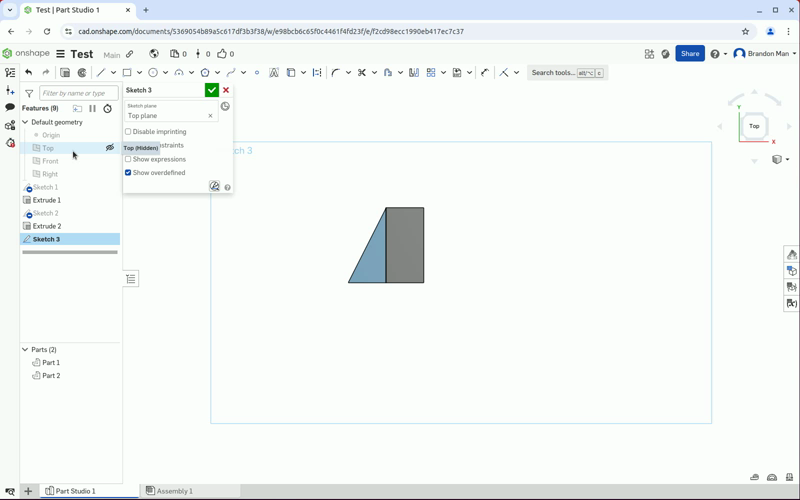
mouse_move(73, 352)
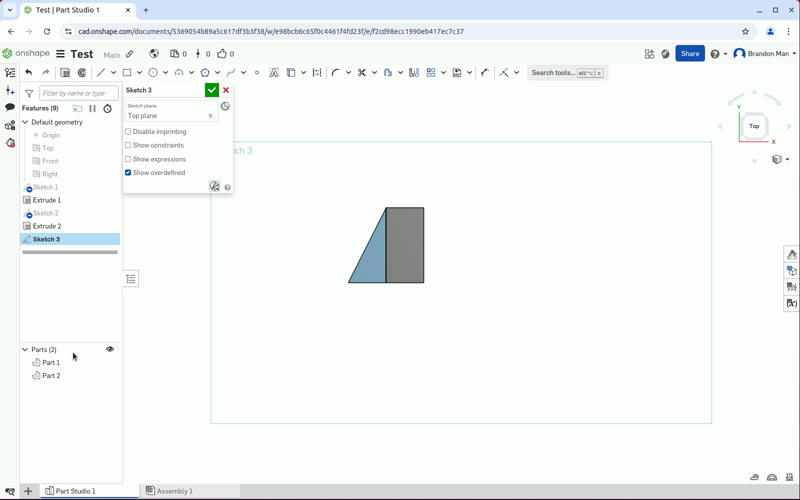
key(y)
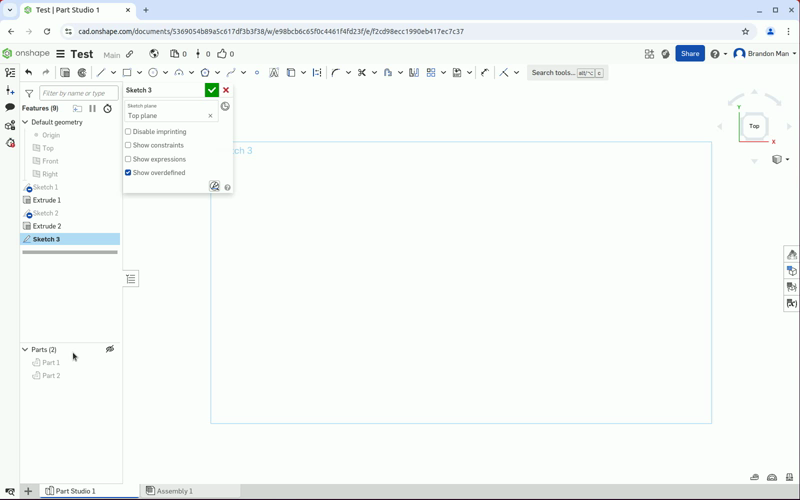
key(l)
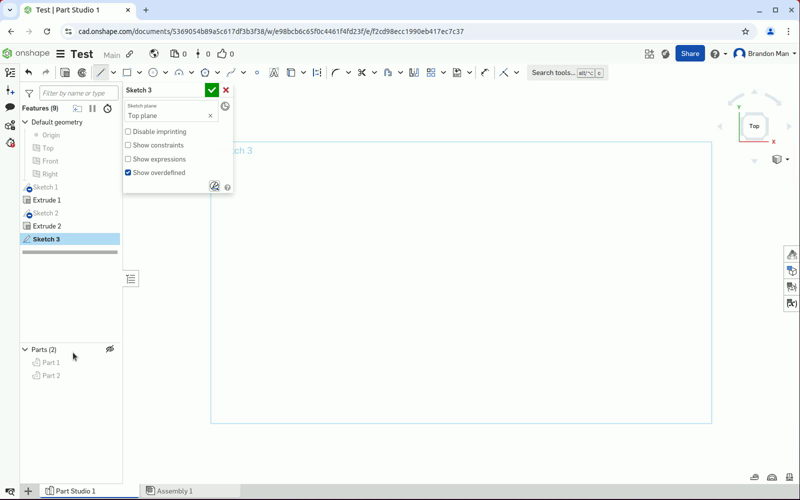
key_down(shift)
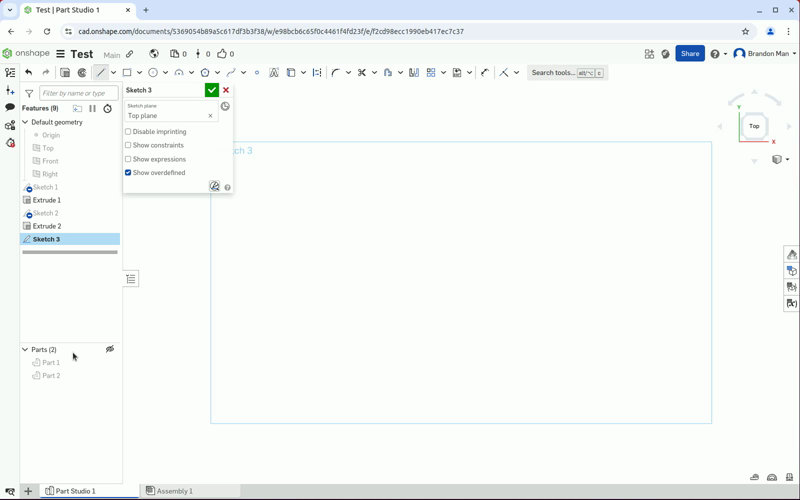
mouse_move(423, 282)
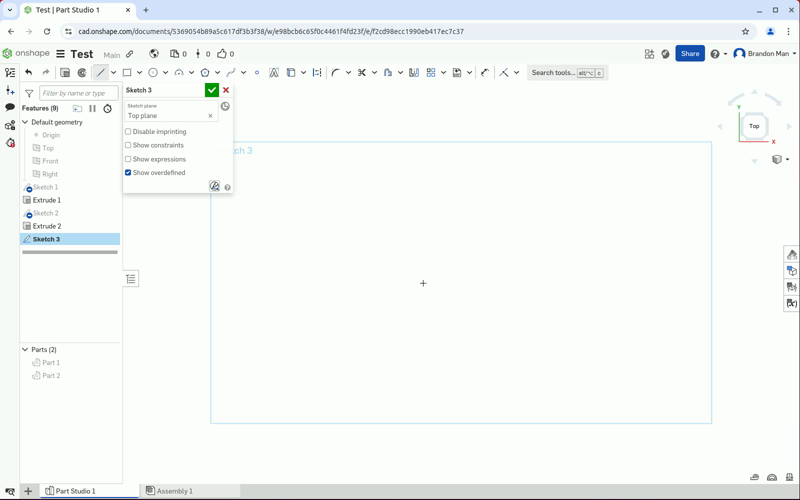
click(423, 282)
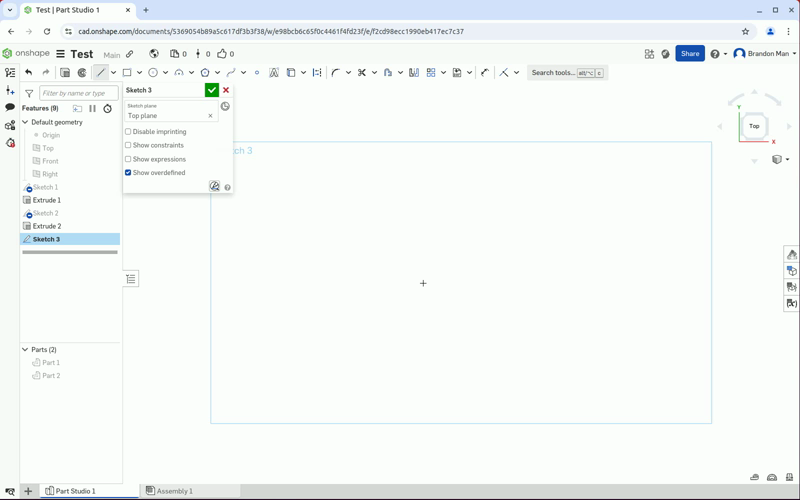
key_up(shift)
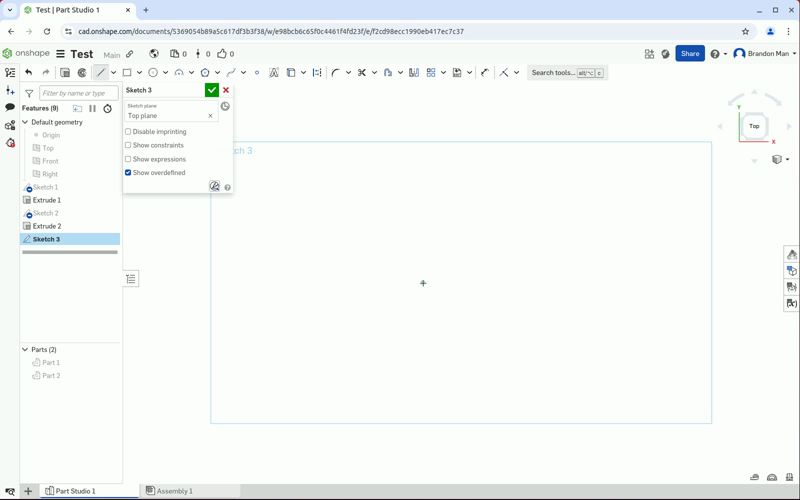
key_down(shift)
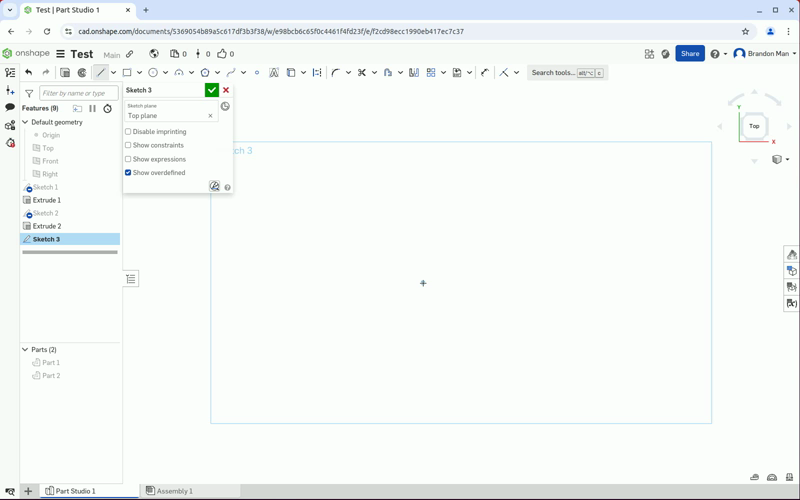
mouse_move(453, 282)
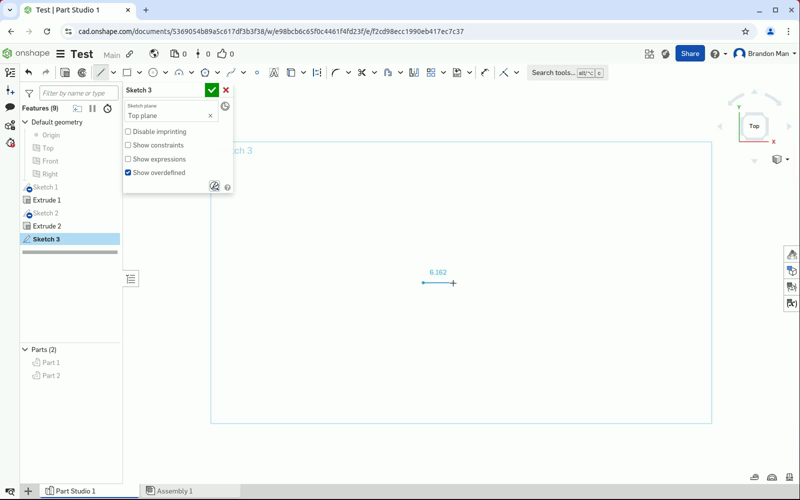
mouse_move(461, 282)
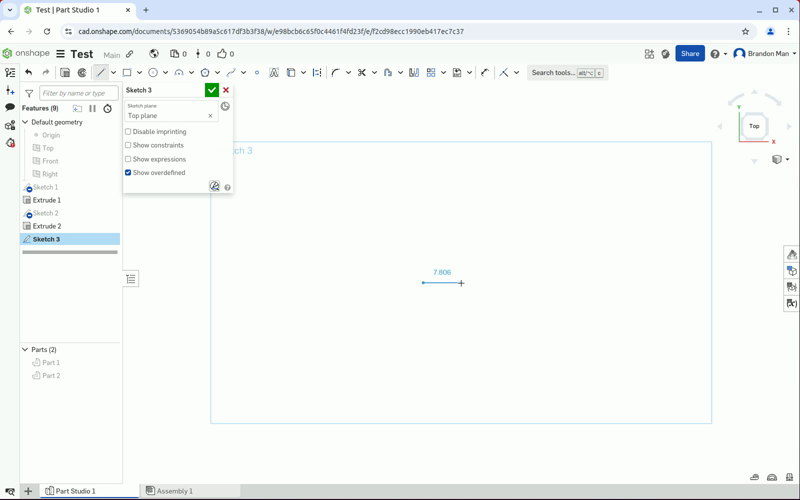
click(461, 282)
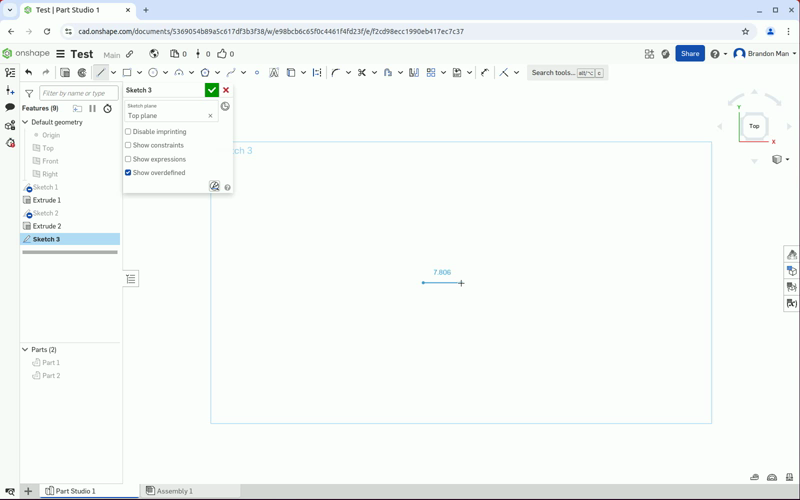
key_up(shift)
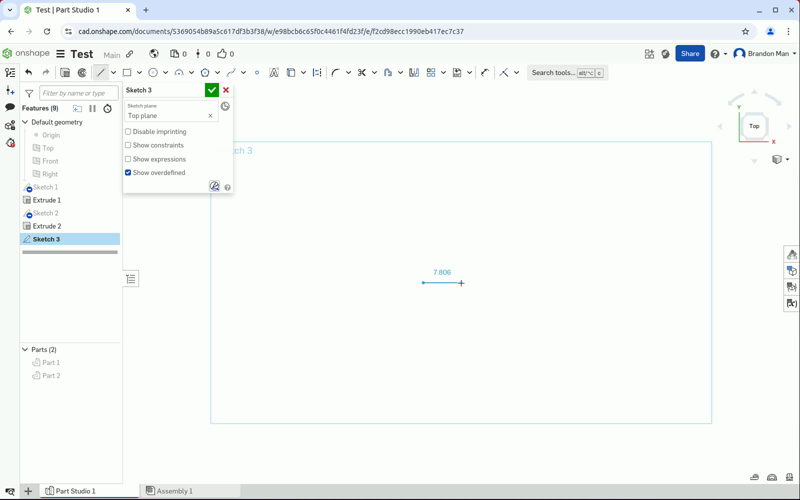
key_down(shift)
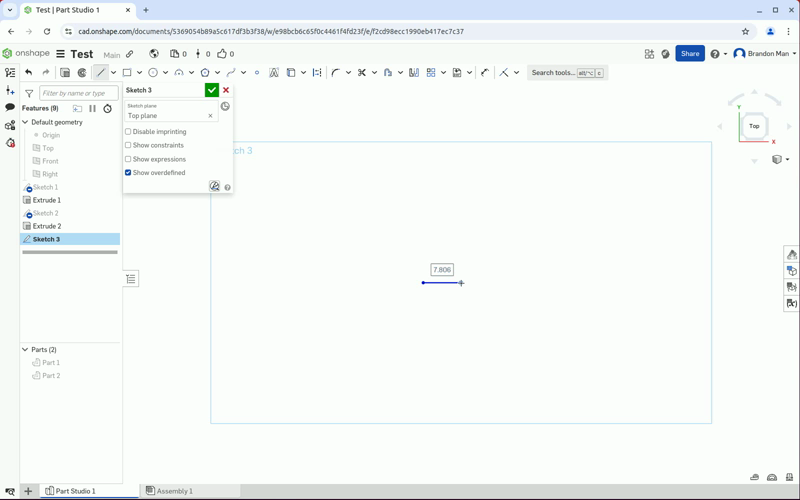
mouse_move(461, 207)
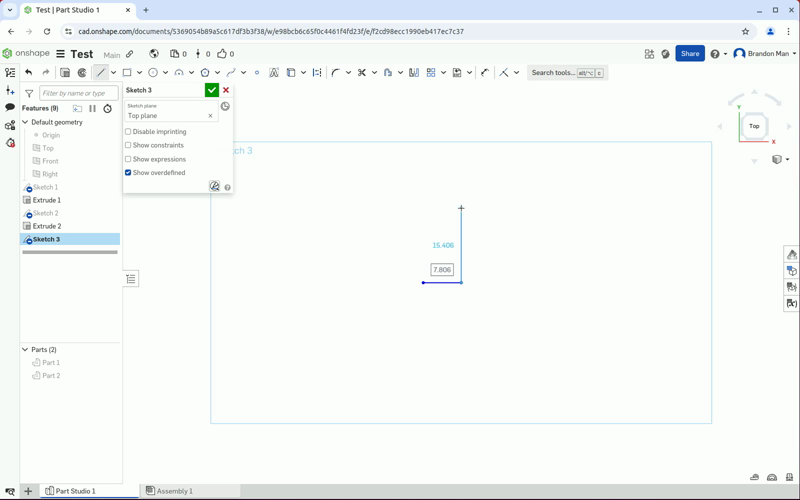
click(461, 207)
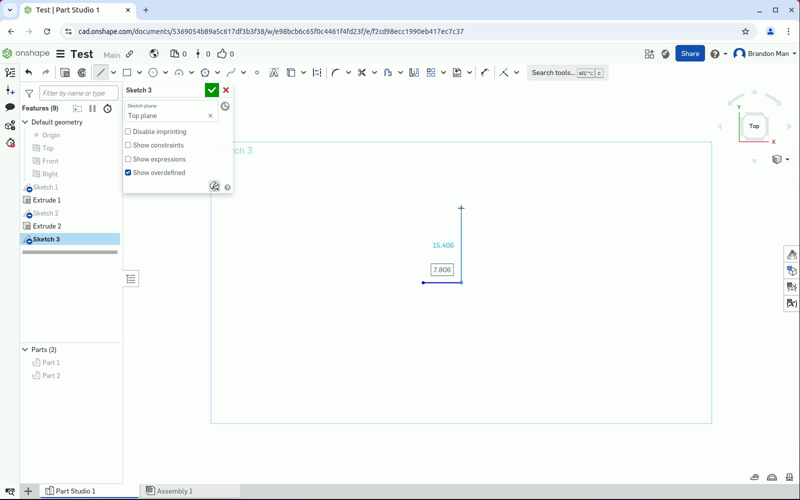
key_up(shift)
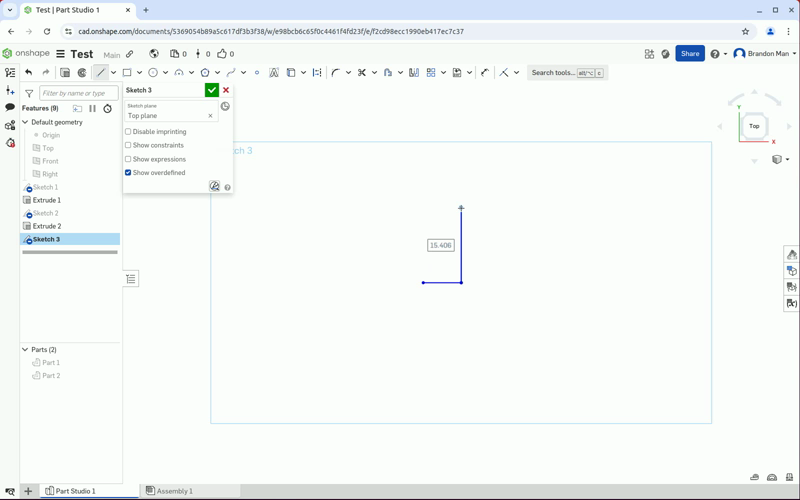
key_down(shift)
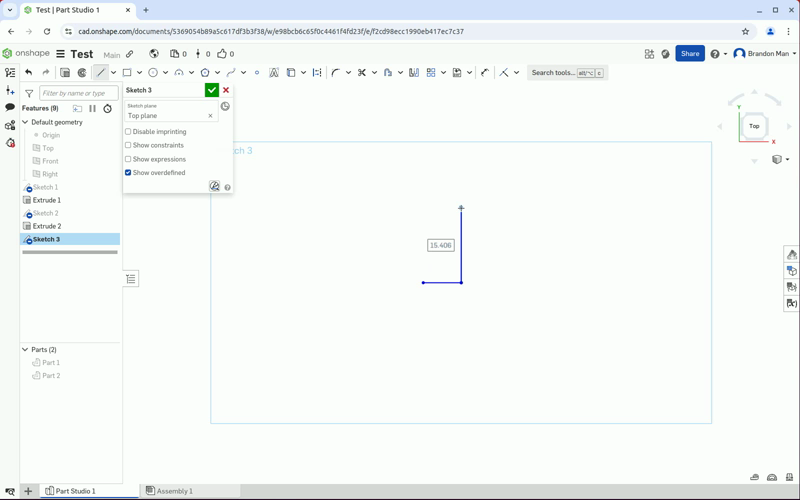
mouse_move(491, 207)
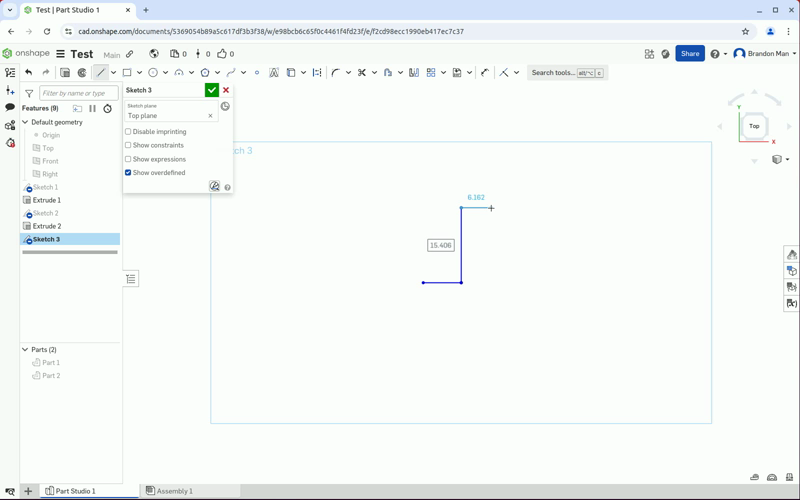
mouse_move(423, 207)
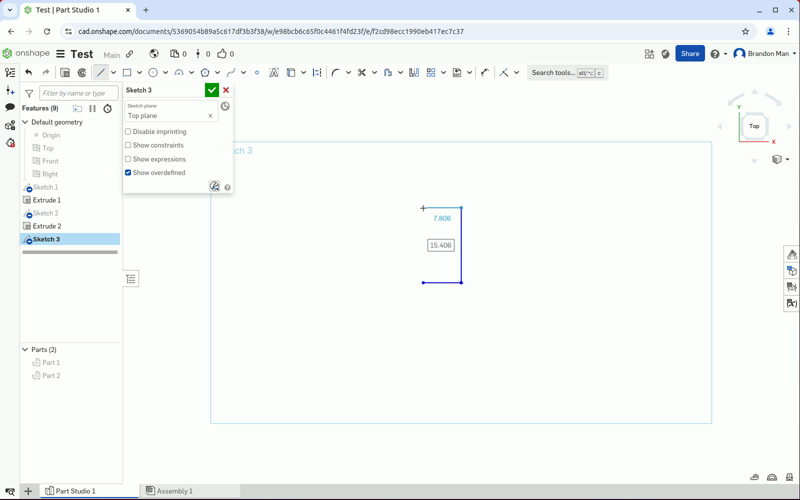
click(423, 207)
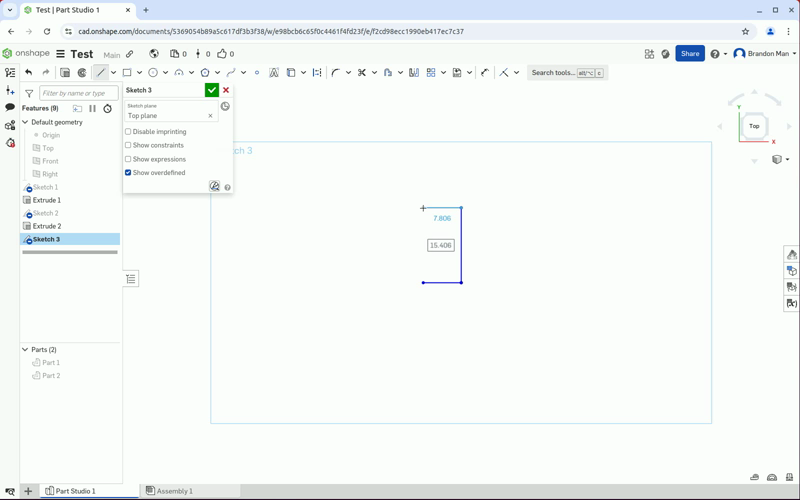
key_up(shift)
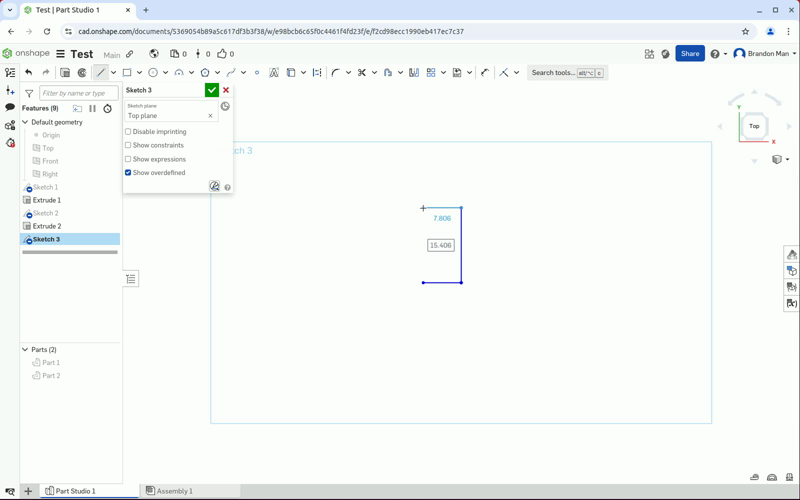
key_down(shift)
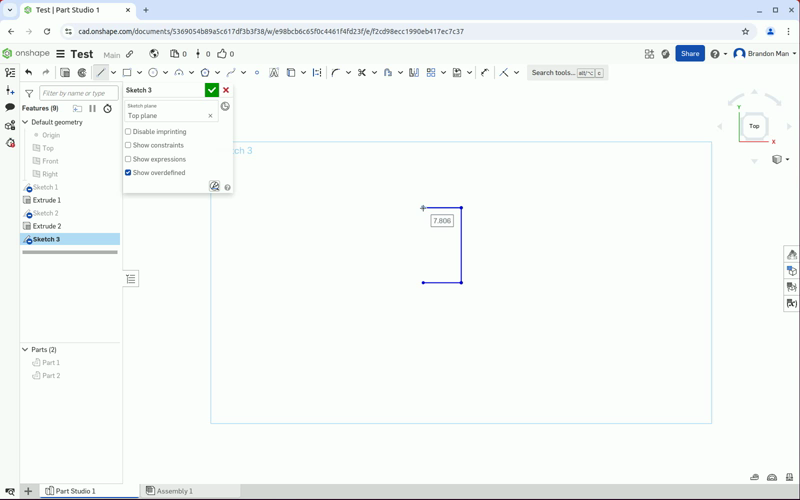
mouse_move(423, 282)
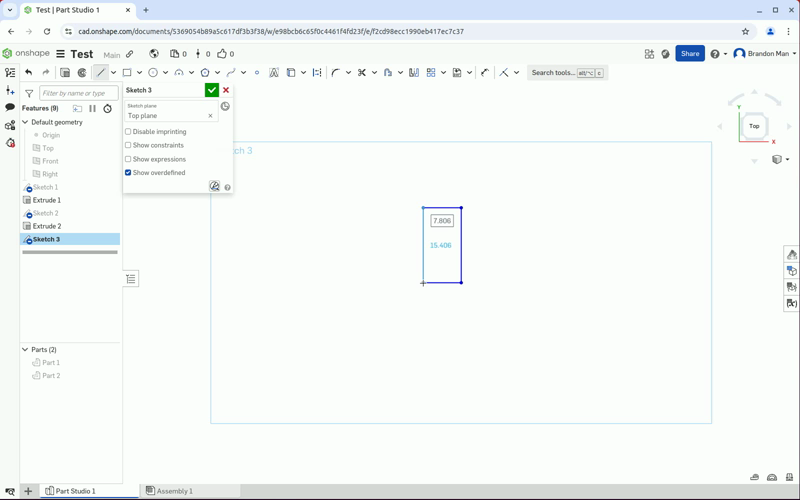
key_up(shift)
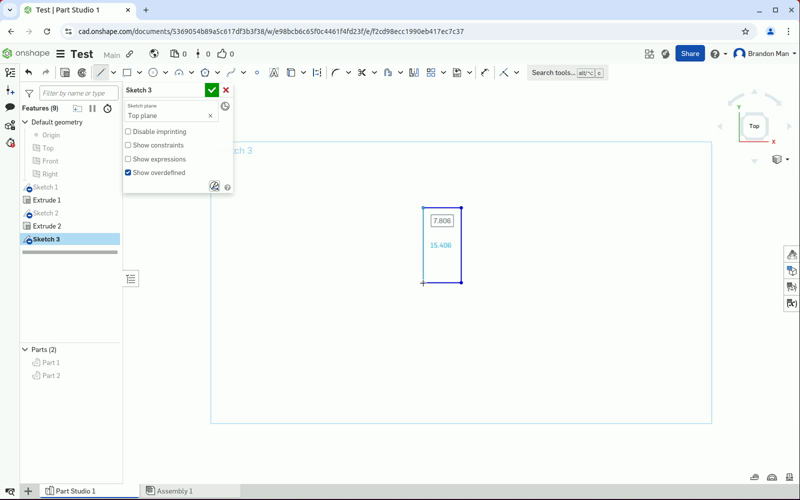
click(423, 282)
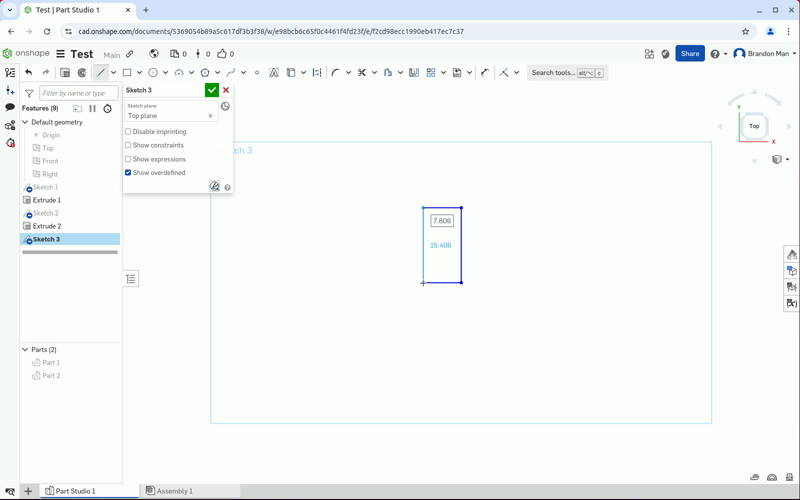
key(esc)
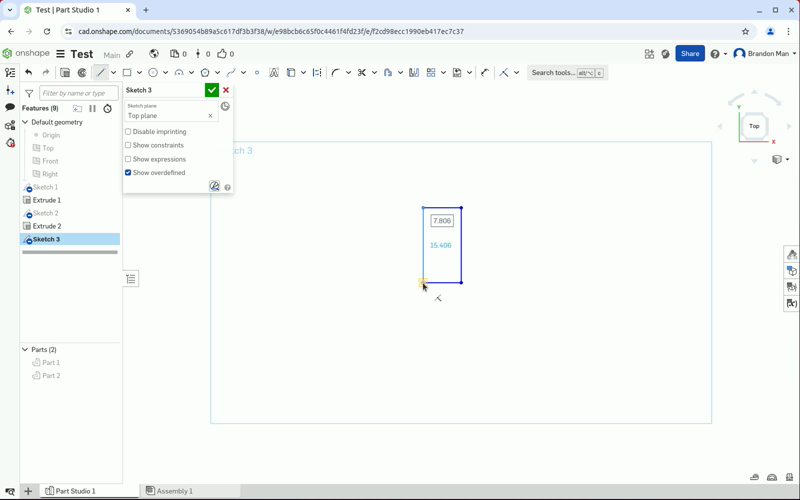
key(c)
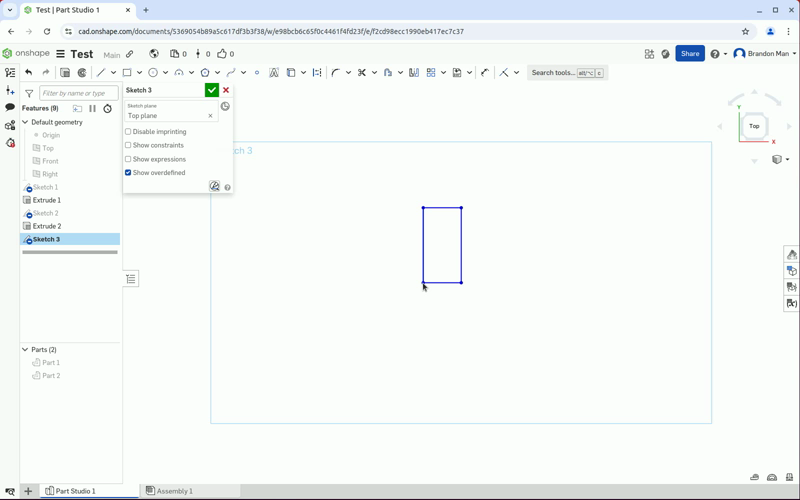
key_down(shift)
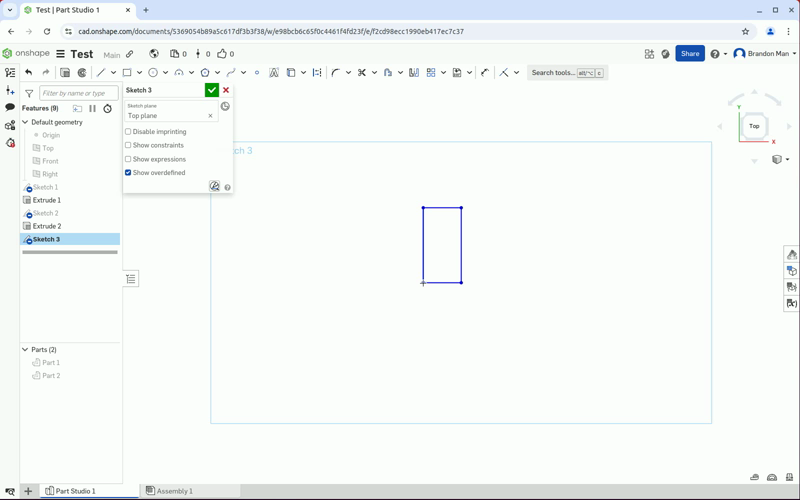
mouse_move(442, 264)
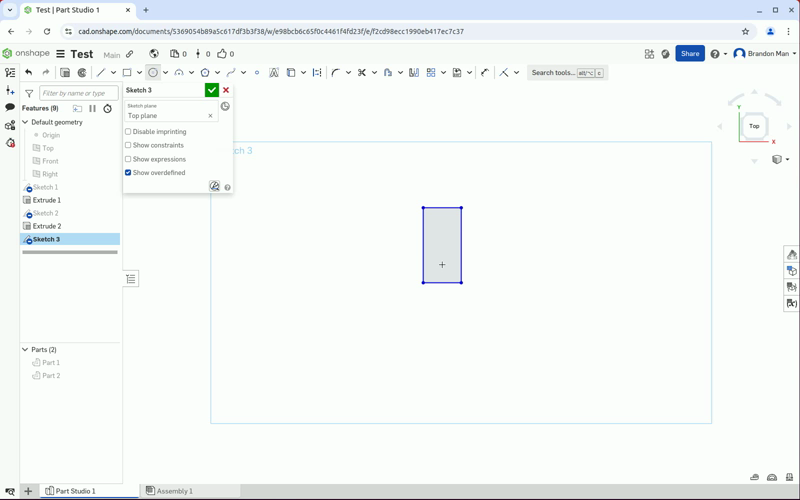
click(442, 264)
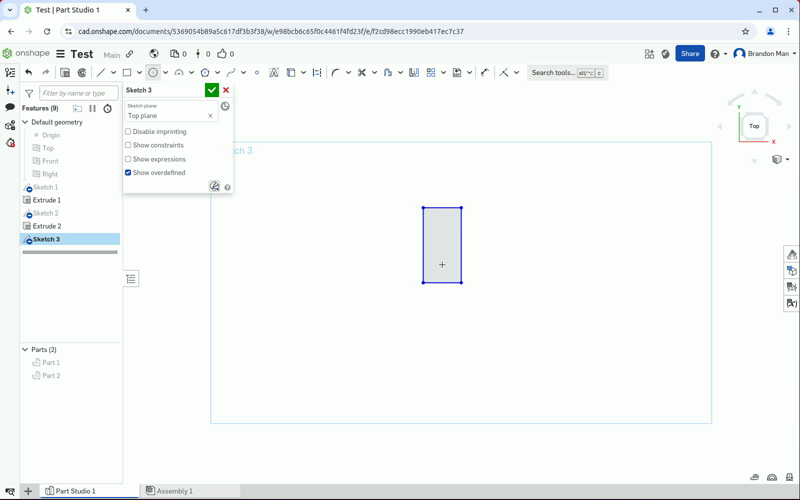
key_up(shift)
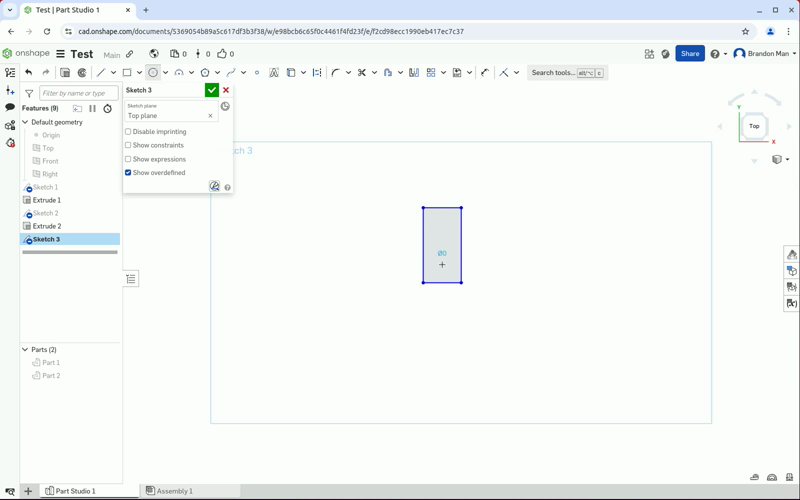
mouse_move(454, 264)
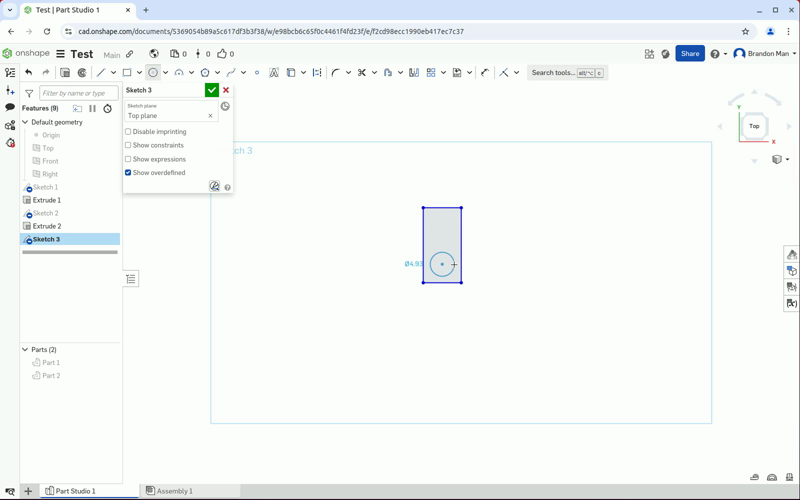
click(454, 264)
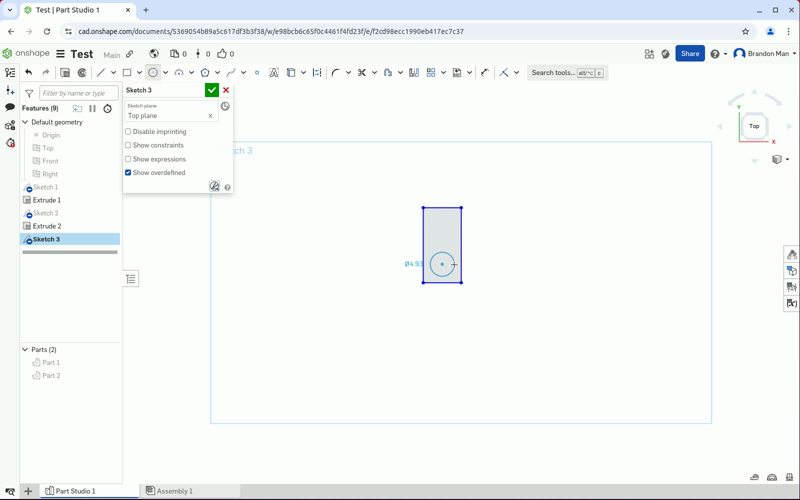
key(esc)
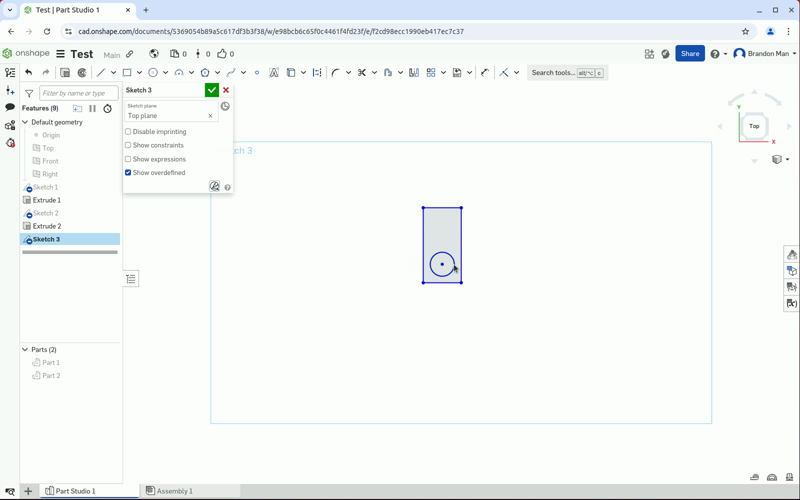
key(c)
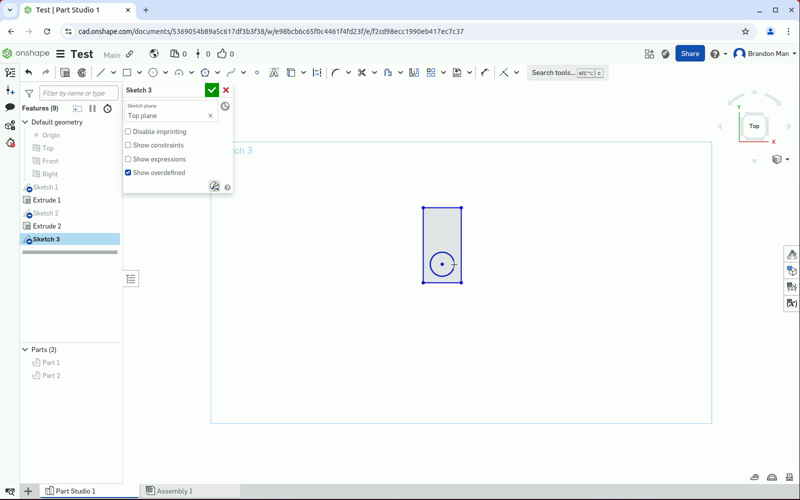
key_down(shift)
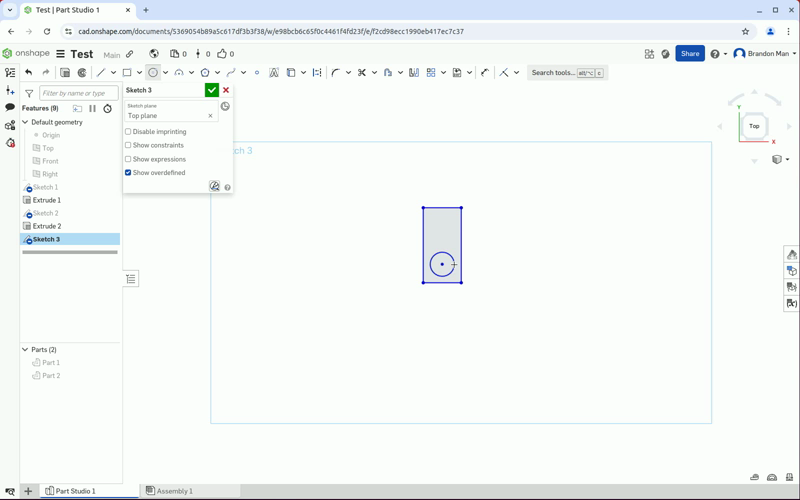
mouse_move(442, 226)
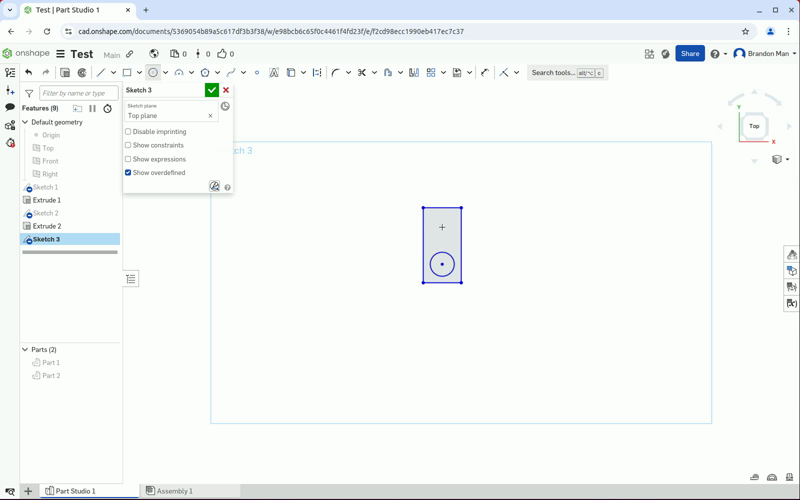
click(442, 226)
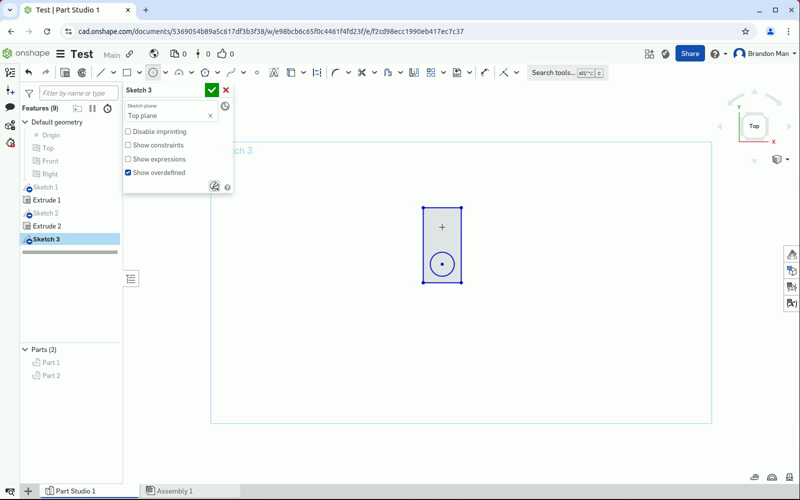
key_up(shift)
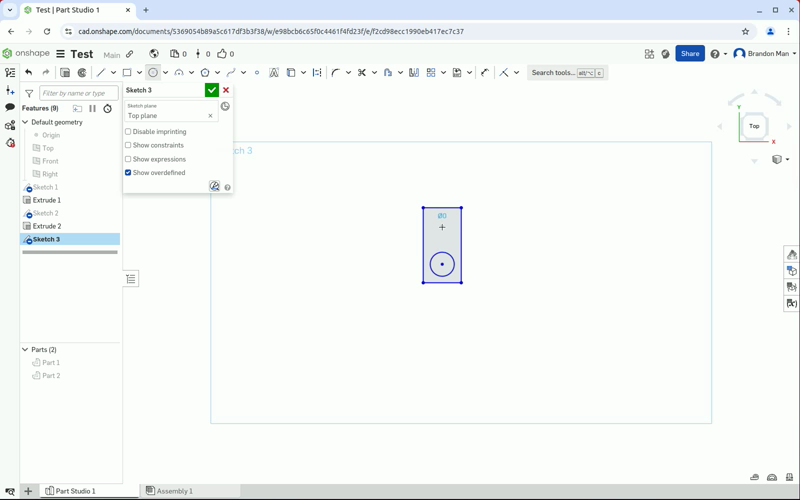
mouse_move(454, 226)
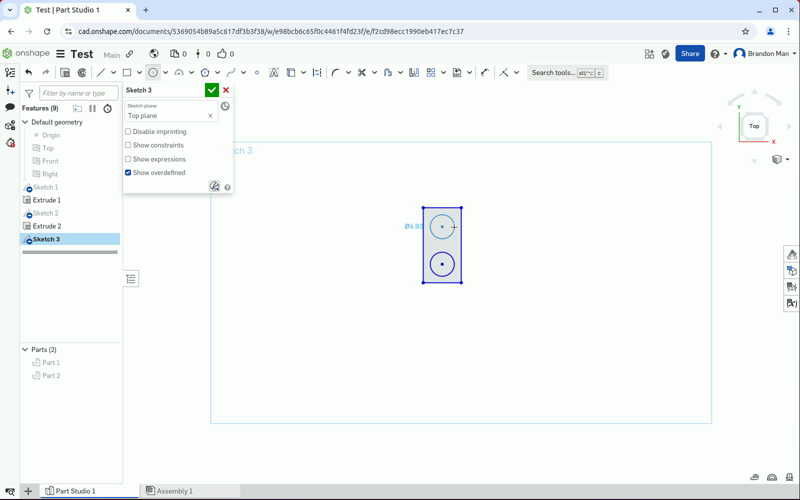
click(454, 226)
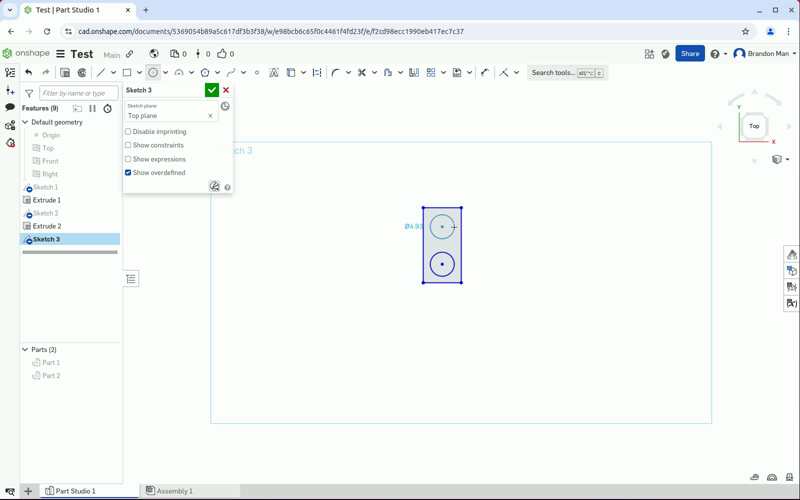
key(esc)
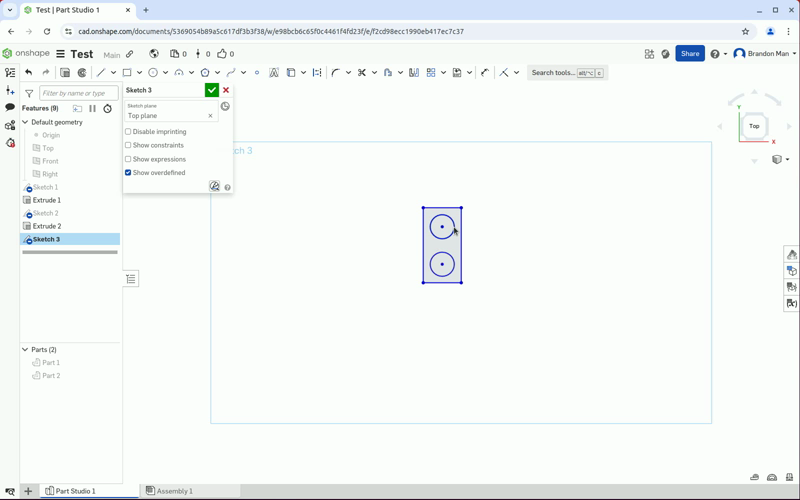
mouse_move(458, 223)
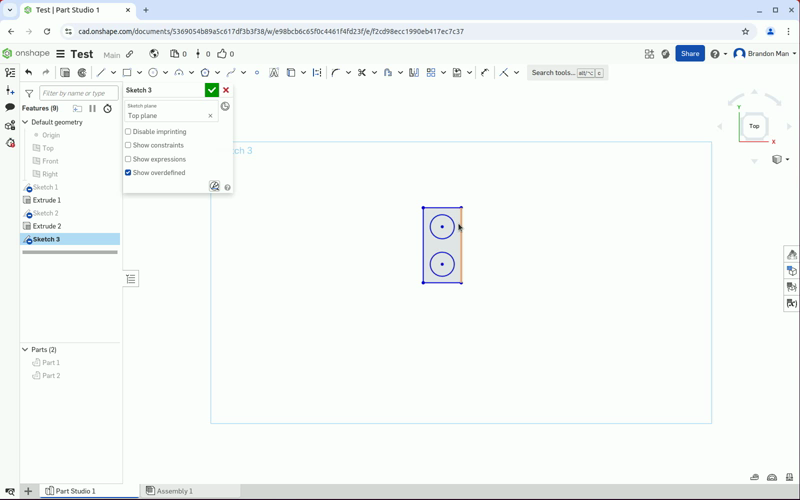
click(458, 223)
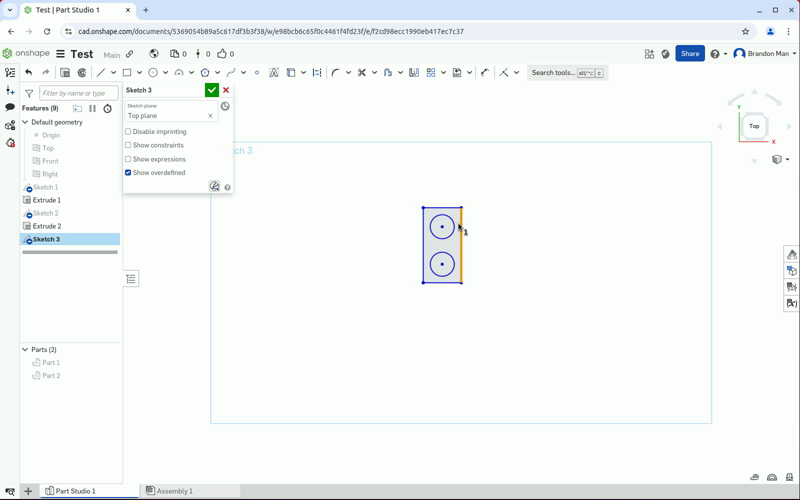
mouse_move(73, 352)
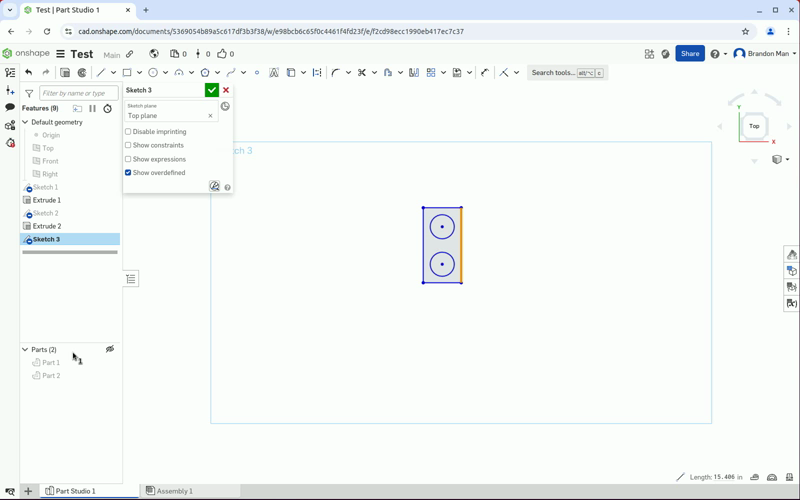
key(shift+y)
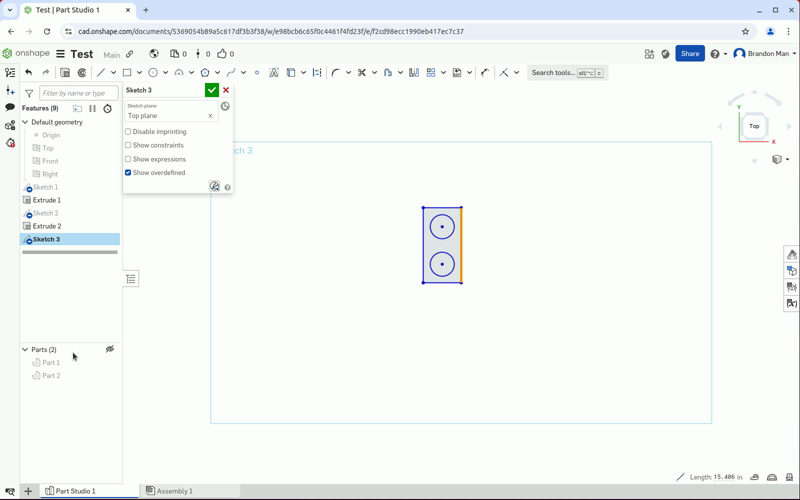
key(shift+e)
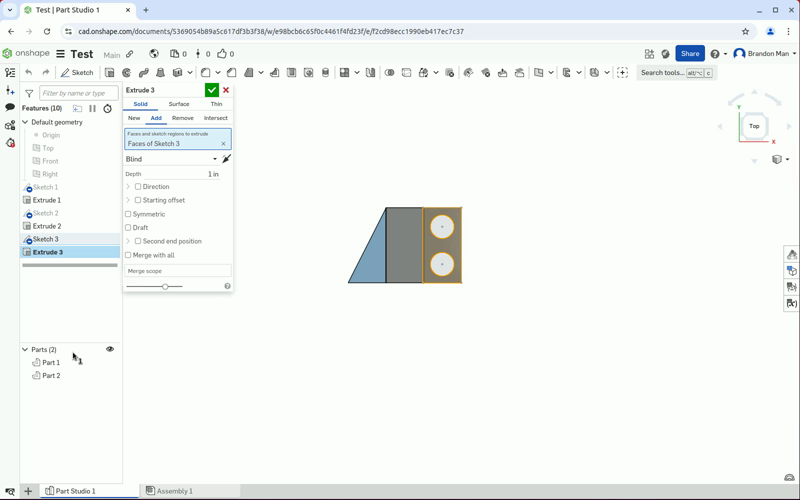
mouse_move(143, 106)
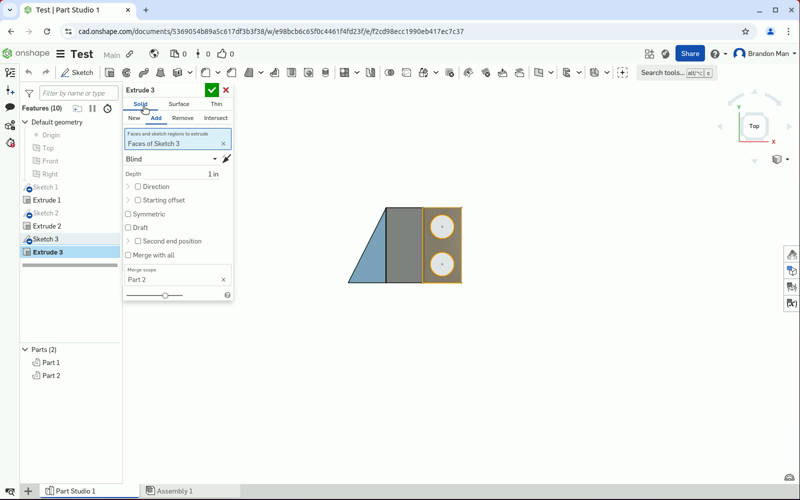
click(143, 106)
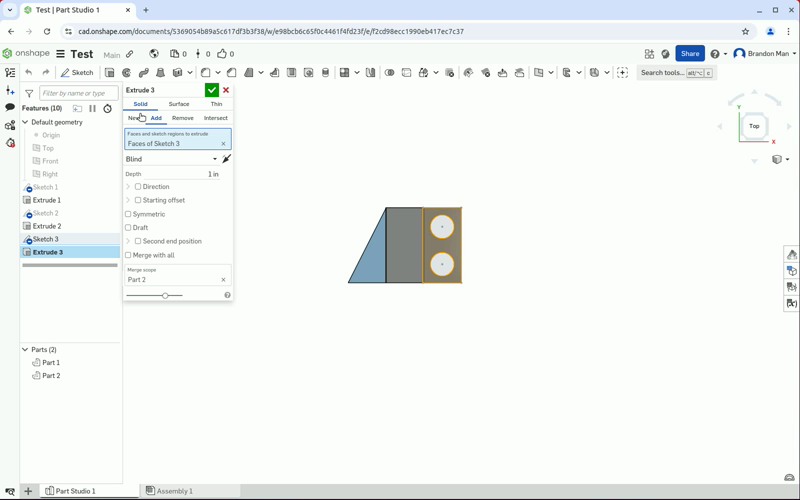
mouse_move(137, 120)
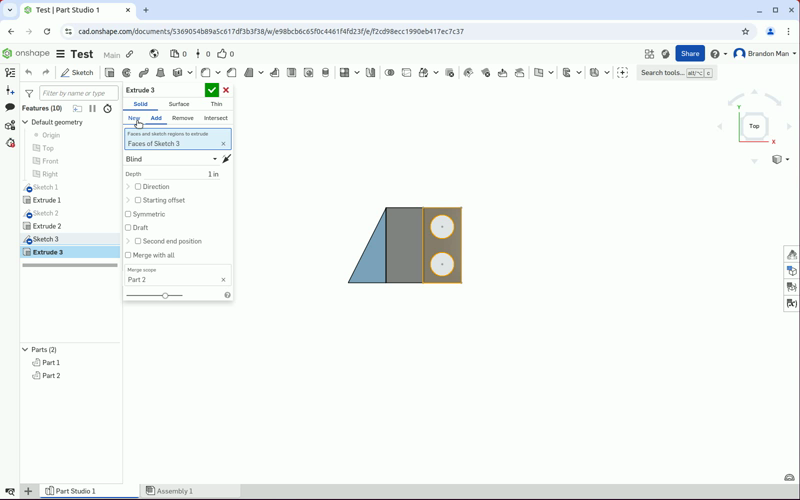
click(137, 120)
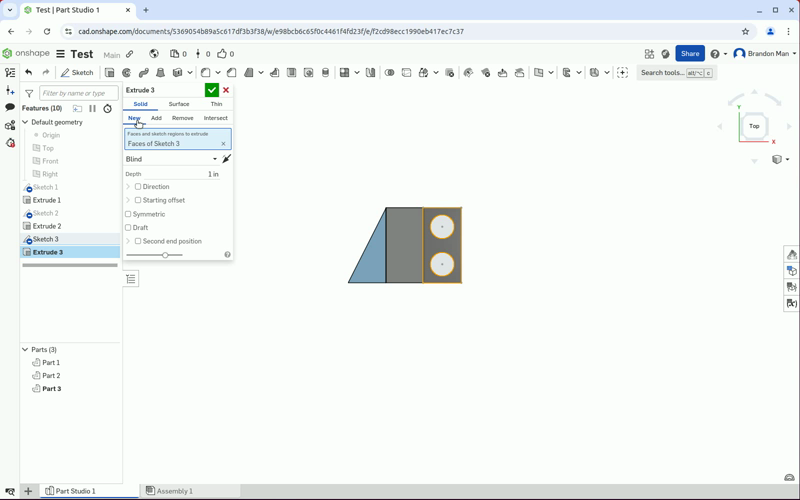
key(tab, 4)
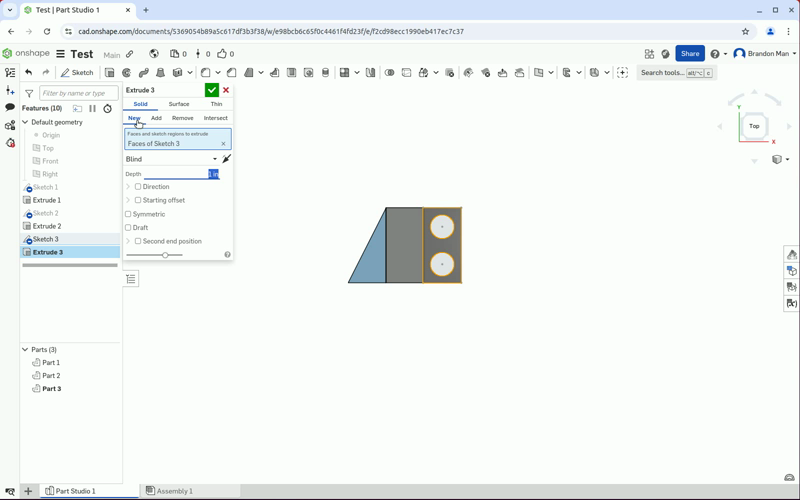
text(2.889)
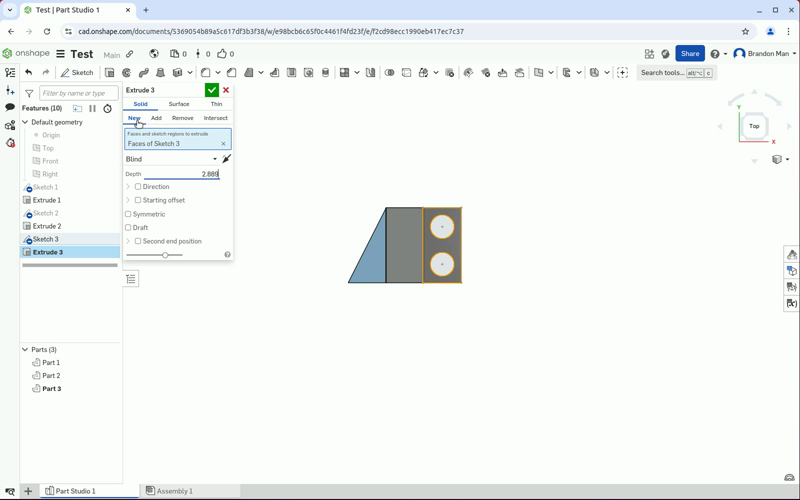
key(enter)
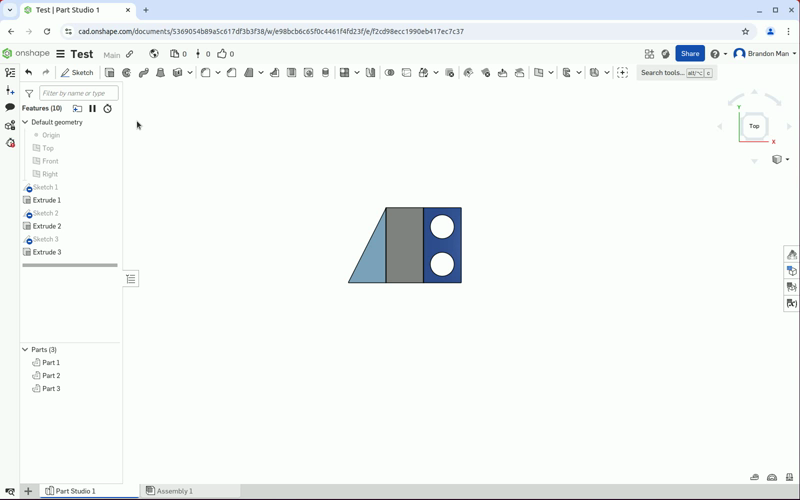
key(shift+h)
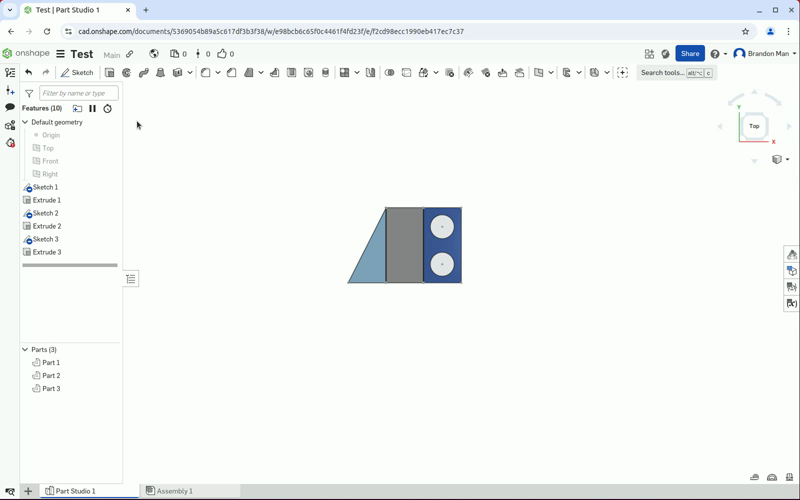
key(shift+h)
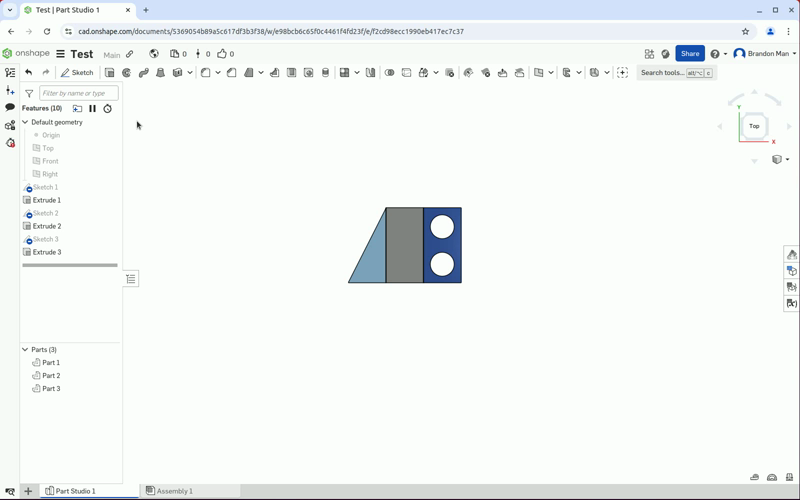
mouse_move(73, 189)
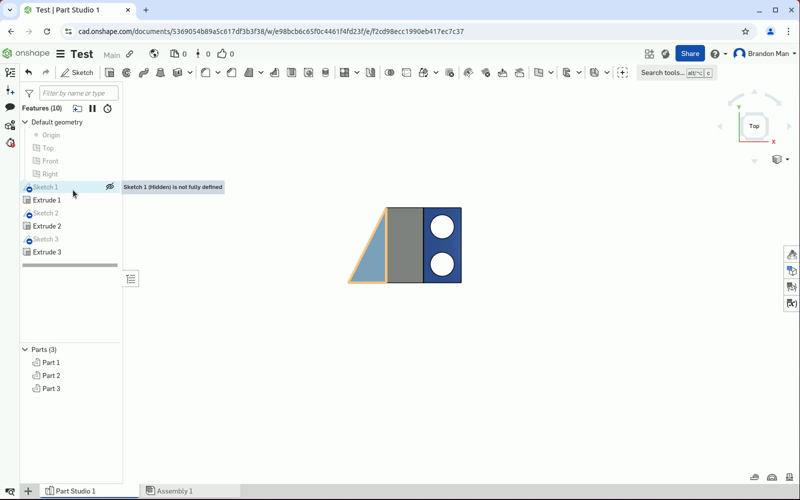
click(73, 189)
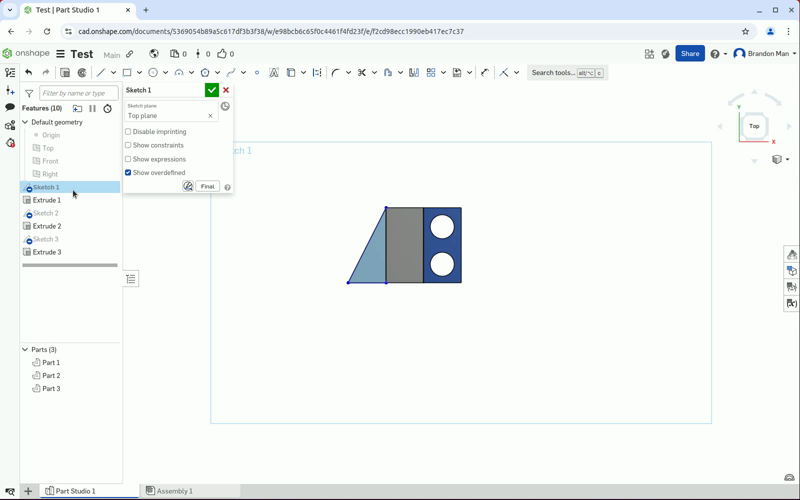
mouse_move(229, 92)
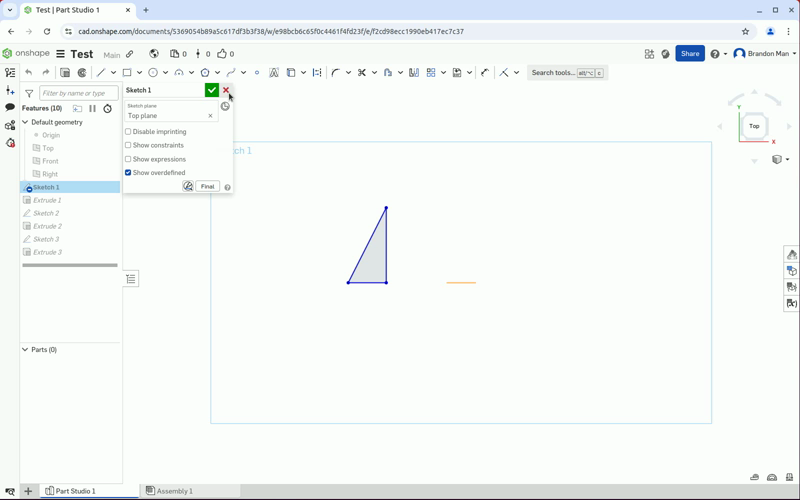
click(229, 92)
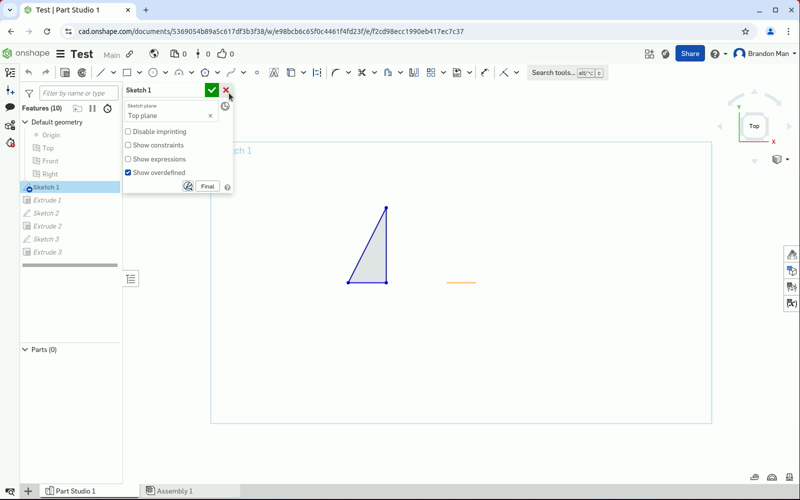
key(shift+s)
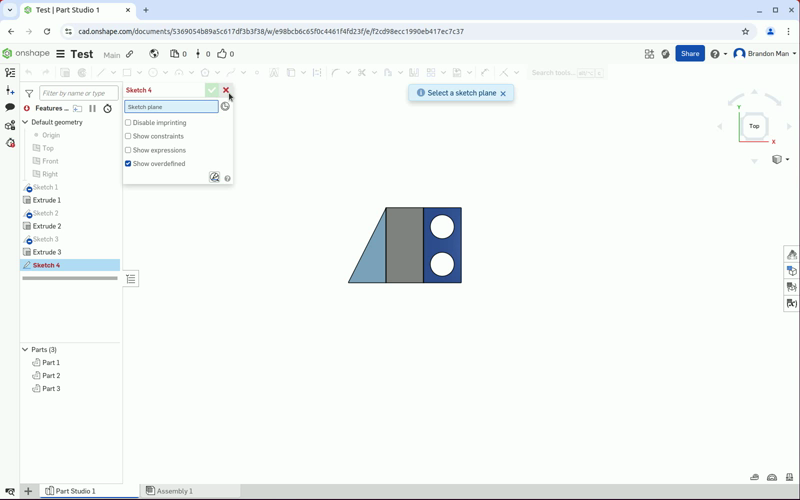
mouse_move(73, 150)
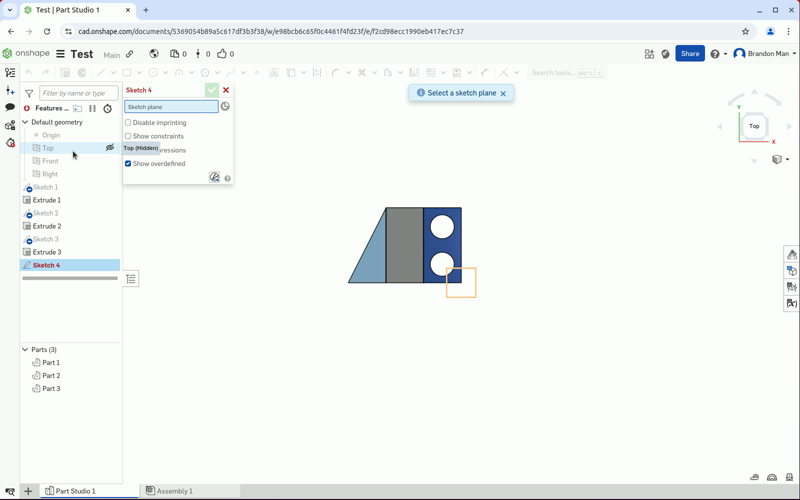
click(73, 150)
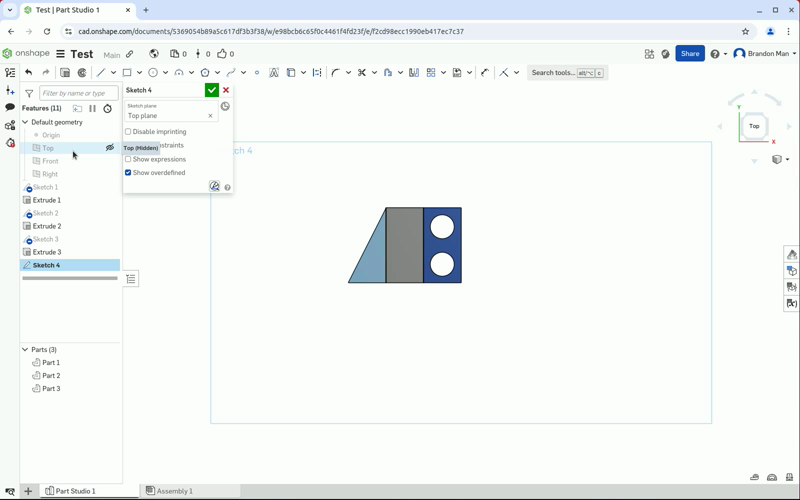
mouse_move(73, 352)
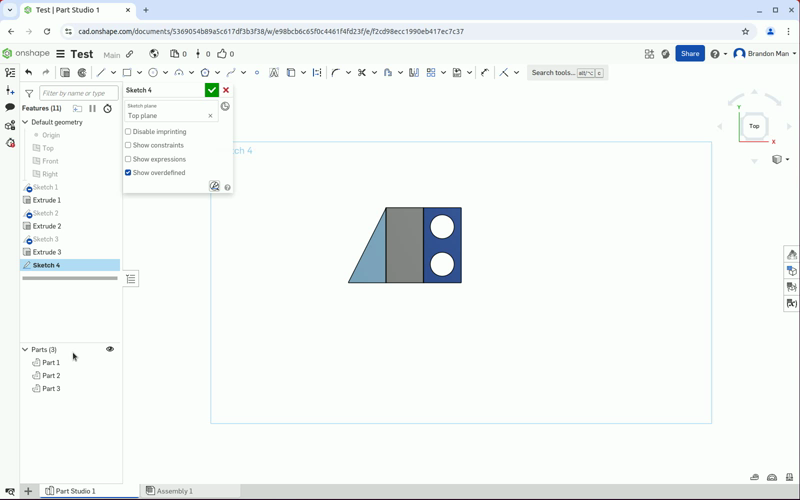
key(y)
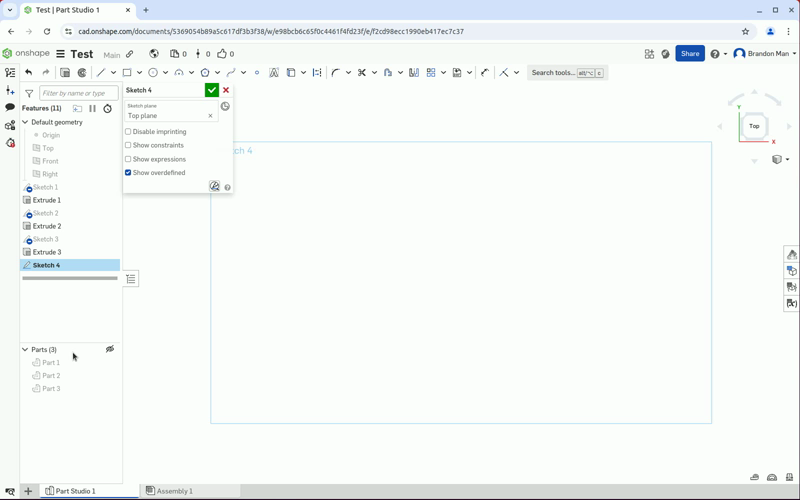
key(c)
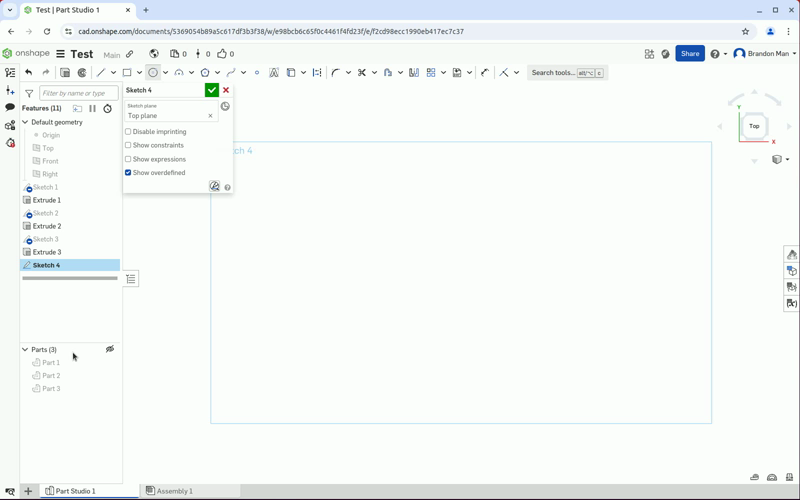
key_down(shift)
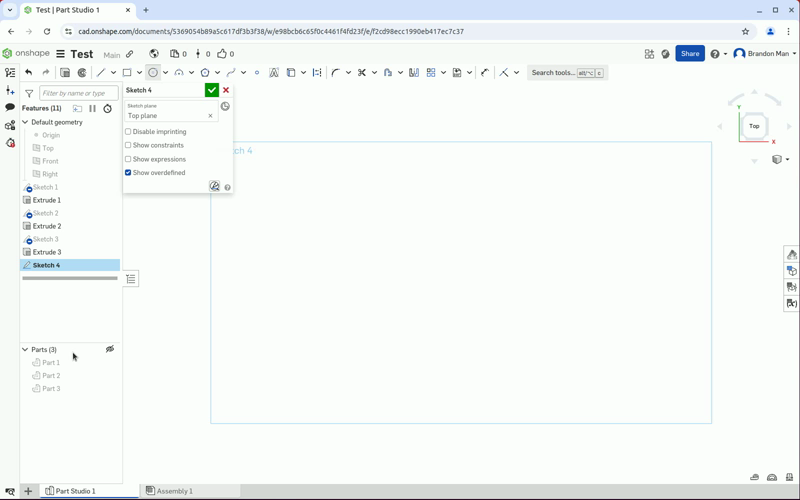
mouse_move(442, 226)
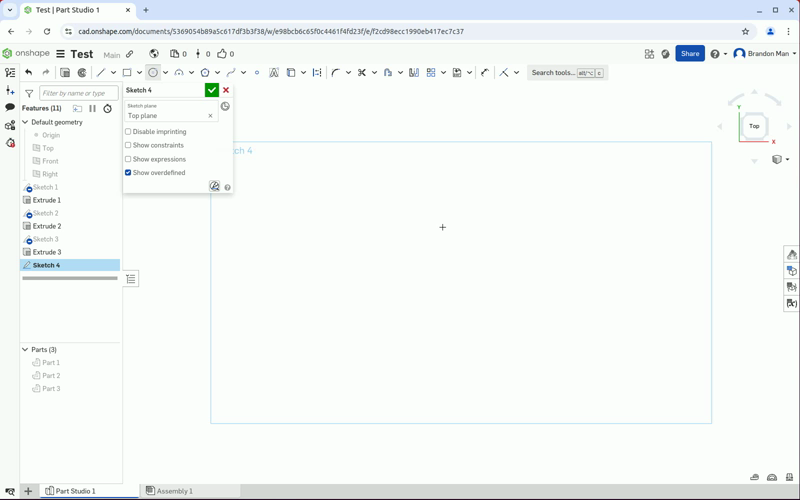
click(442, 226)
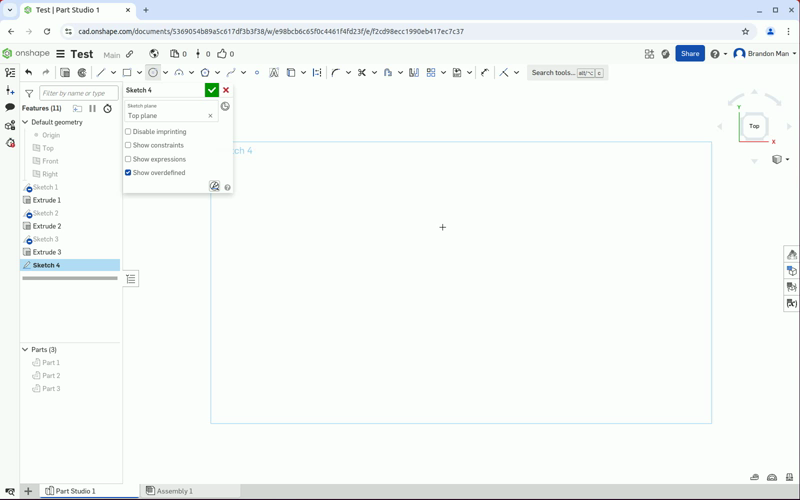
key_up(shift)
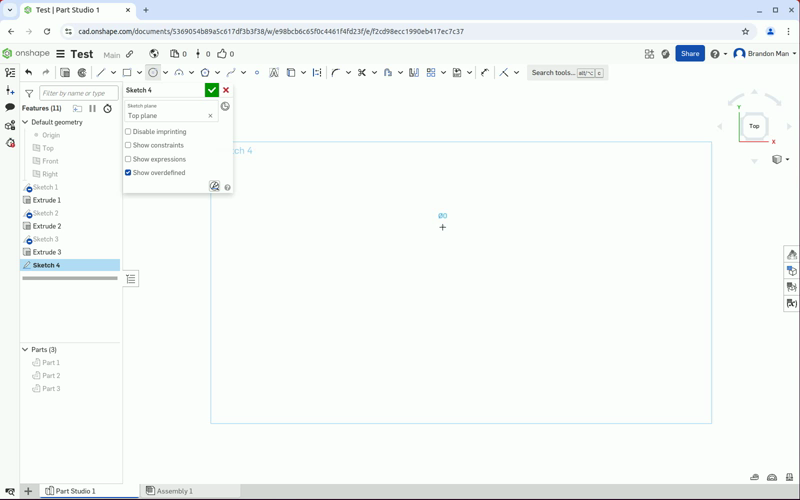
mouse_move(454, 226)
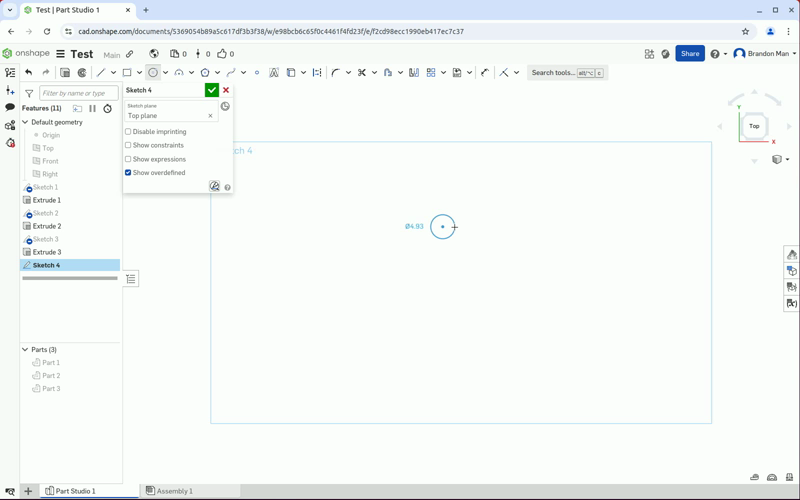
click(454, 226)
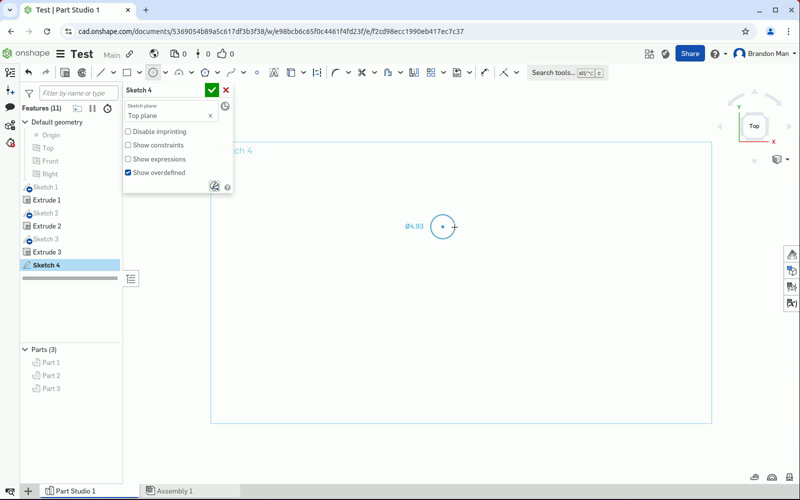
key(esc)
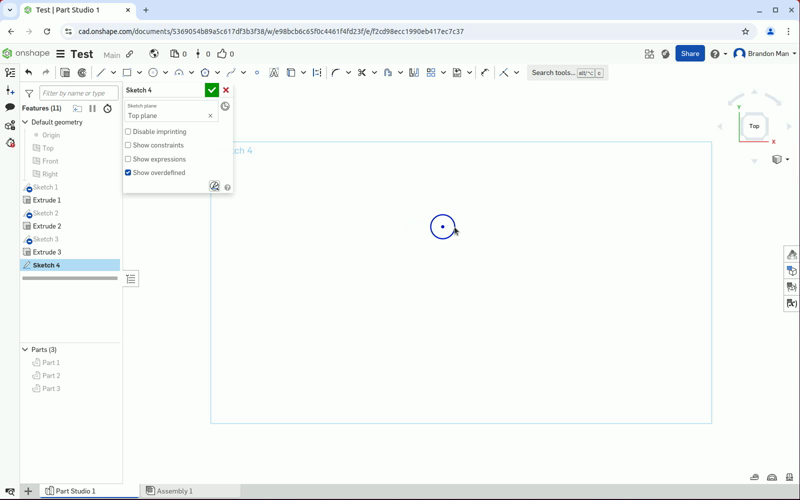
mouse_move(441, 235)
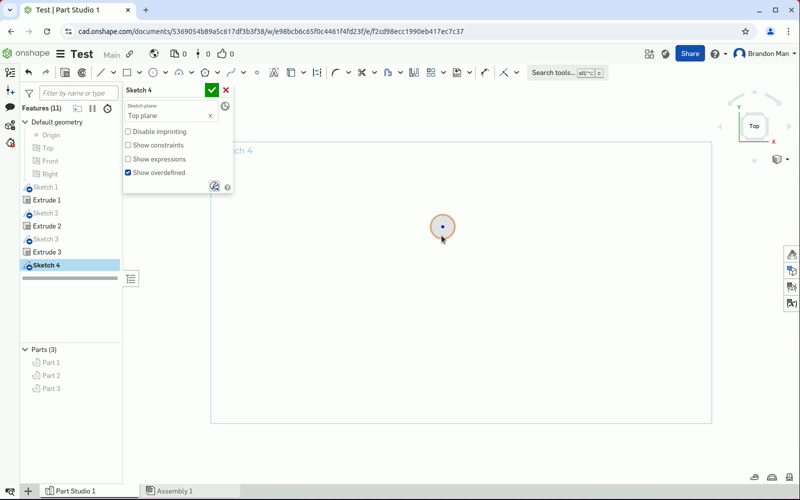
scroll(6)
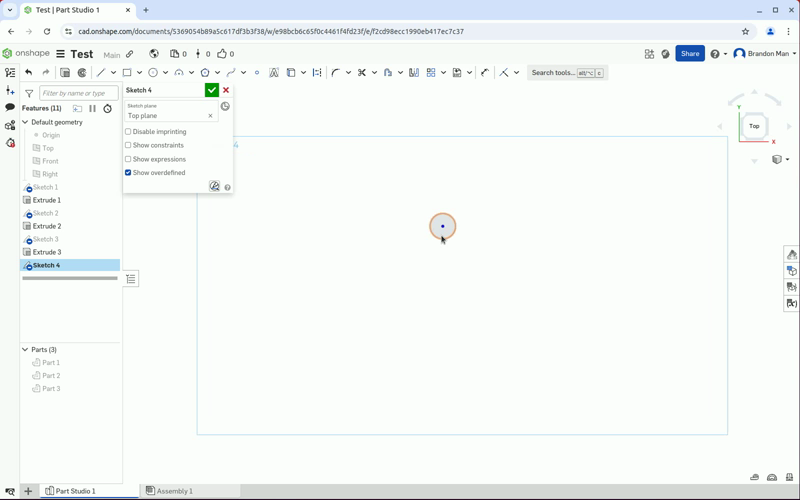
scroll(6)
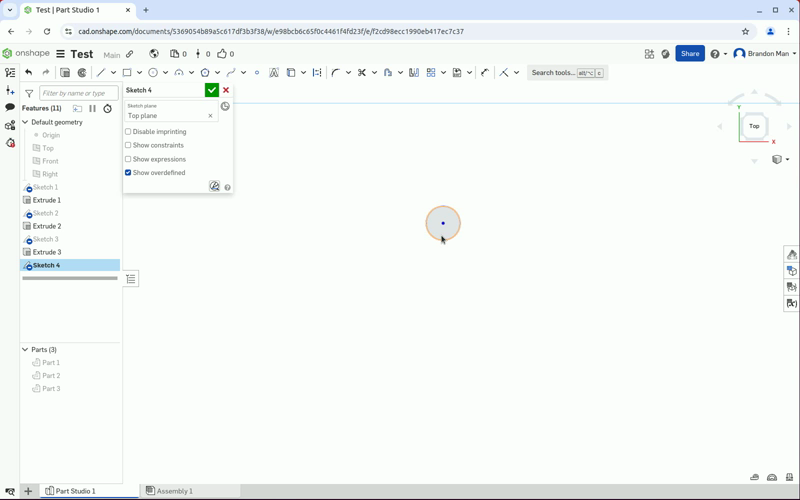
scroll(6)
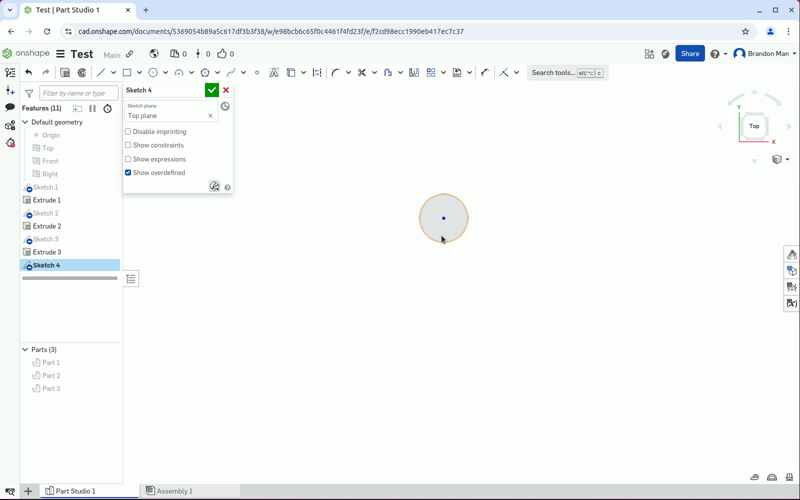
scroll(6)
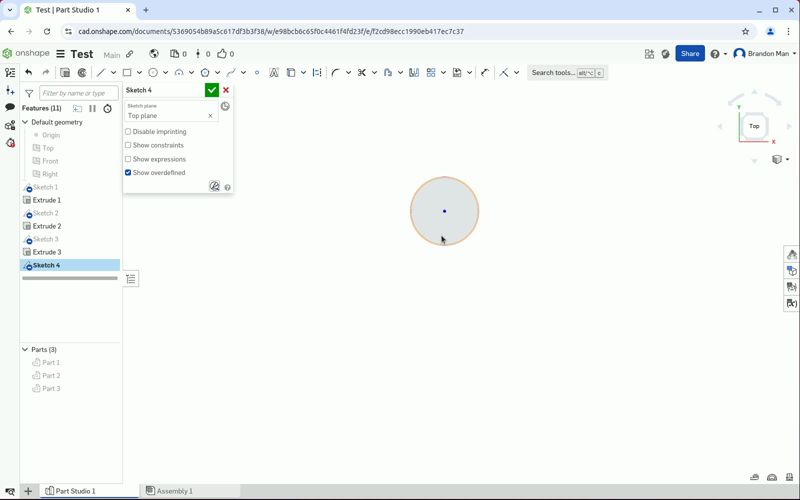
scroll(6)
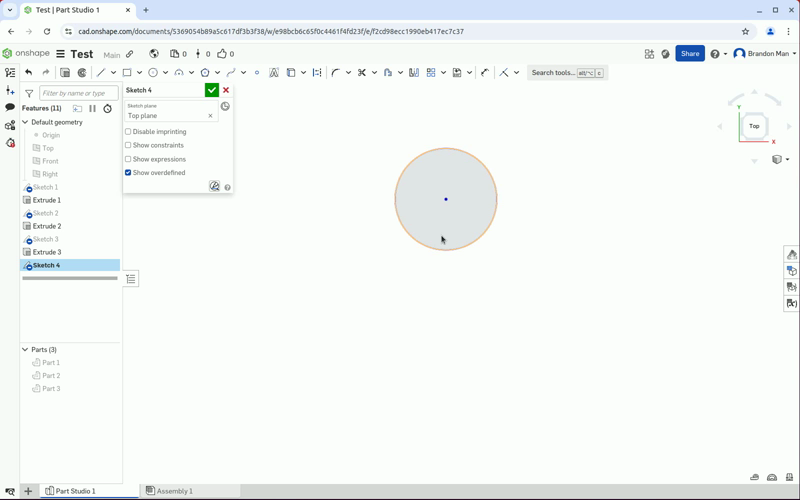
scroll(6)
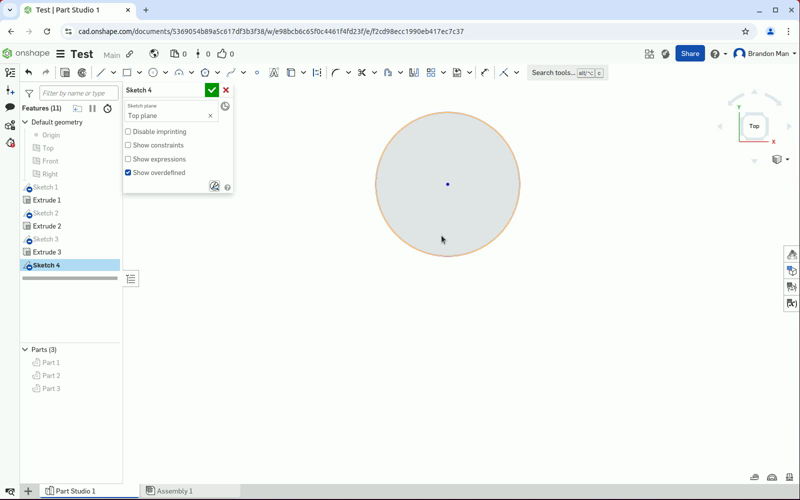
scroll(6)
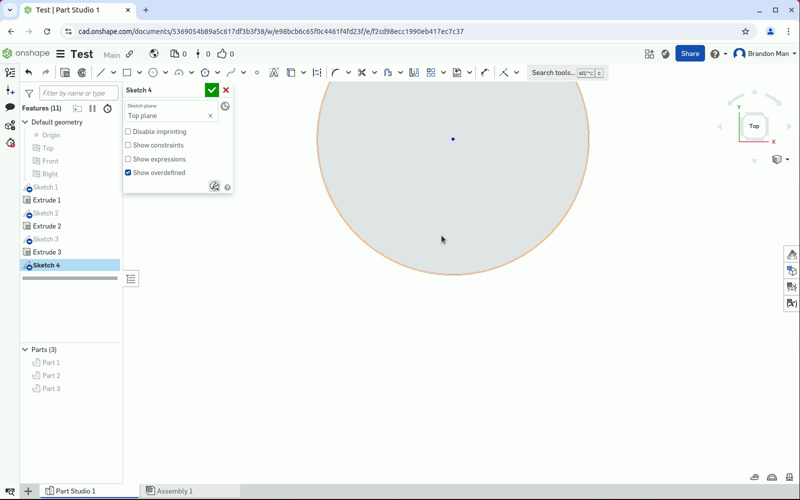
click(441, 235)
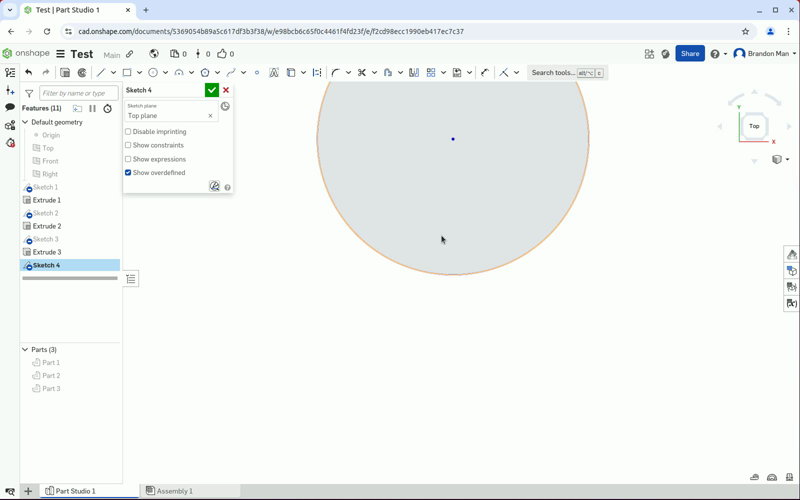
scroll(-6)
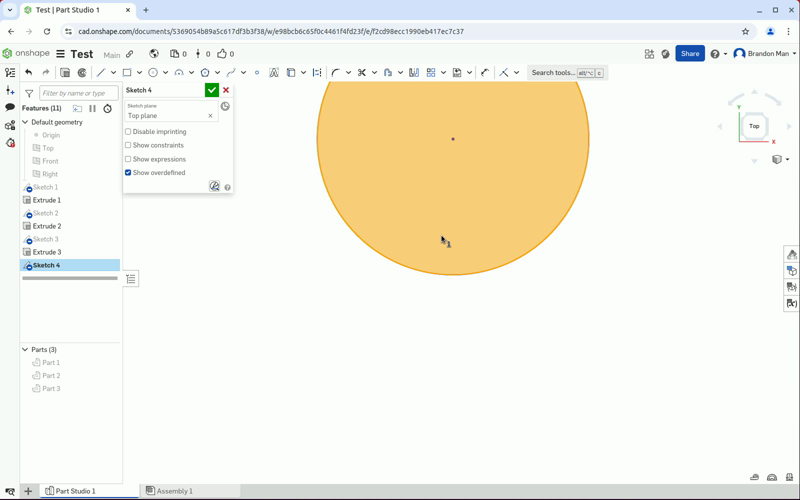
scroll(-6)
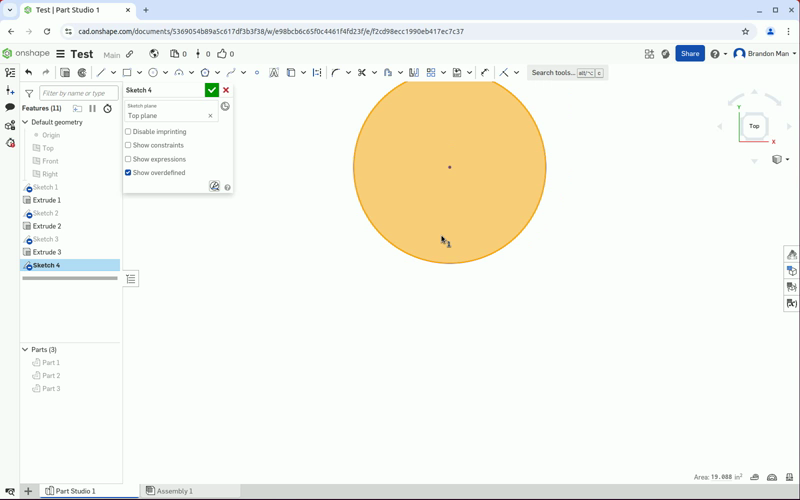
scroll(-6)
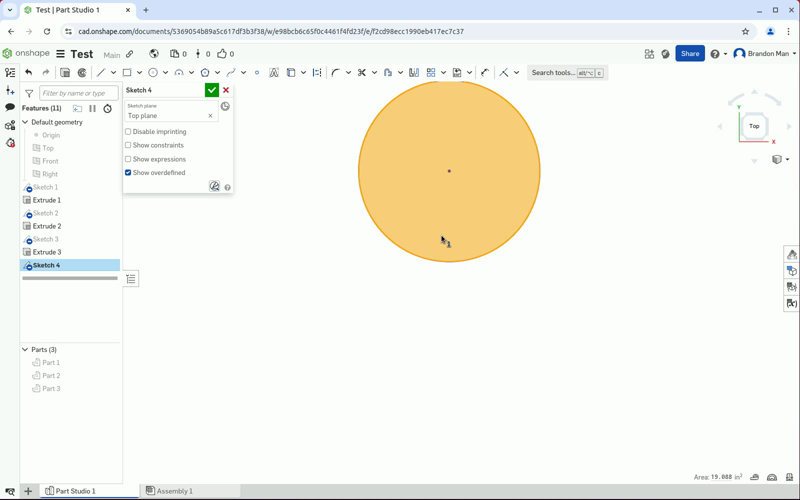
scroll(-6)
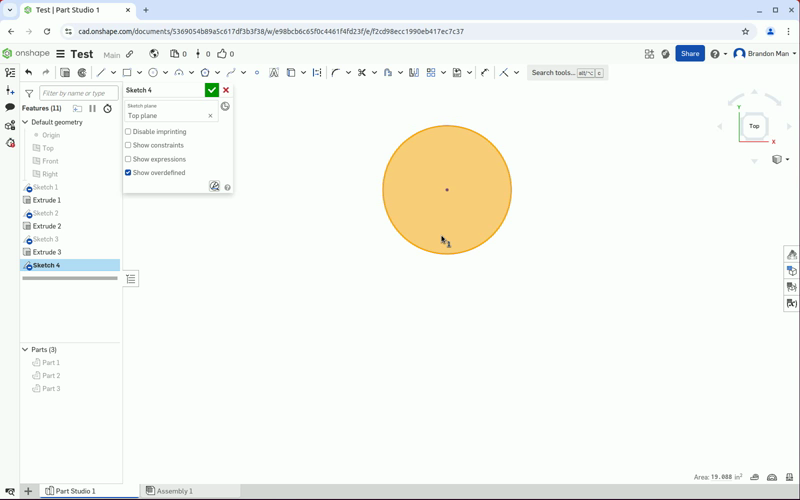
scroll(-6)
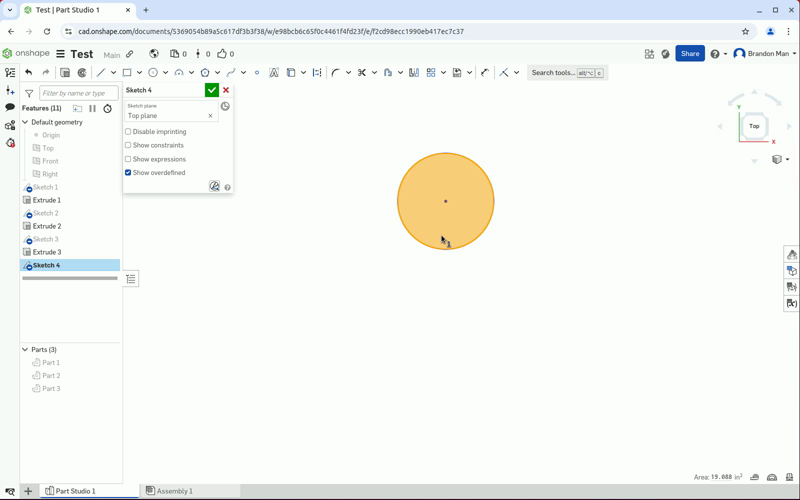
scroll(-6)
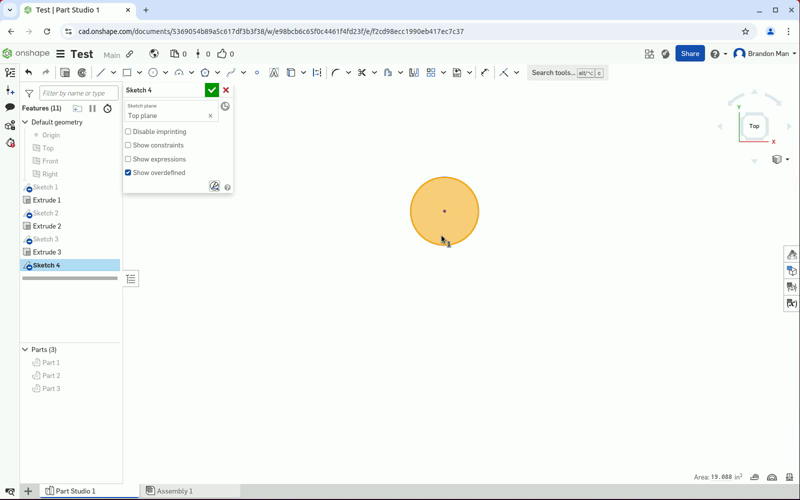
scroll(-6)
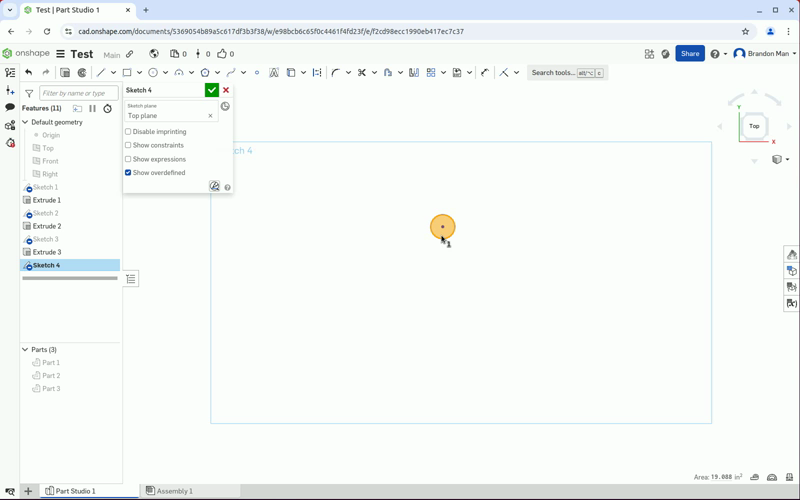
mouse_move(73, 352)
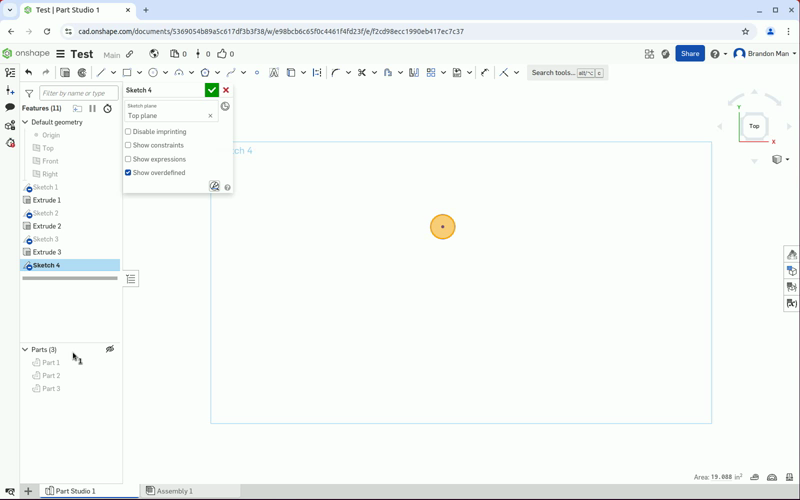
key(shift+y)
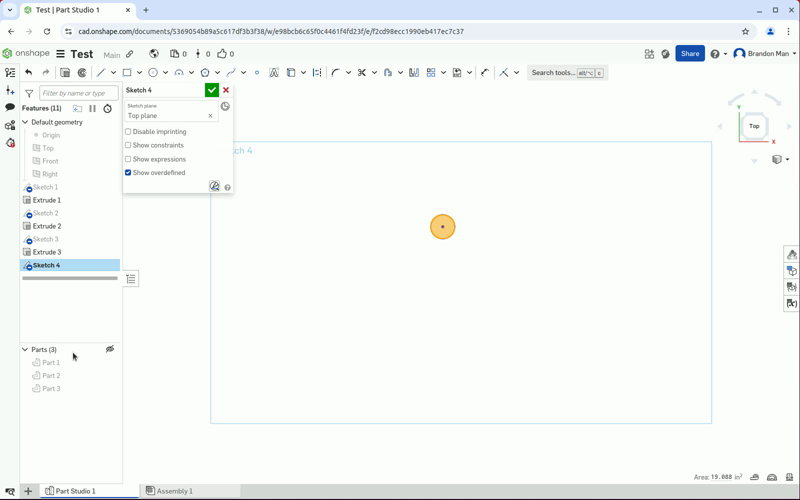
key(shift+e)
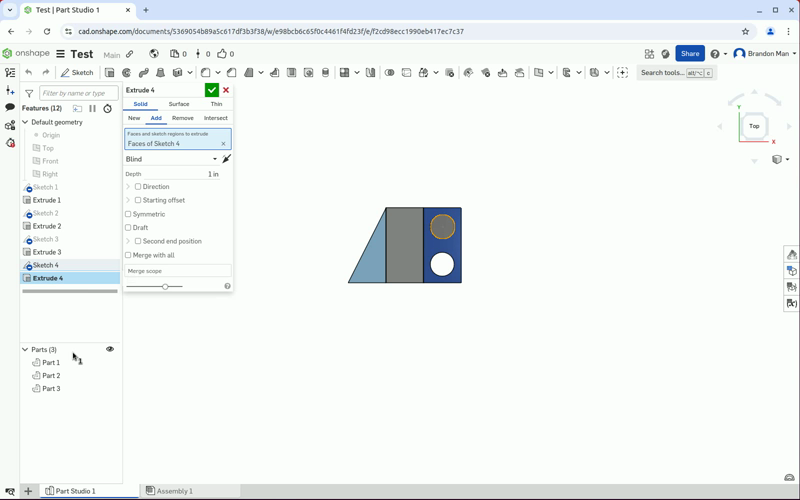
mouse_move(143, 106)
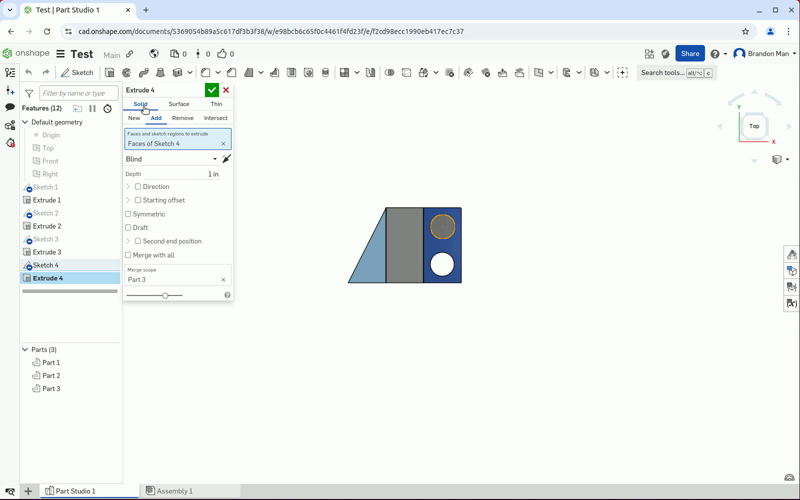
click(143, 106)
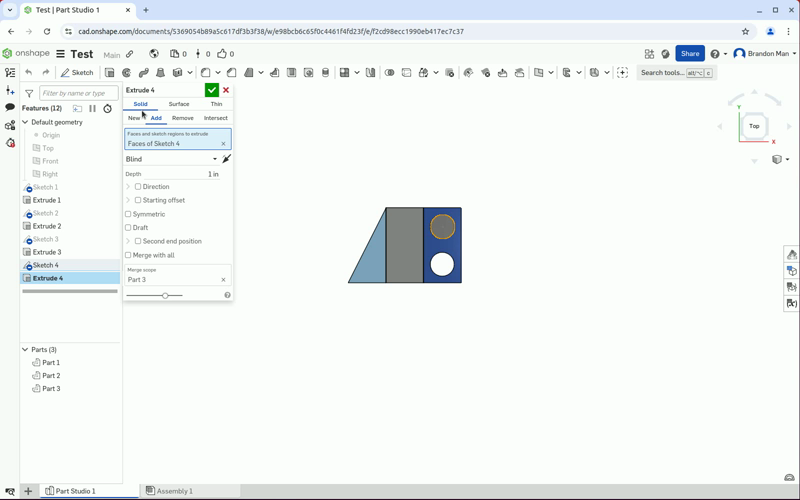
mouse_move(137, 120)
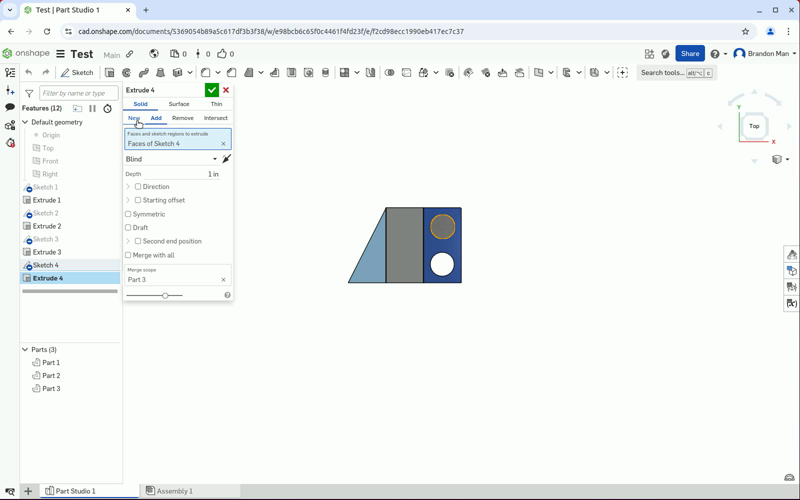
click(137, 120)
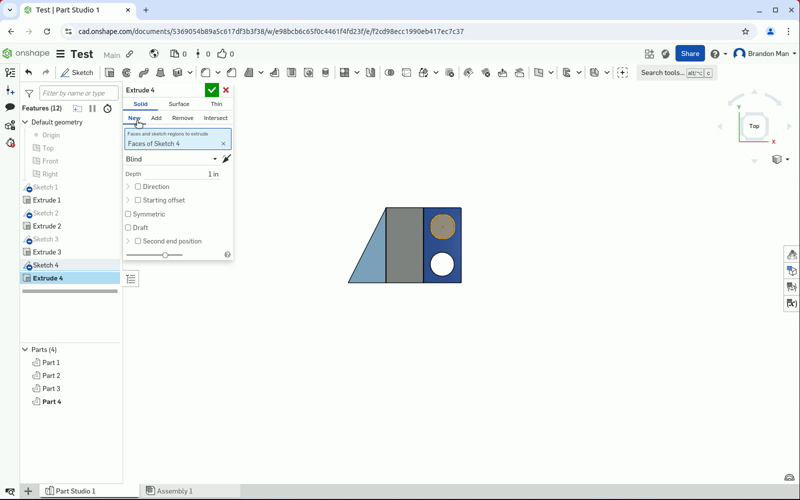
key(tab, 4)
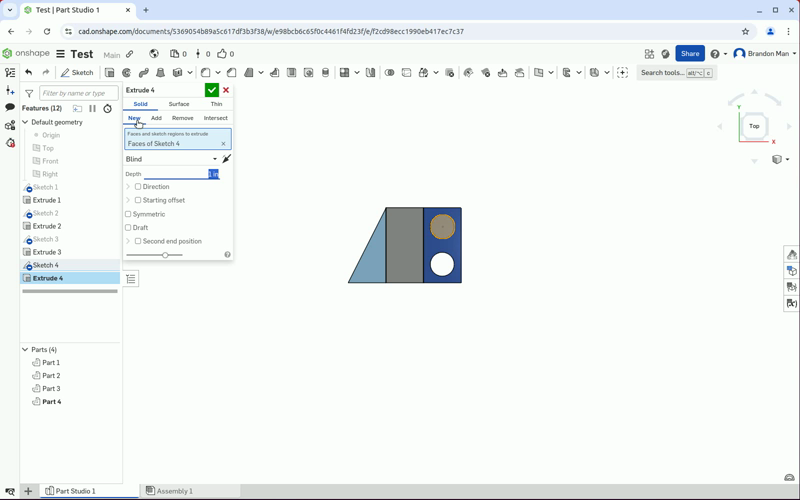
text(4.814)
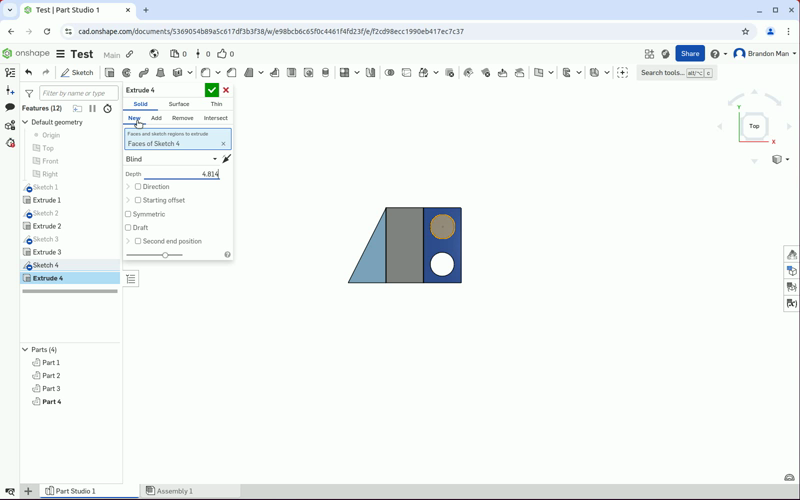
key(enter)
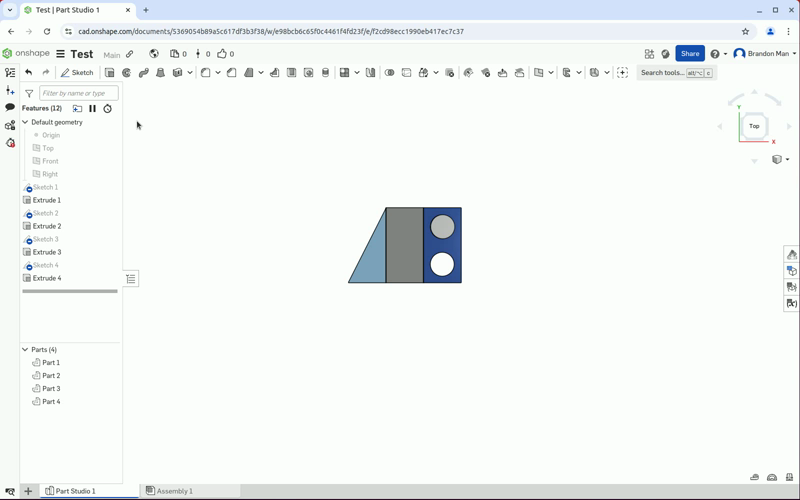
key(shift+h)
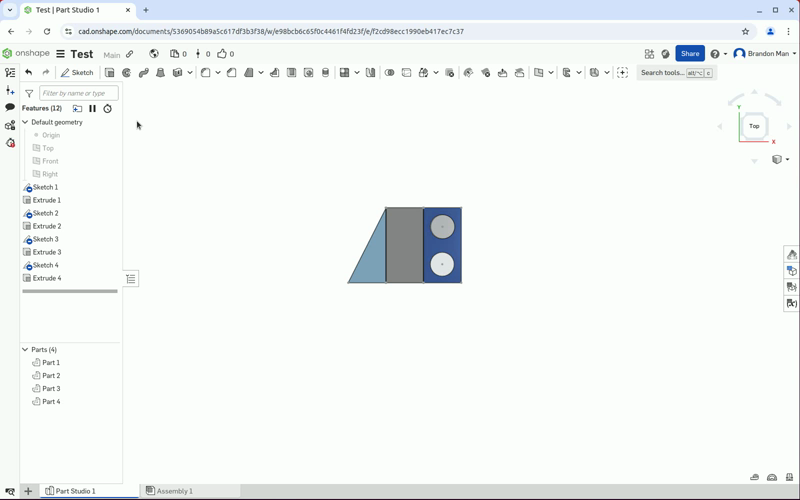
key(shift+h)
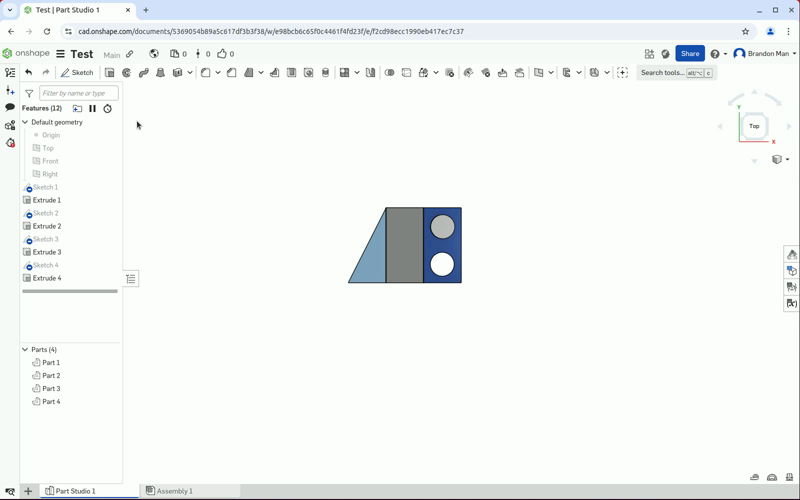
mouse_move(73, 189)
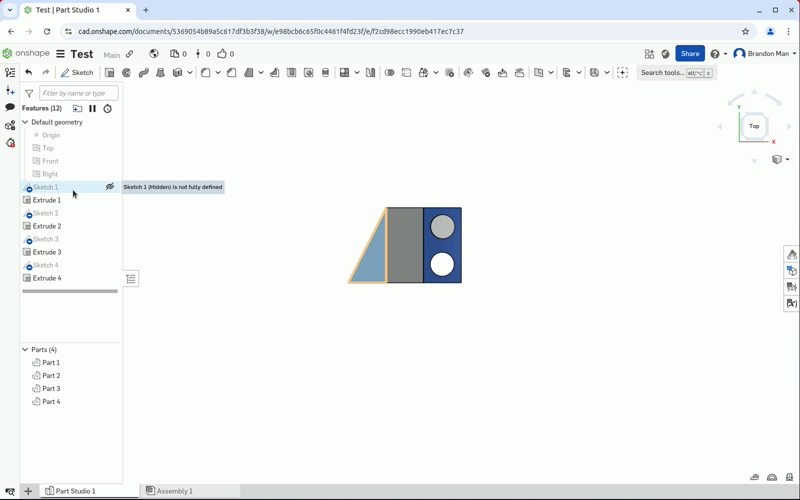
click(73, 189)
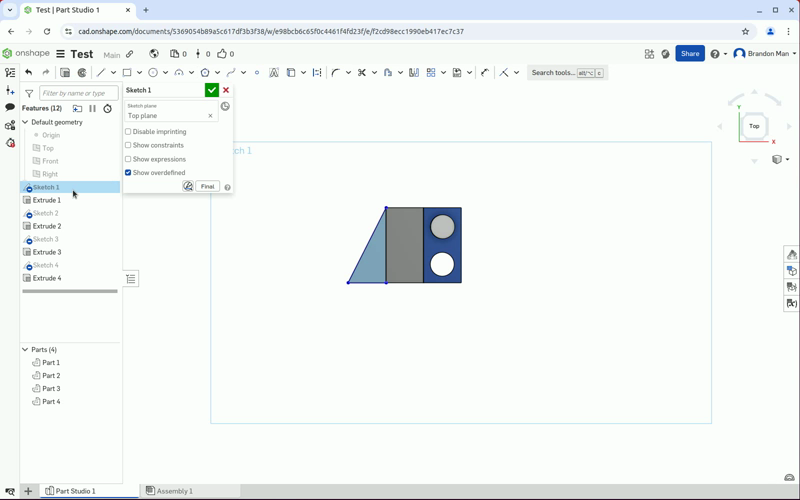
mouse_move(229, 92)
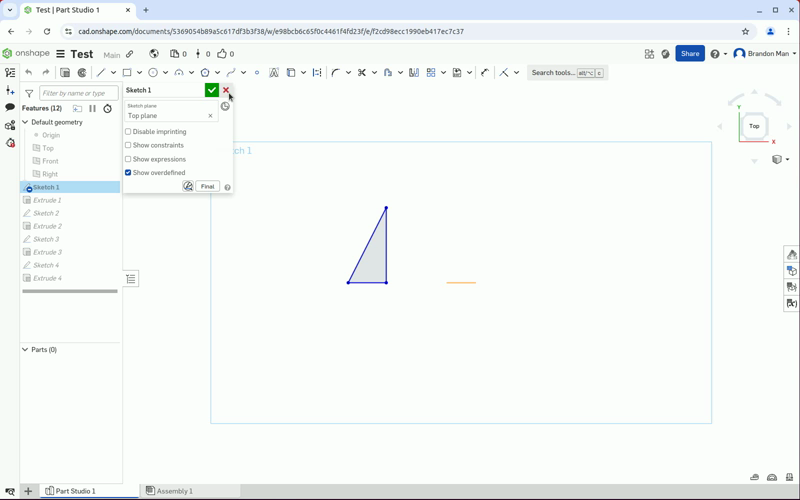
click(229, 92)
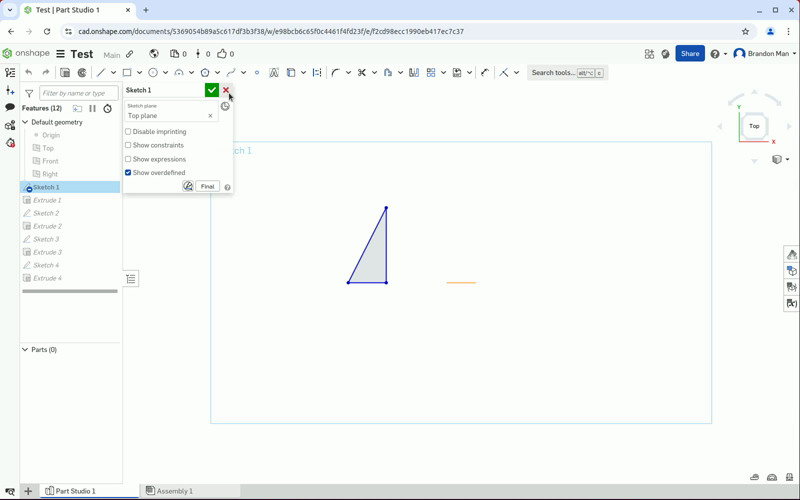
key(shift+s)
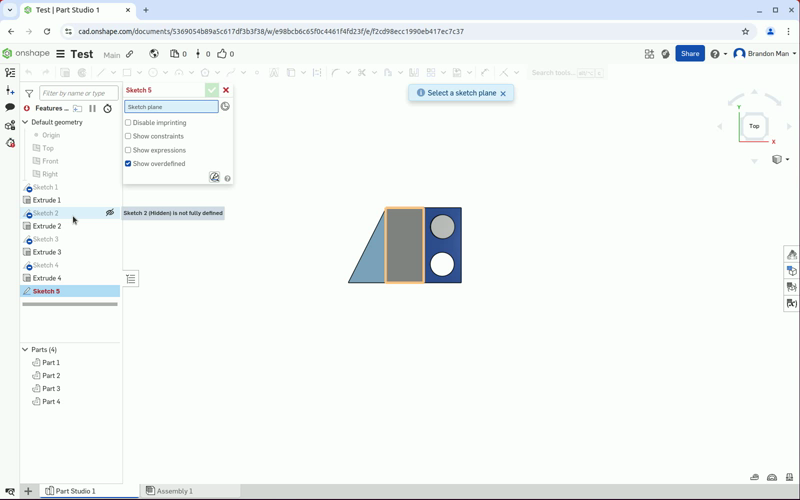
scroll(3)
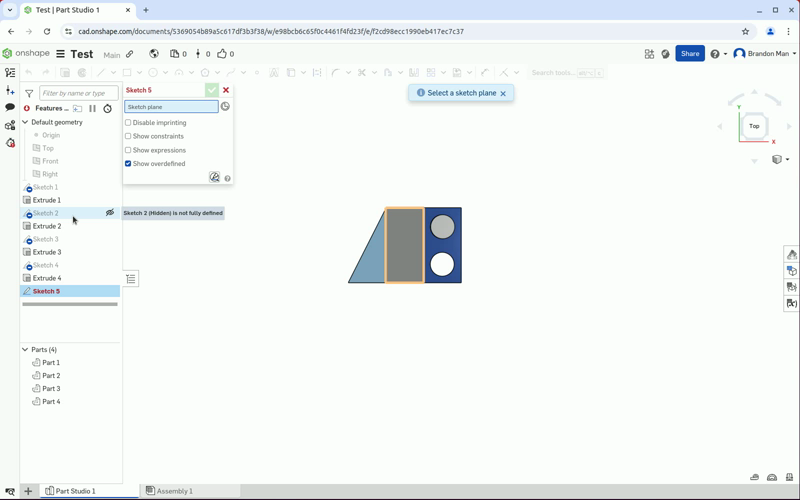
mouse_move(73, 150)
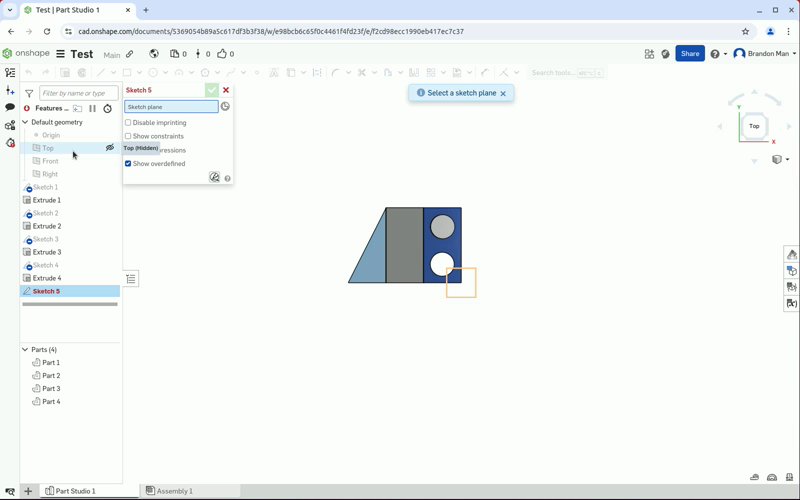
click(73, 150)
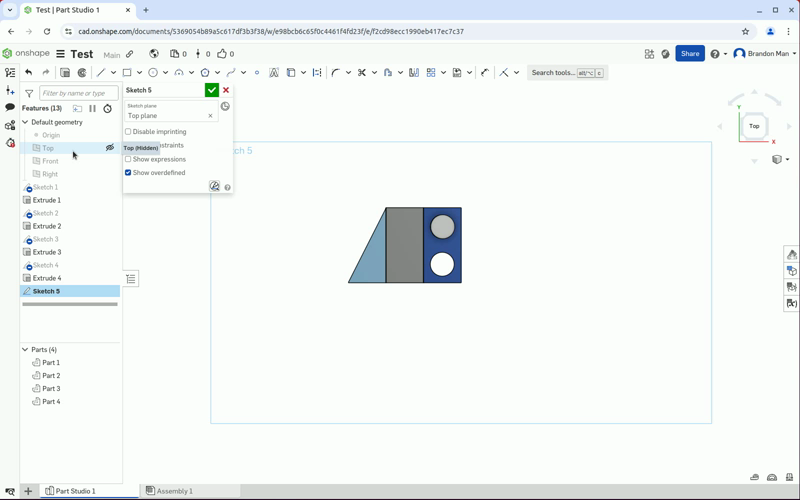
mouse_move(73, 352)
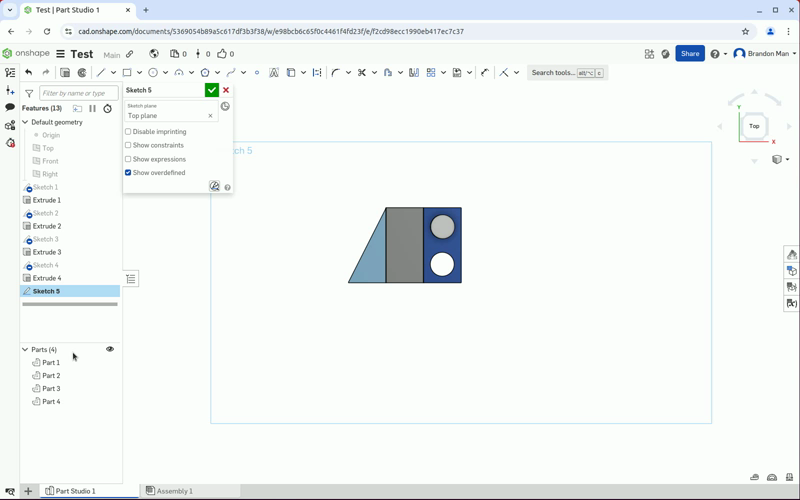
key(y)
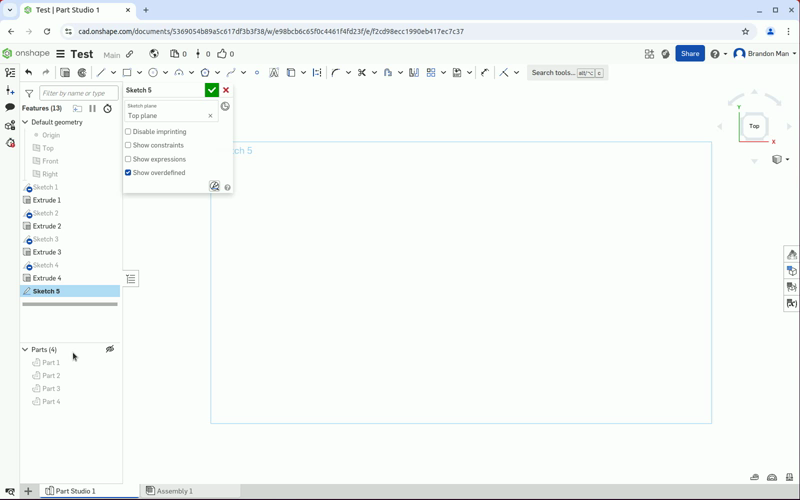
key(c)
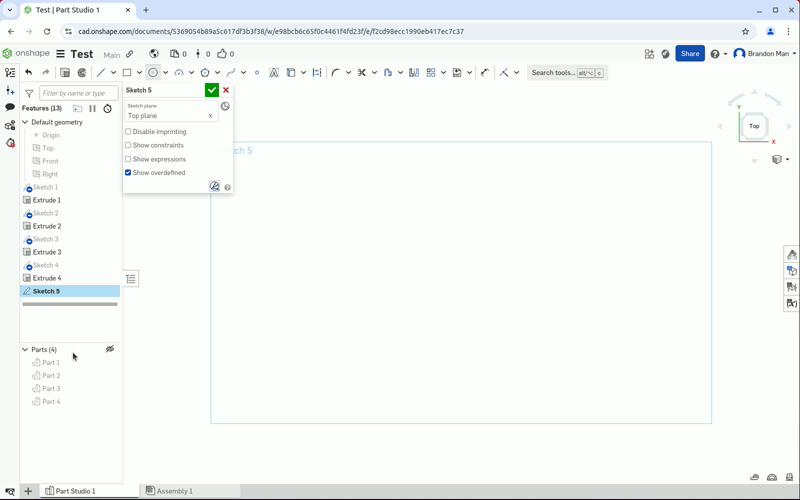
key_down(shift)
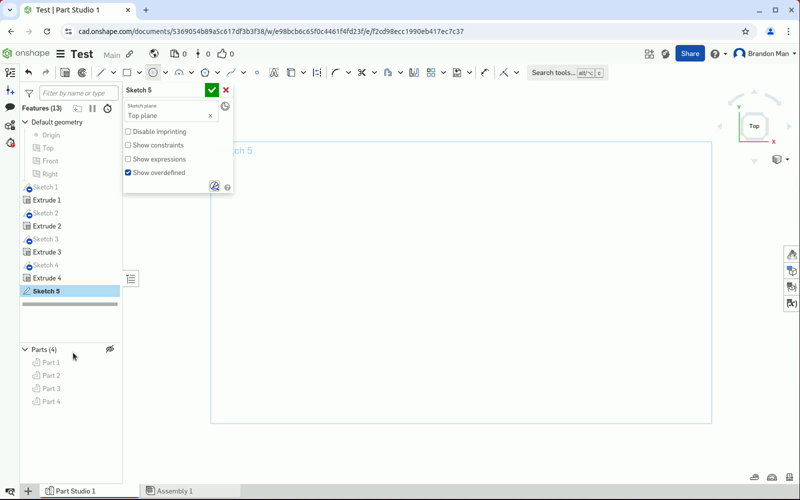
mouse_move(442, 264)
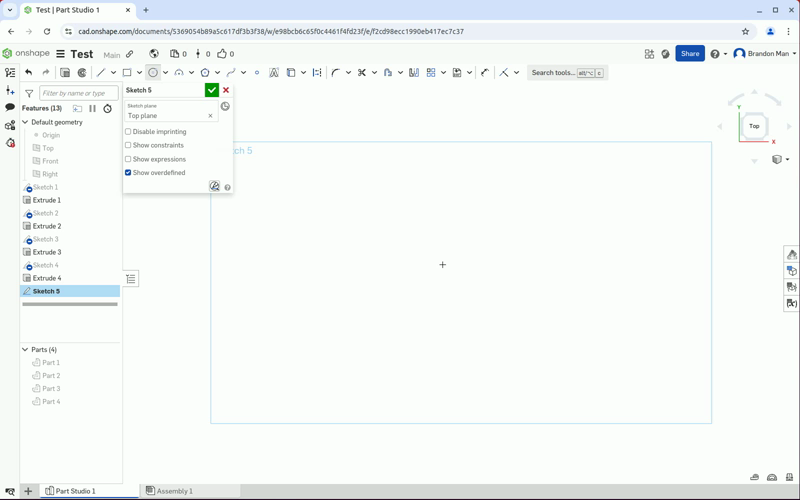
click(442, 264)
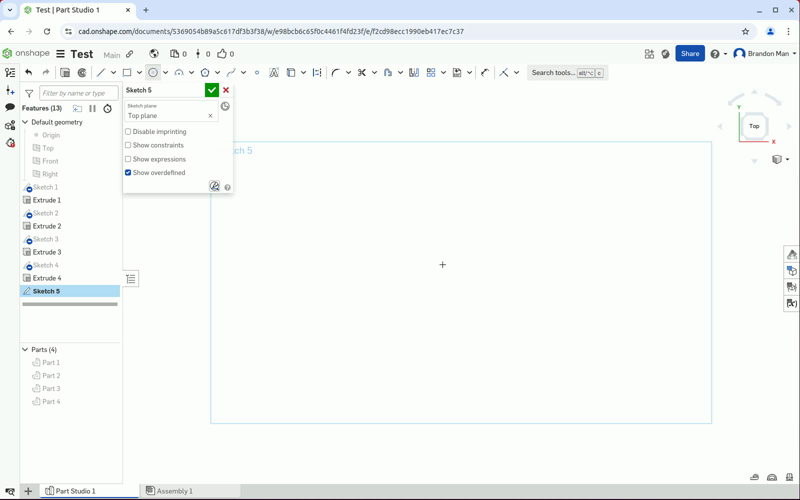
key_up(shift)
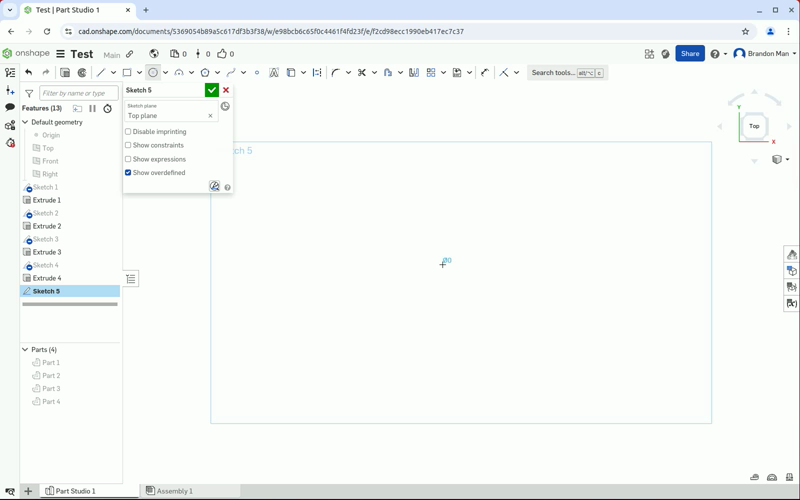
mouse_move(454, 264)
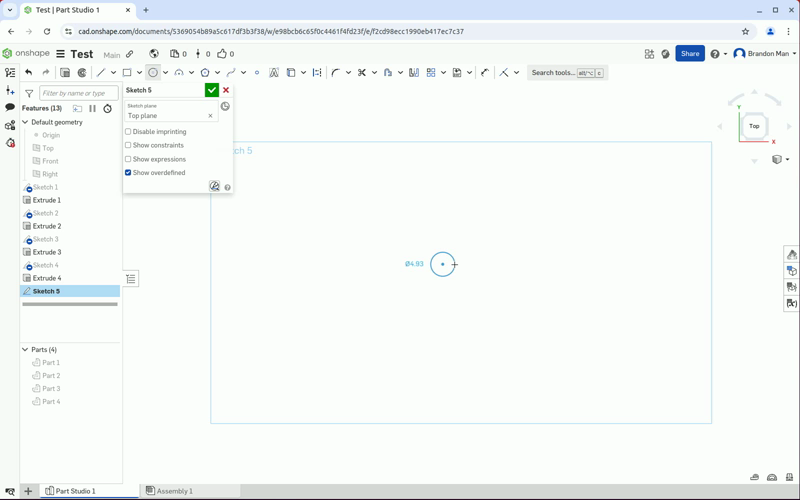
click(454, 264)
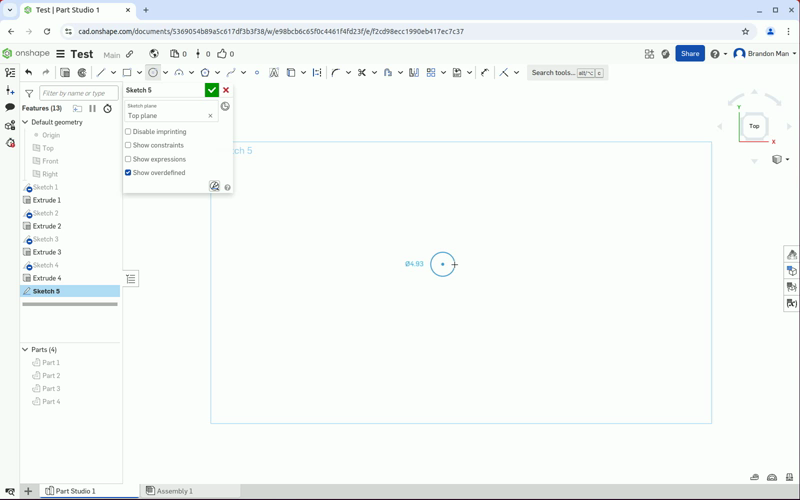
key(esc)
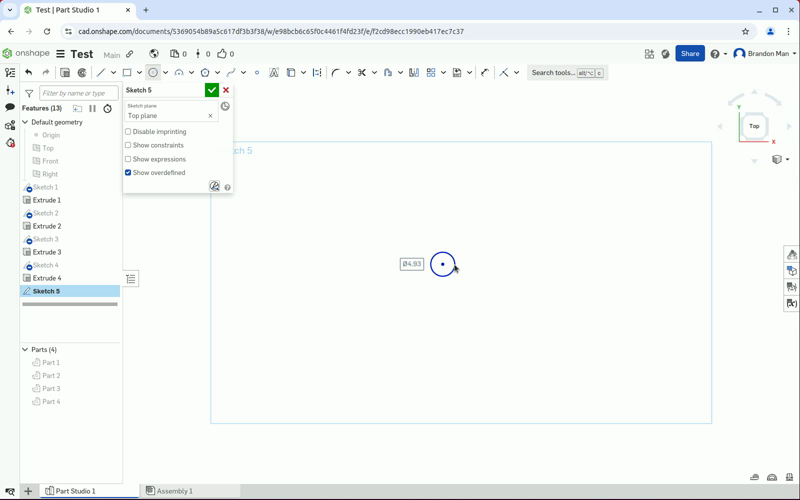
mouse_move(447, 258)
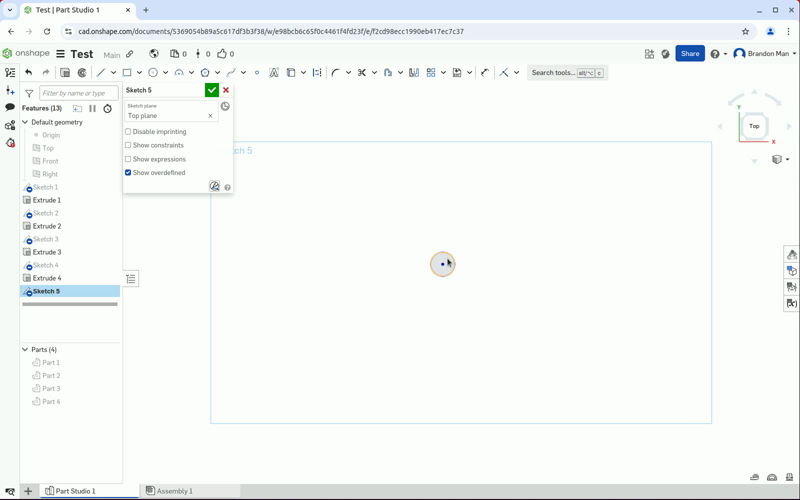
scroll(6)
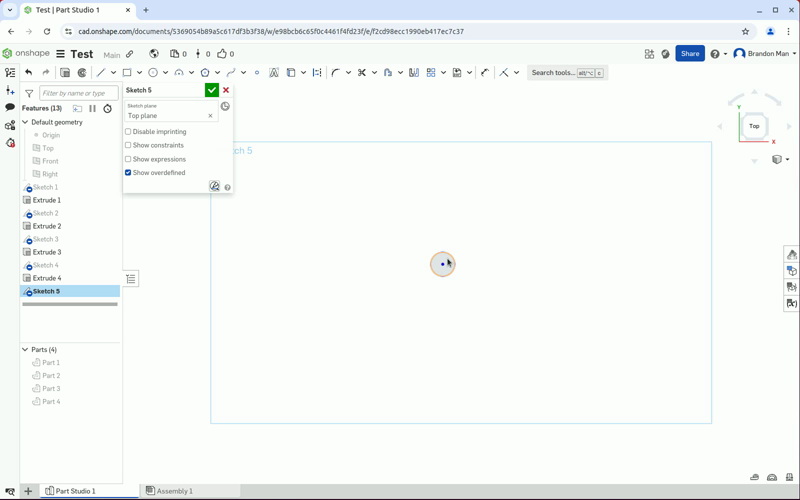
scroll(6)
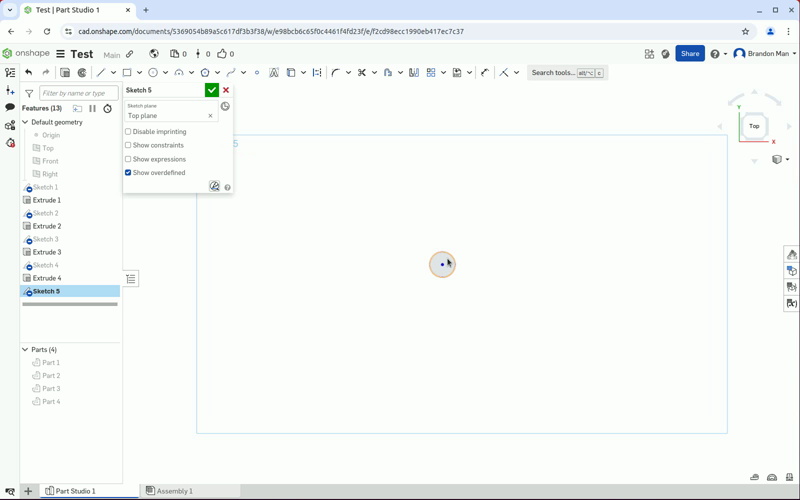
scroll(6)
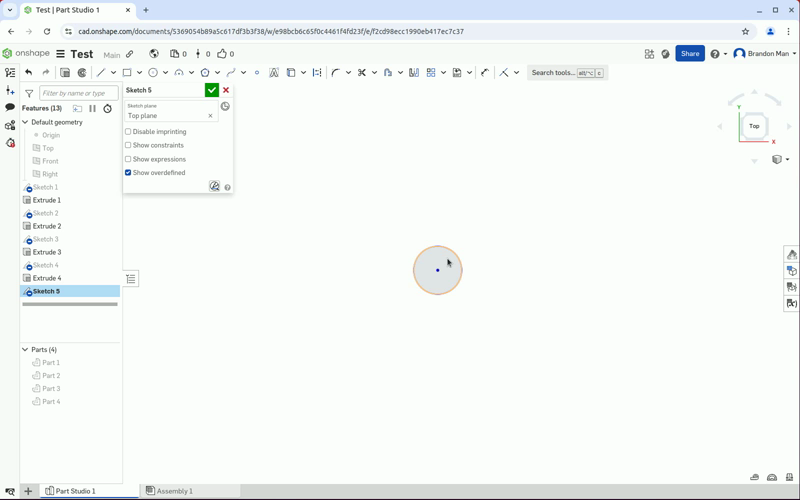
scroll(6)
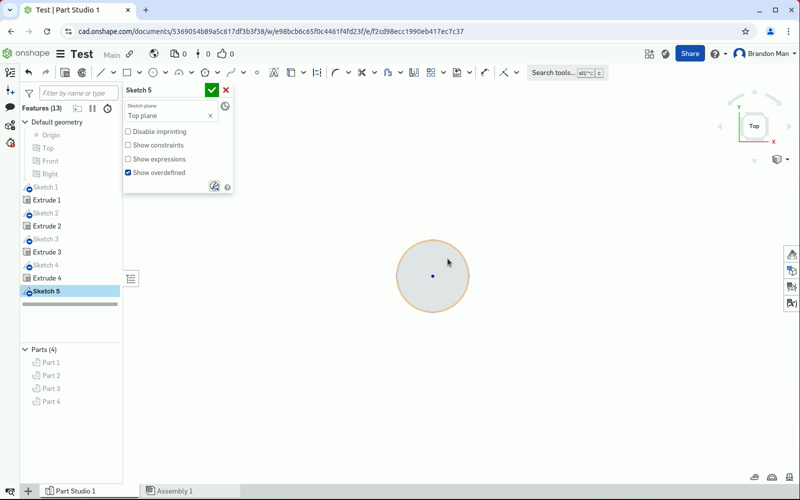
scroll(6)
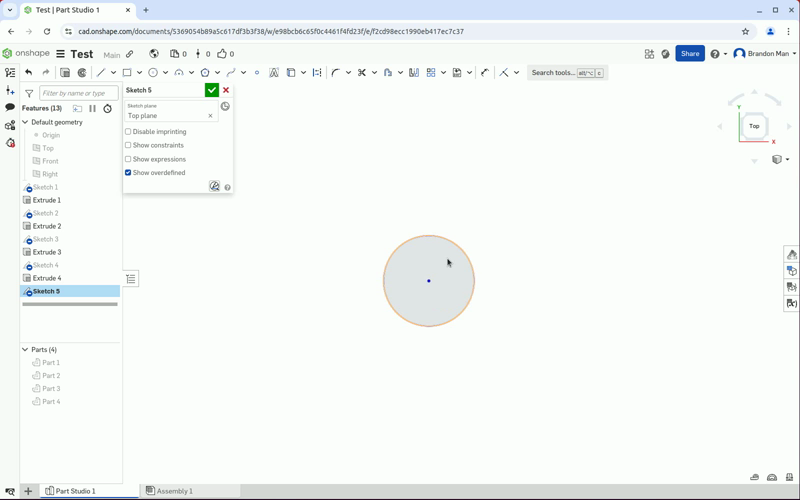
scroll(6)
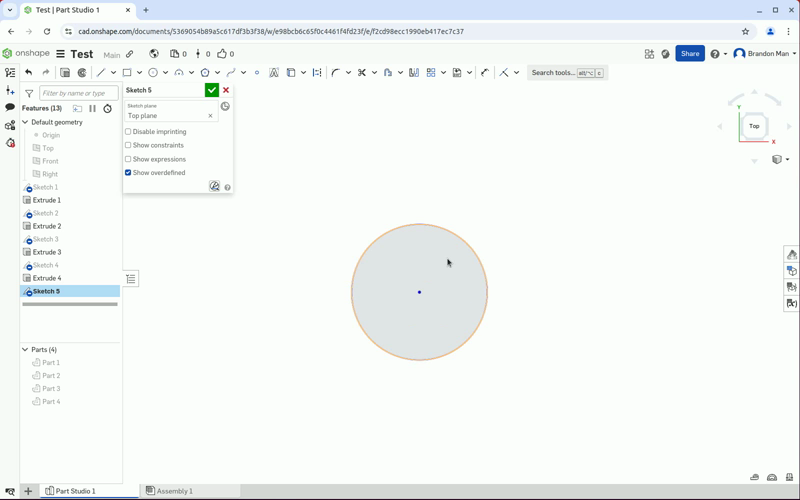
scroll(6)
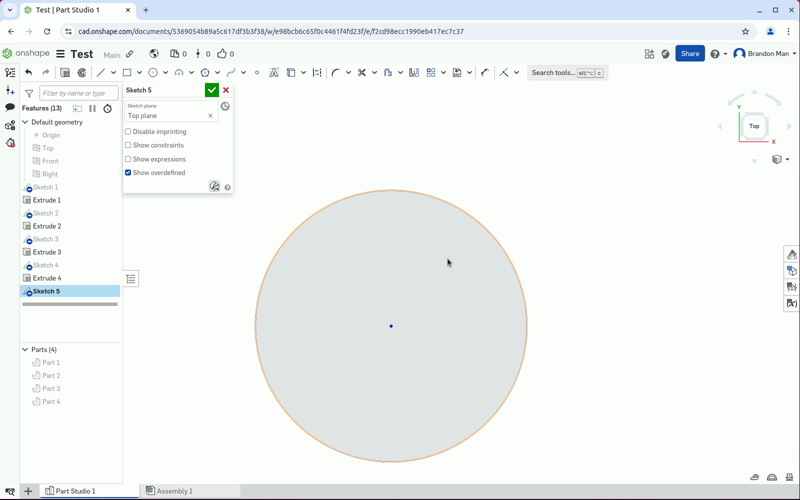
click(447, 258)
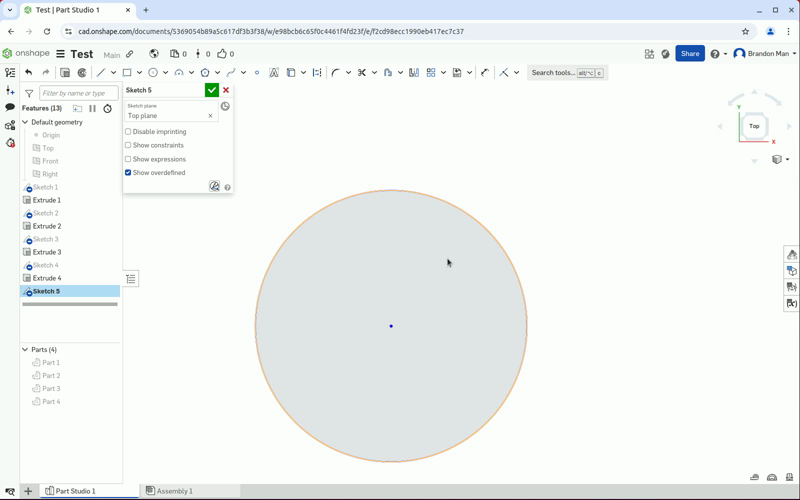
scroll(-6)
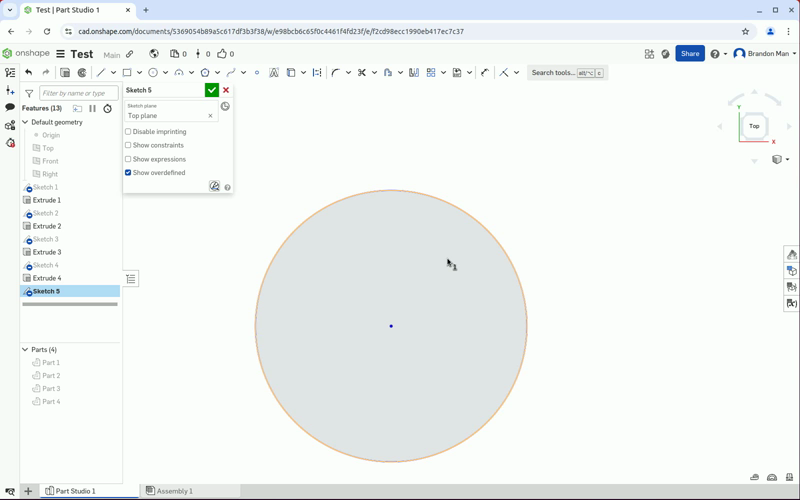
scroll(-6)
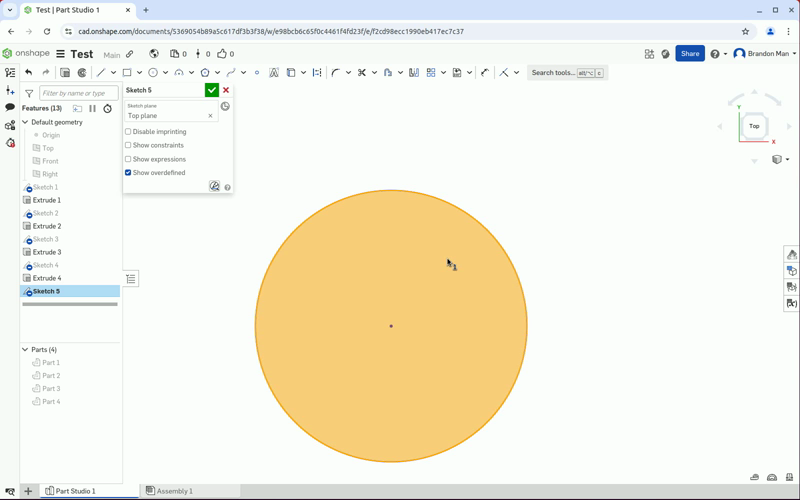
scroll(-6)
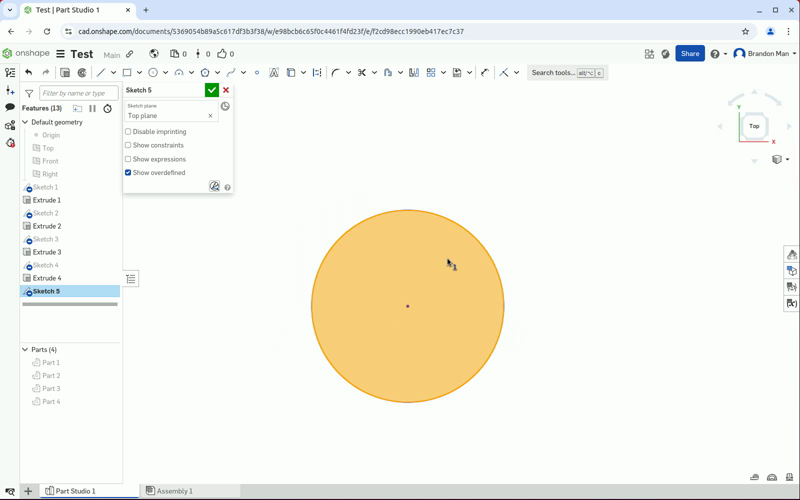
scroll(-6)
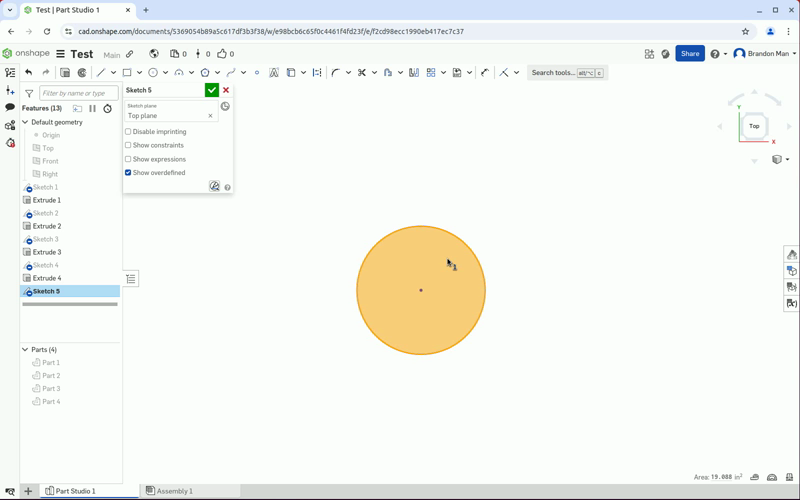
scroll(-6)
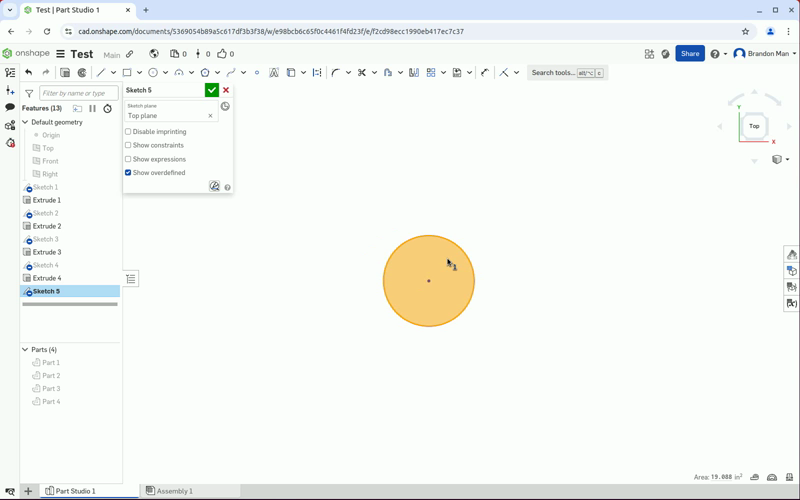
scroll(-6)
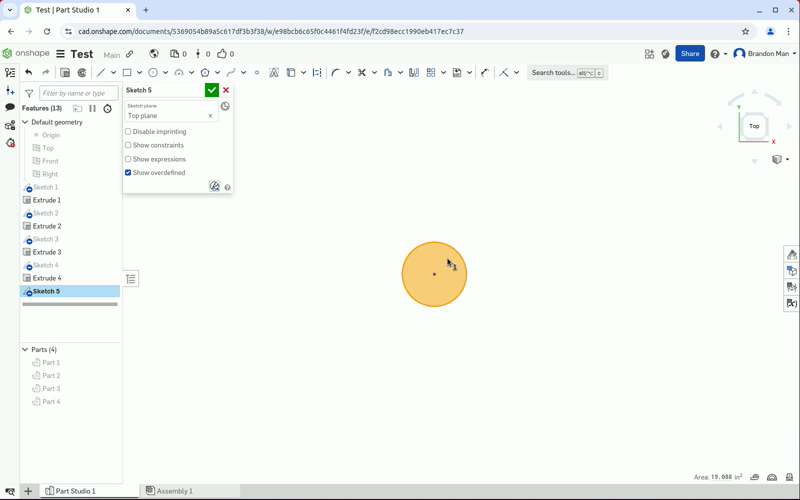
scroll(-6)
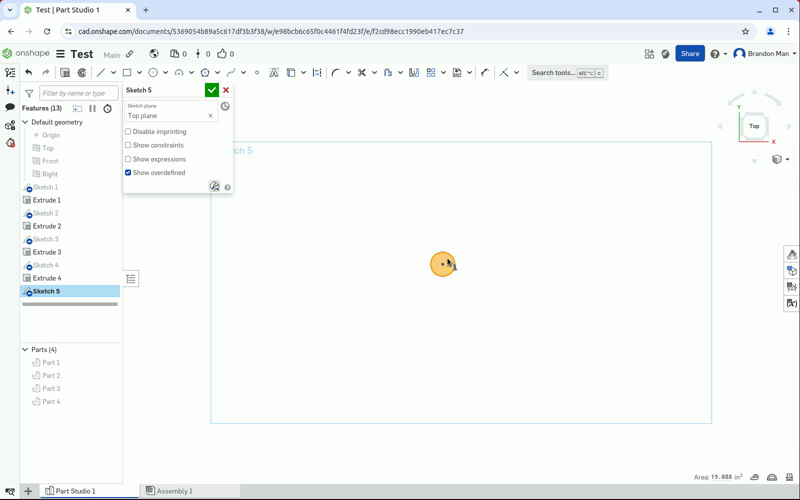
mouse_move(73, 352)
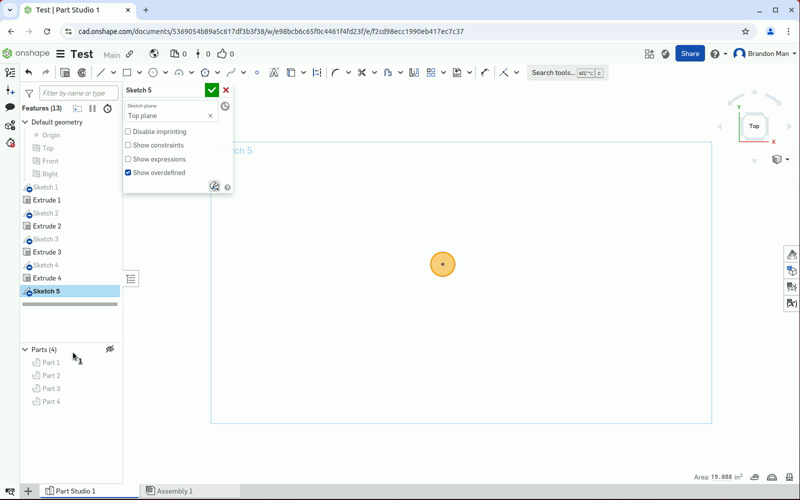
key(shift+y)
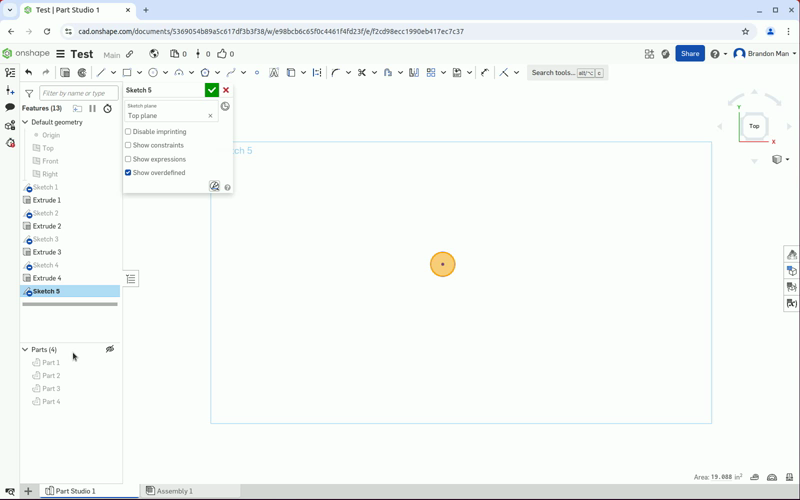
key(shift+e)
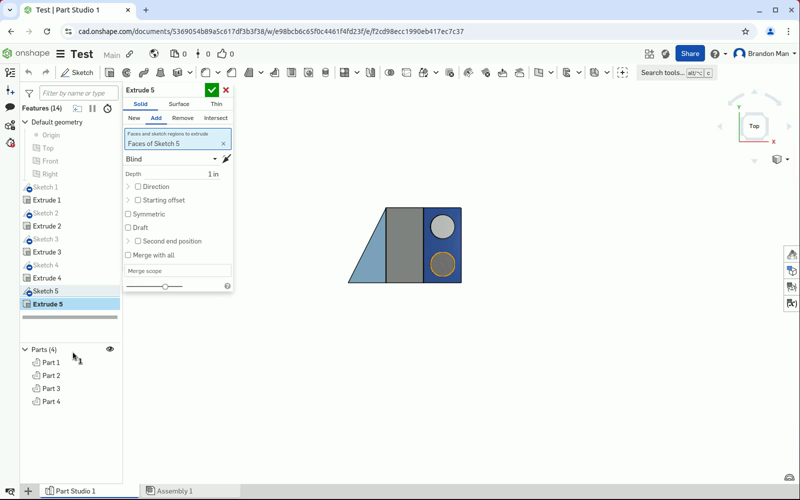
mouse_move(143, 106)
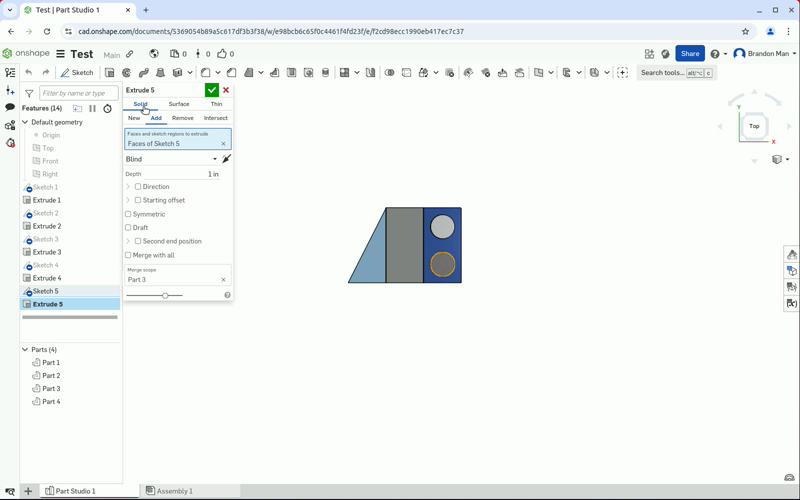
click(143, 106)
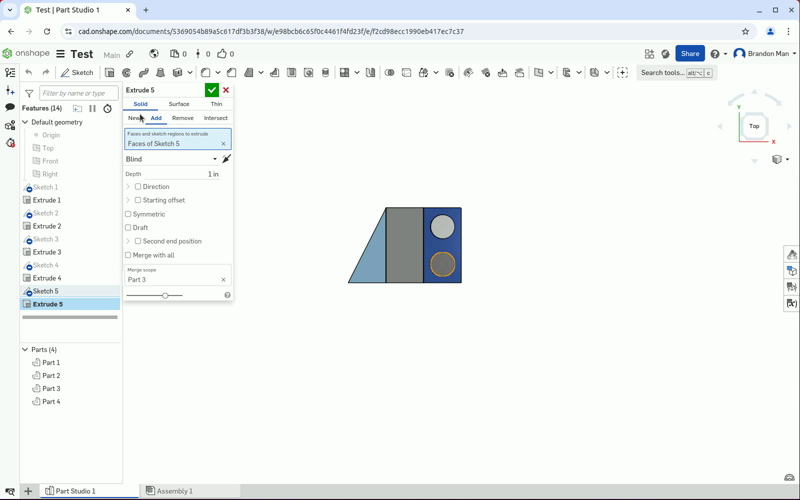
mouse_move(137, 120)
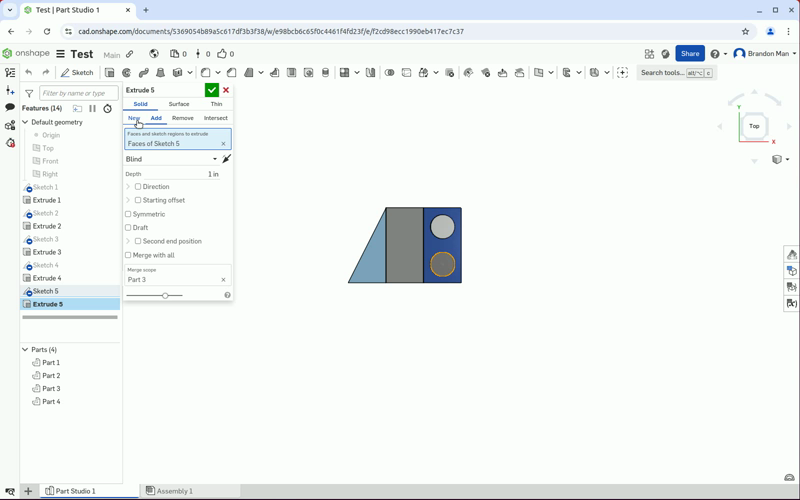
click(137, 120)
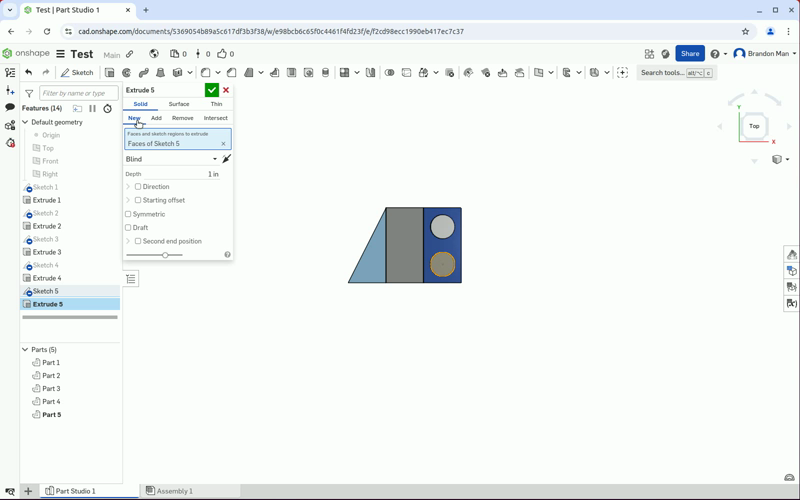
key(tab, 4)
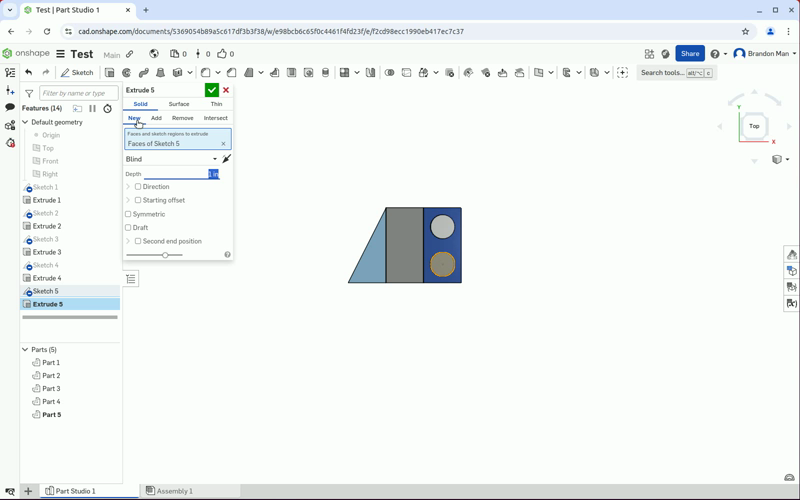
text(4.814)
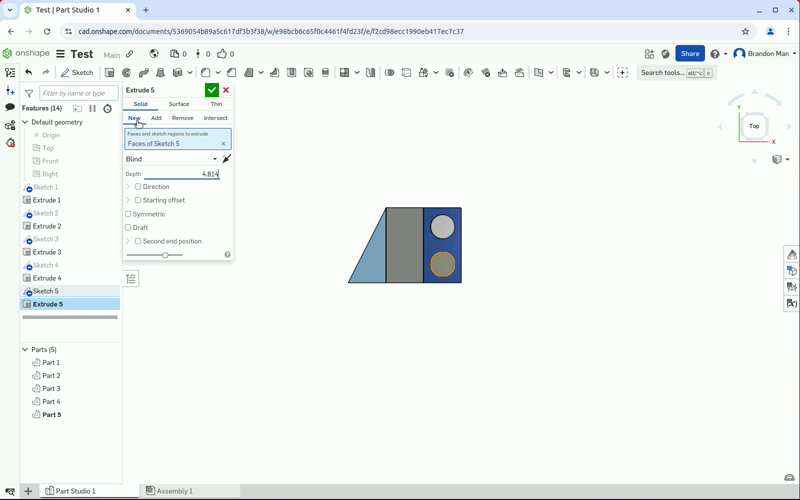
key(enter)
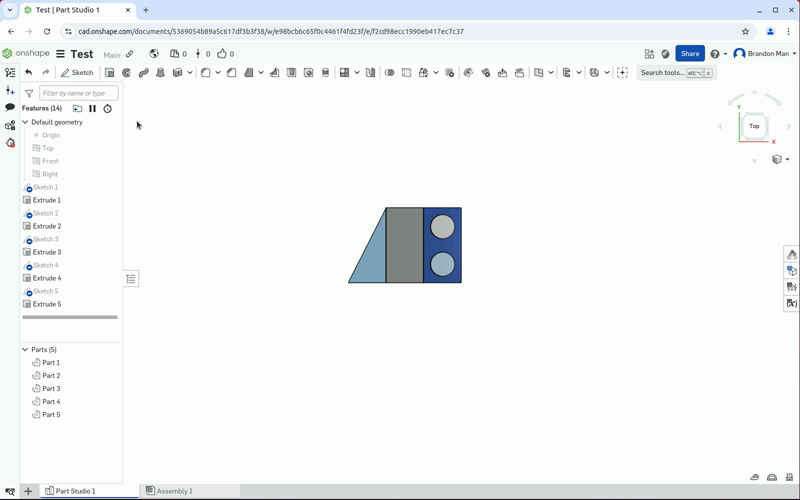
key(shift+h)
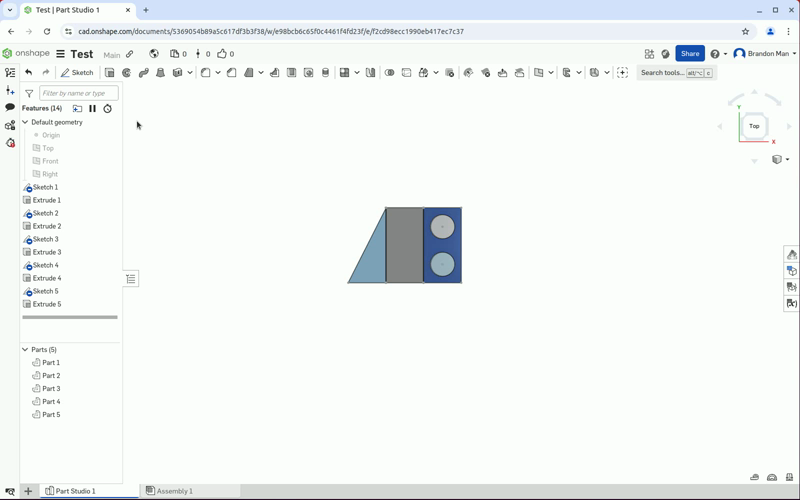
key(shift+h)
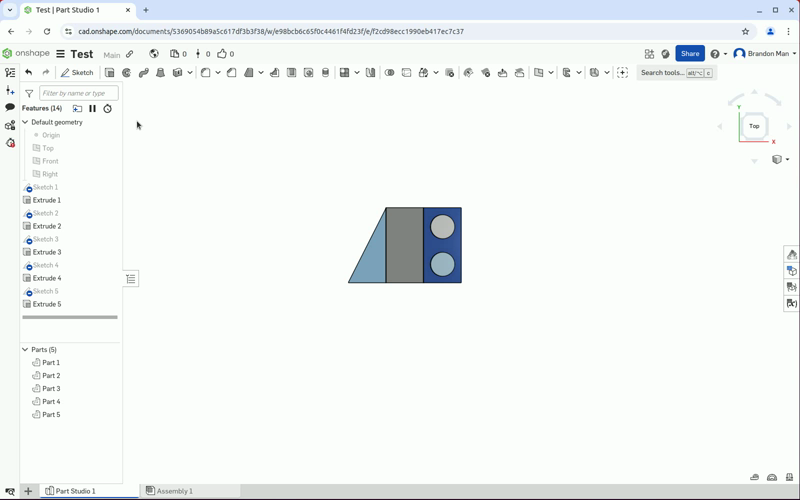
mouse_move(73, 189)
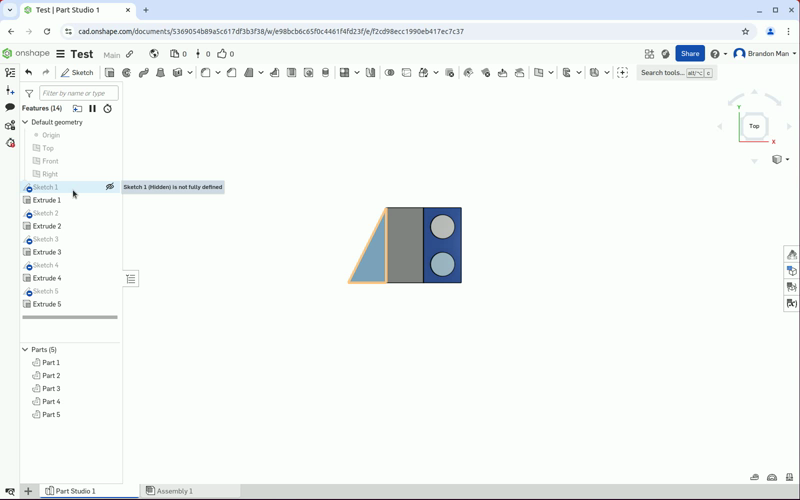
click(73, 189)
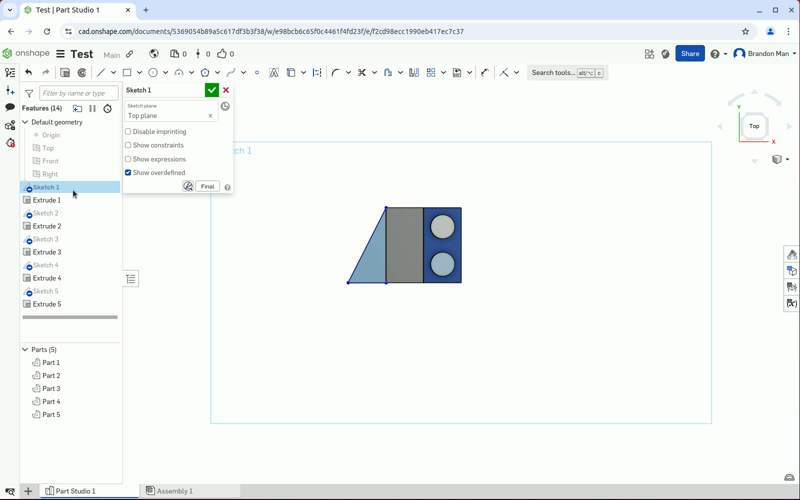
mouse_move(229, 92)
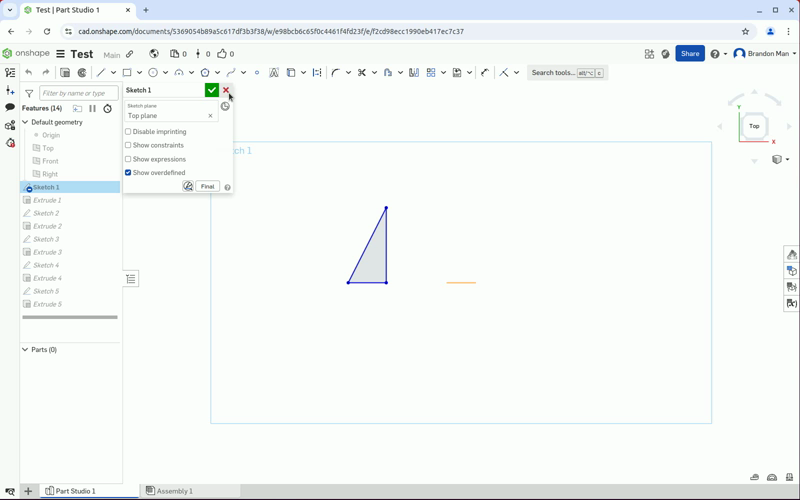
click(229, 92)
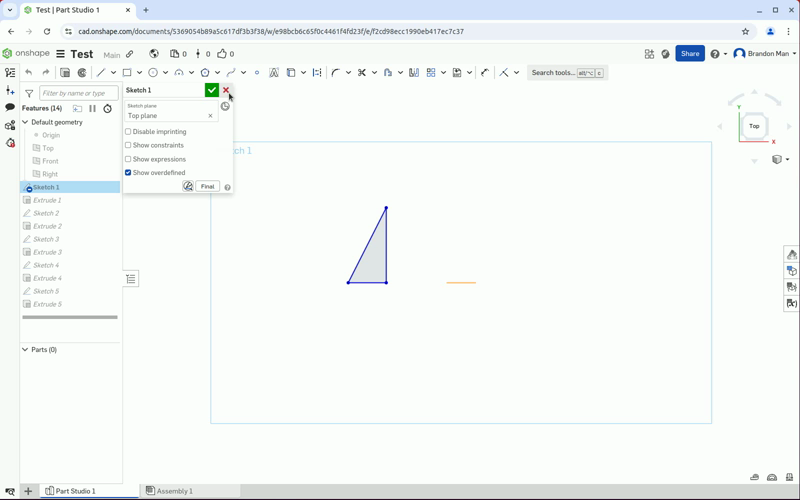
key(shift+s)
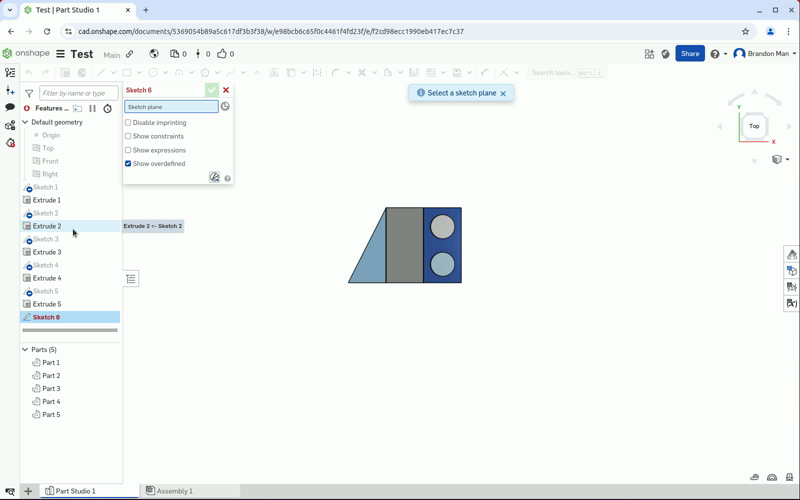
scroll(3)
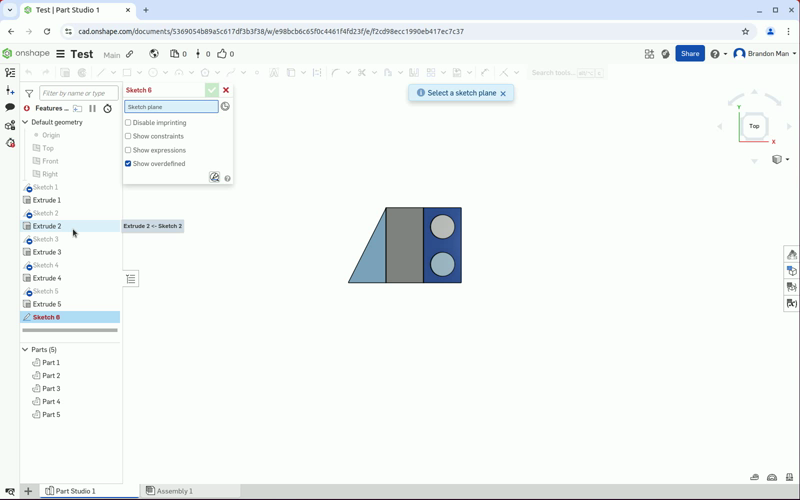
mouse_move(73, 150)
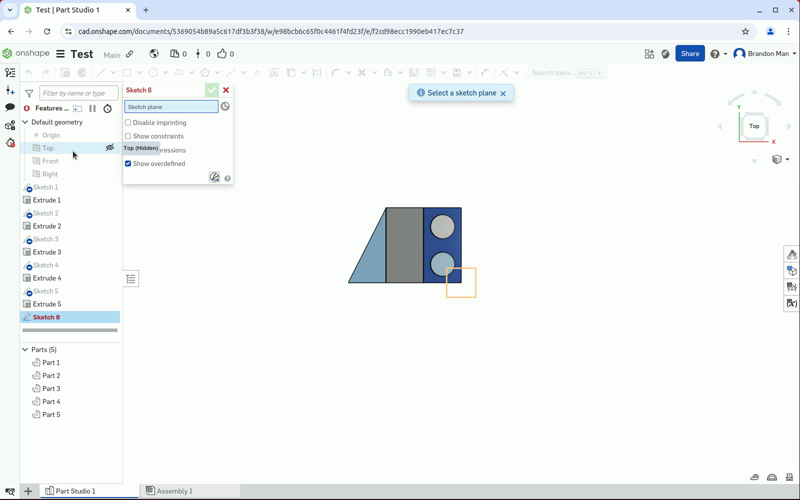
click(73, 150)
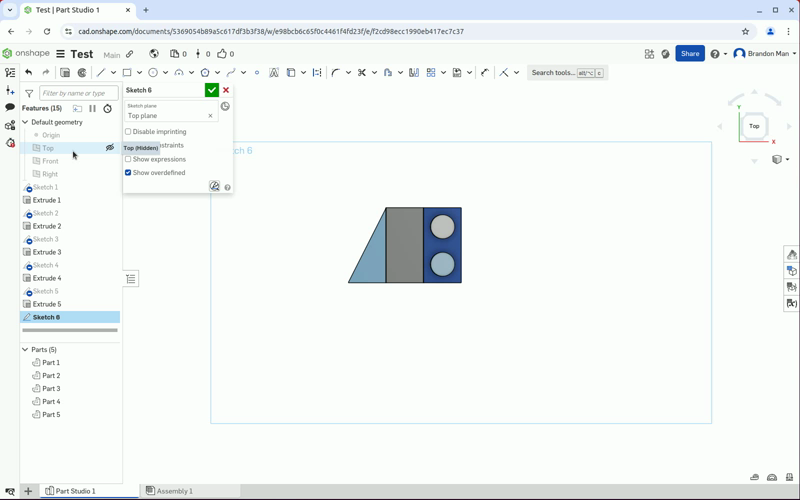
mouse_move(73, 352)
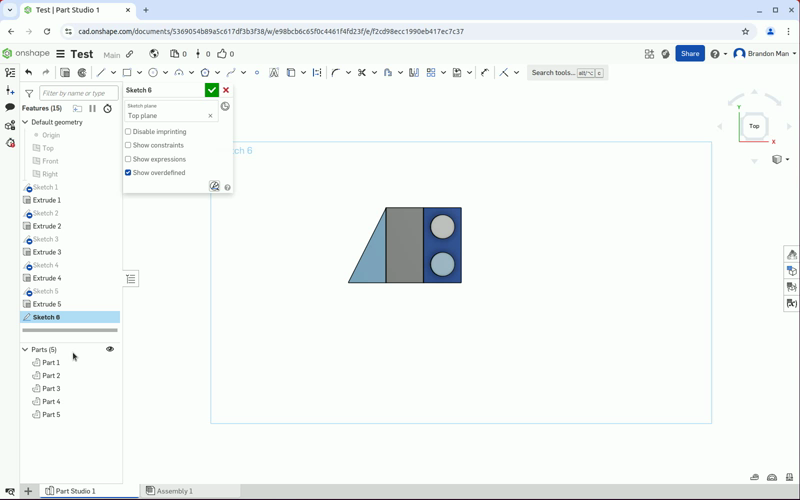
key(y)
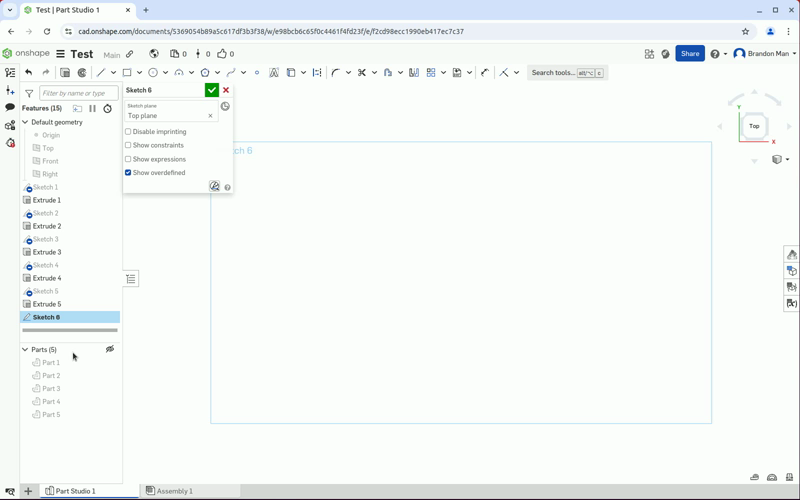
key(l)
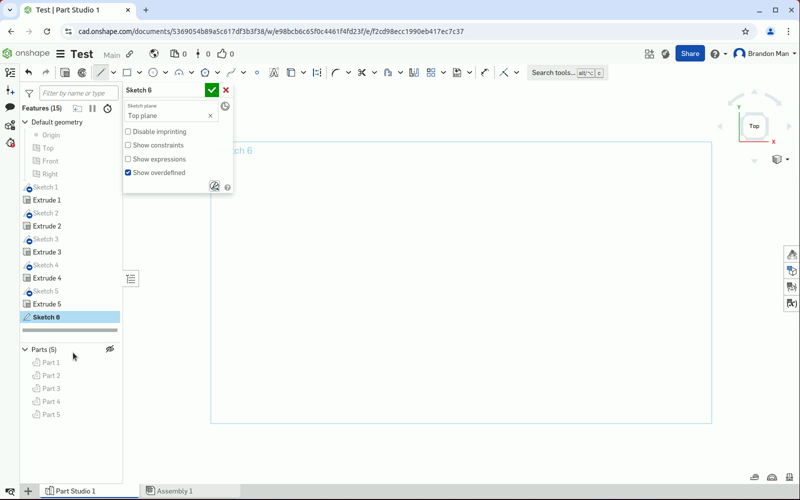
key_down(shift)
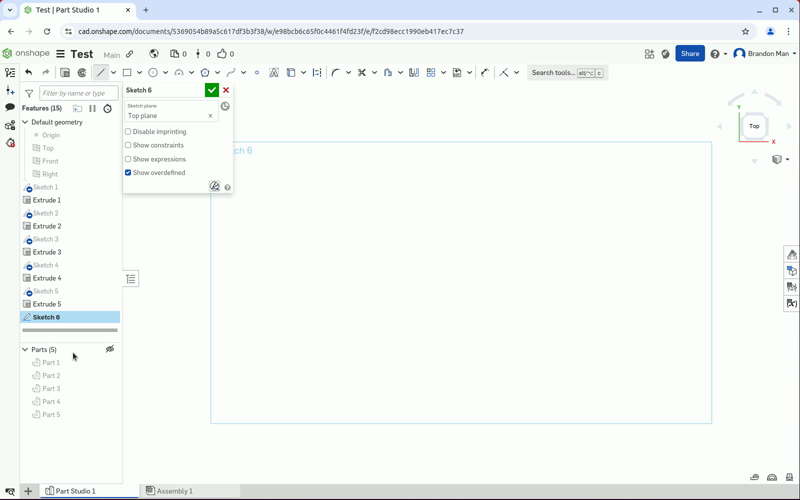
mouse_move(430, 275)
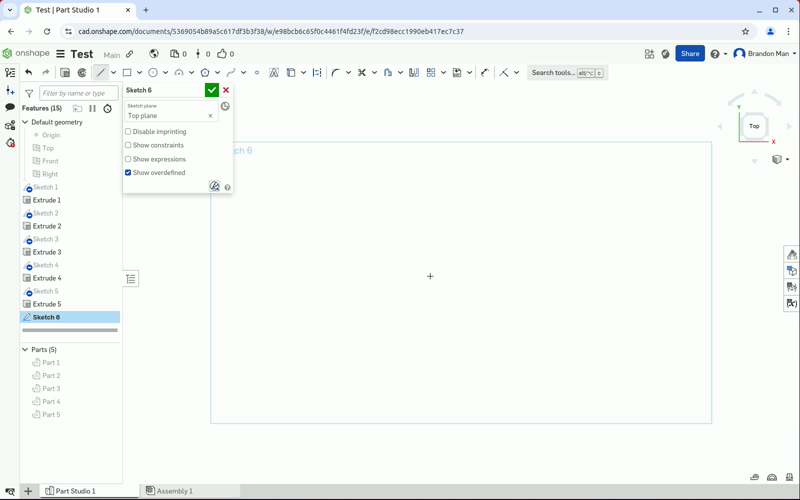
click(430, 275)
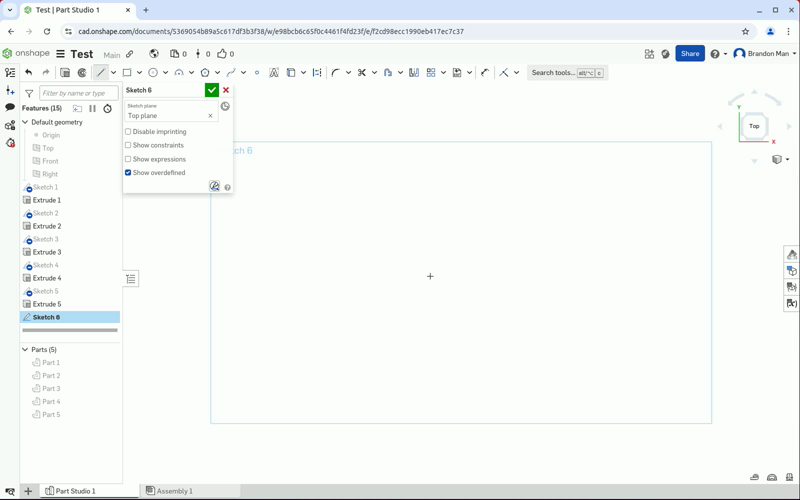
key_up(shift)
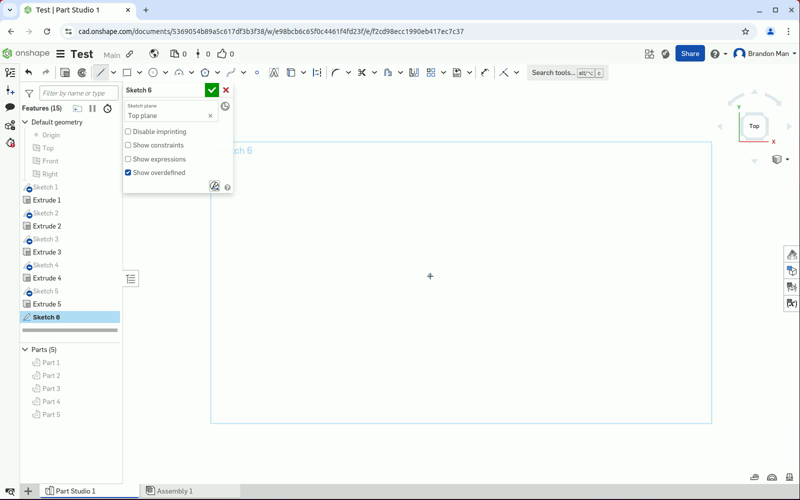
key_down(shift)
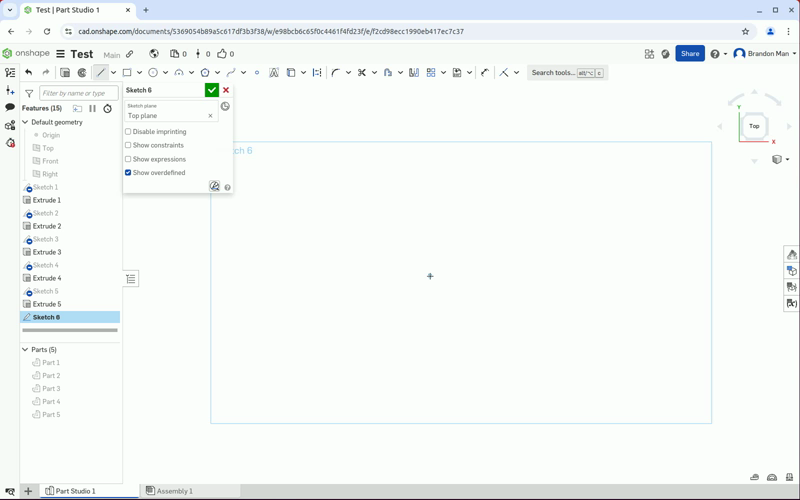
mouse_move(460, 275)
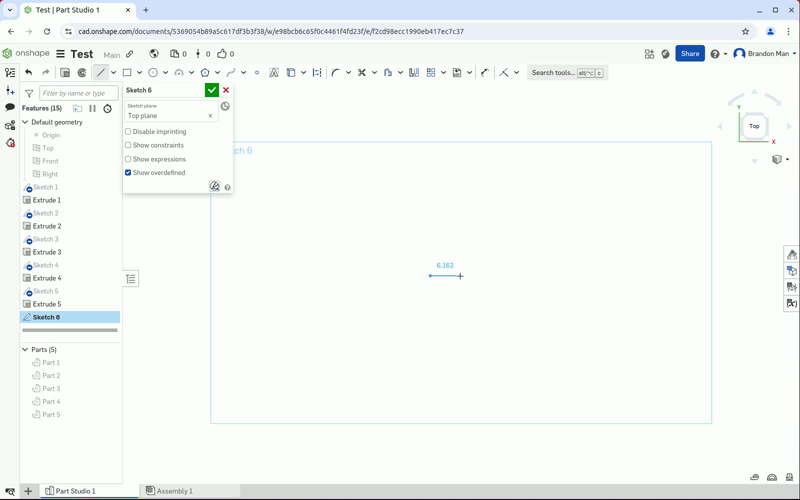
mouse_move(442, 275)
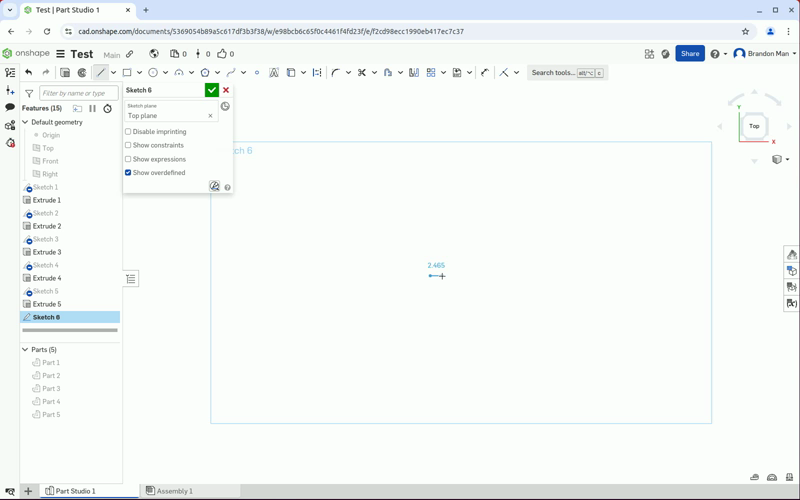
click(442, 275)
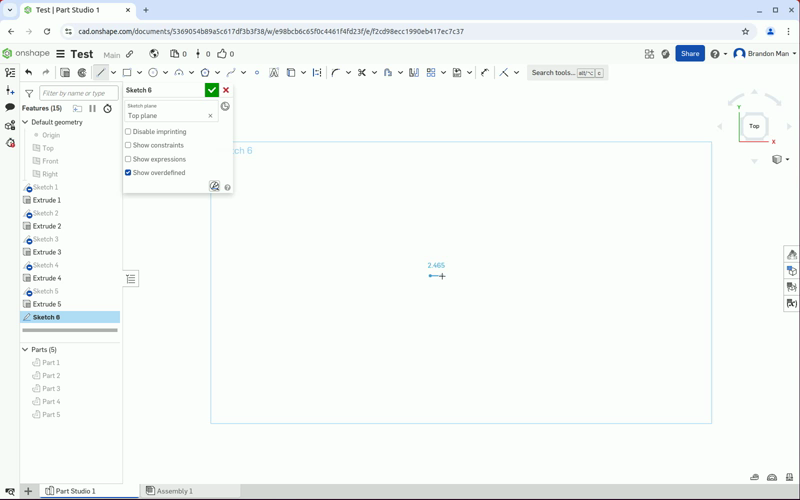
key_up(shift)
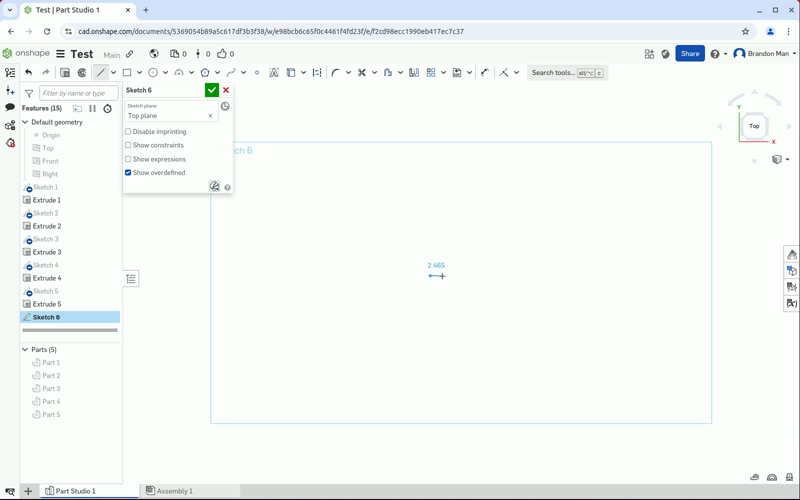
key_down(shift)
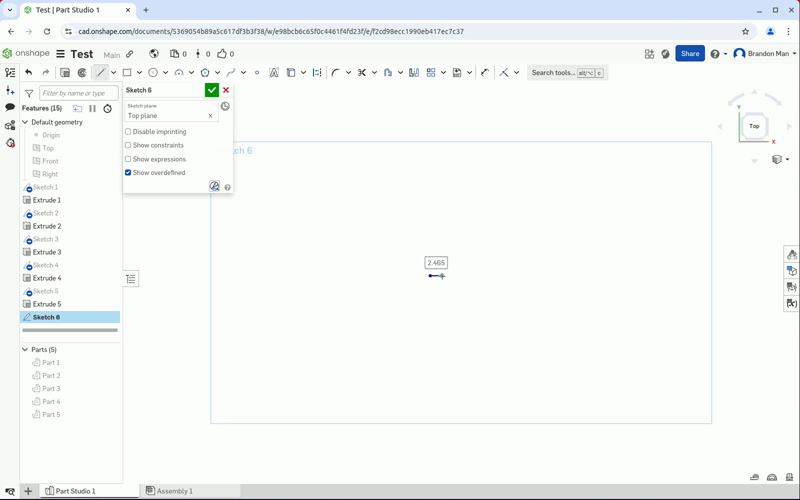
mouse_move(472, 275)
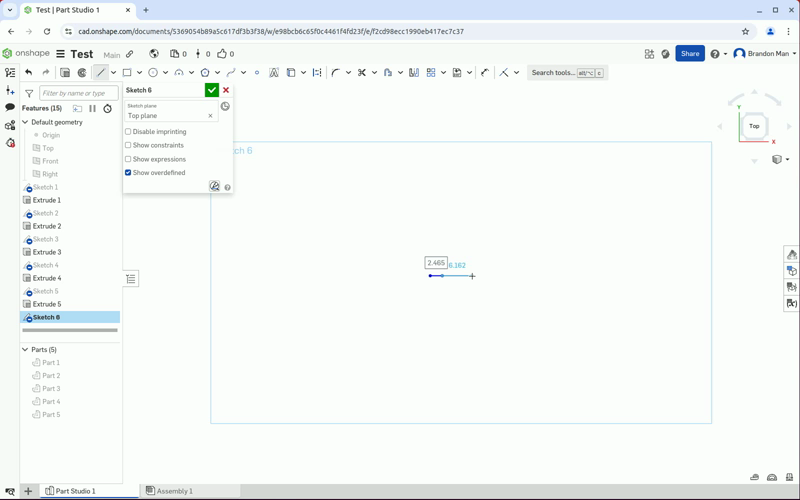
mouse_move(442, 250)
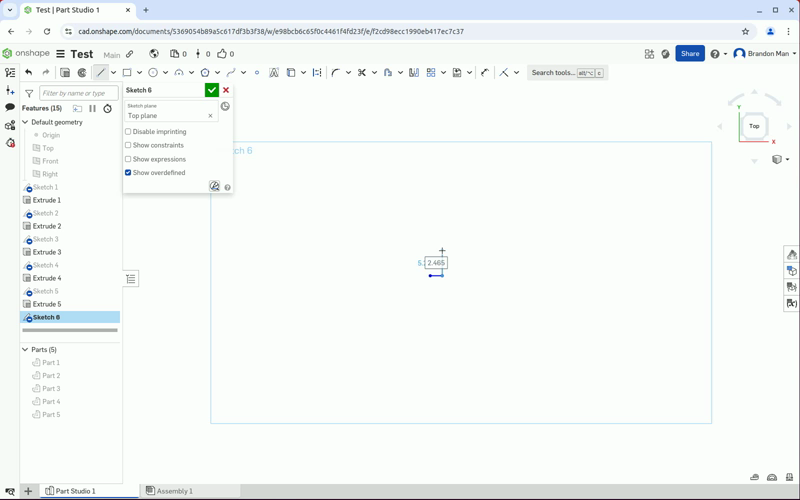
click(442, 250)
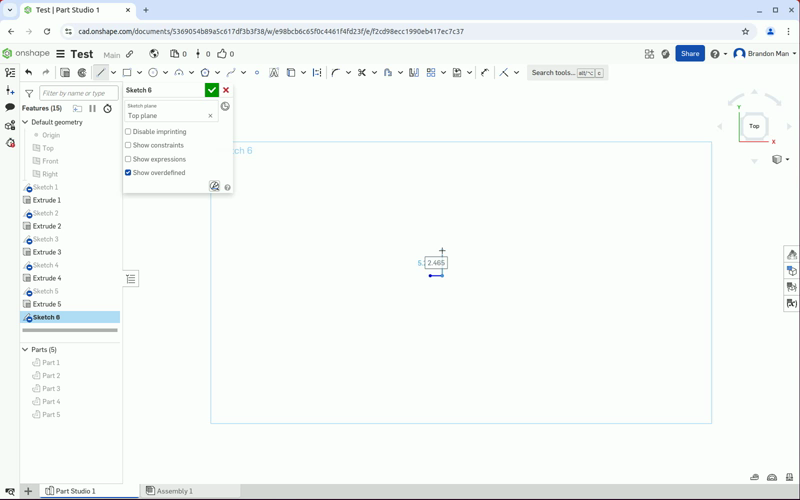
key_up(shift)
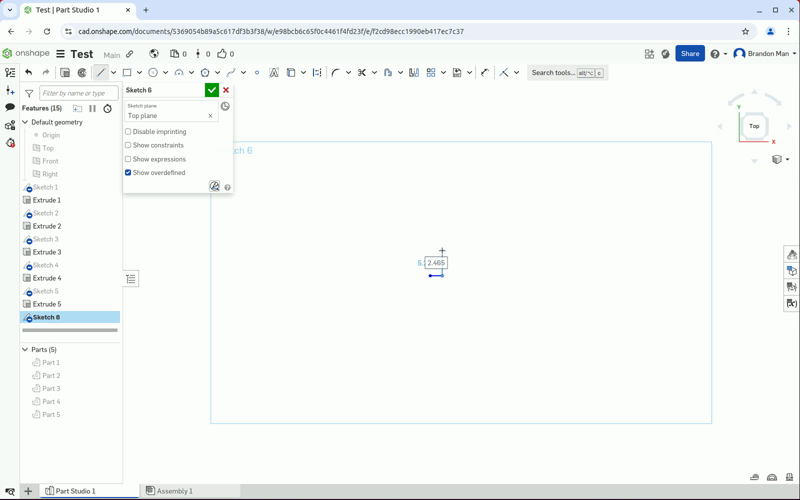
key_down(shift)
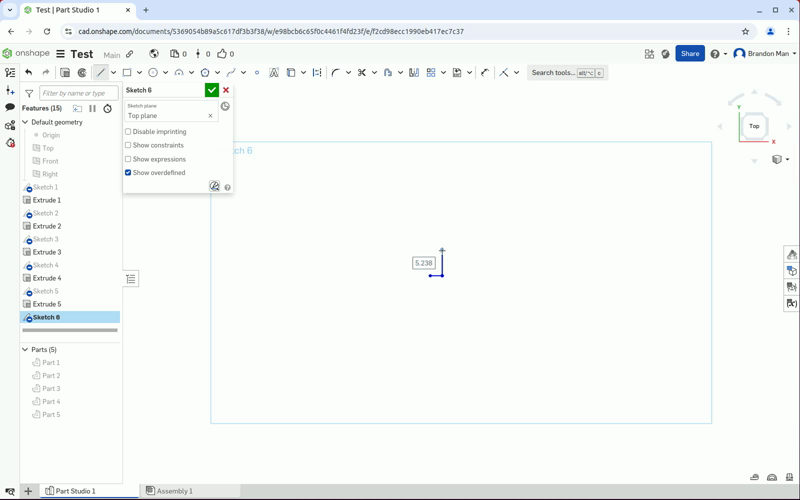
mouse_move(472, 250)
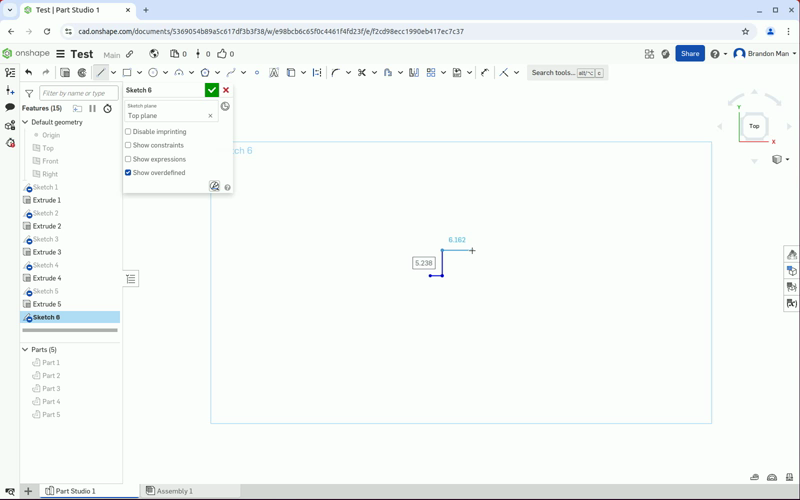
mouse_move(430, 250)
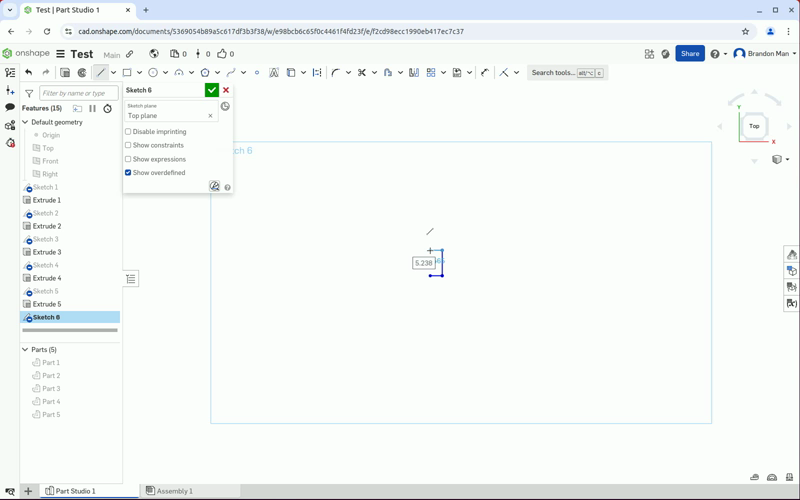
click(430, 250)
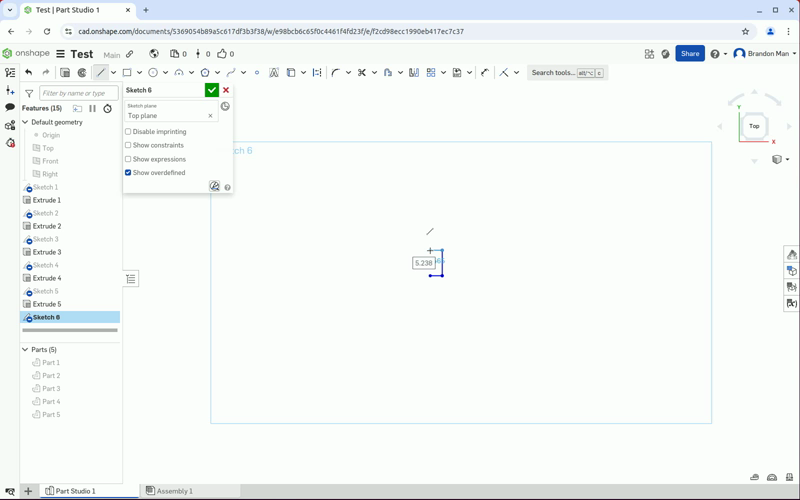
key_up(shift)
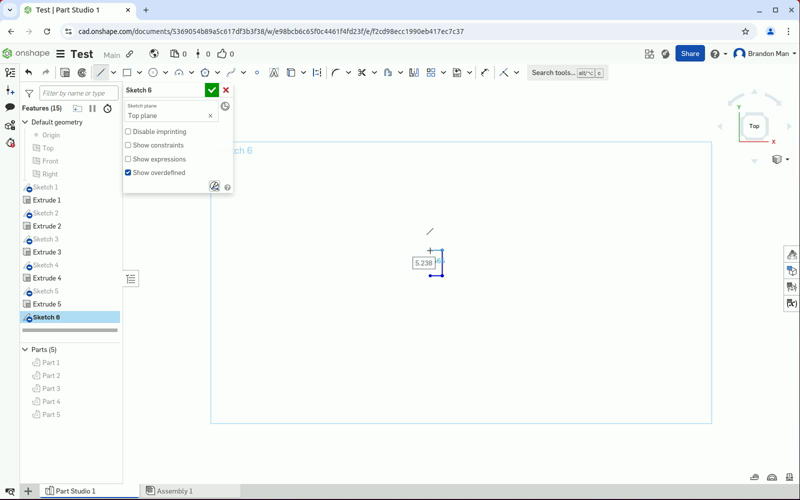
mouse_move(460, 250)
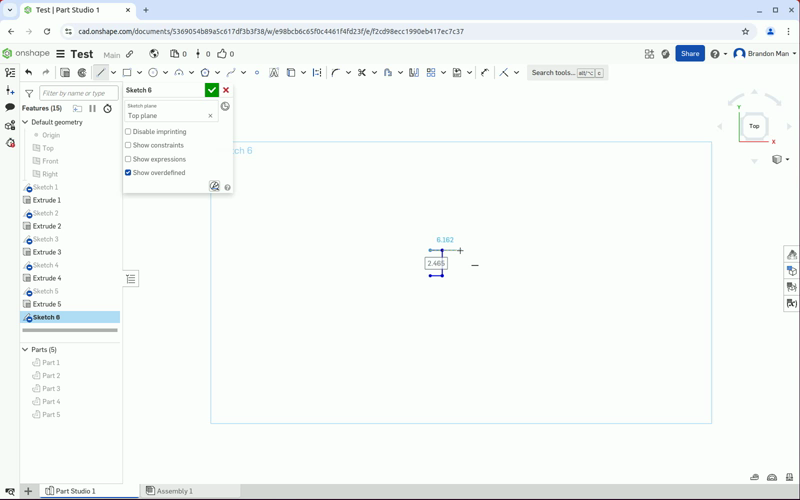
key_down(shift)
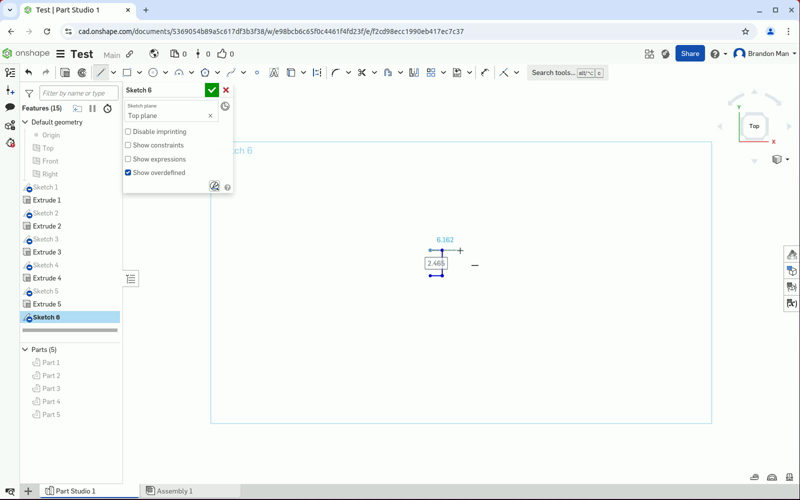
mouse_move(430, 275)
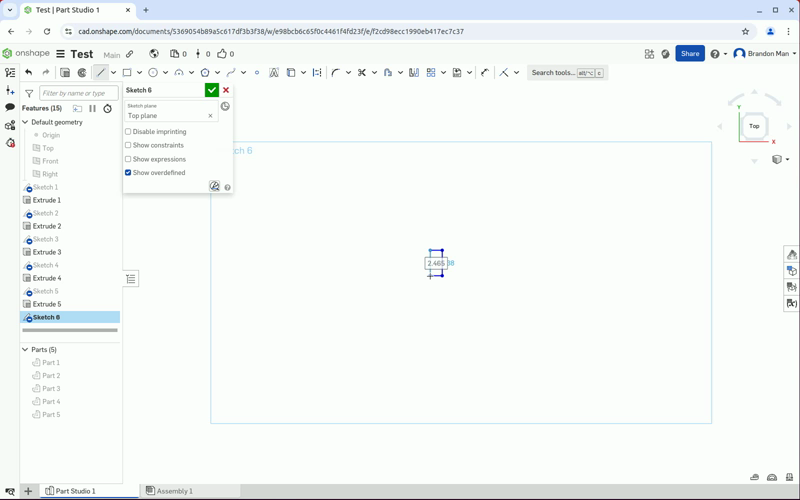
key_up(shift)
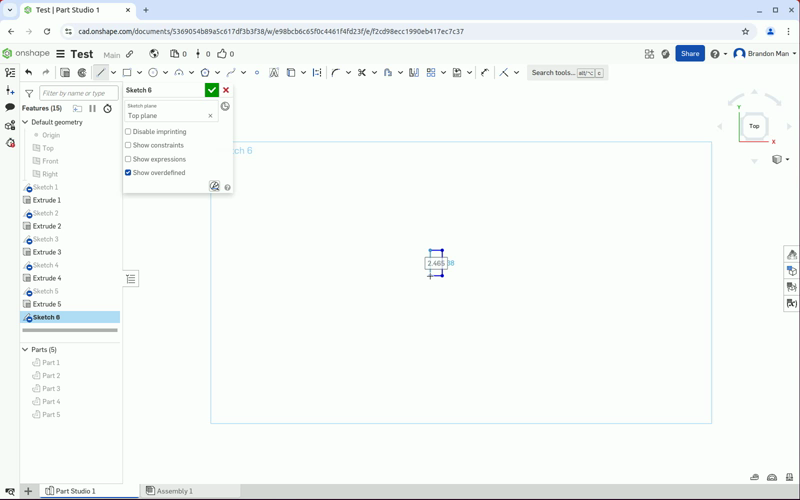
click(430, 275)
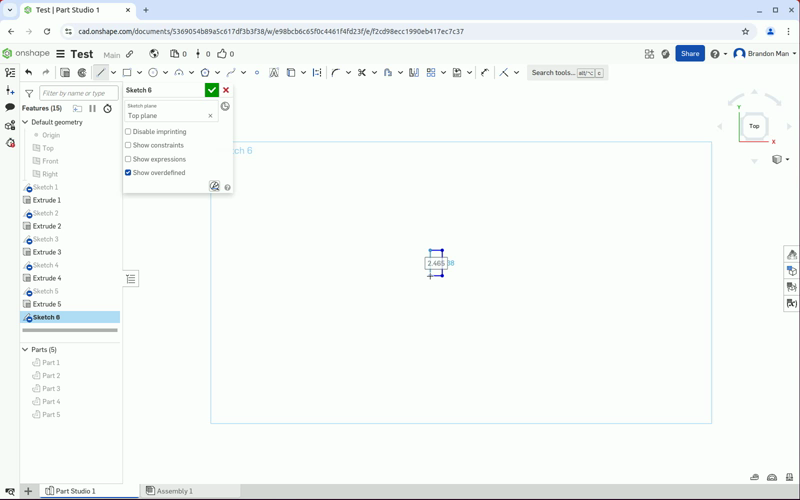
key(esc)
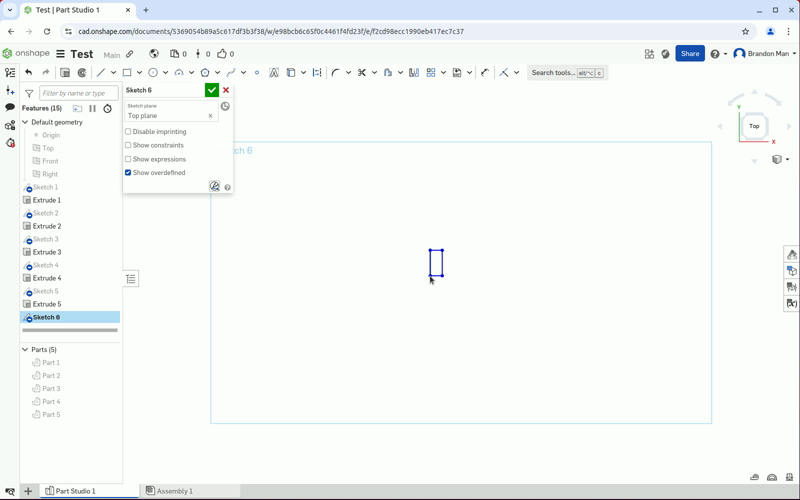
mouse_move(436, 254)
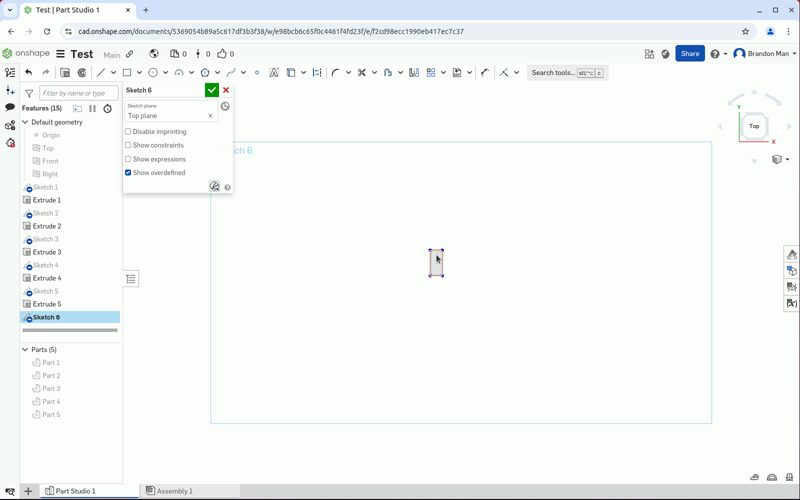
scroll(6)
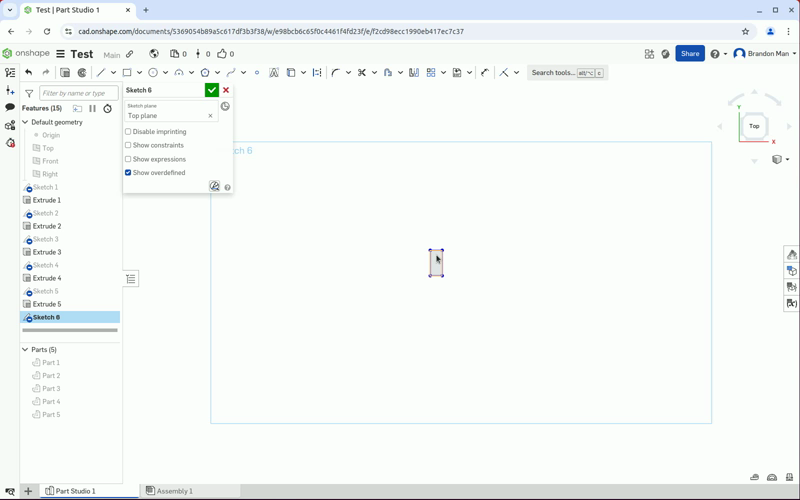
scroll(6)
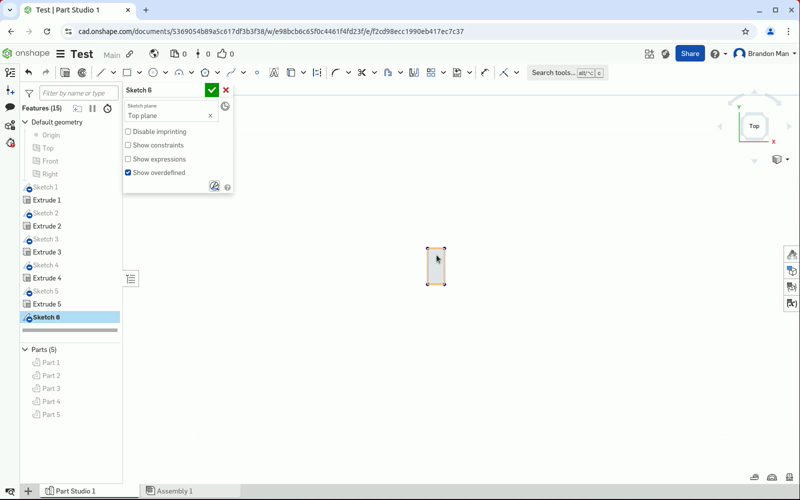
scroll(6)
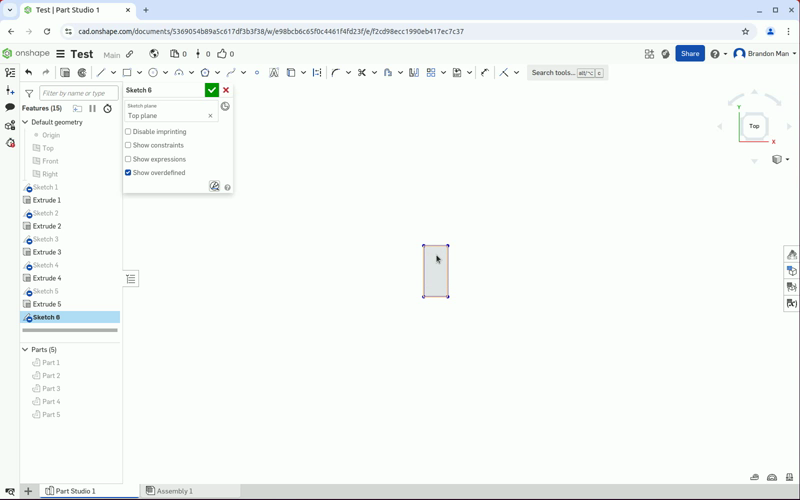
scroll(6)
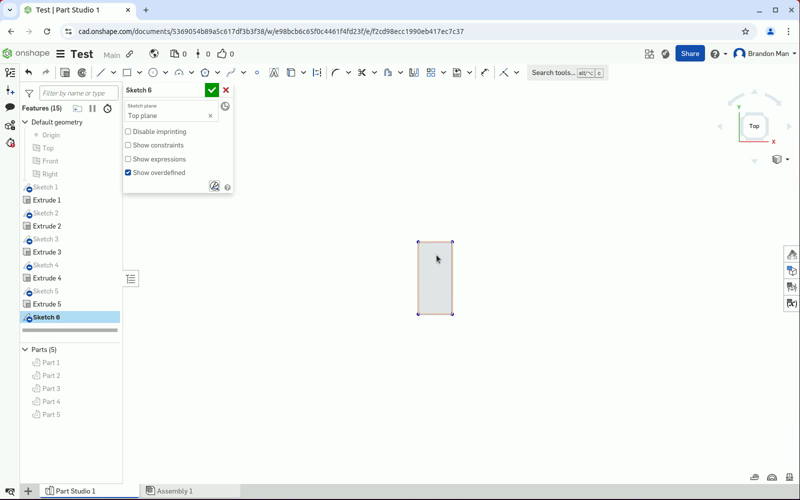
scroll(6)
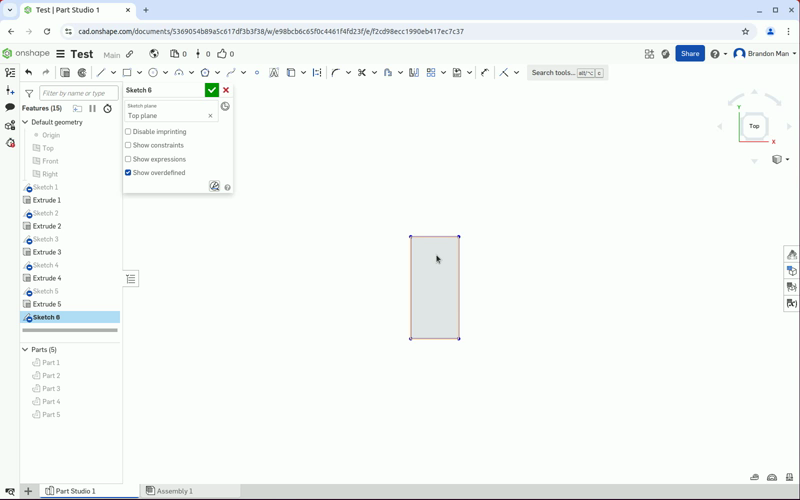
scroll(6)
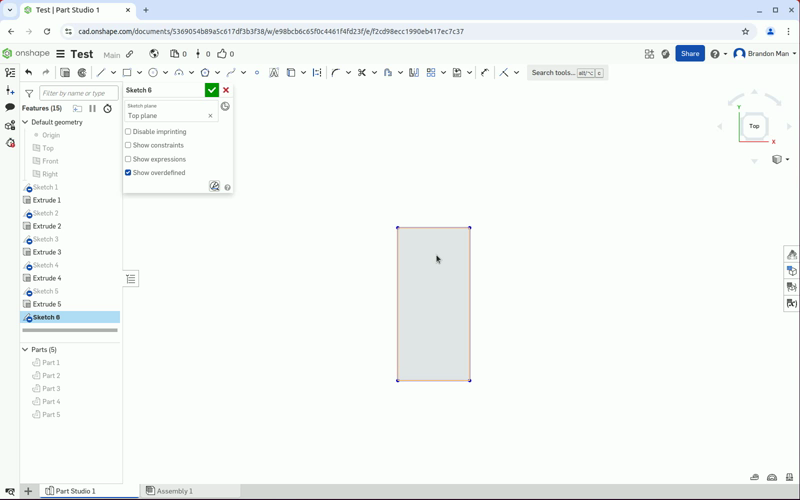
scroll(6)
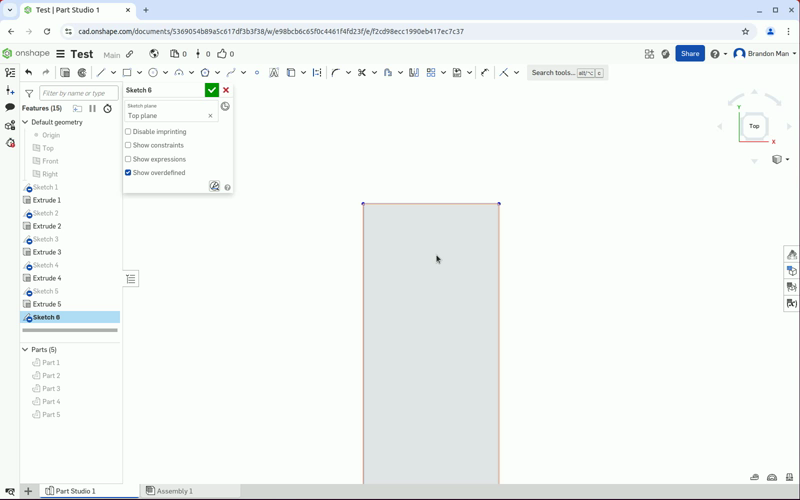
click(436, 254)
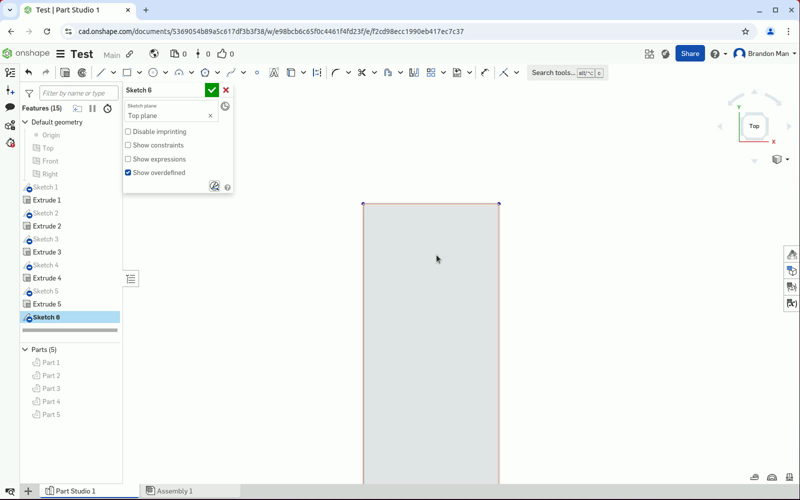
scroll(-6)
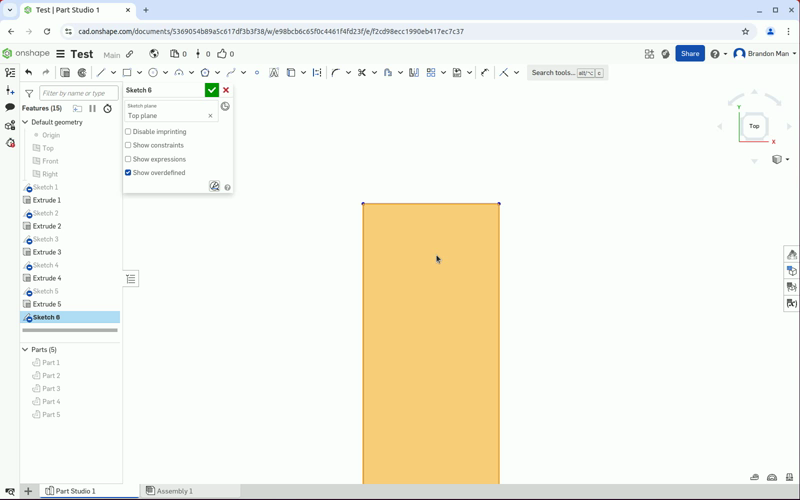
scroll(-6)
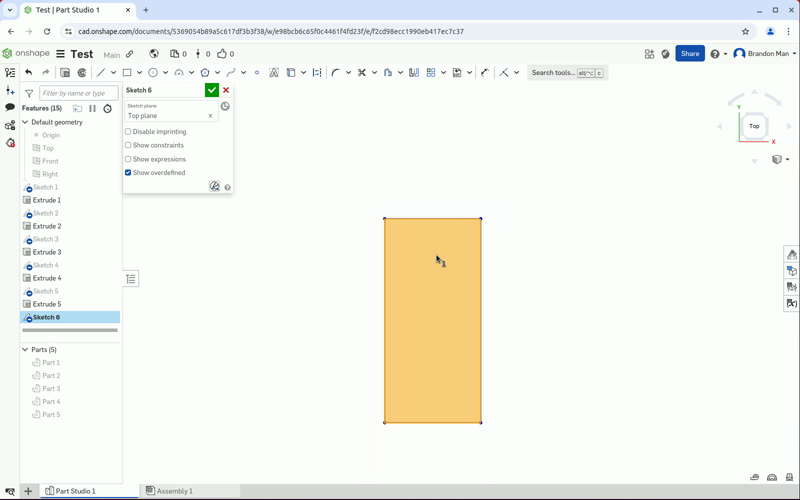
scroll(-6)
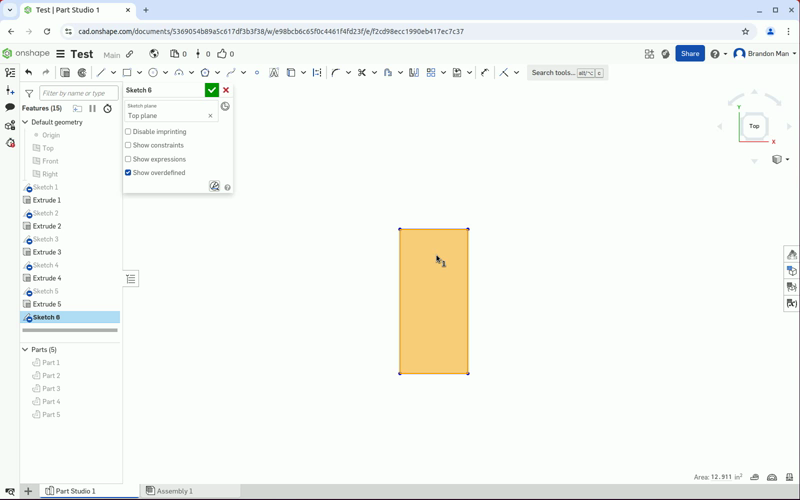
scroll(-6)
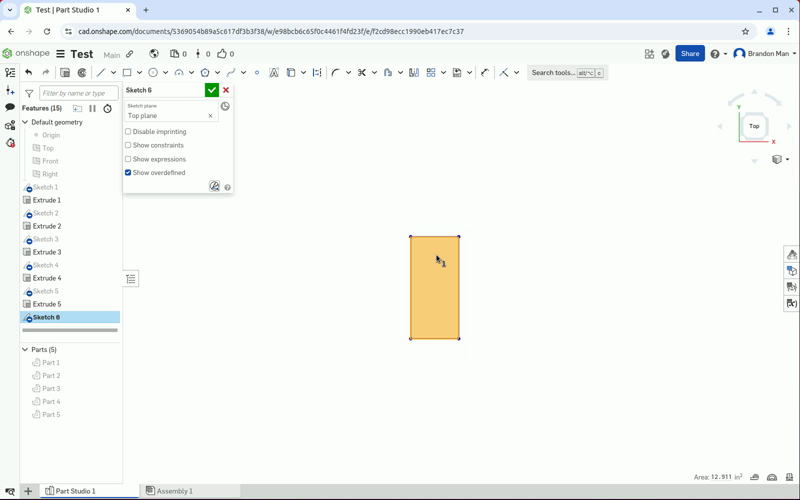
scroll(-6)
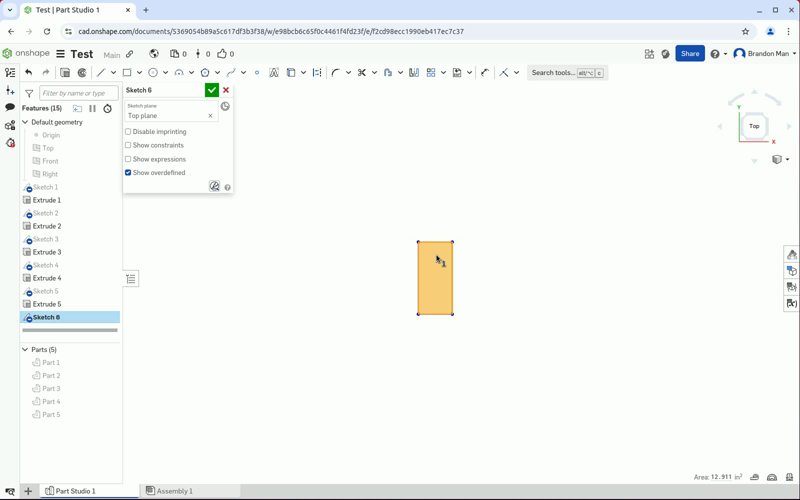
scroll(-6)
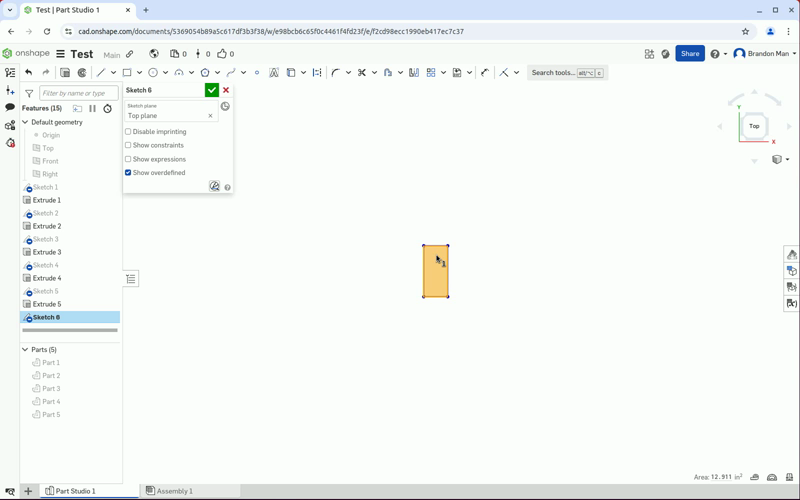
scroll(-6)
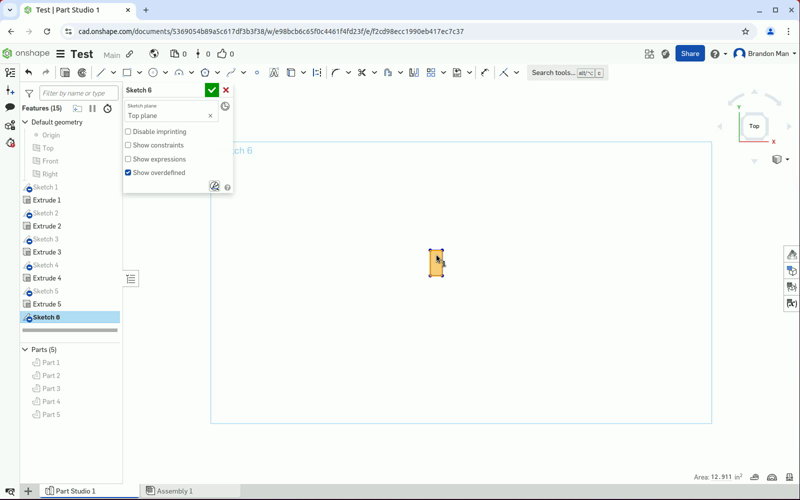
mouse_move(73, 352)
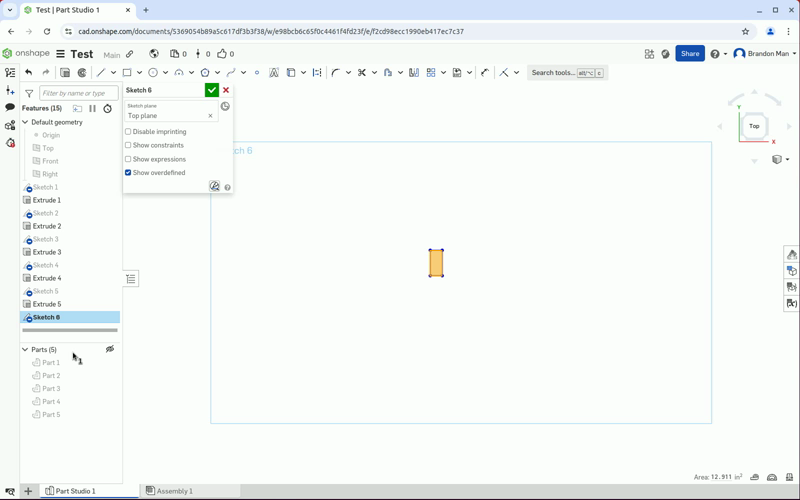
key(shift+y)
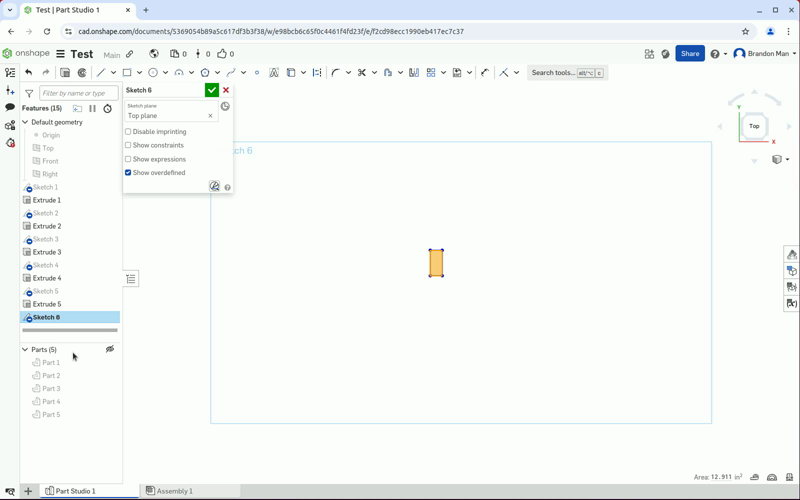
key(shift+e)
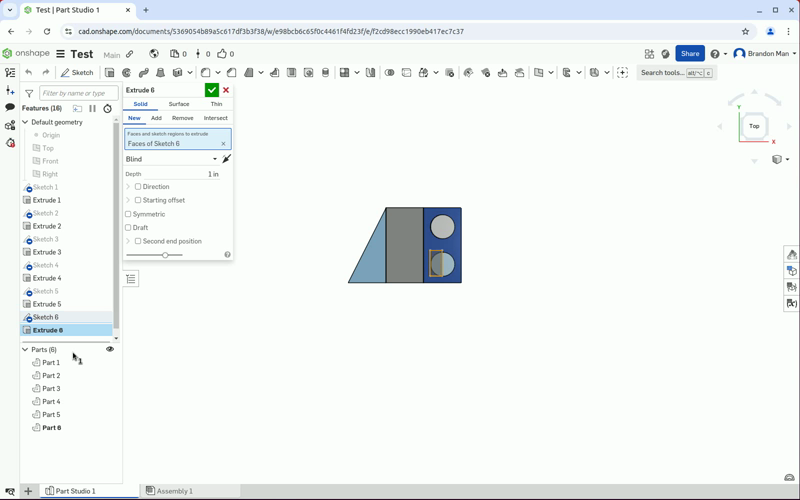
mouse_move(143, 106)
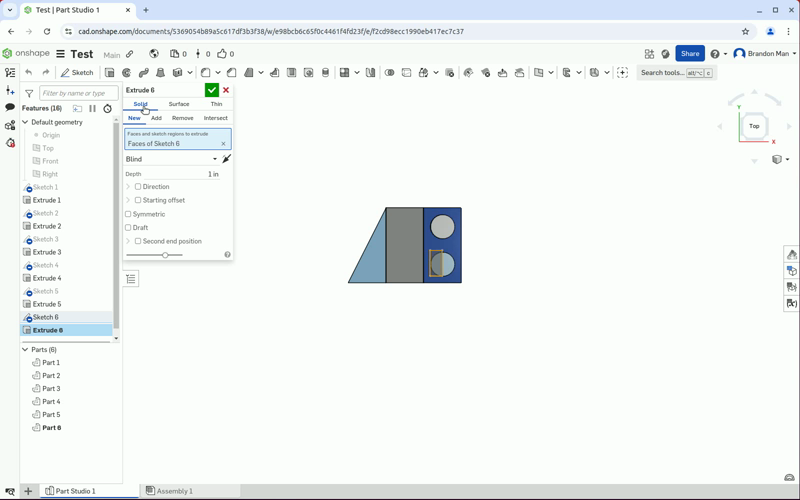
click(143, 106)
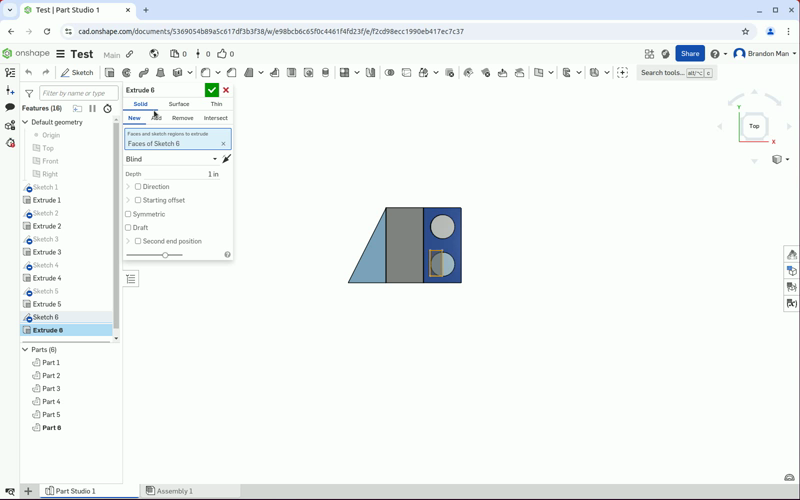
mouse_move(186, 120)
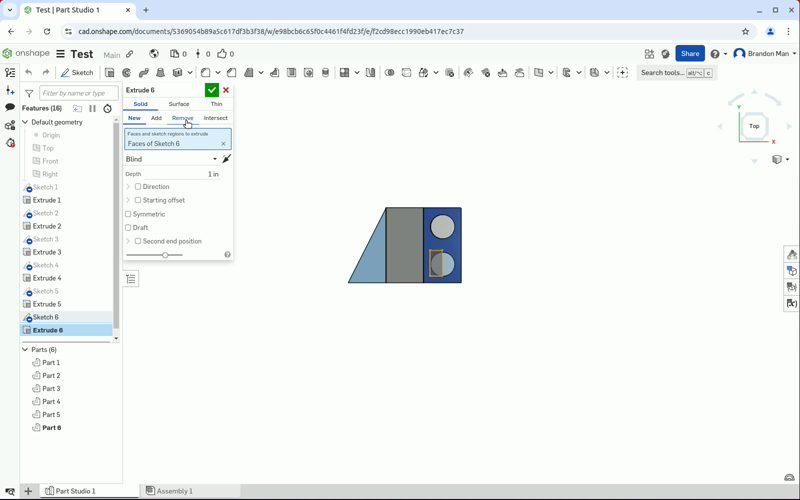
click(186, 120)
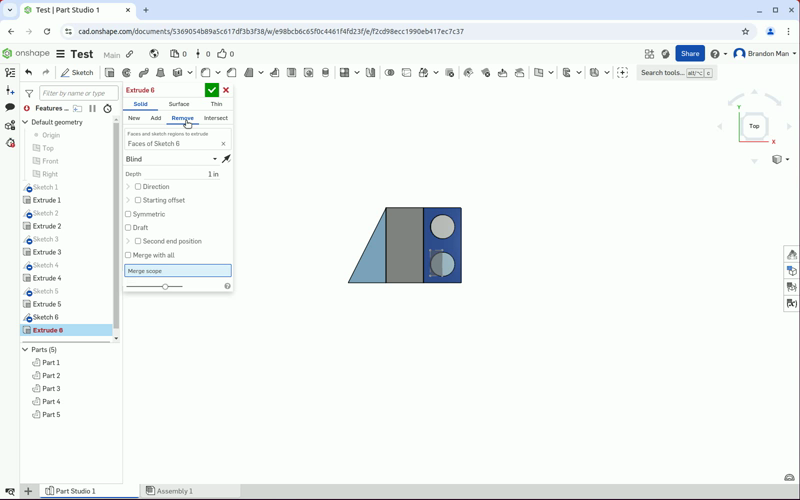
key(tab, 4)
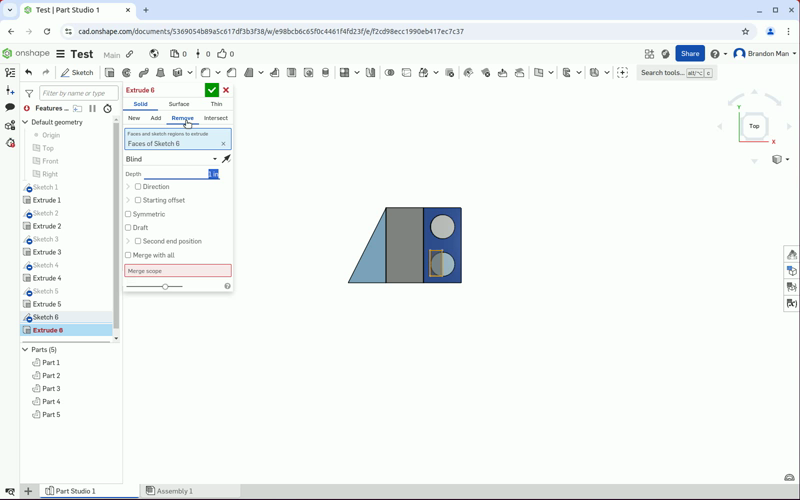
text(-1.926)
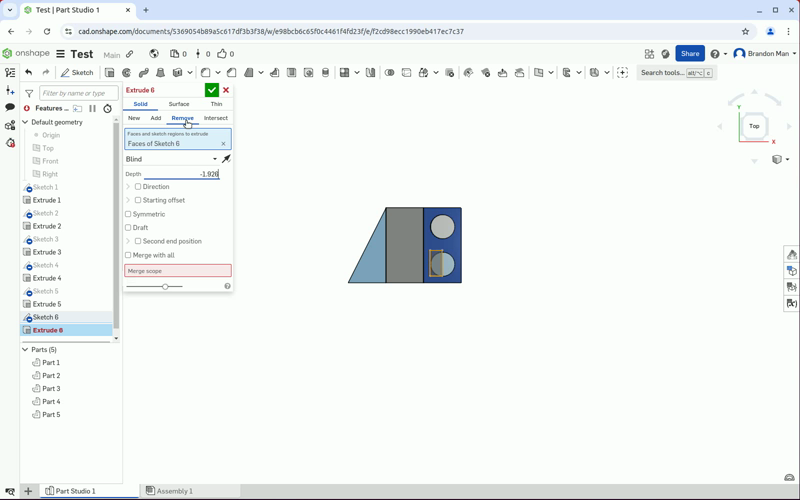
key(tab, 6)
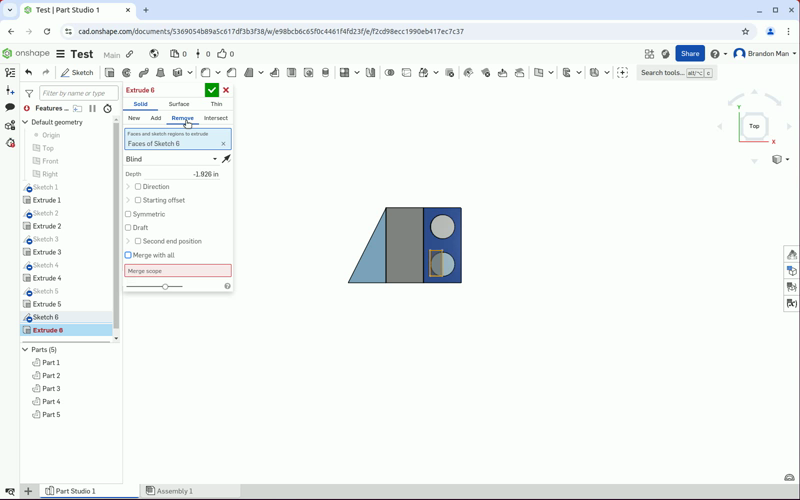
key(space)
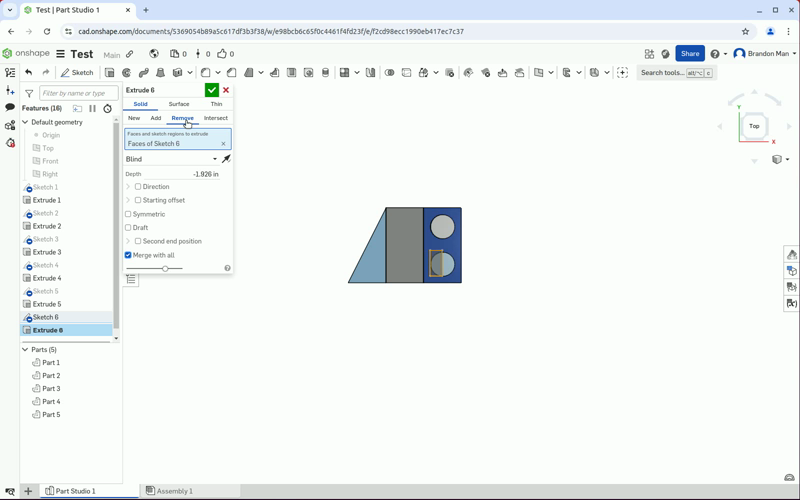
key(enter)
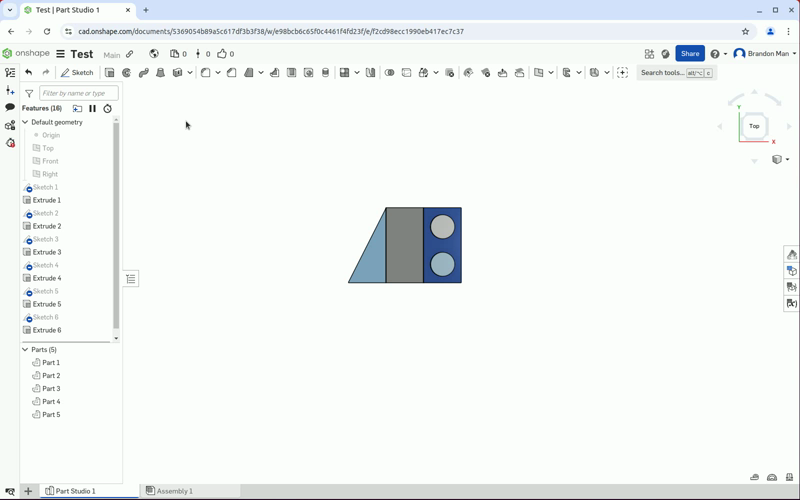
key(shift+h)
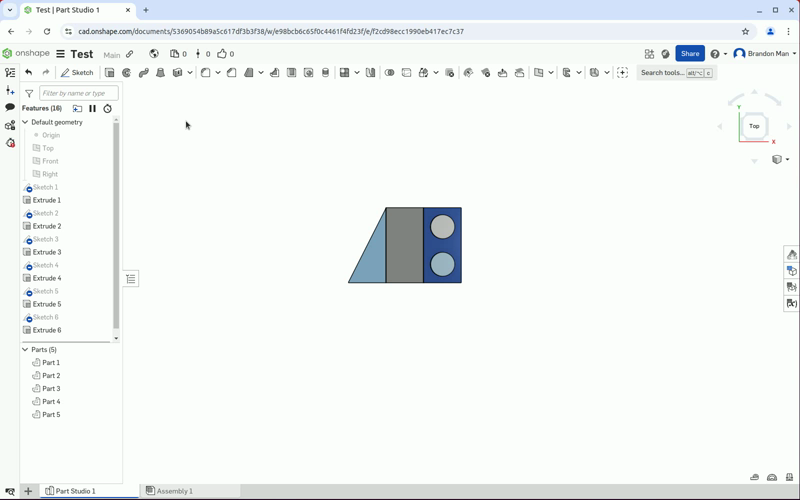
key(shift+h)
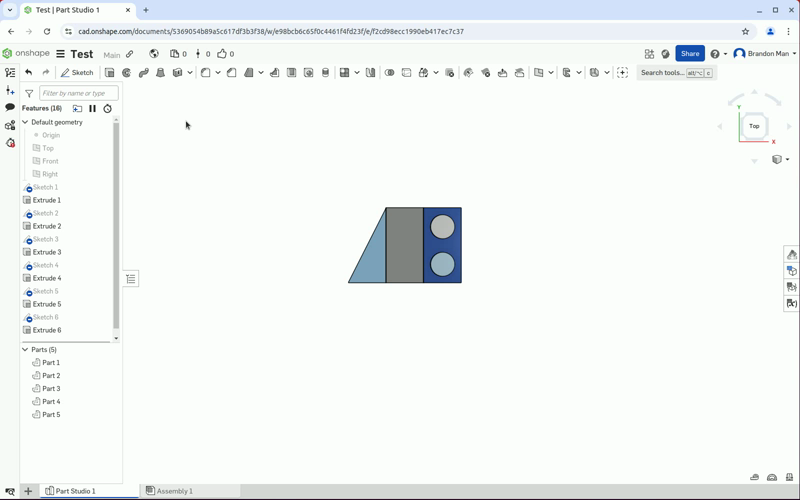
mouse_move(69, 189)
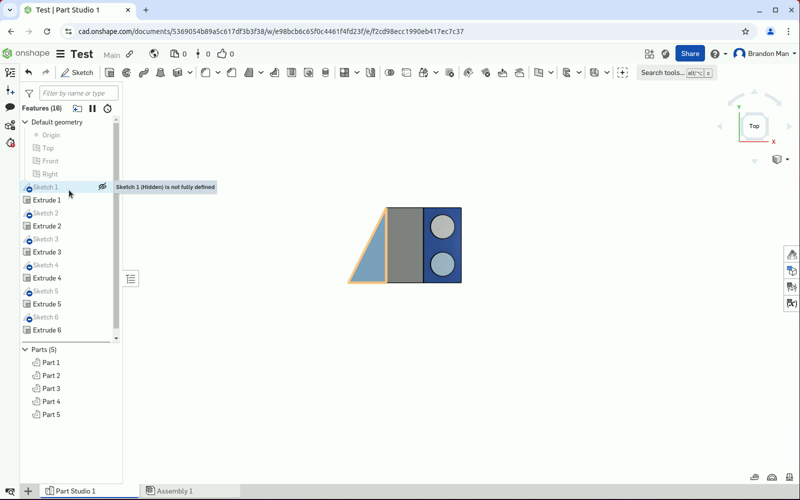
click(69, 189)
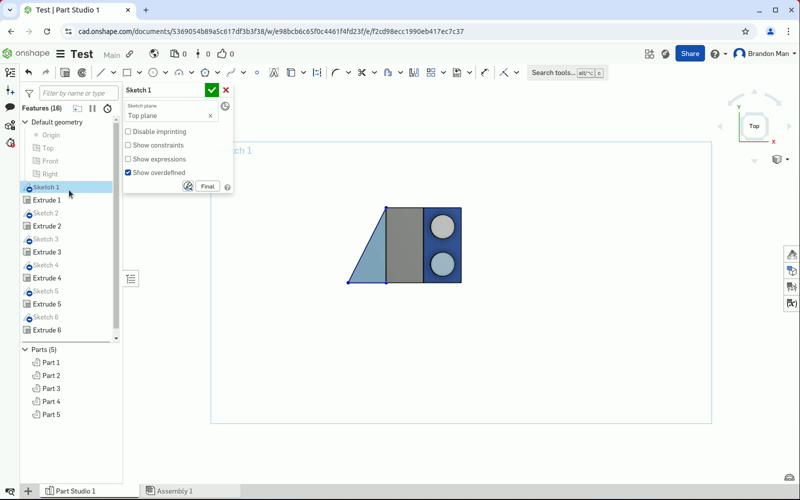
mouse_move(229, 92)
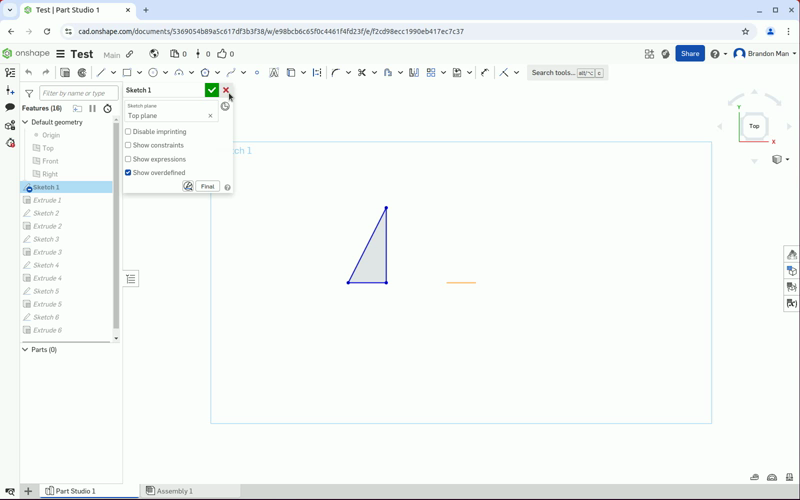
click(229, 92)
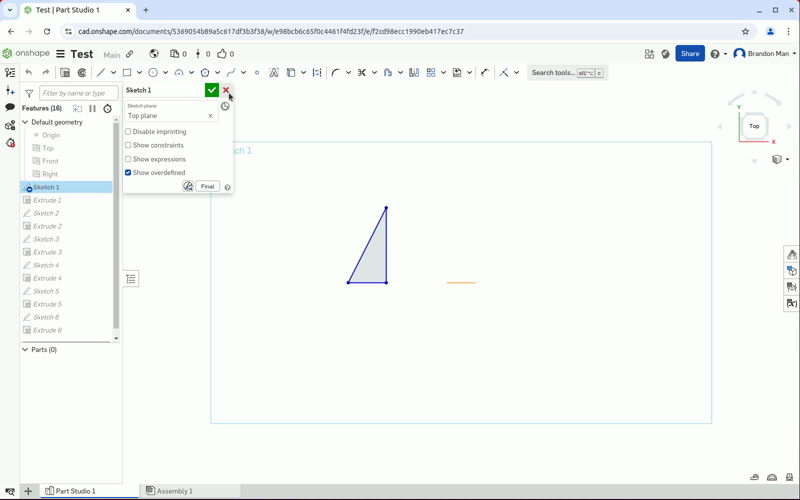
key(shift+s)
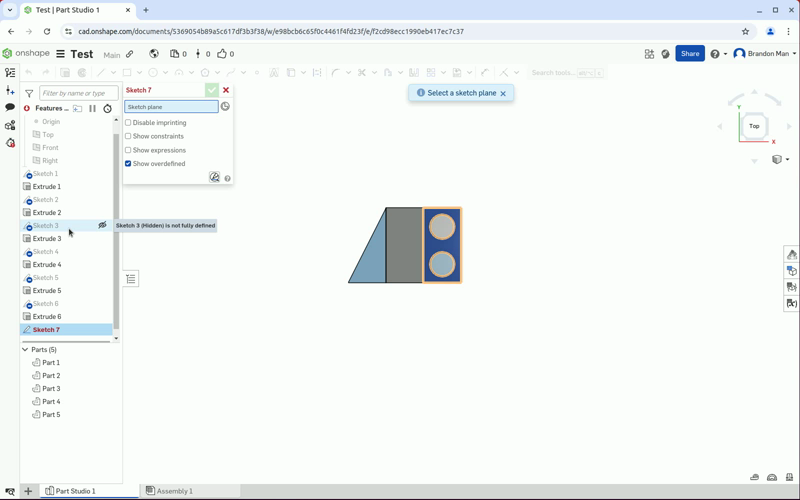
scroll(3)
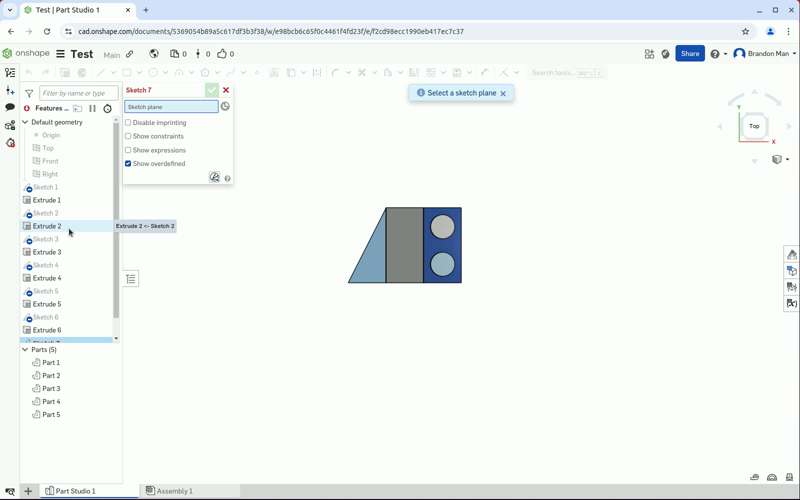
mouse_move(69, 150)
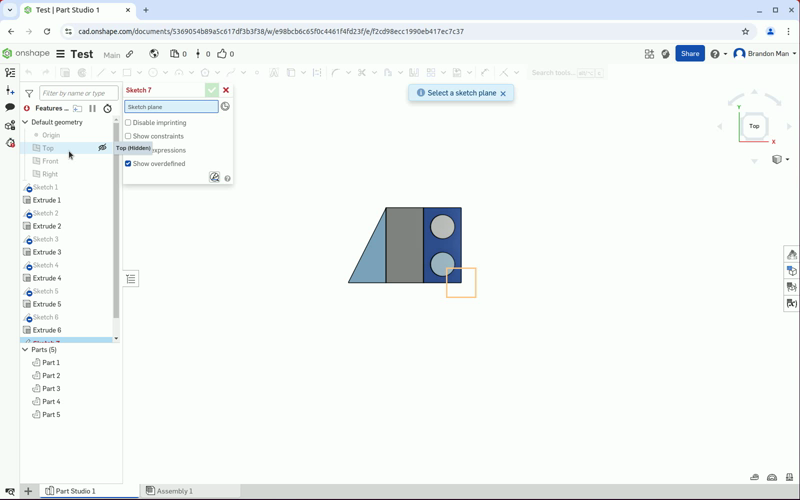
click(69, 150)
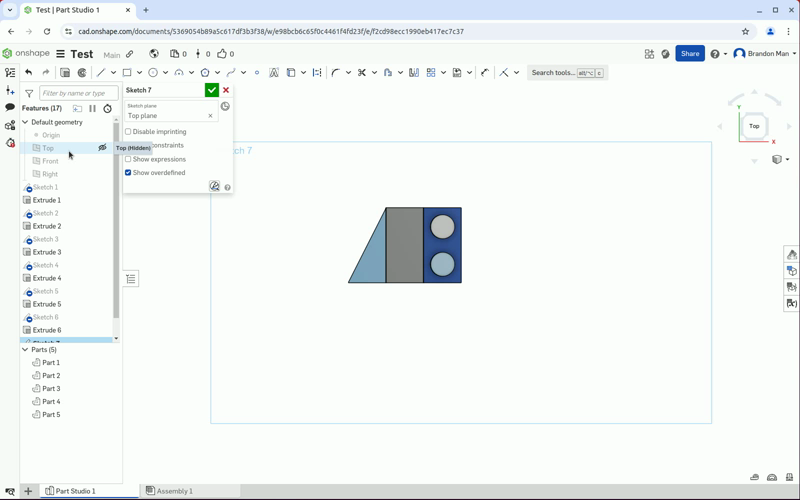
mouse_move(73, 352)
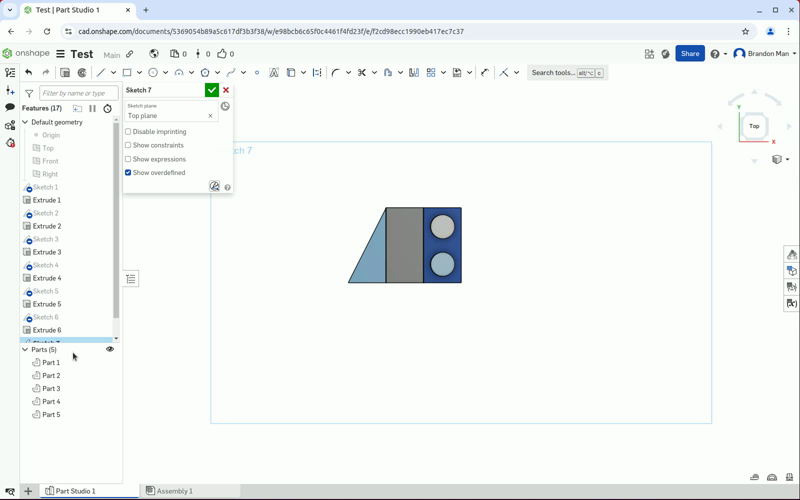
key(y)
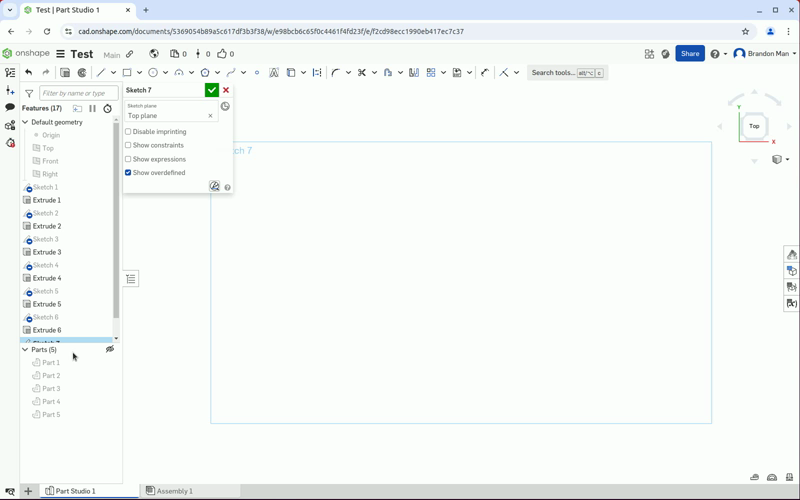
key(l)
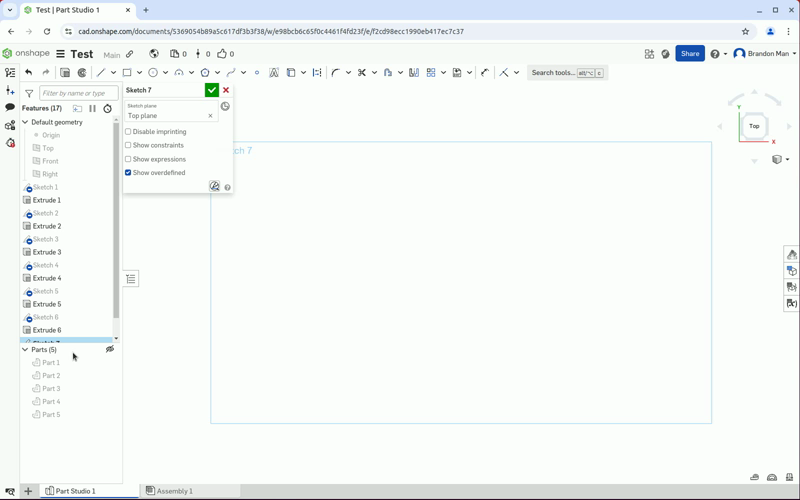
key_down(shift)
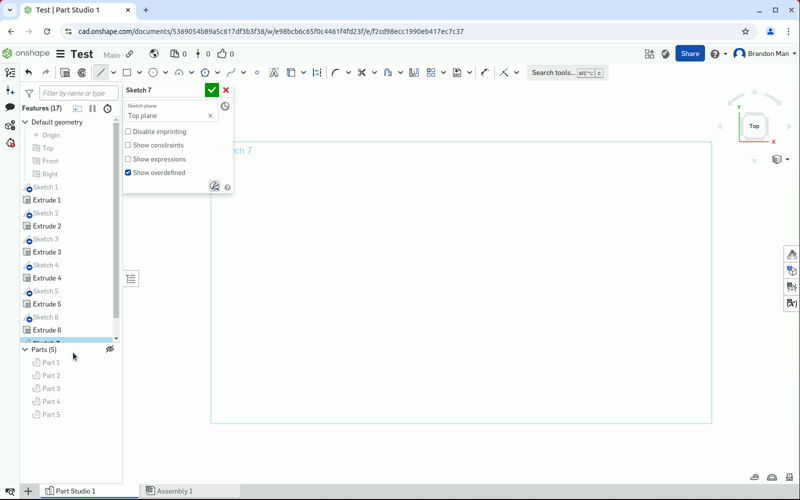
mouse_move(441, 275)
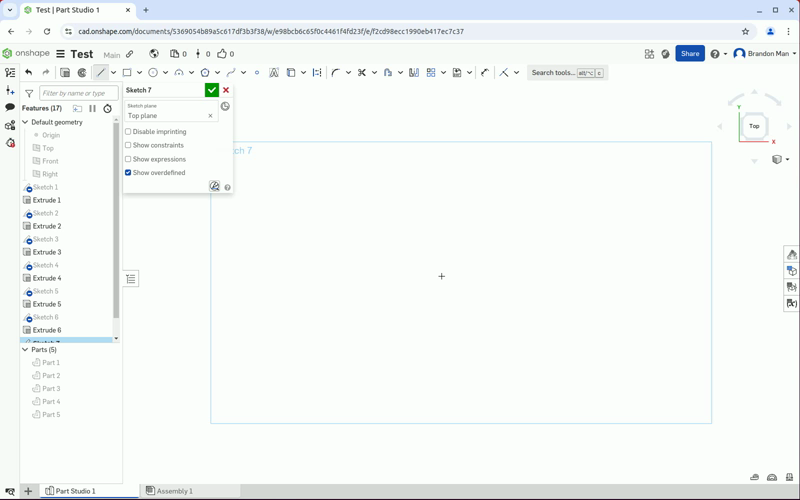
click(441, 275)
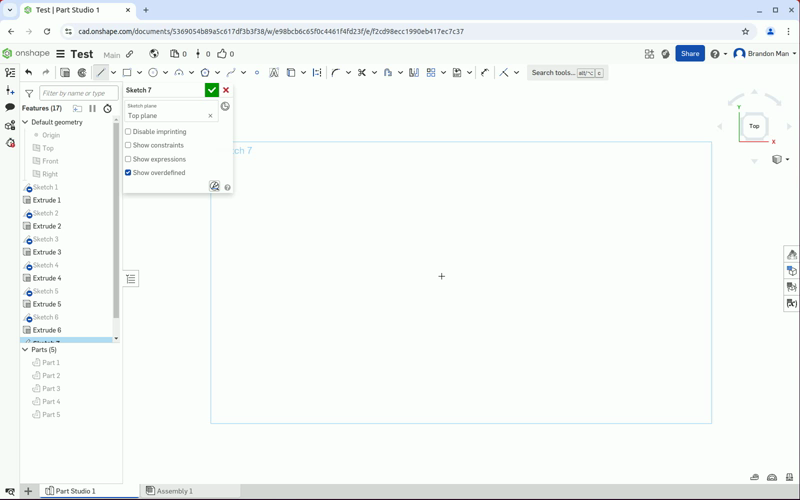
key_up(shift)
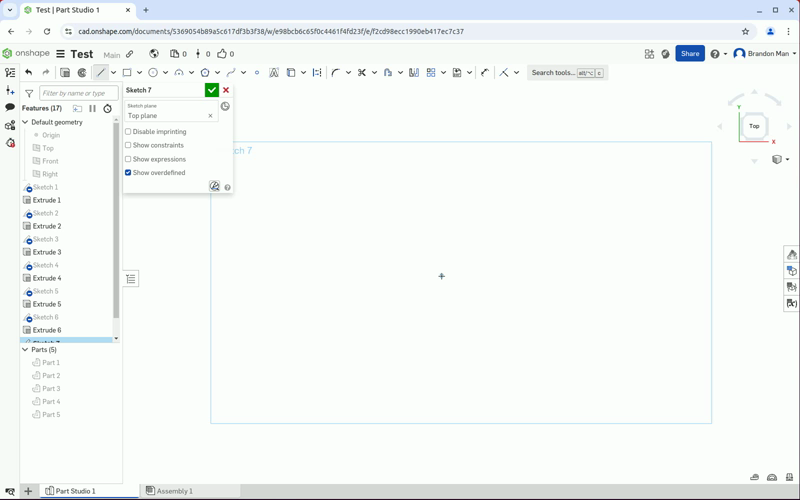
key_down(shift)
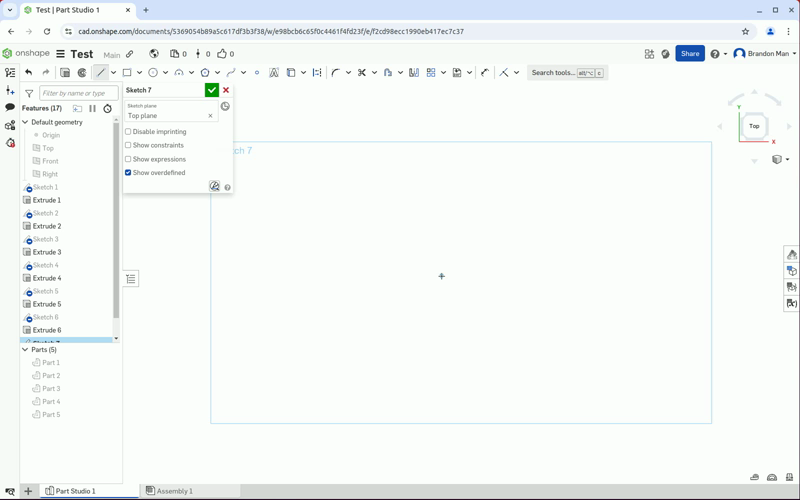
mouse_move(471, 275)
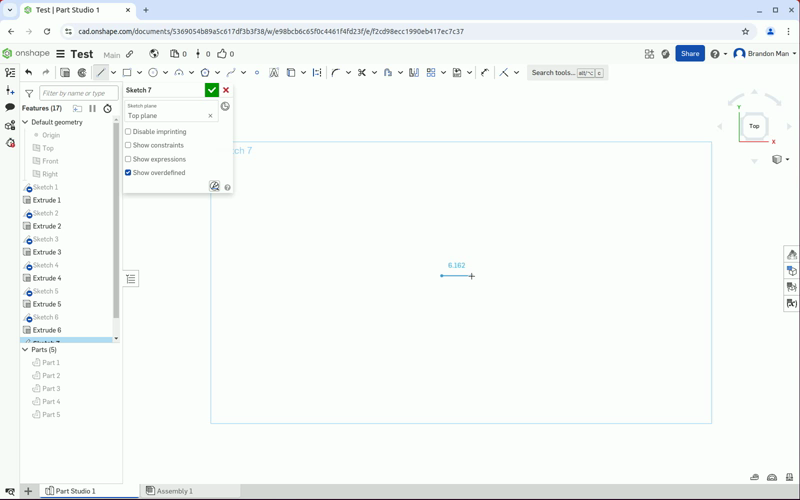
mouse_move(454, 275)
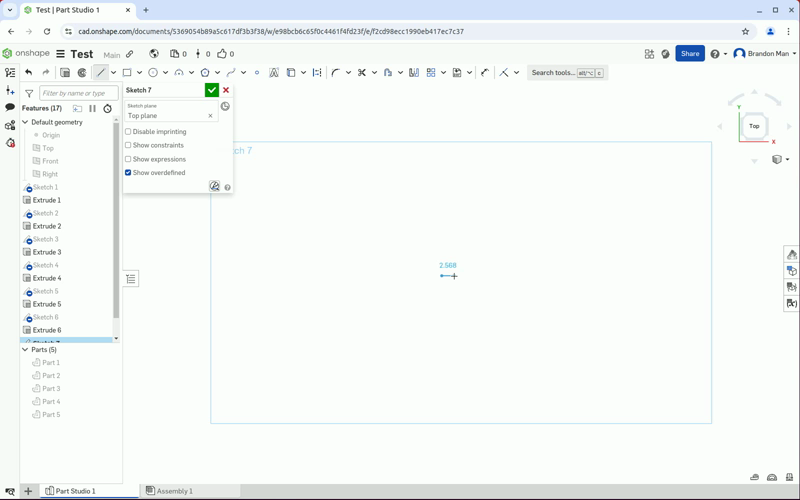
click(454, 275)
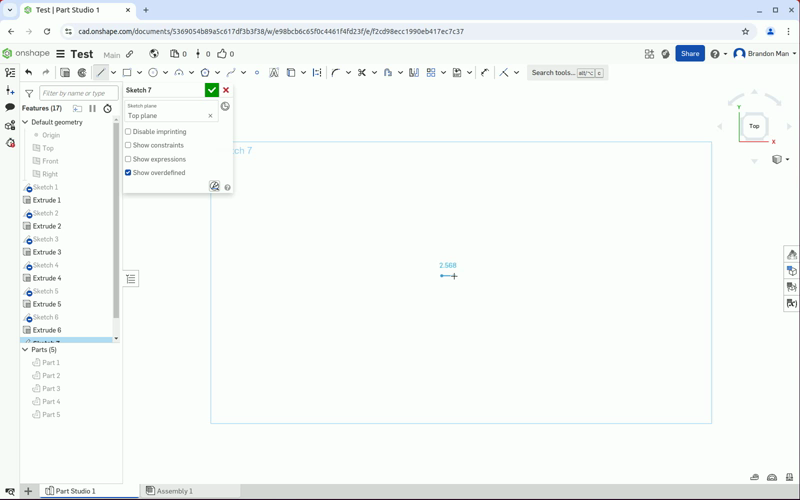
key_up(shift)
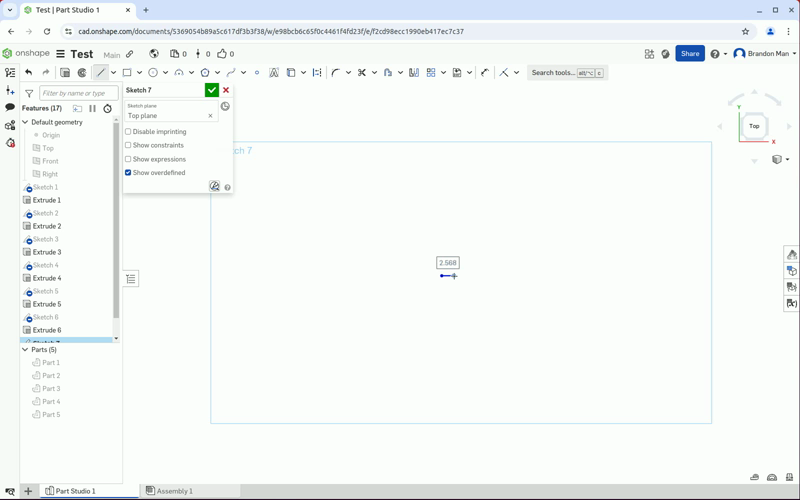
key_down(shift)
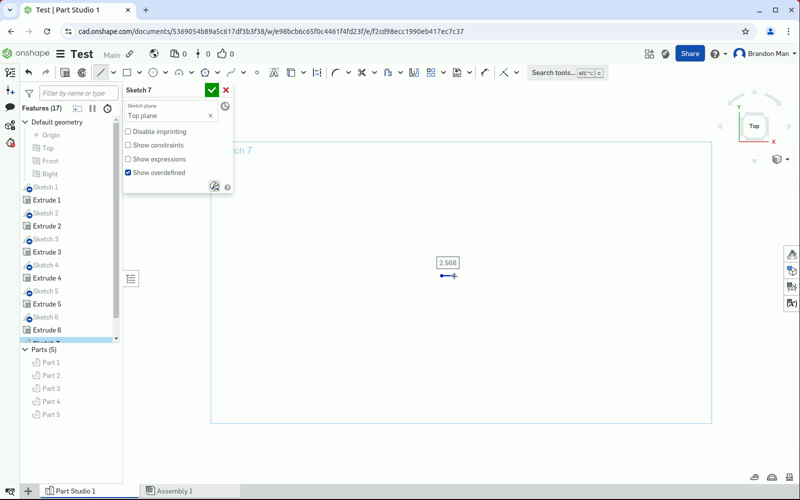
mouse_move(484, 275)
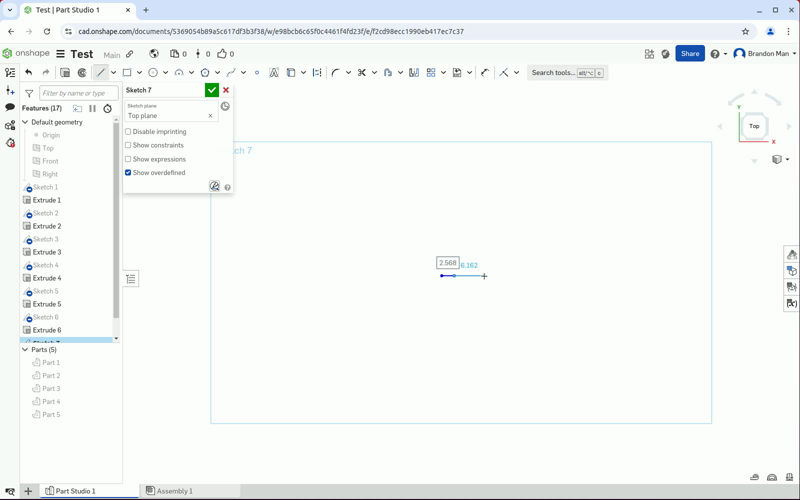
mouse_move(454, 250)
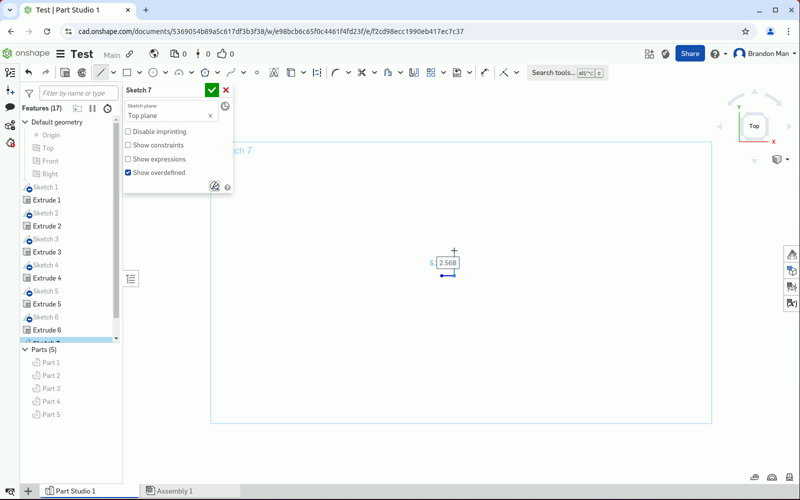
click(454, 250)
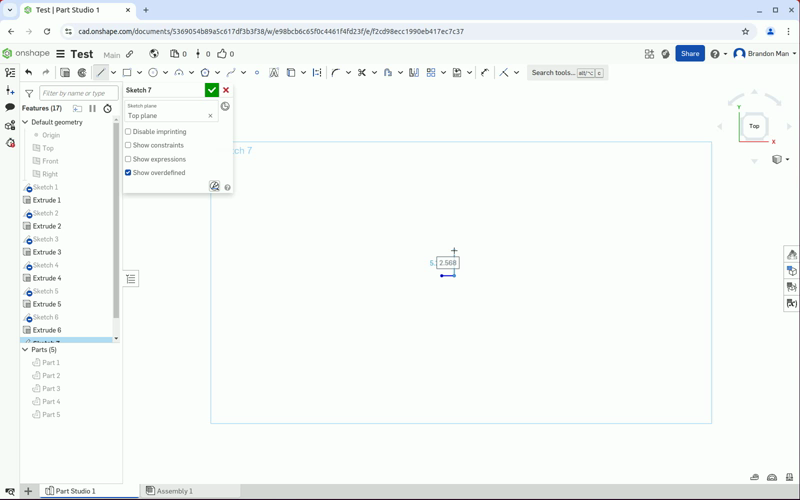
key_up(shift)
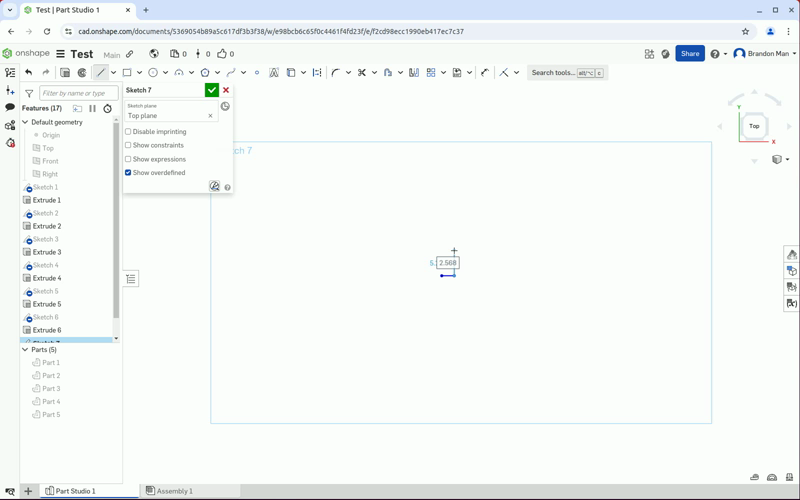
key_down(shift)
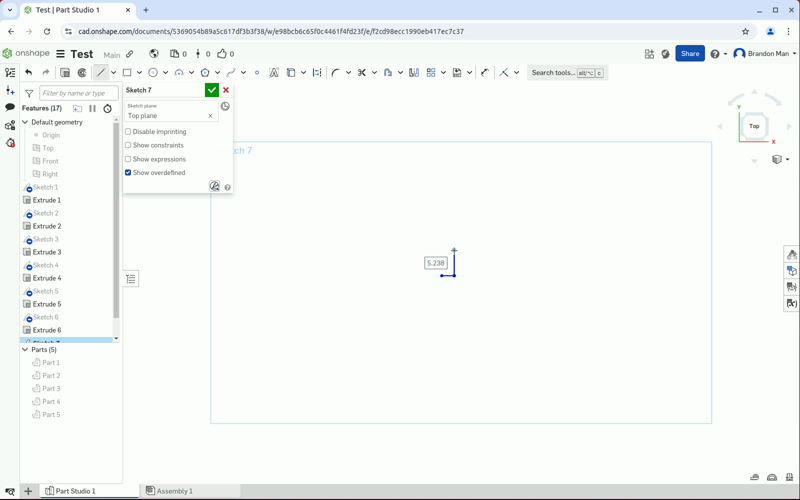
mouse_move(484, 250)
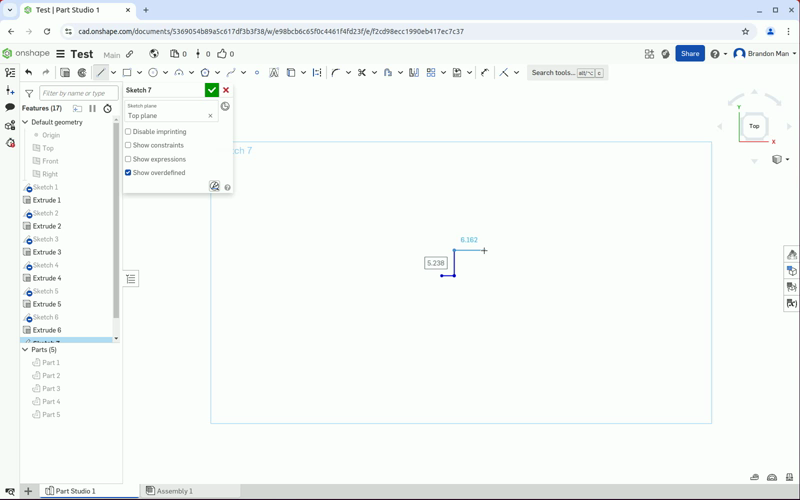
mouse_move(441, 250)
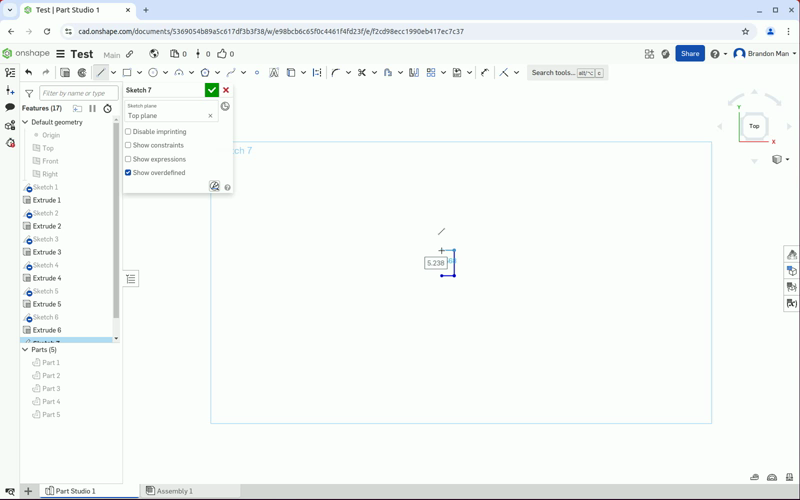
click(441, 250)
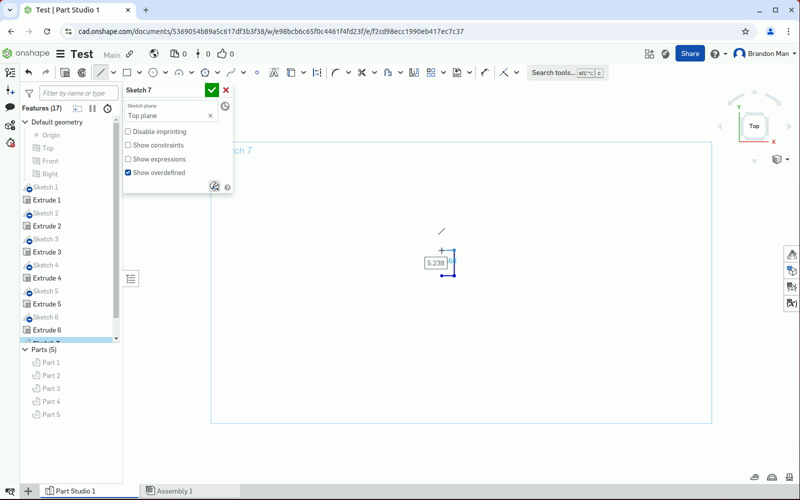
key_up(shift)
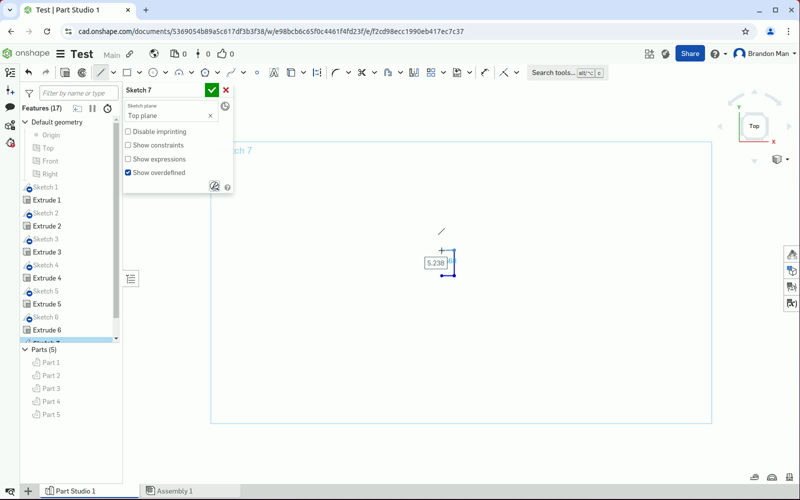
mouse_move(471, 250)
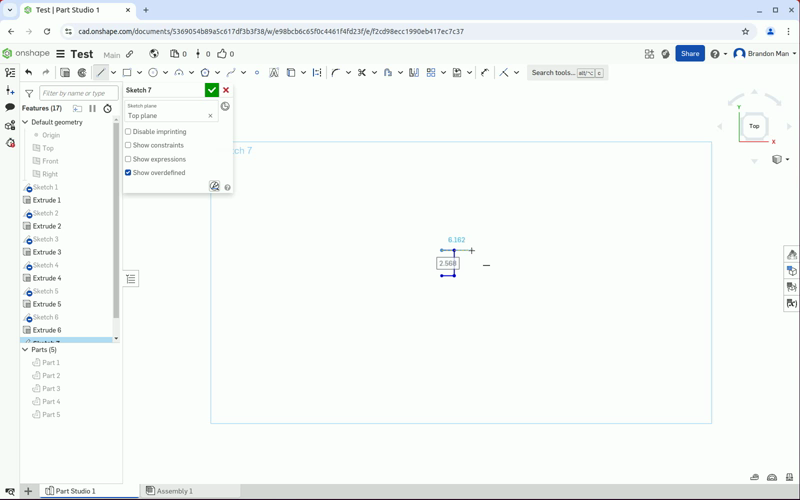
key_down(shift)
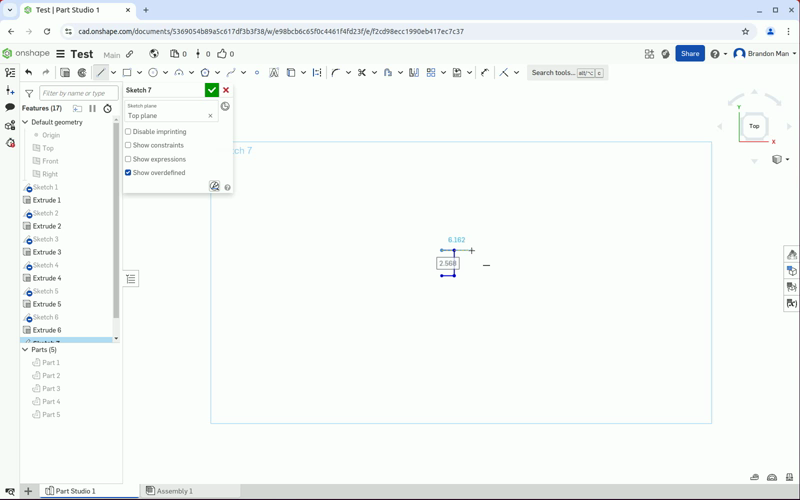
mouse_move(441, 275)
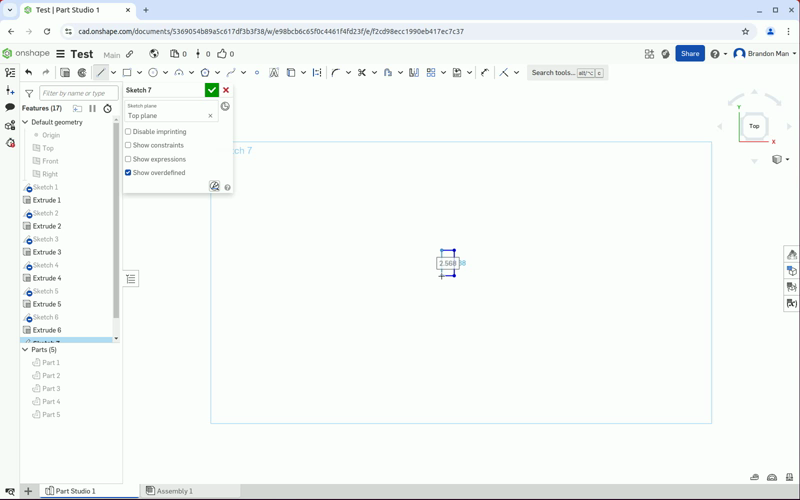
key_up(shift)
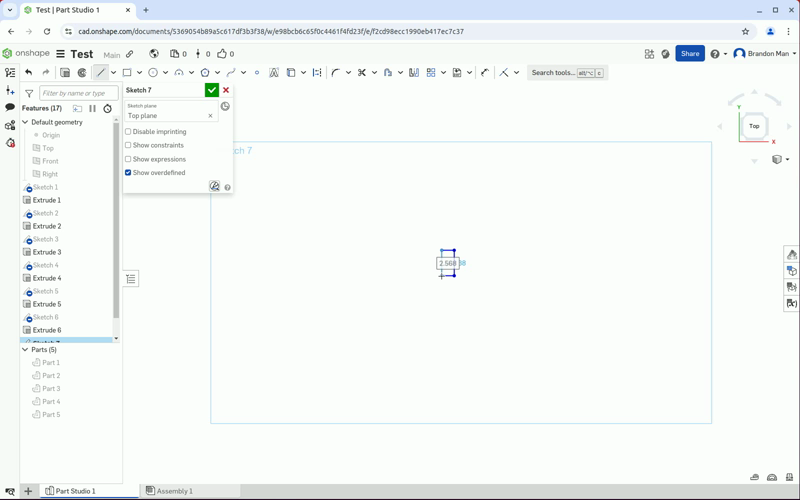
click(441, 275)
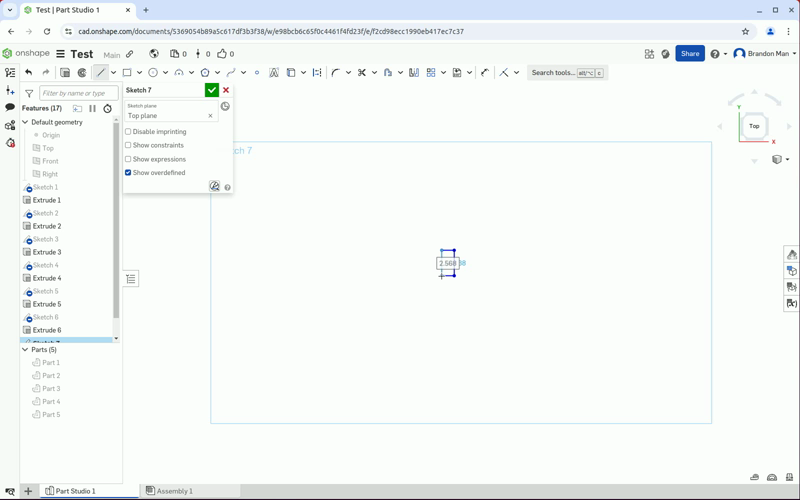
key(esc)
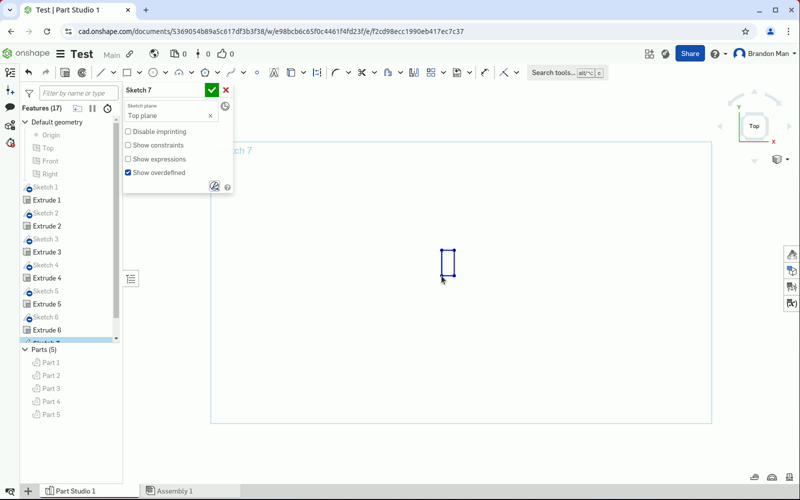
mouse_move(444, 271)
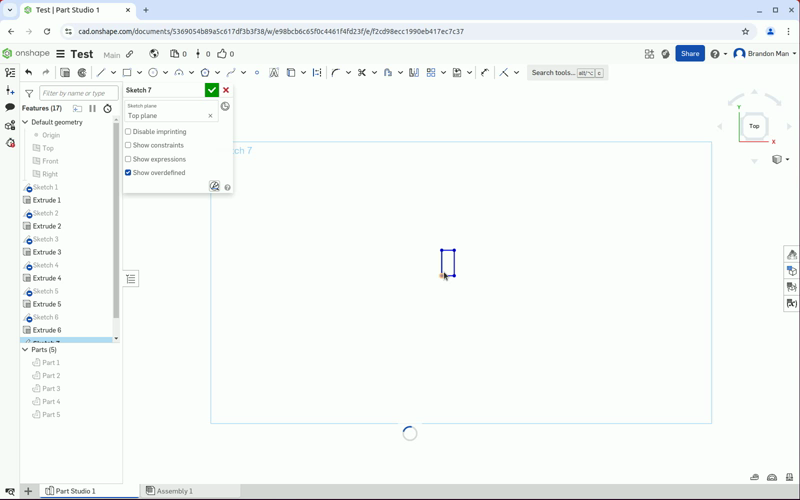
scroll(6)
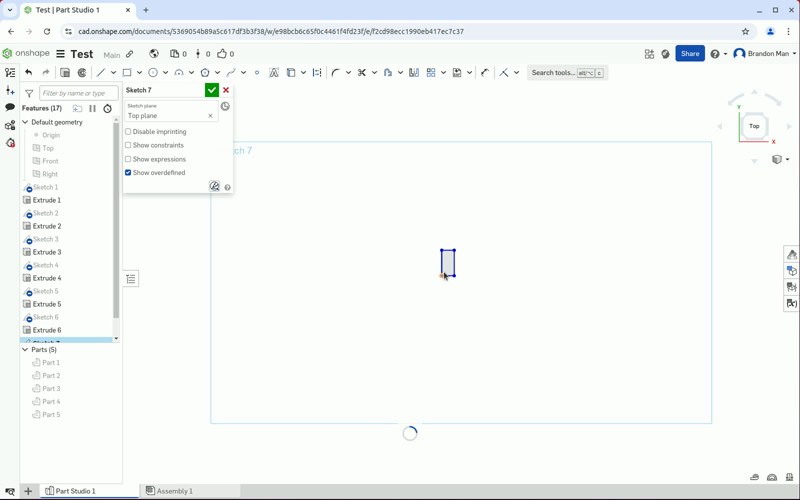
scroll(6)
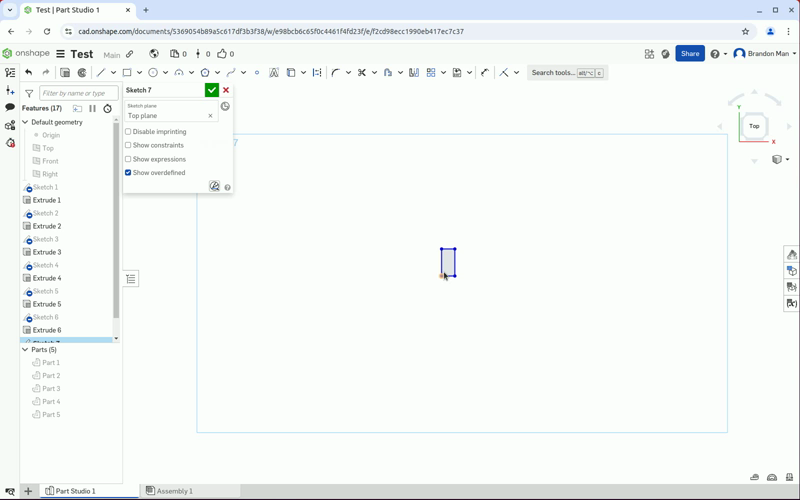
scroll(6)
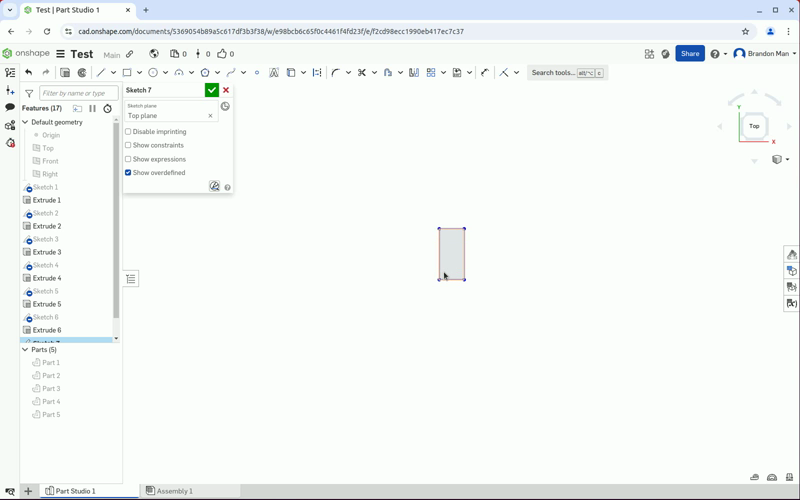
scroll(6)
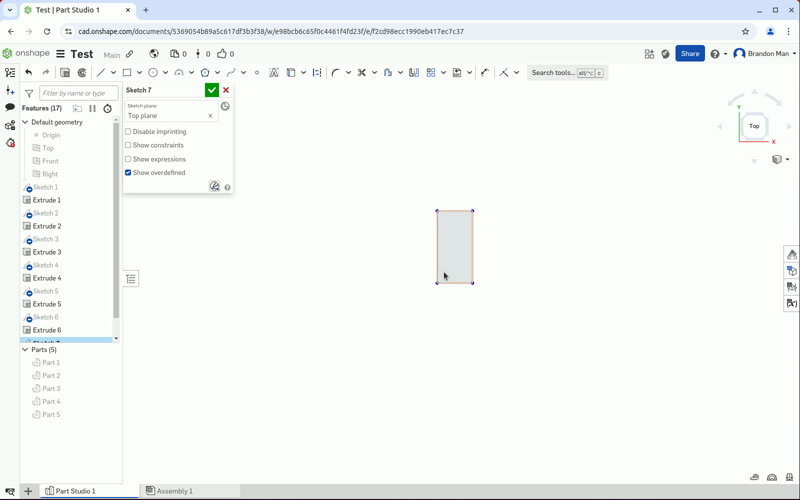
scroll(6)
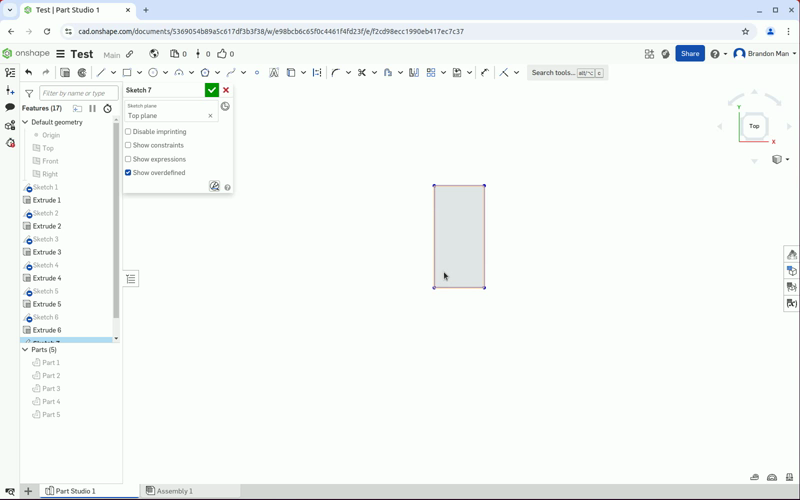
scroll(6)
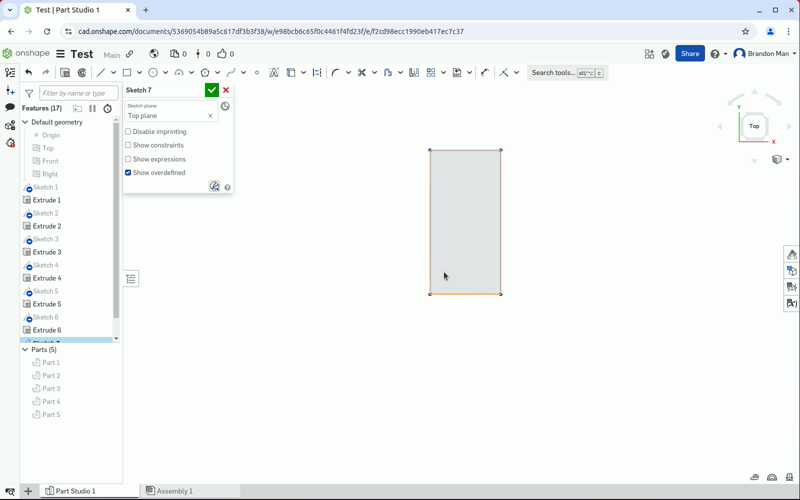
scroll(6)
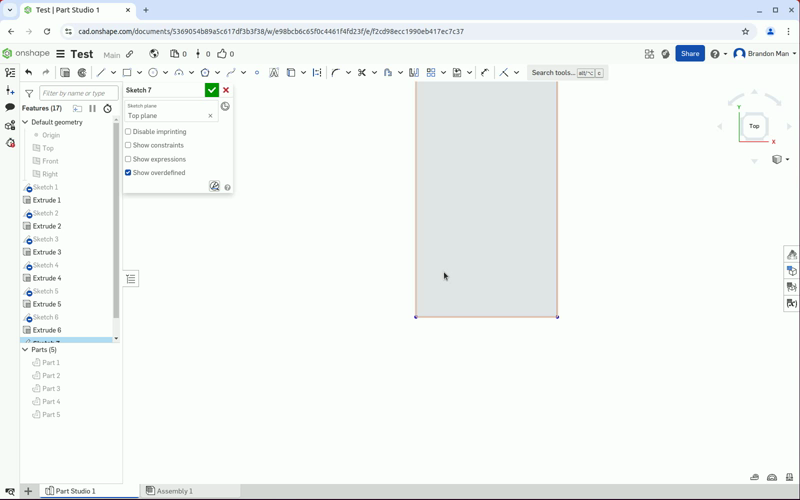
click(444, 271)
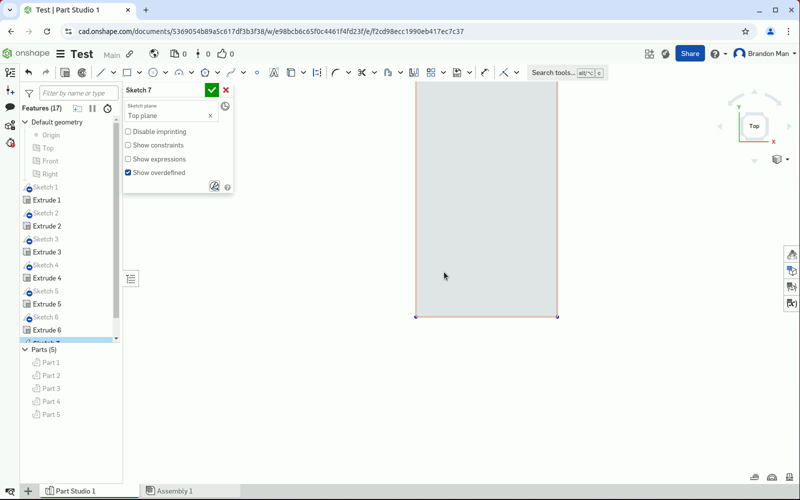
scroll(-6)
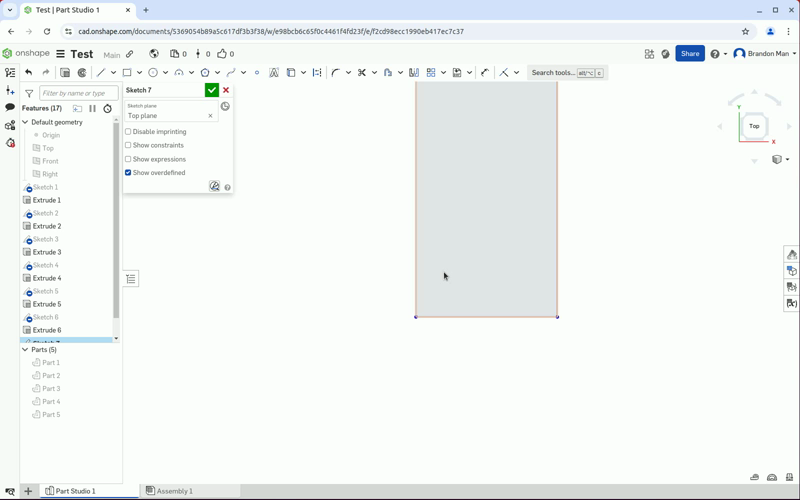
scroll(-6)
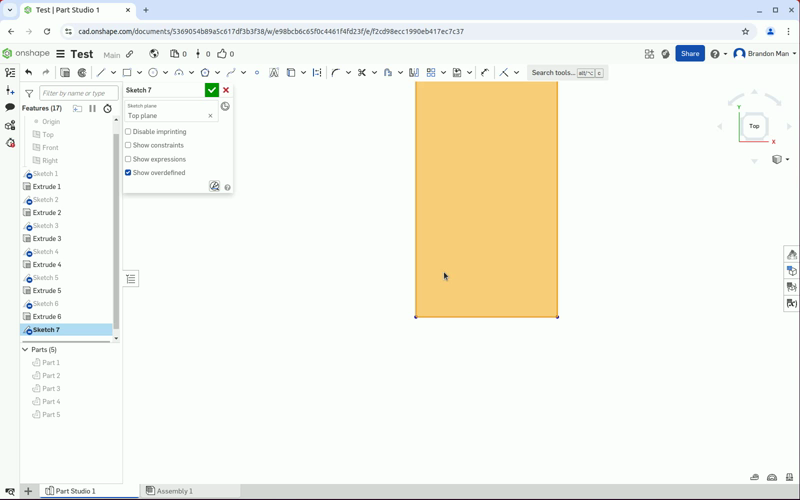
scroll(-6)
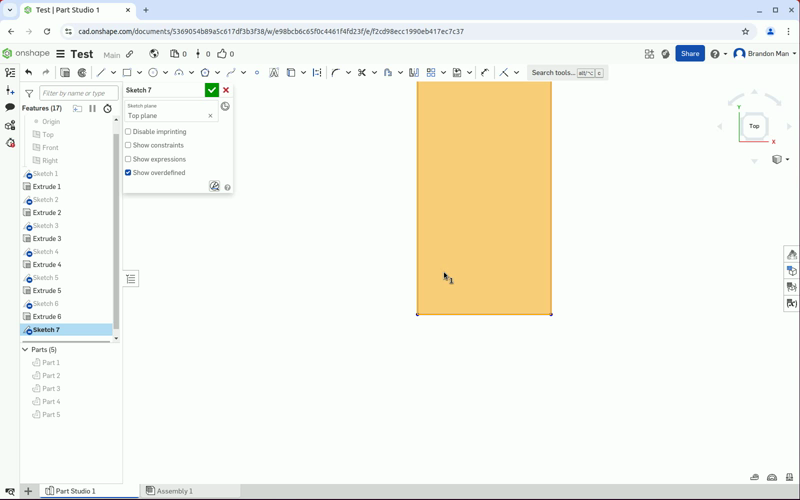
scroll(-6)
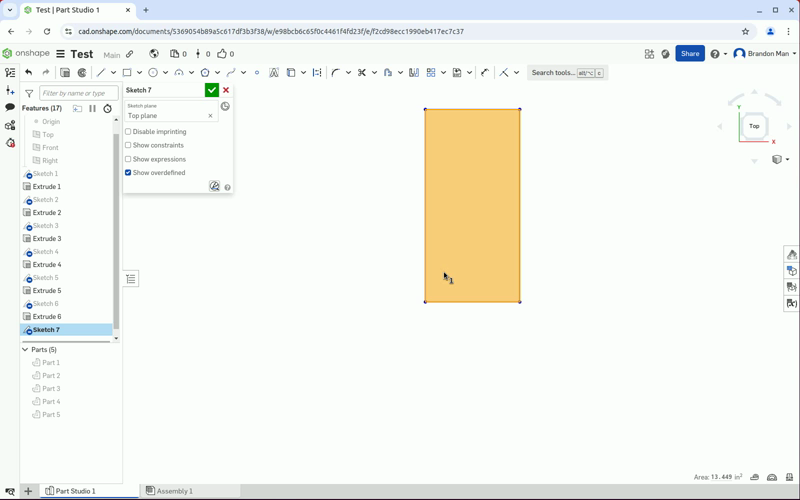
scroll(-6)
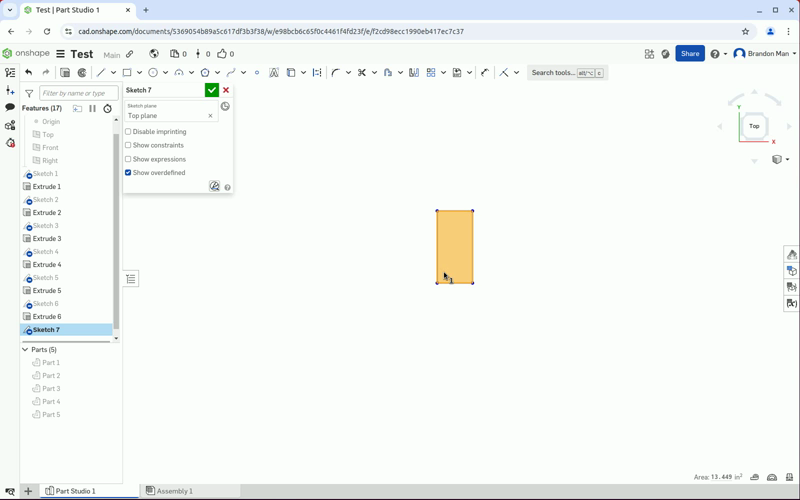
scroll(-6)
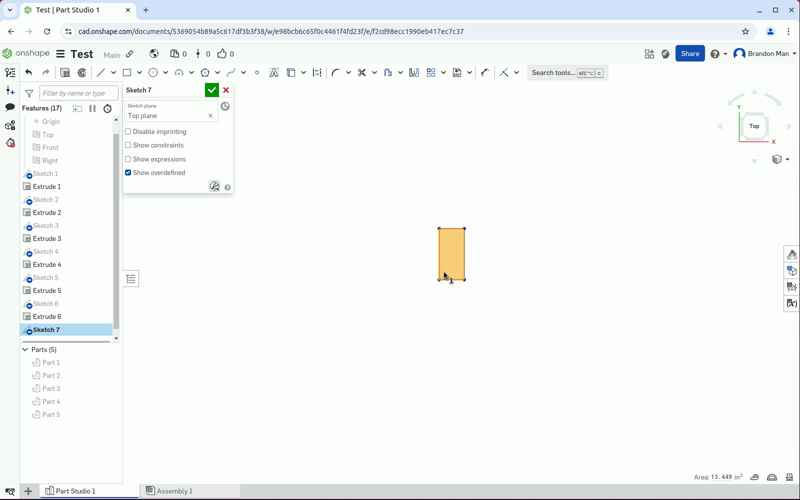
scroll(-6)
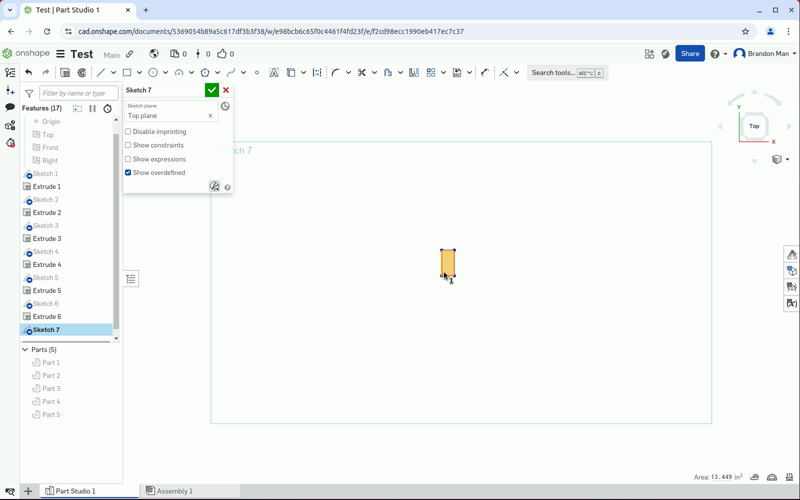
mouse_move(73, 352)
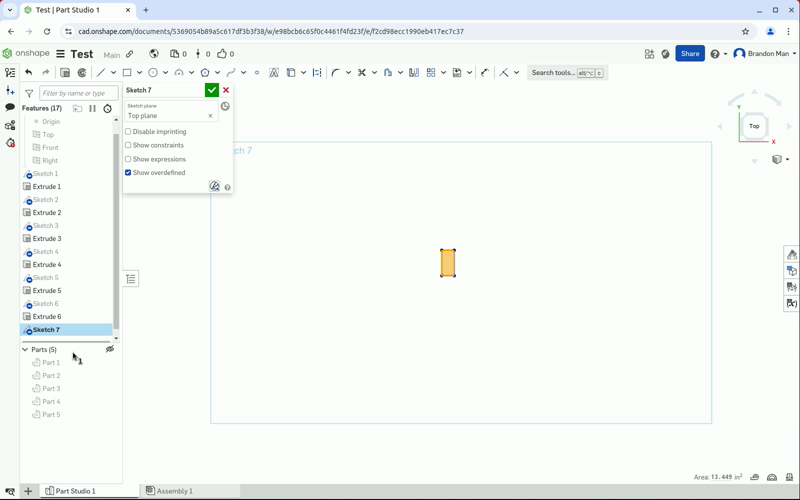
key(shift+y)
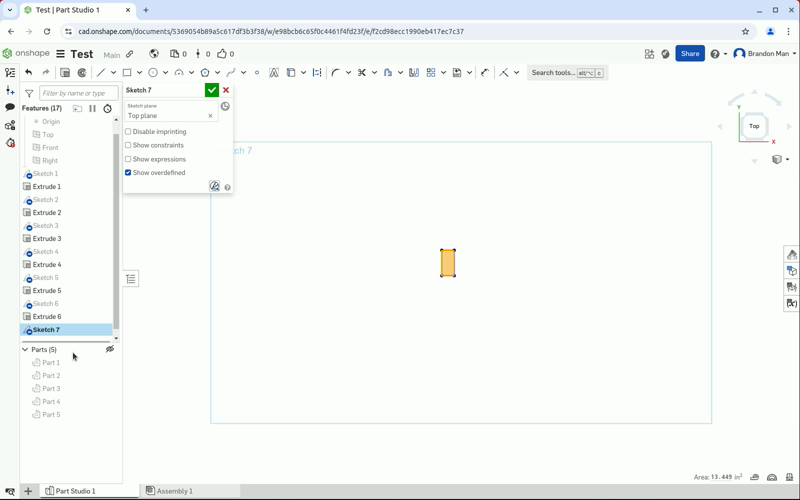
key(shift+e)
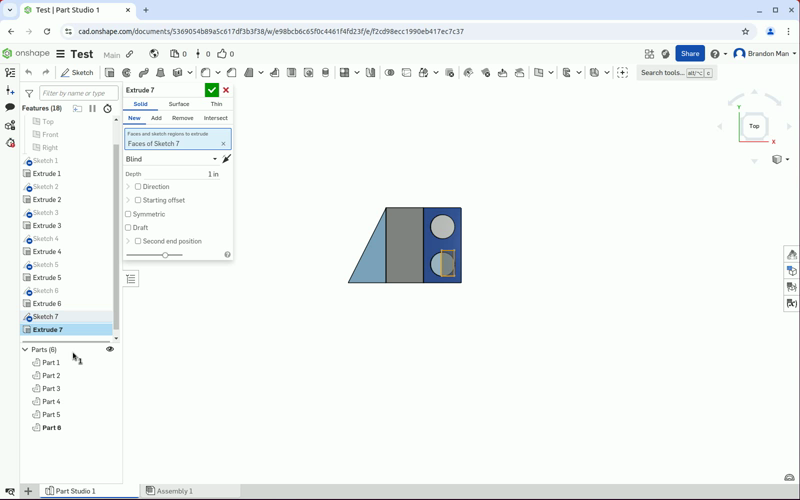
mouse_move(143, 106)
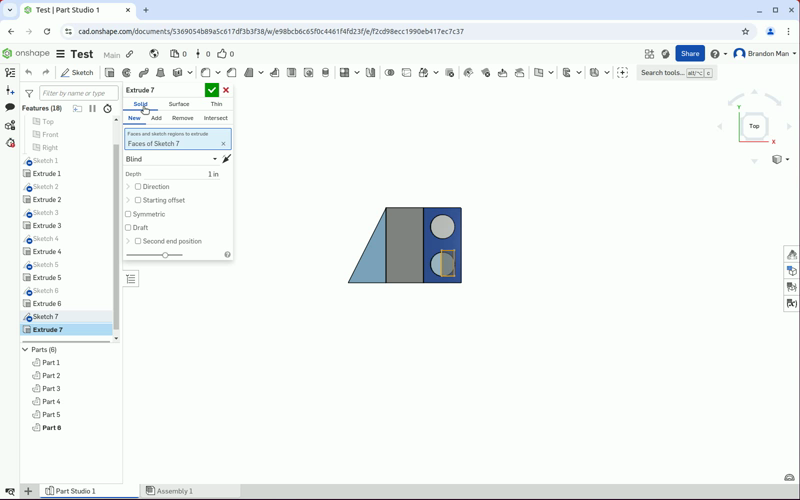
click(143, 106)
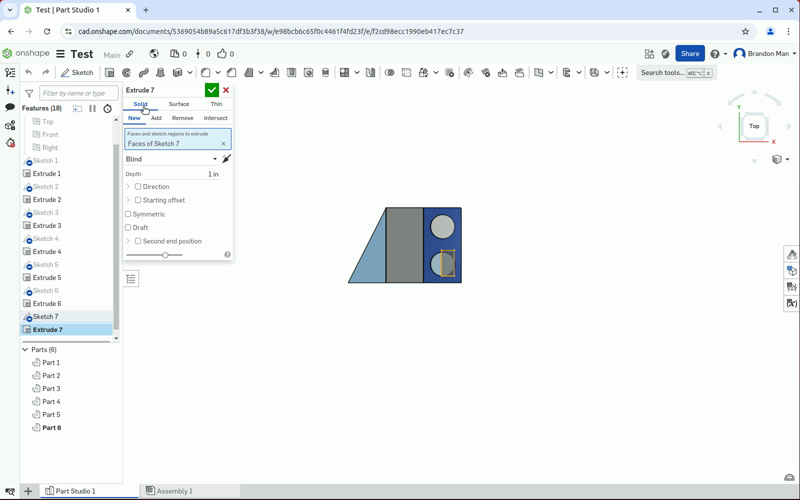
mouse_move(186, 120)
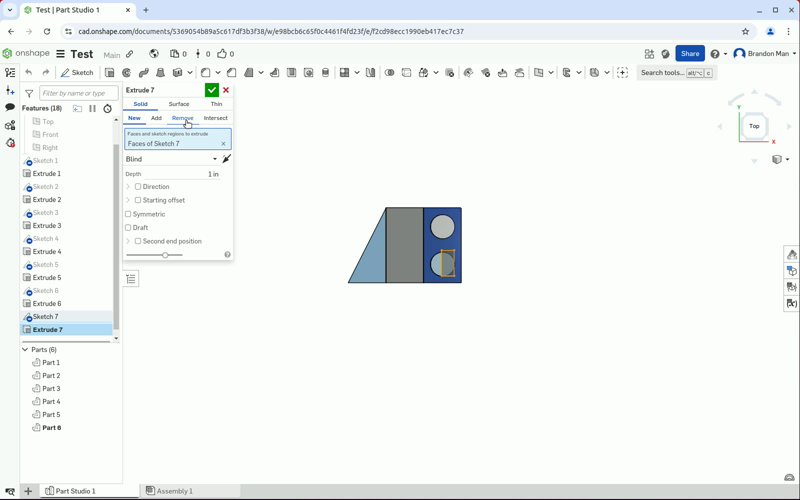
click(186, 120)
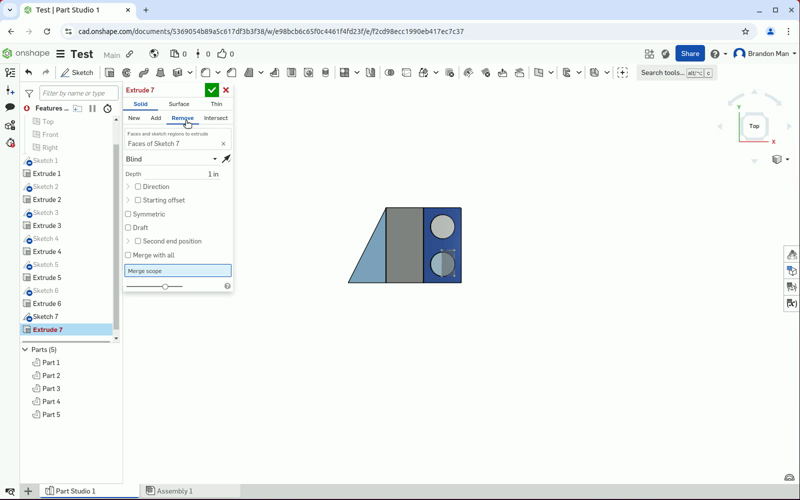
key(tab, 4)
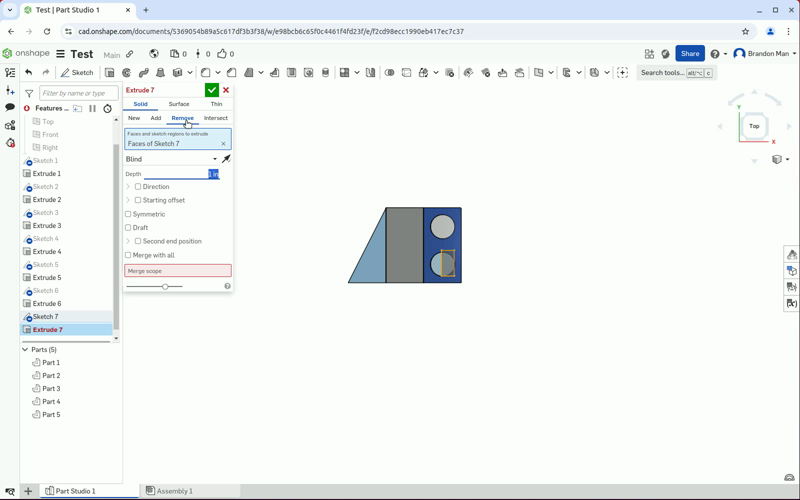
text(-1.926)
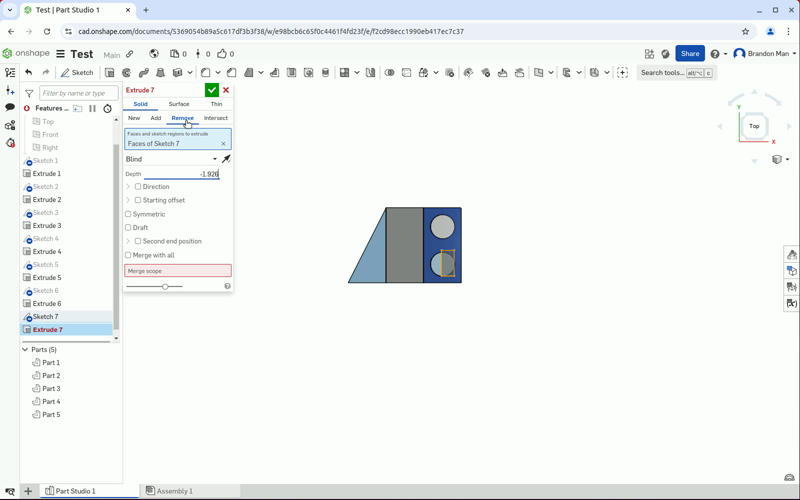
key(tab, 6)
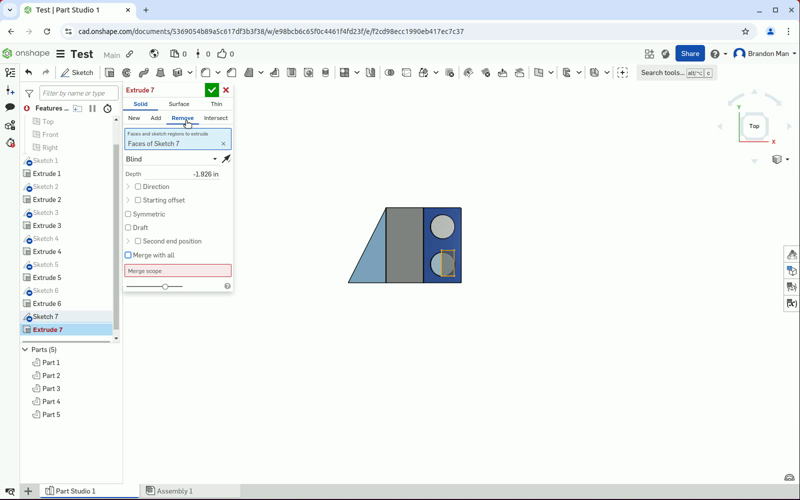
key(space)
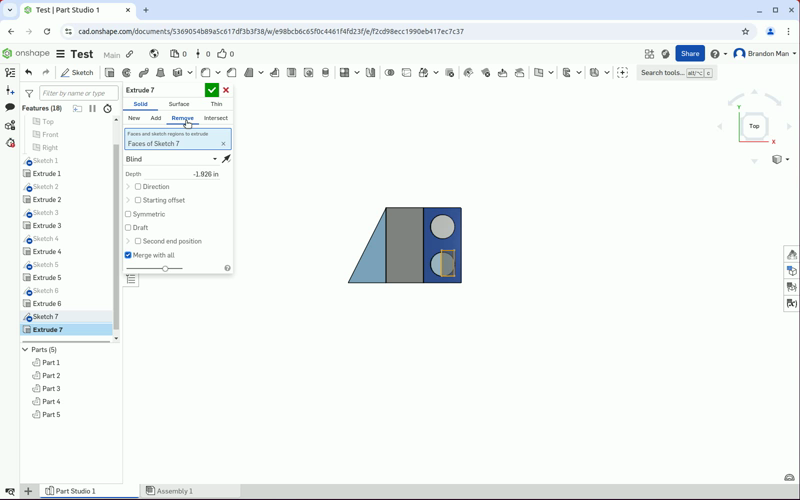
key(enter)
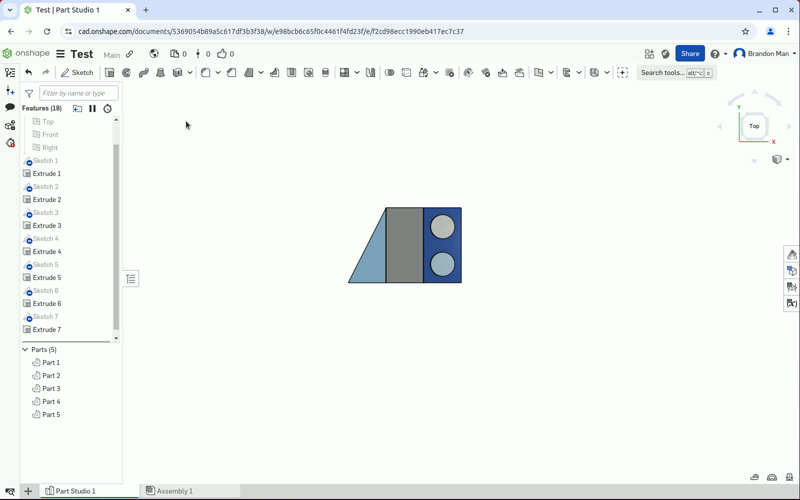
key(shift+h)
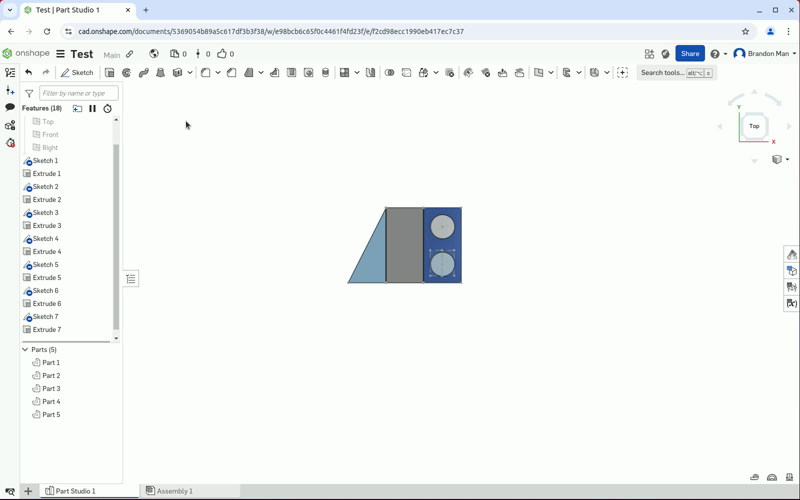
key(shift+h)
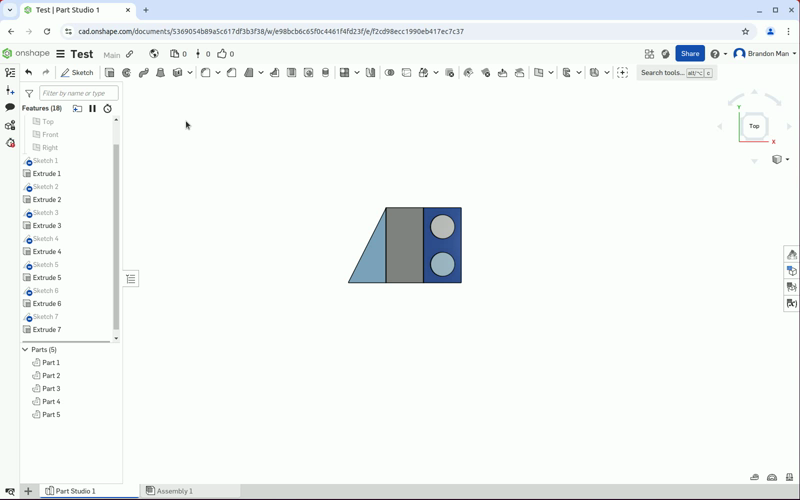
mouse_move(69, 163)
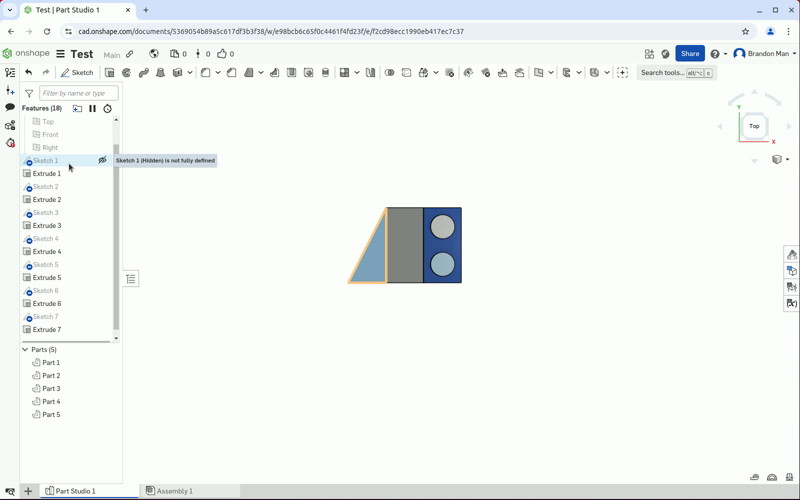
click(69, 163)
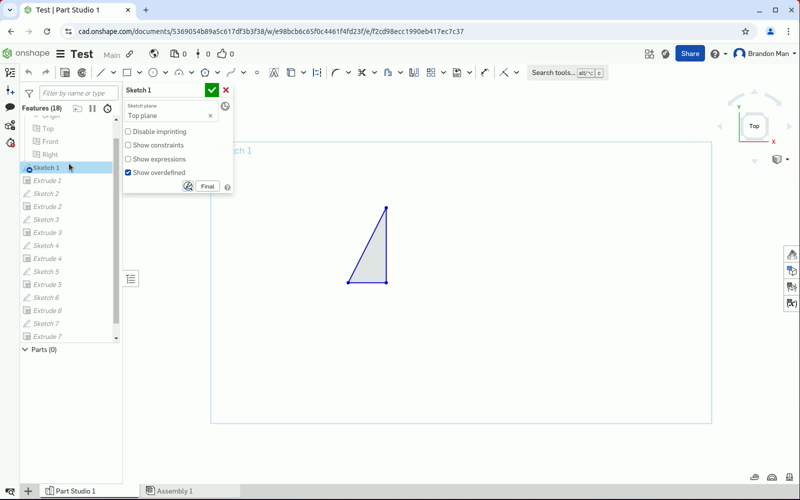
mouse_move(229, 92)
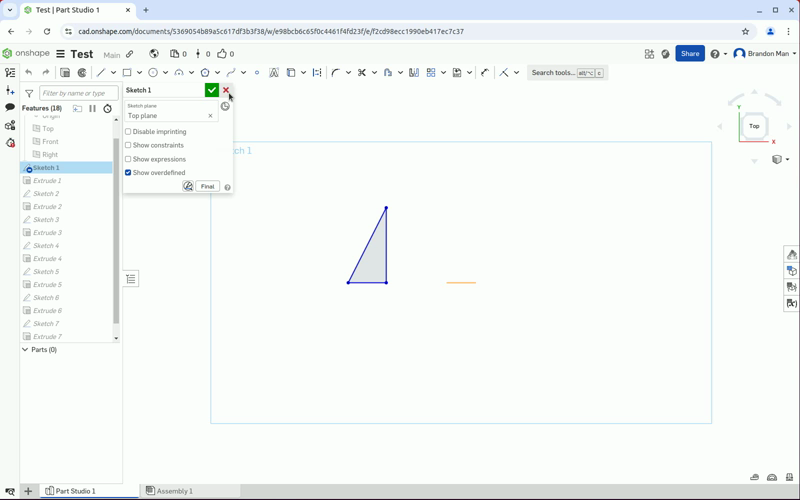
click(229, 92)
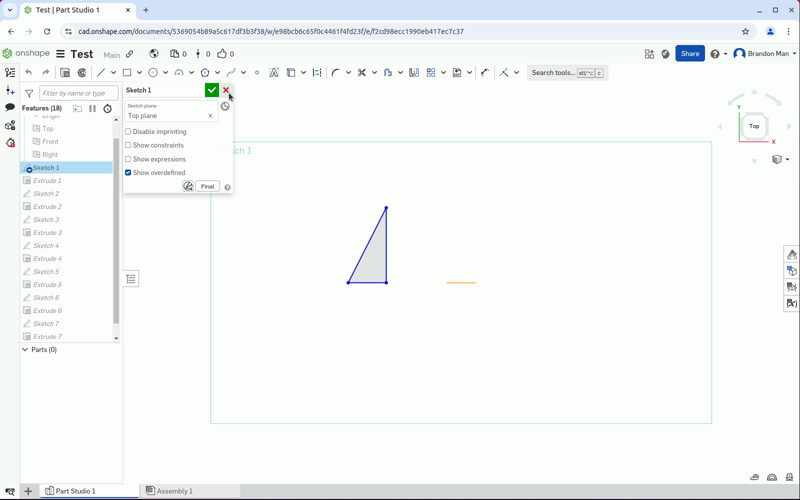
key(shift+s)
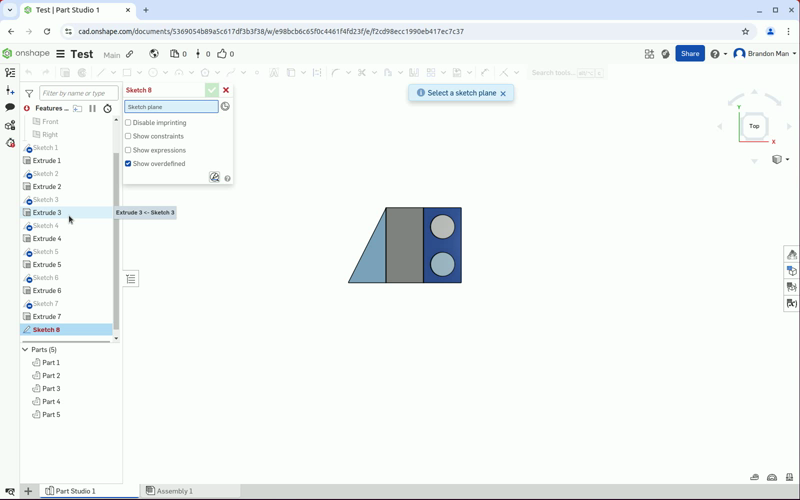
scroll(3)
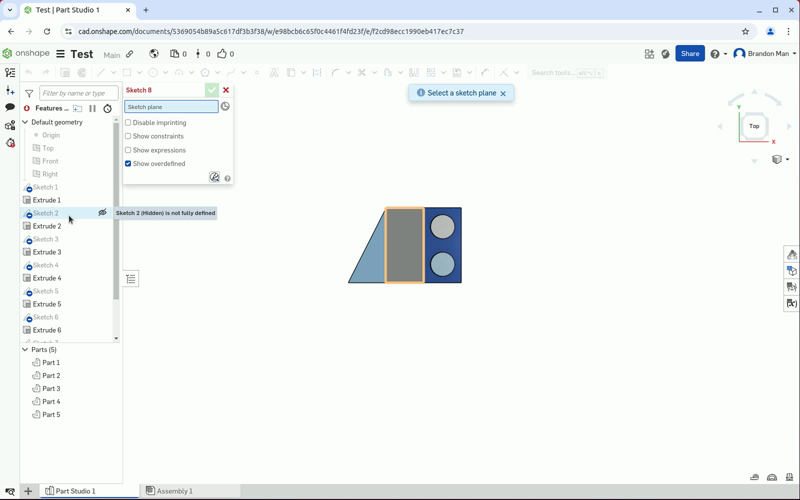
mouse_move(69, 150)
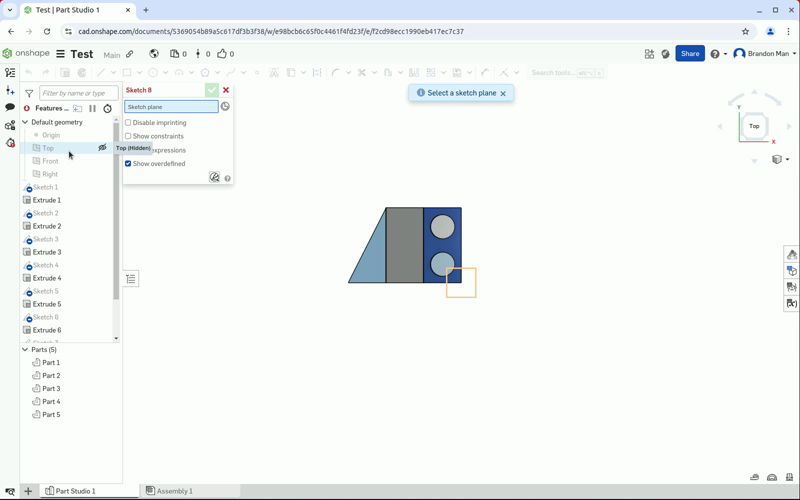
click(69, 150)
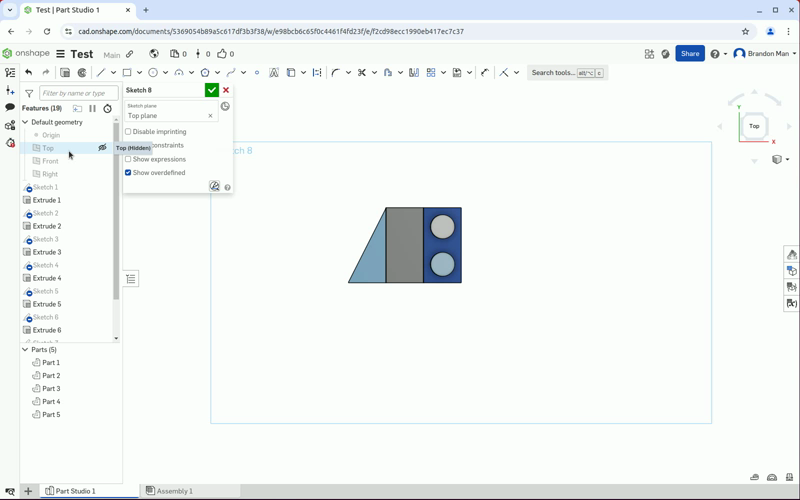
mouse_move(73, 352)
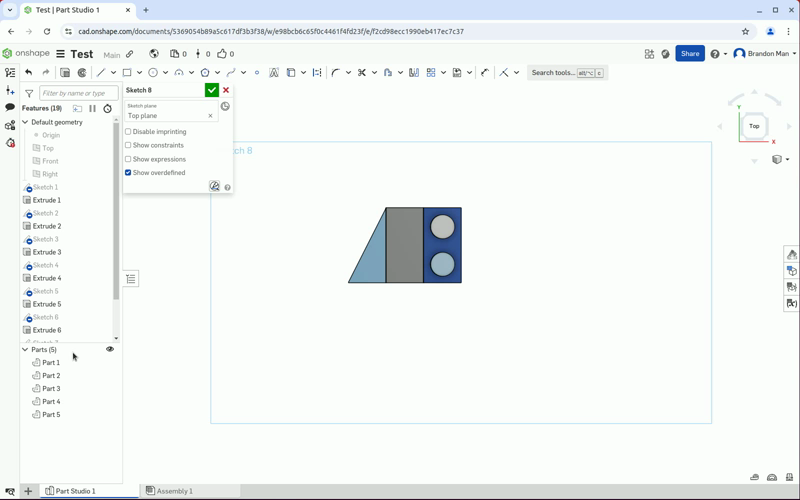
key(y)
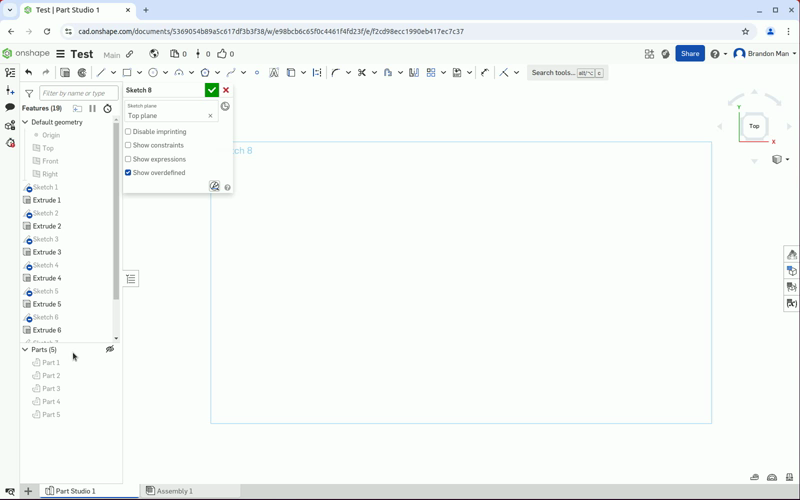
key(l)
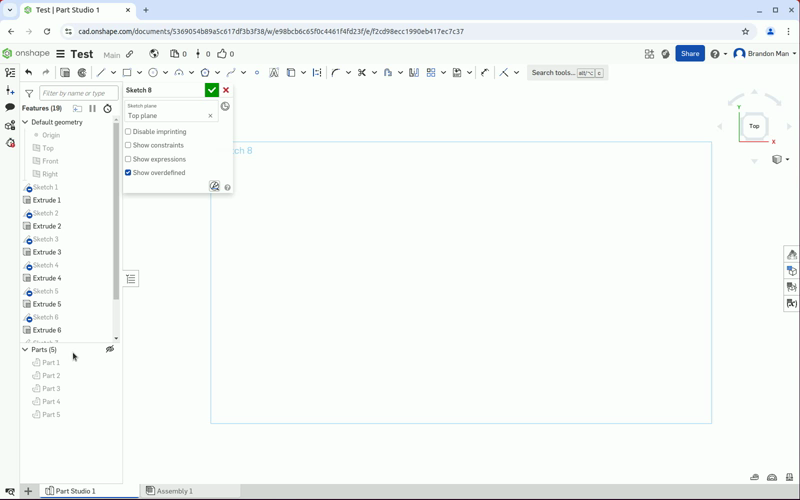
key_down(shift)
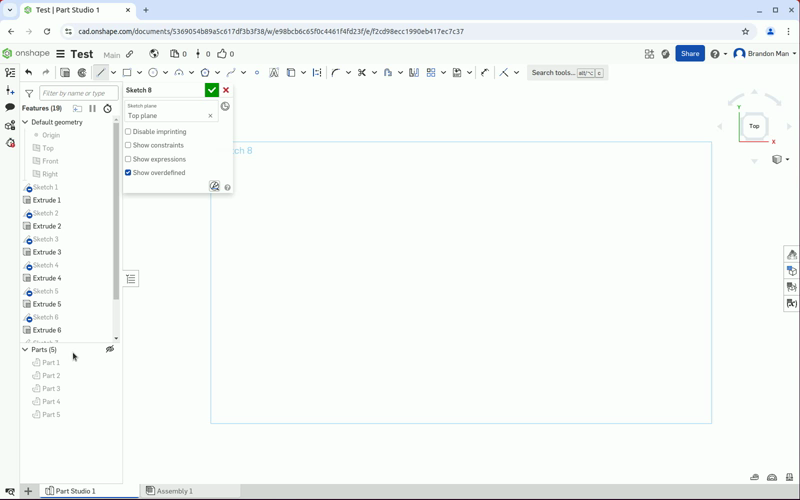
mouse_move(430, 239)
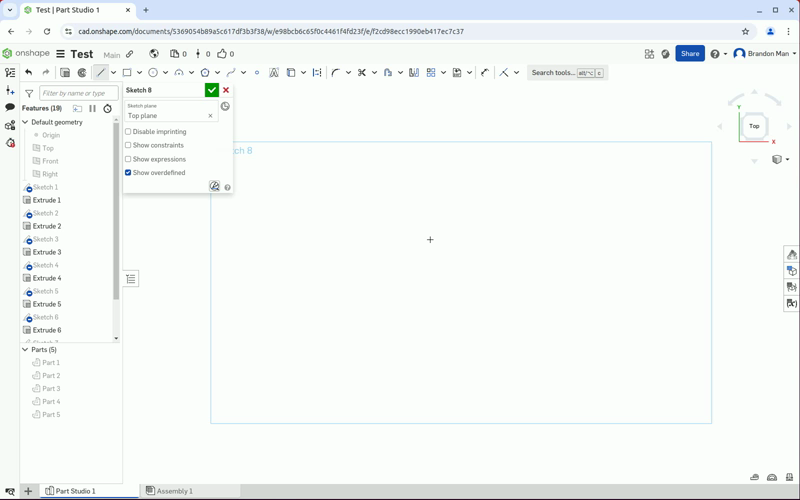
click(430, 239)
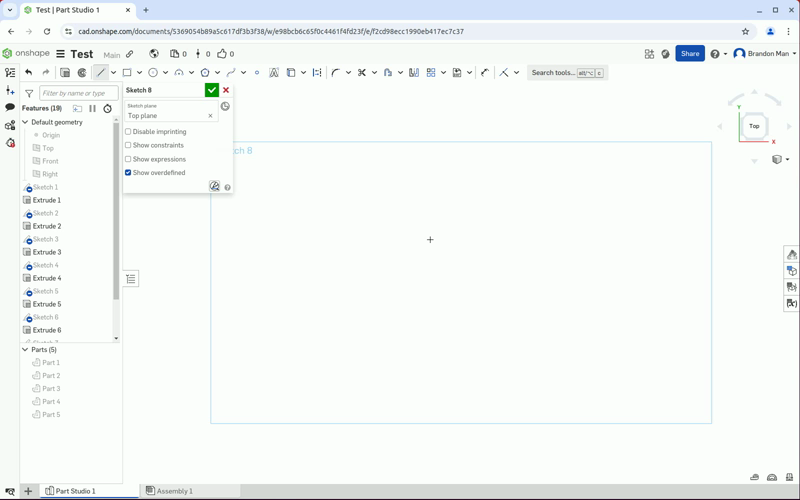
key_up(shift)
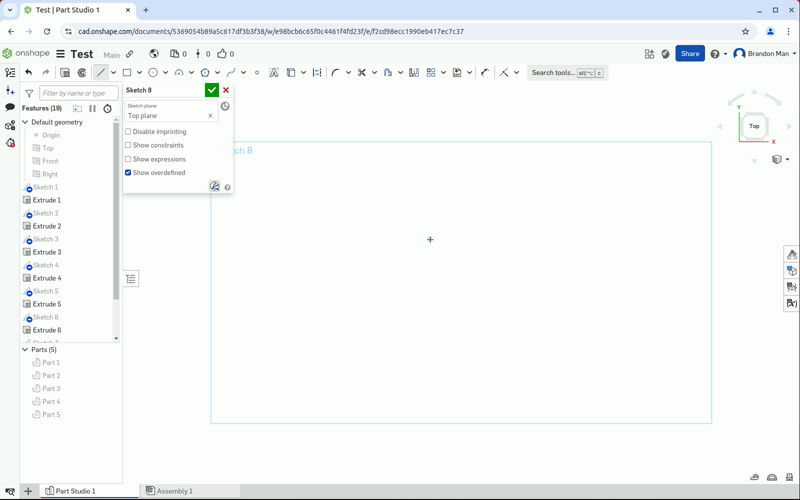
key_down(shift)
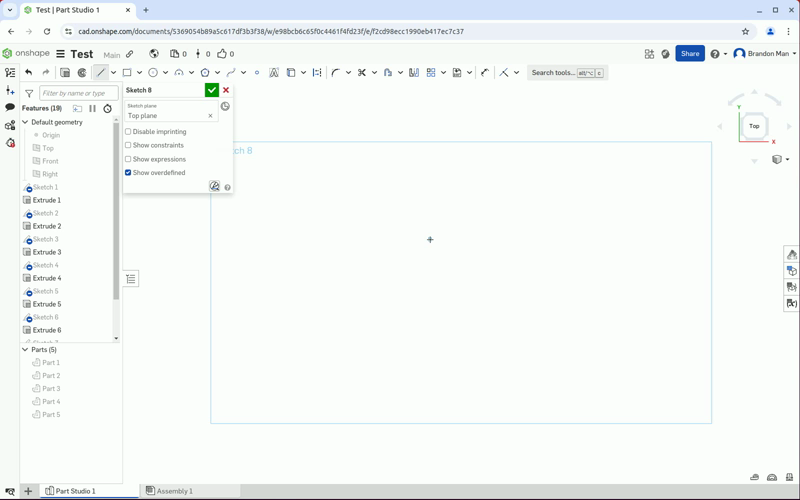
mouse_move(460, 239)
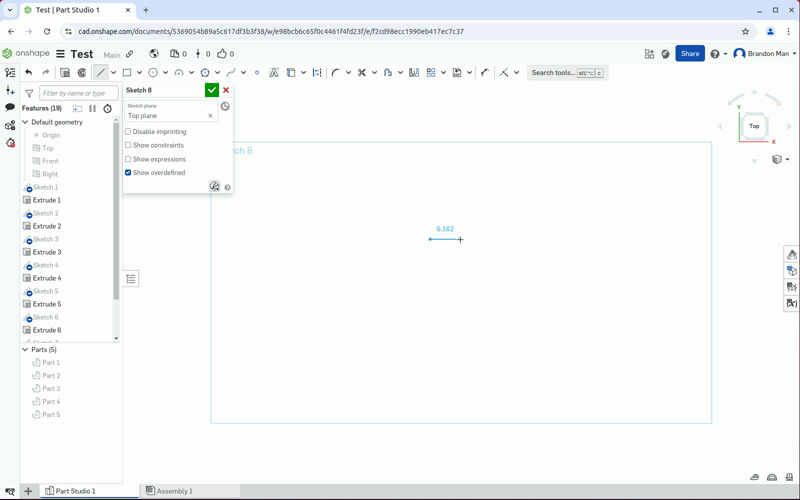
mouse_move(442, 239)
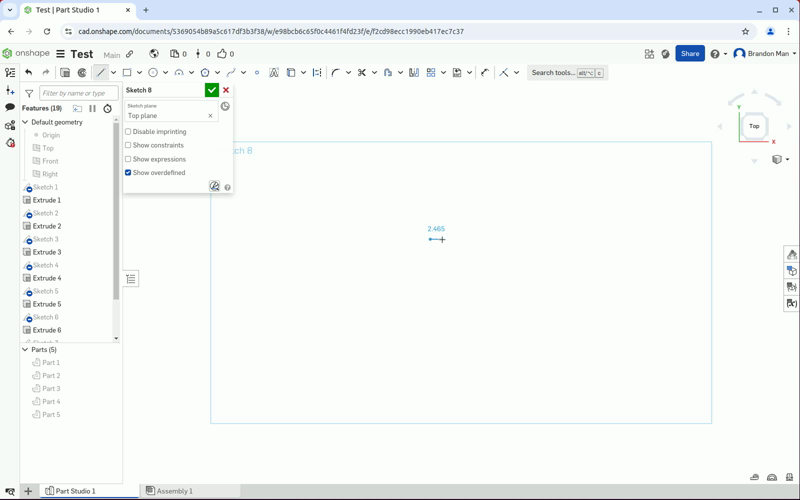
click(442, 239)
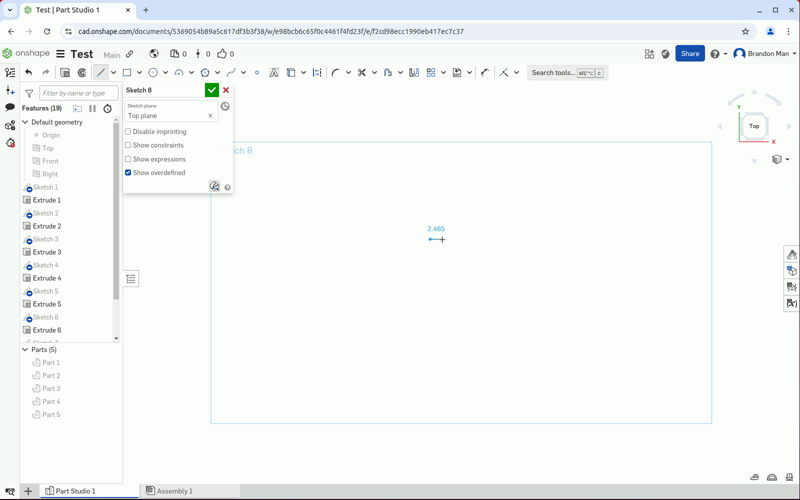
key_up(shift)
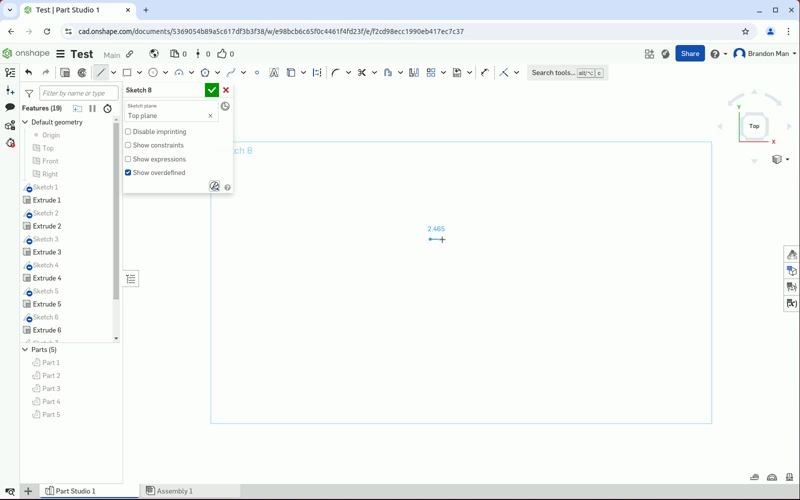
key_down(shift)
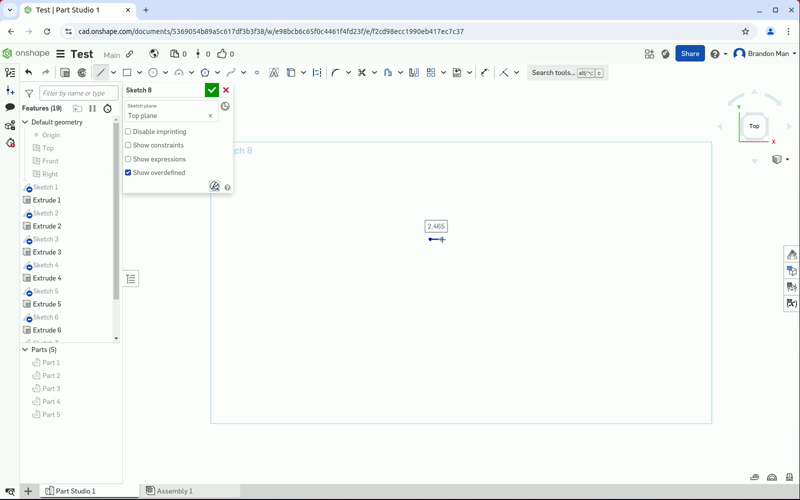
mouse_move(472, 239)
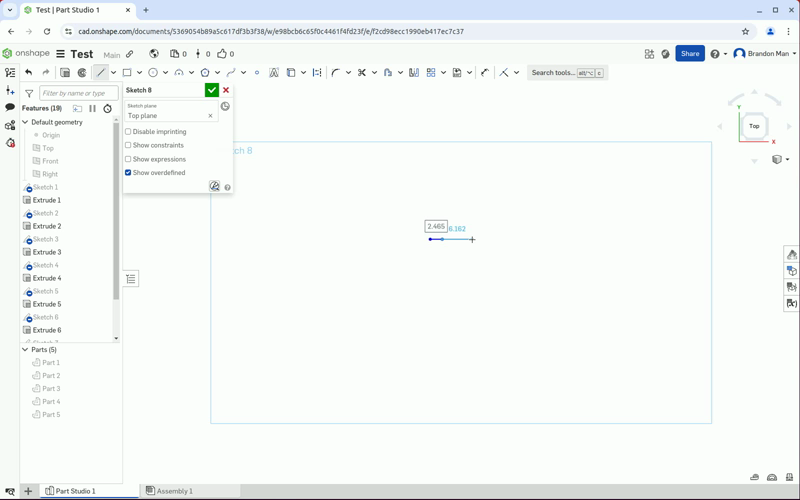
mouse_move(442, 213)
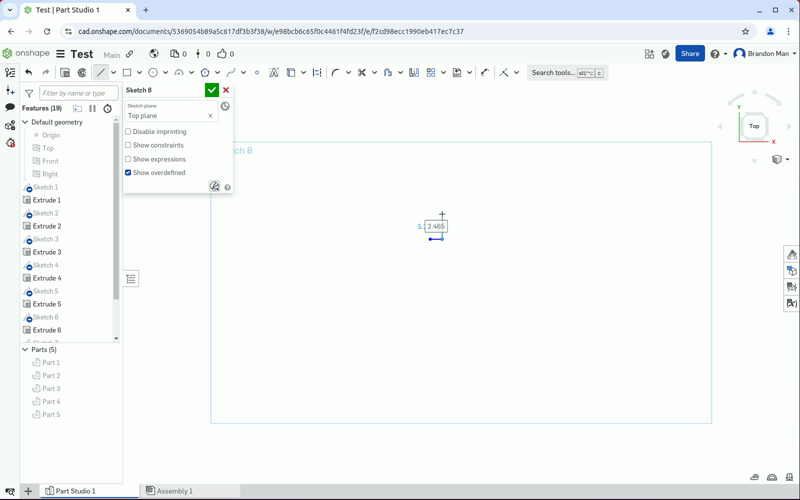
click(442, 213)
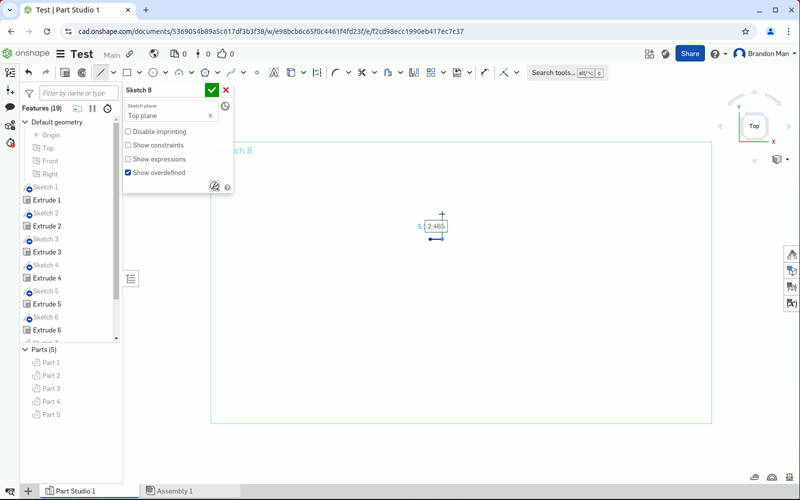
key_up(shift)
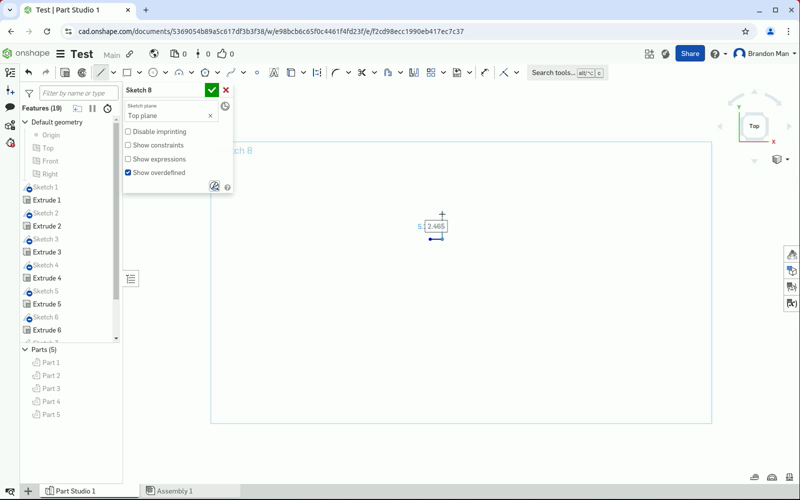
key_down(shift)
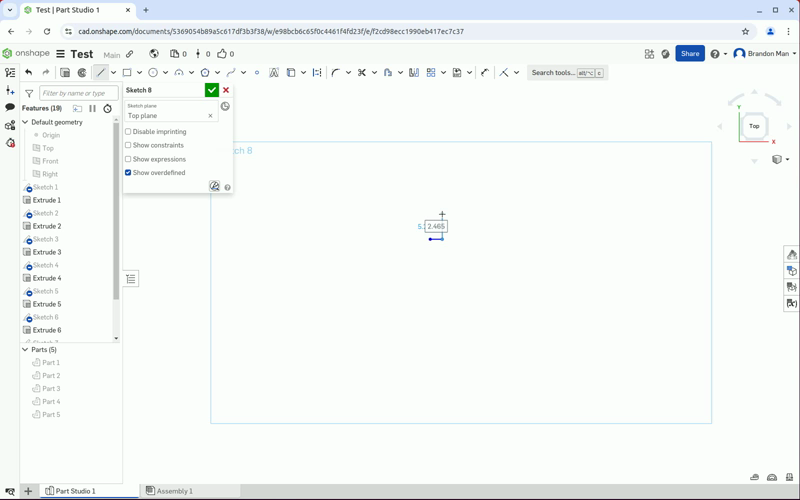
mouse_move(472, 213)
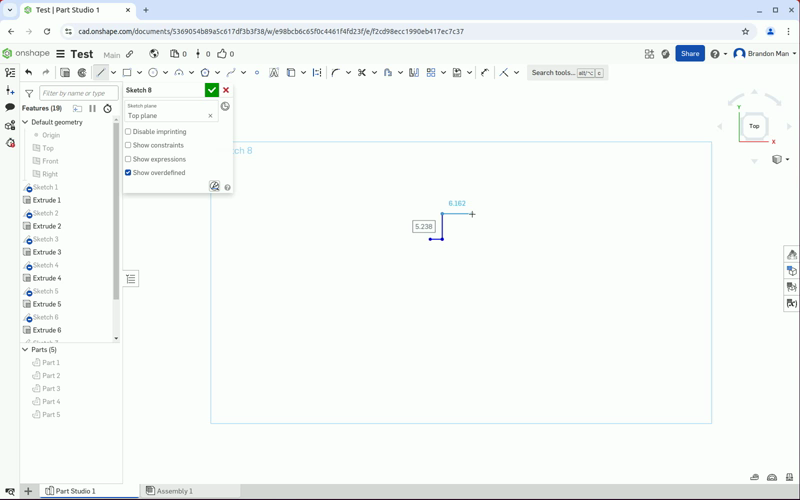
mouse_move(430, 213)
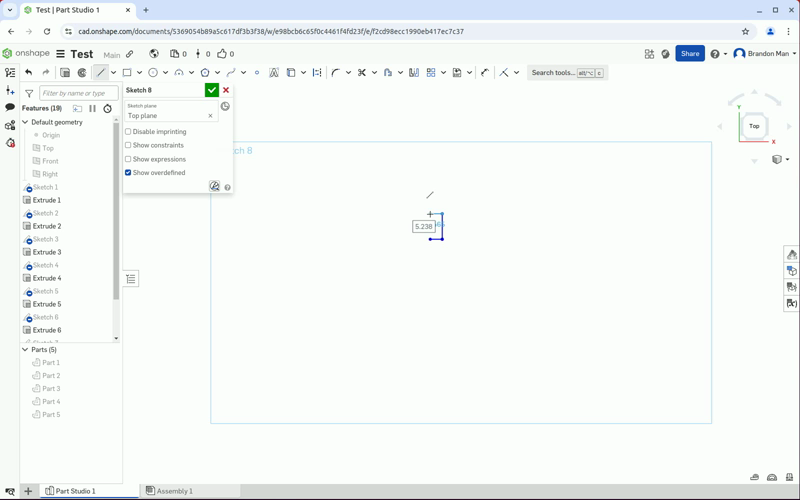
click(430, 213)
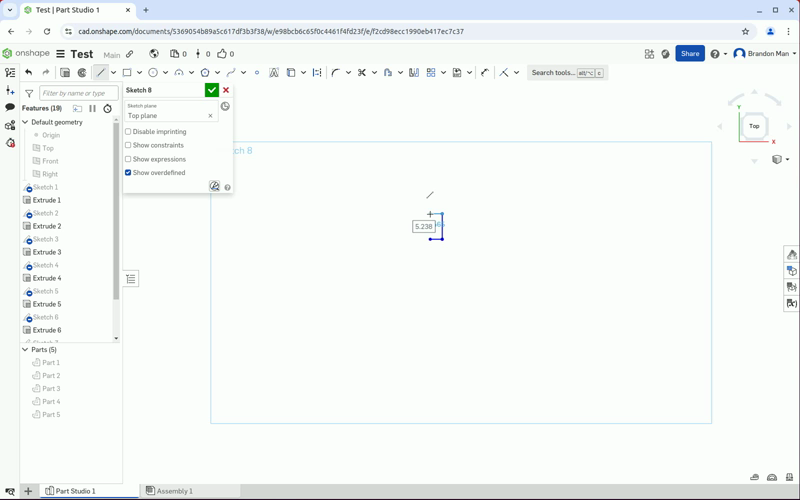
key_up(shift)
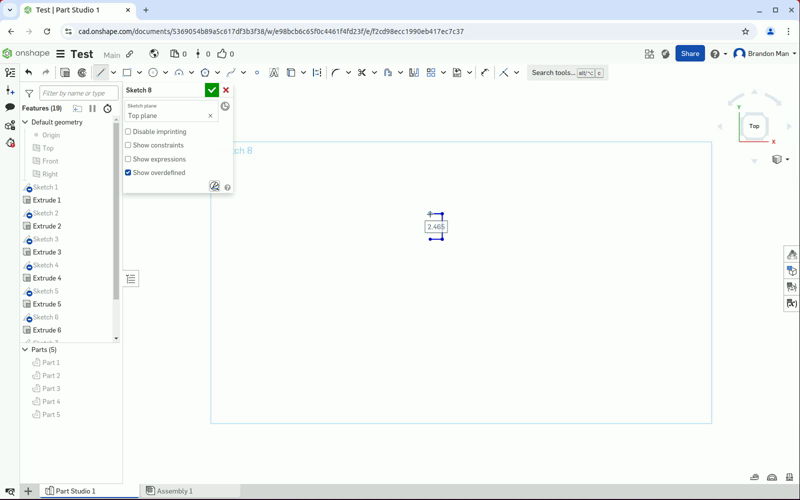
mouse_move(460, 213)
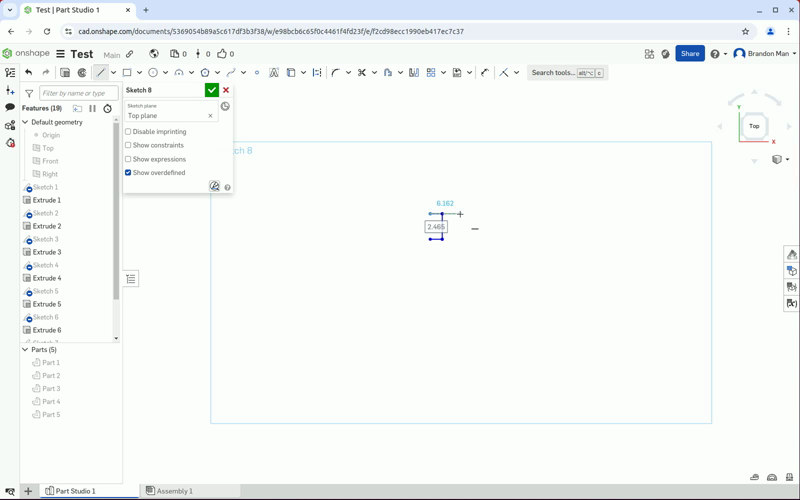
key_down(shift)
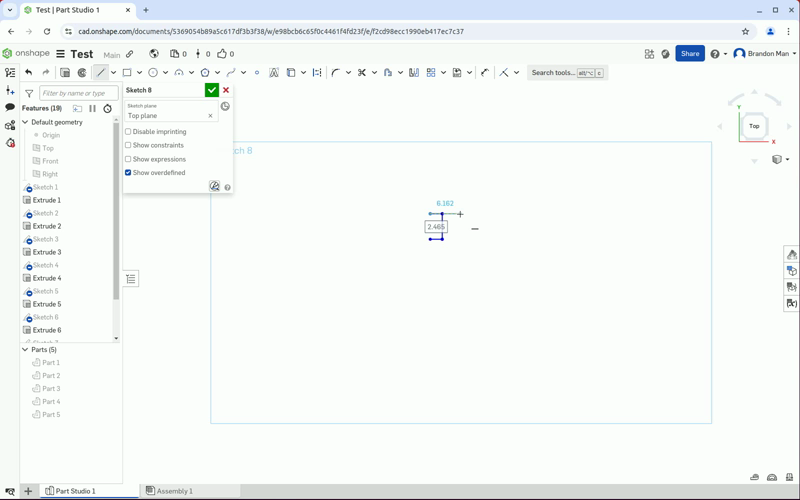
mouse_move(430, 239)
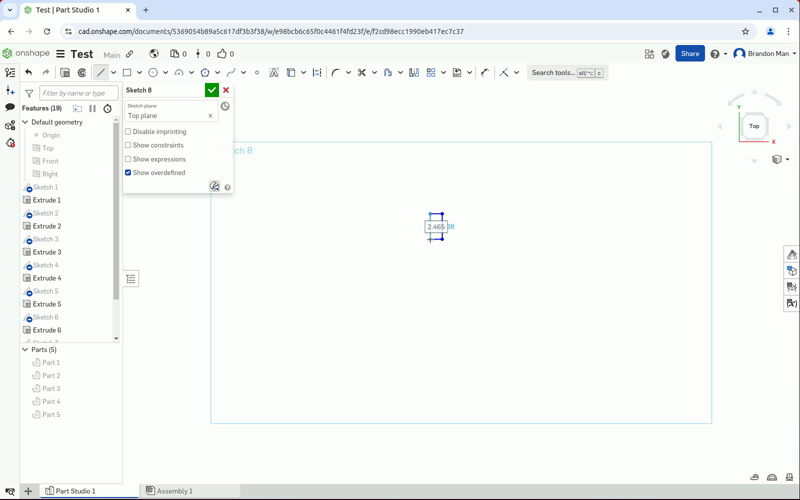
key_up(shift)
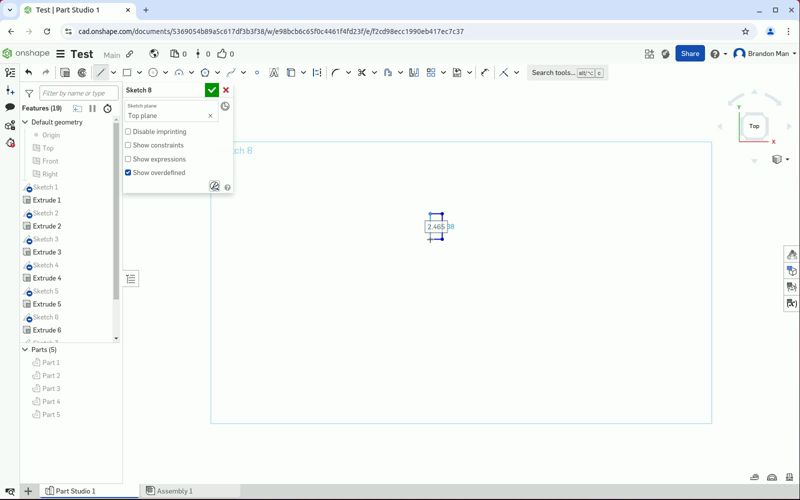
click(430, 239)
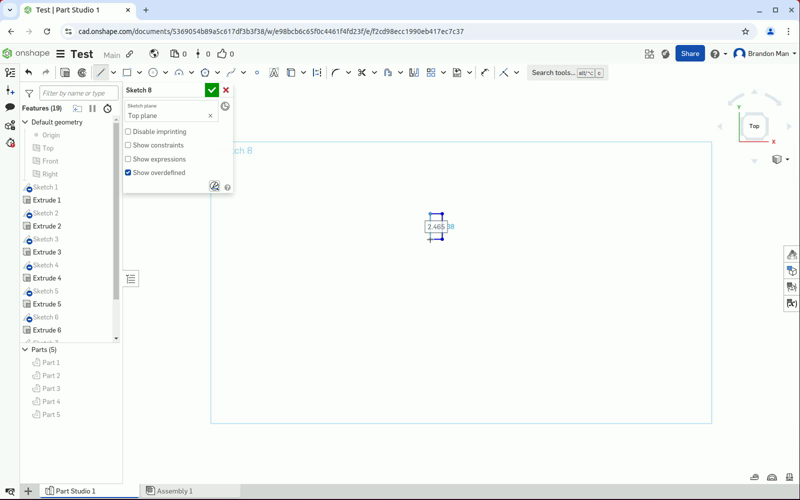
key(esc)
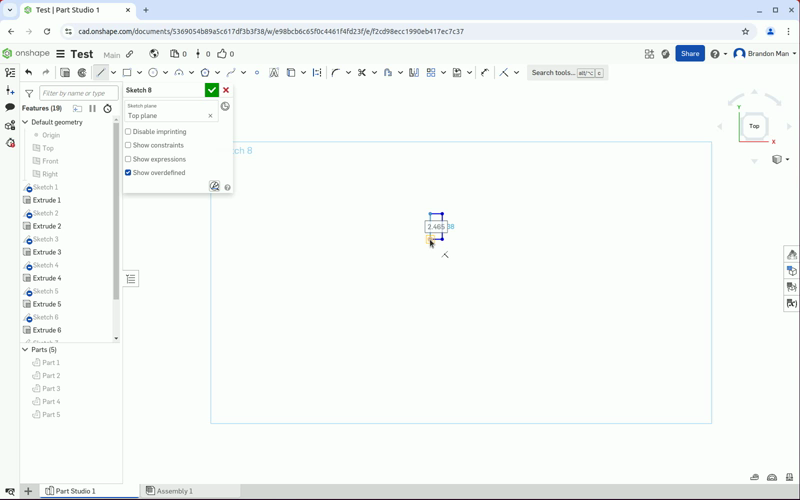
mouse_move(432, 214)
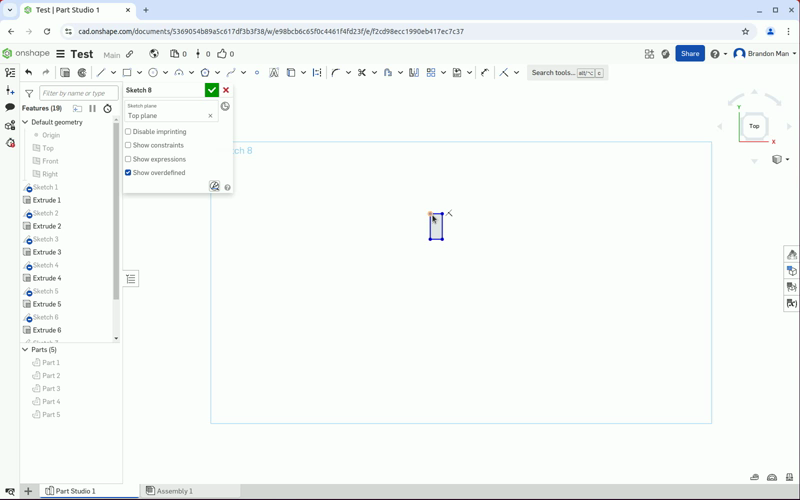
scroll(6)
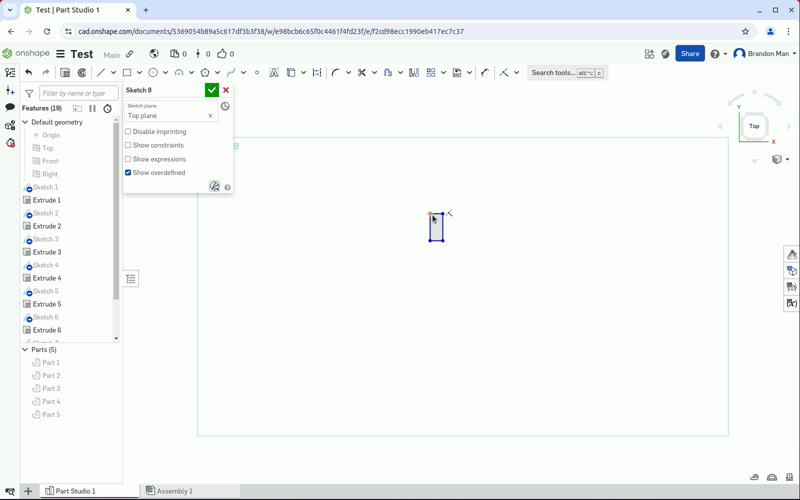
scroll(6)
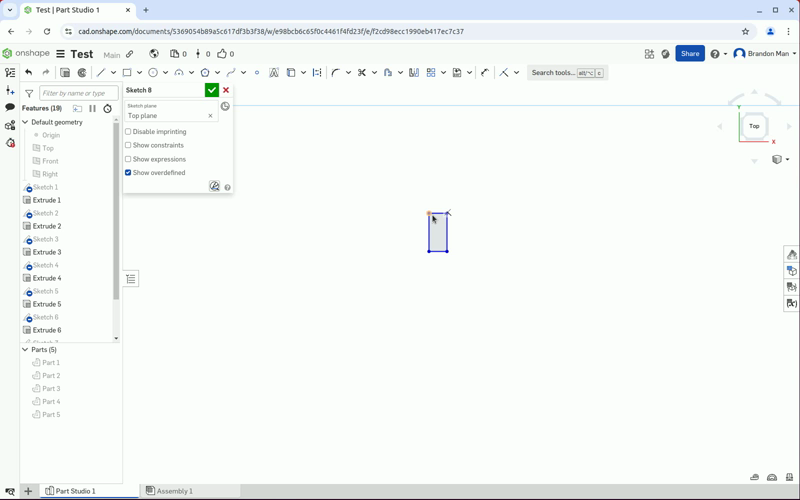
scroll(6)
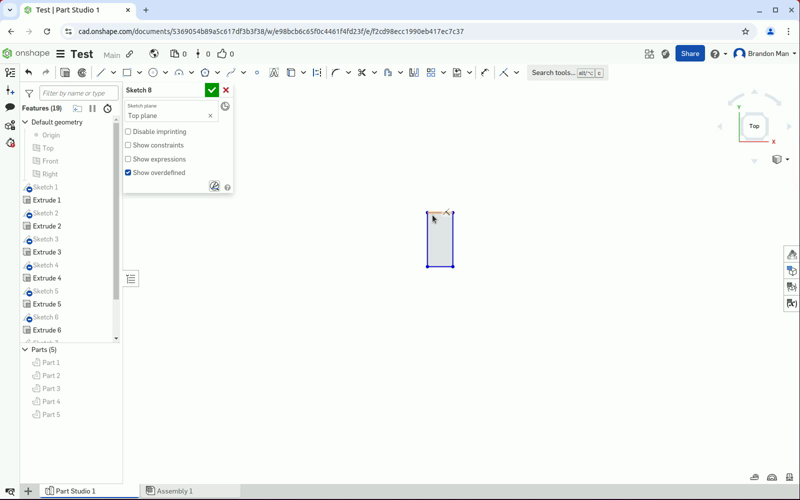
scroll(6)
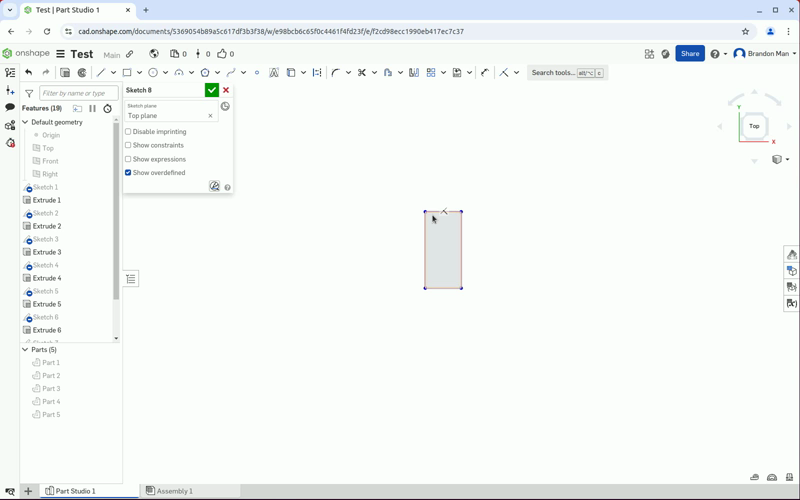
scroll(6)
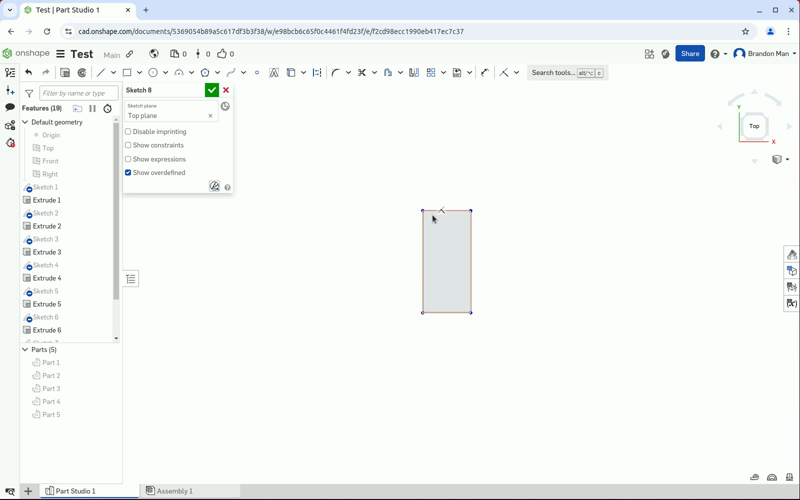
scroll(6)
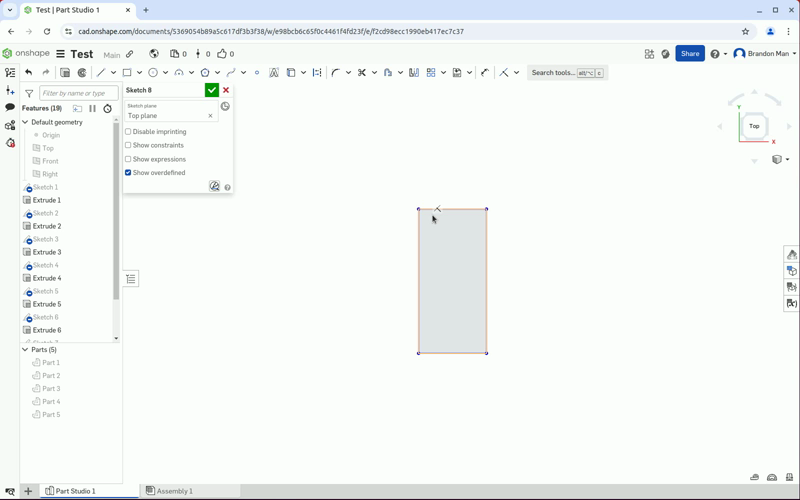
scroll(6)
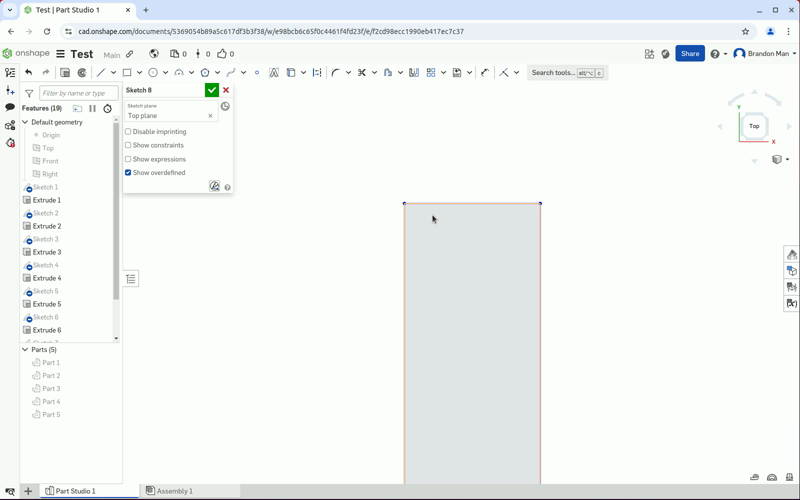
click(432, 214)
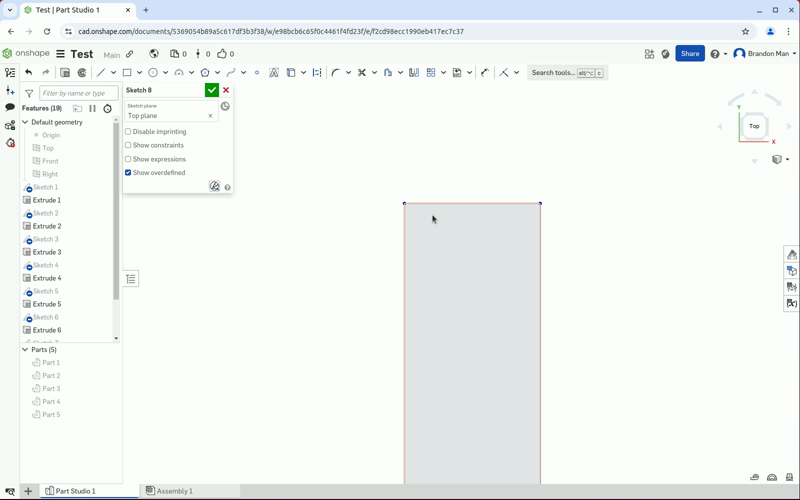
scroll(-6)
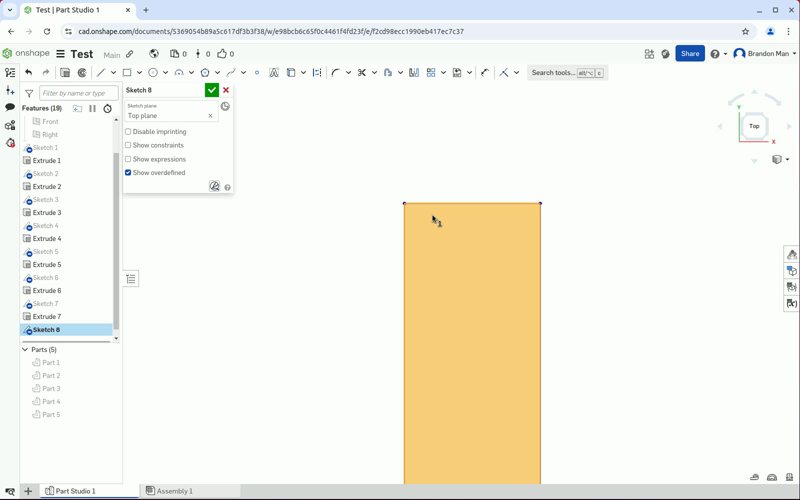
scroll(-6)
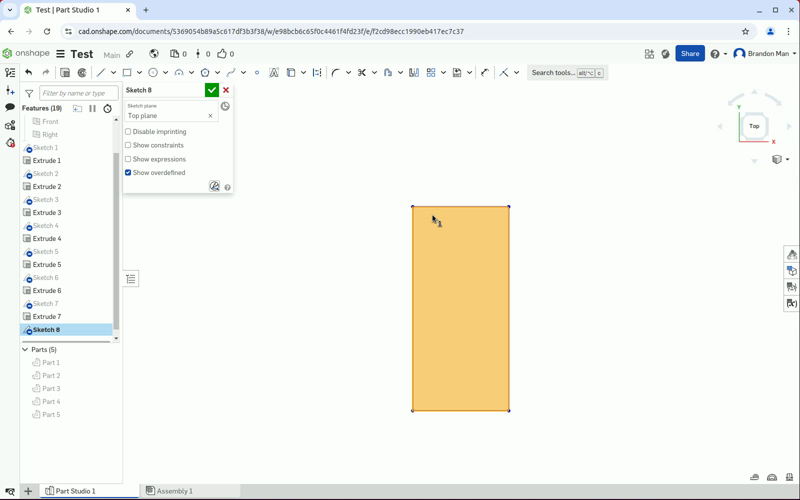
scroll(-6)
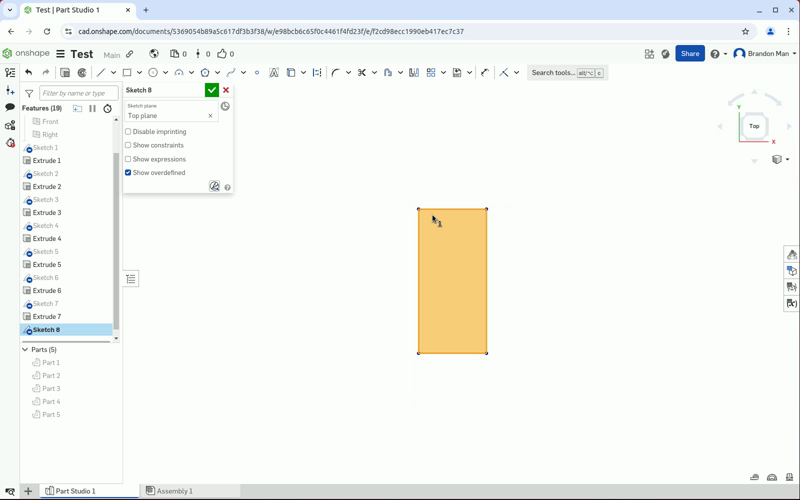
scroll(-6)
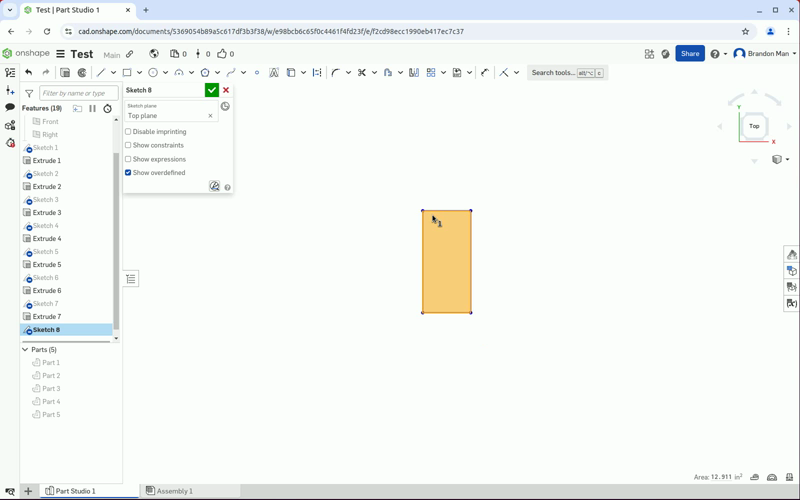
scroll(-6)
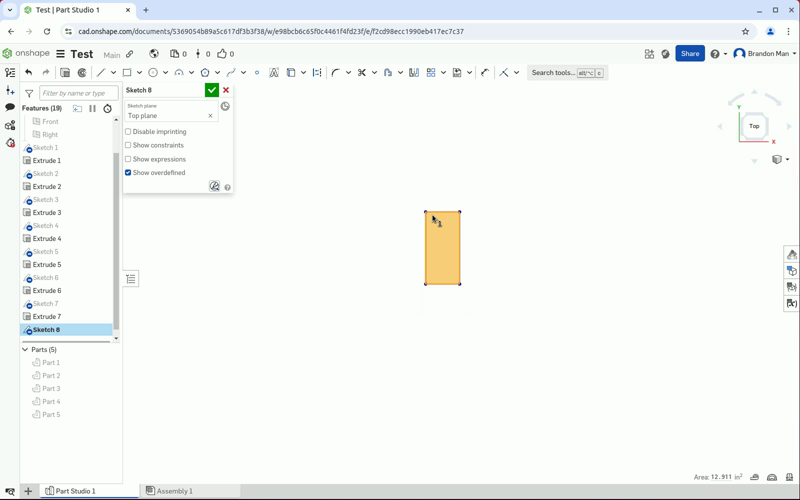
scroll(-6)
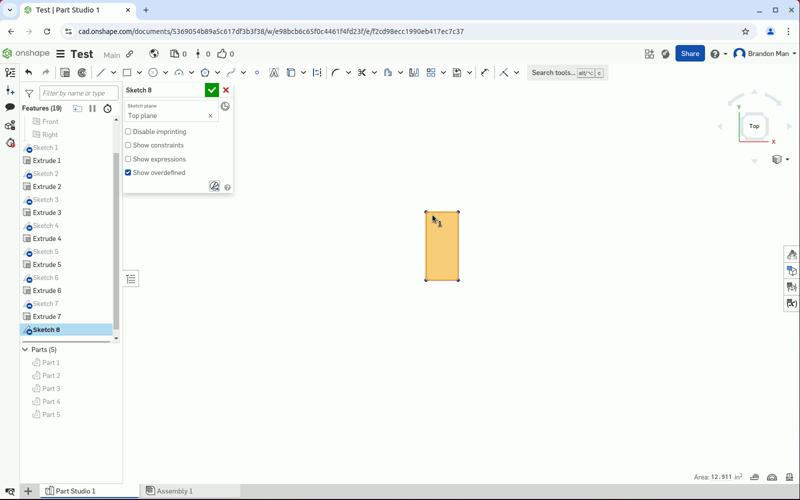
scroll(-6)
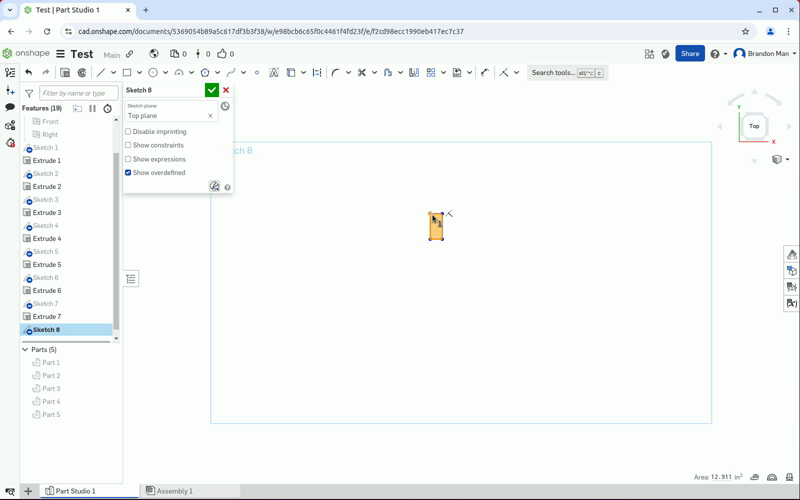
mouse_move(73, 352)
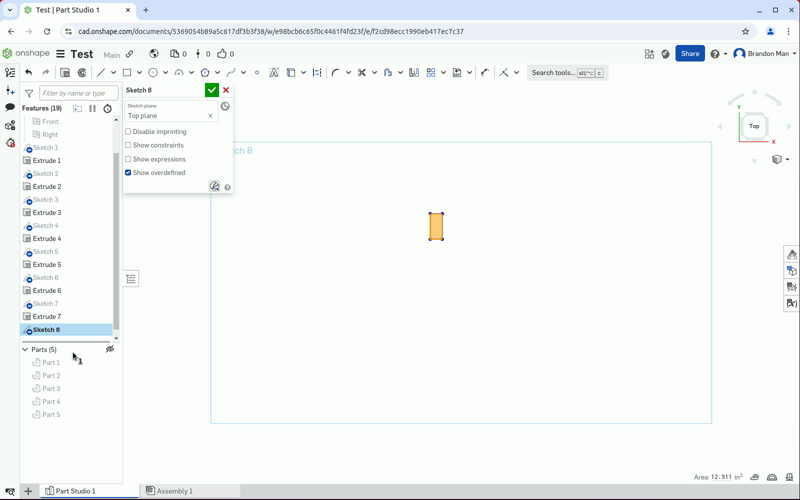
key(shift+y)
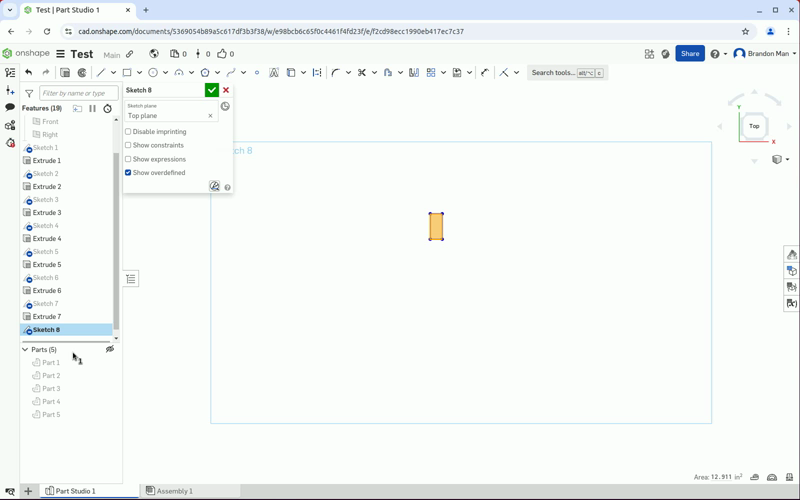
key(shift+e)
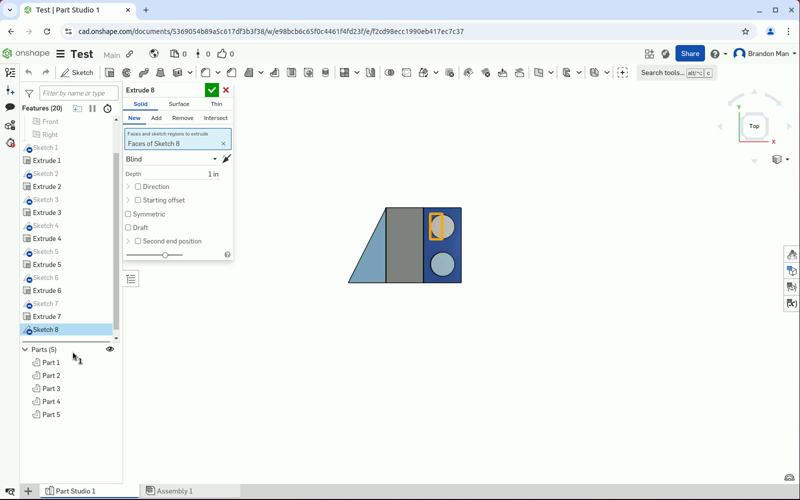
mouse_move(143, 106)
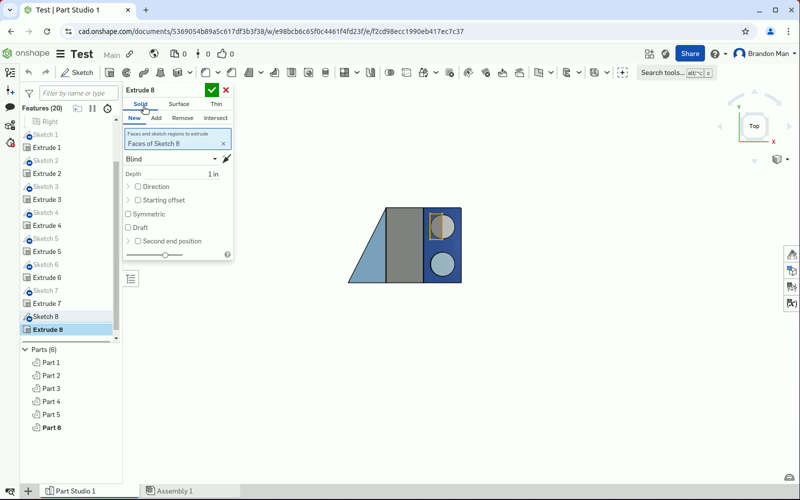
click(143, 106)
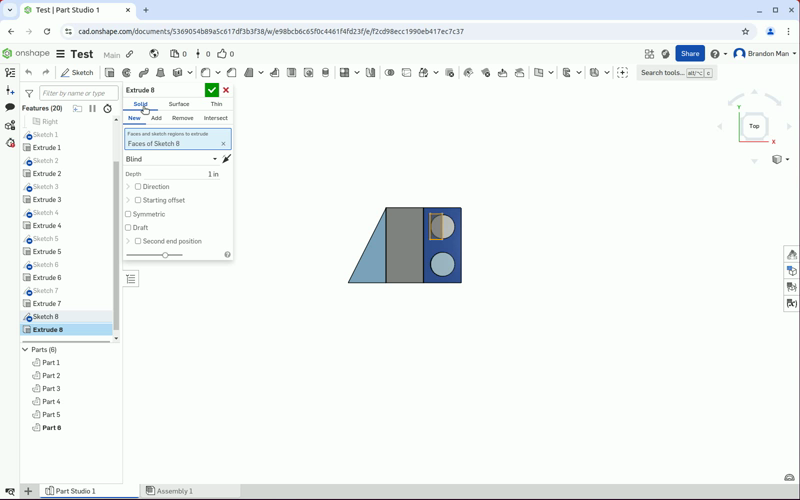
mouse_move(186, 120)
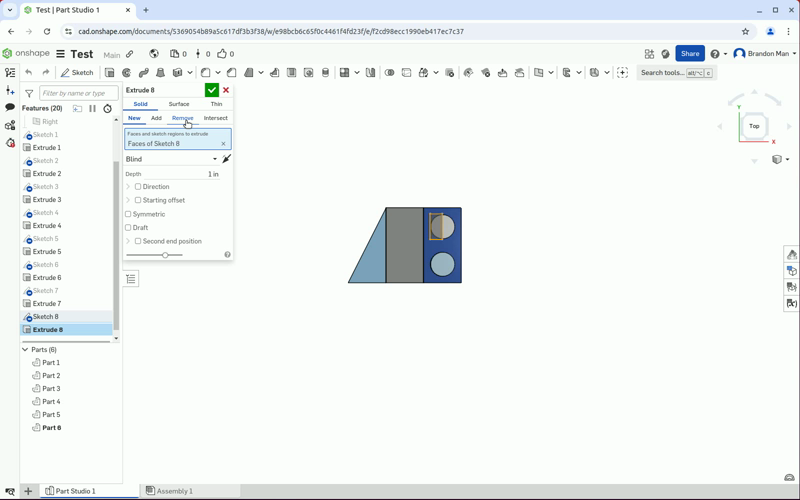
click(186, 120)
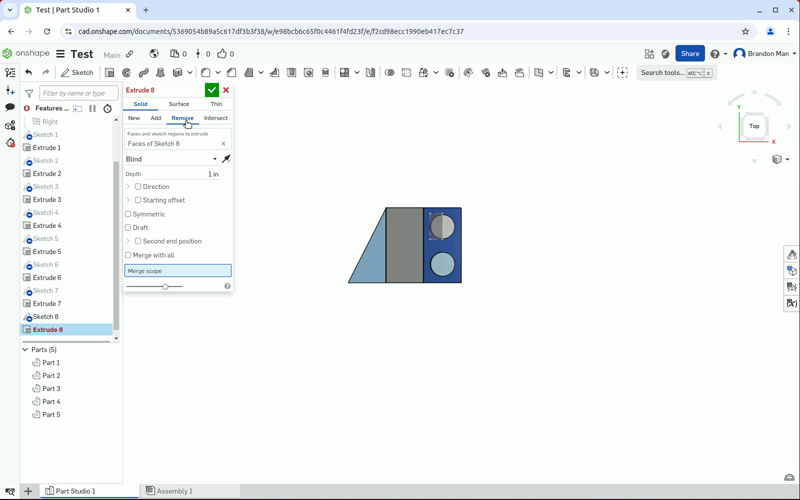
key(tab, 4)
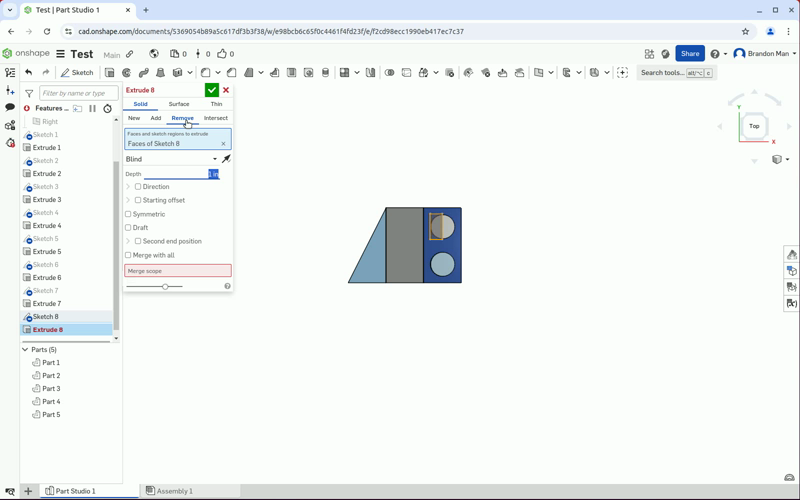
text(-1.926)
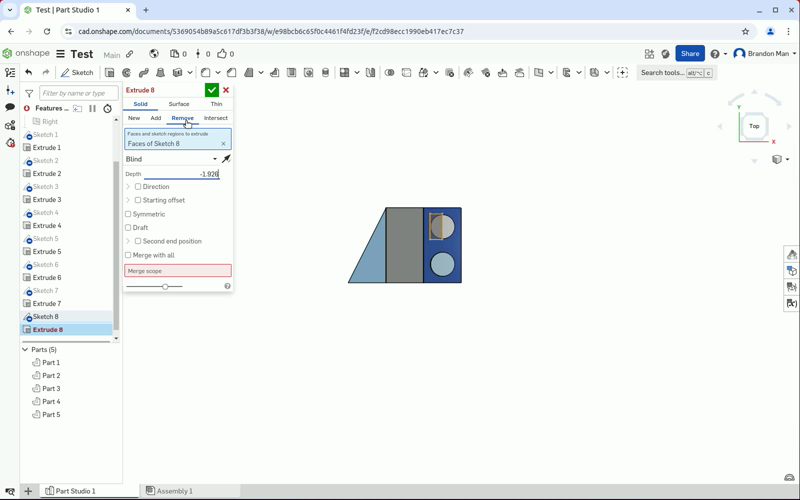
key(tab, 6)
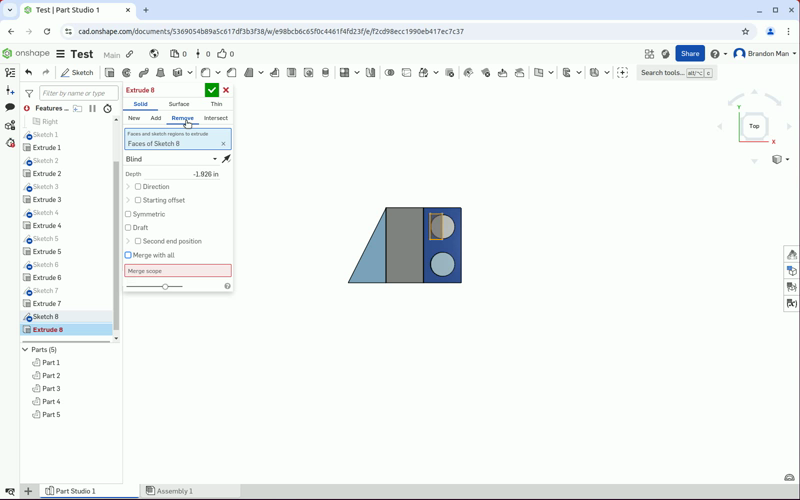
key(space)
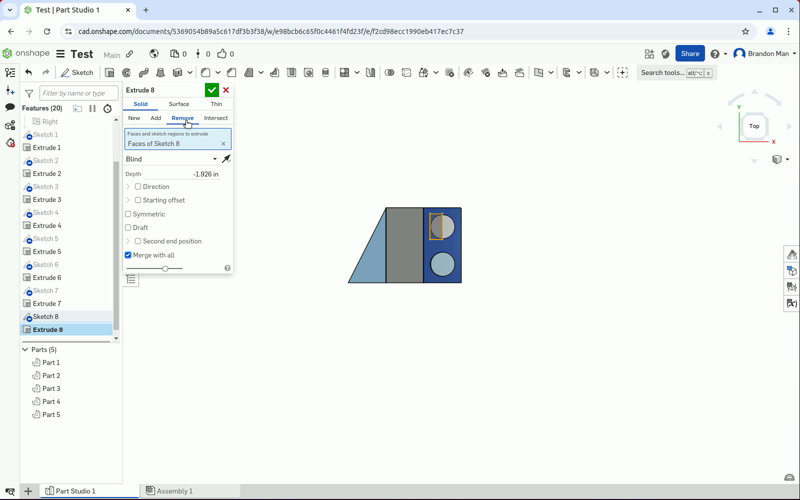
key(enter)
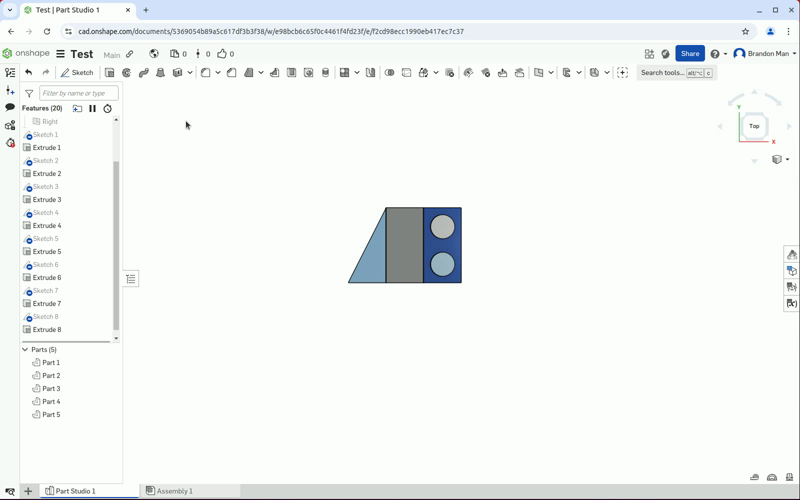
key(shift+h)
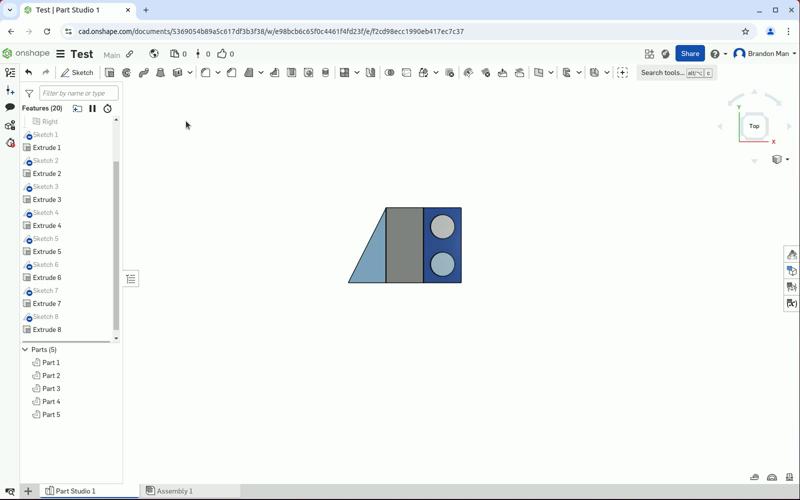
key(shift+h)
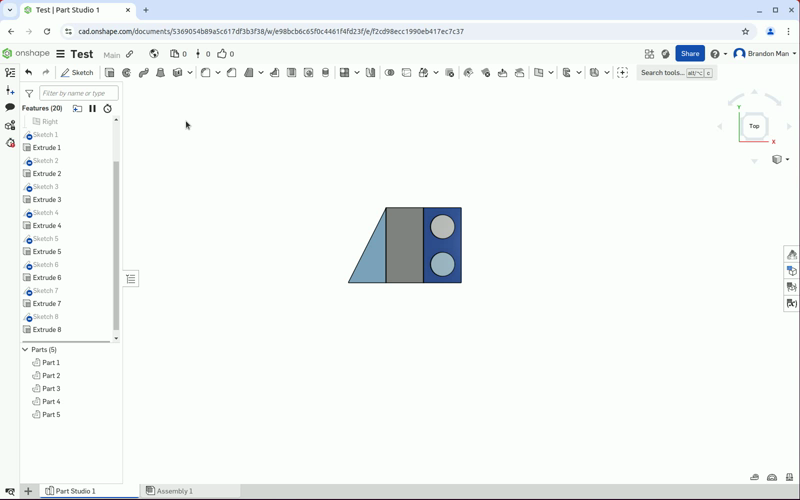
mouse_move(69, 137)
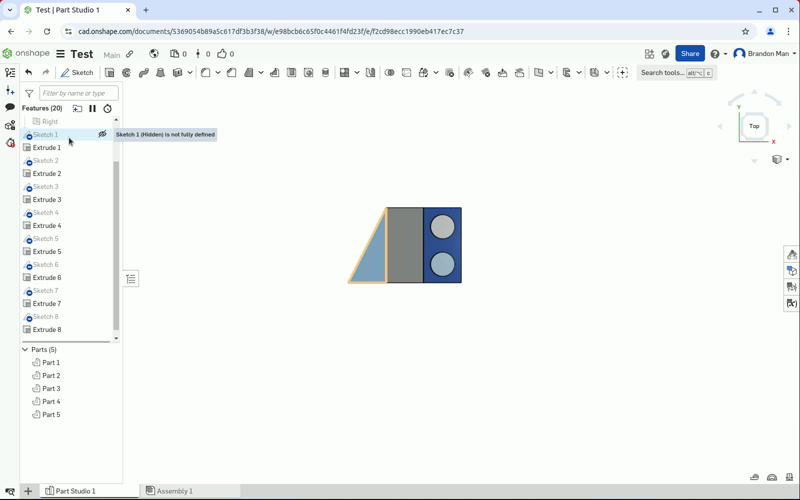
click(69, 137)
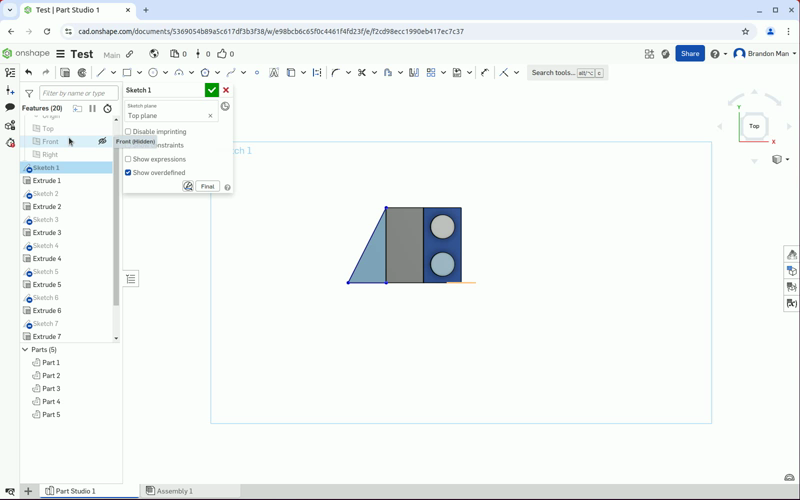
mouse_move(229, 92)
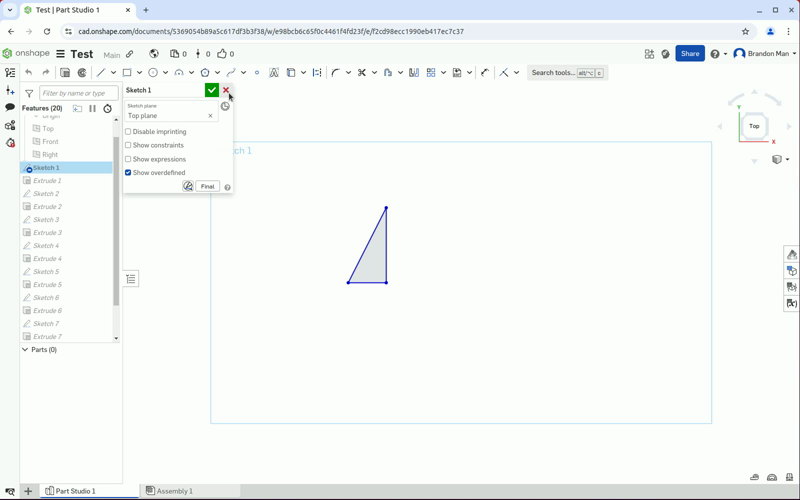
click(229, 92)
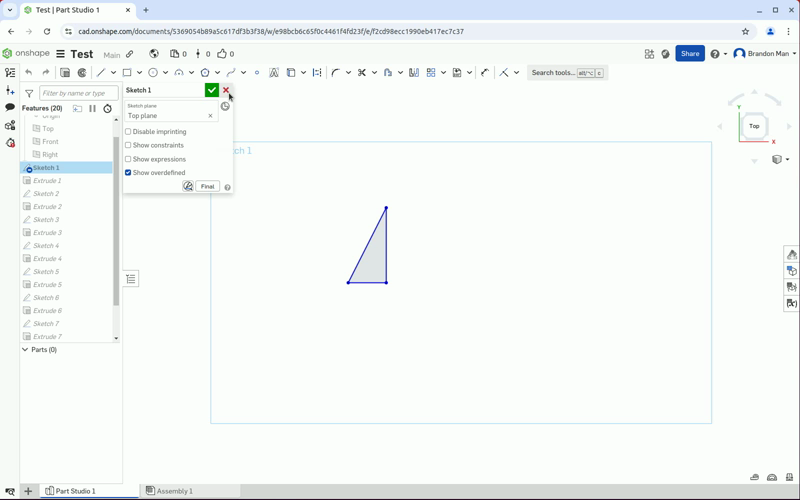
key(shift+s)
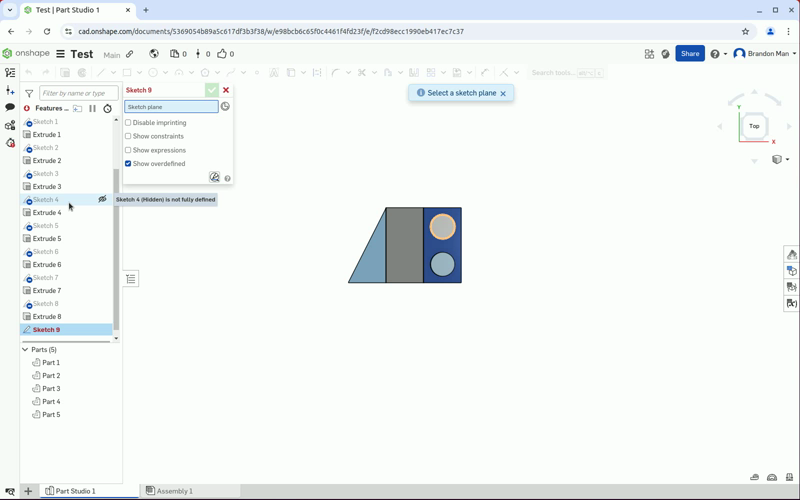
scroll(3)
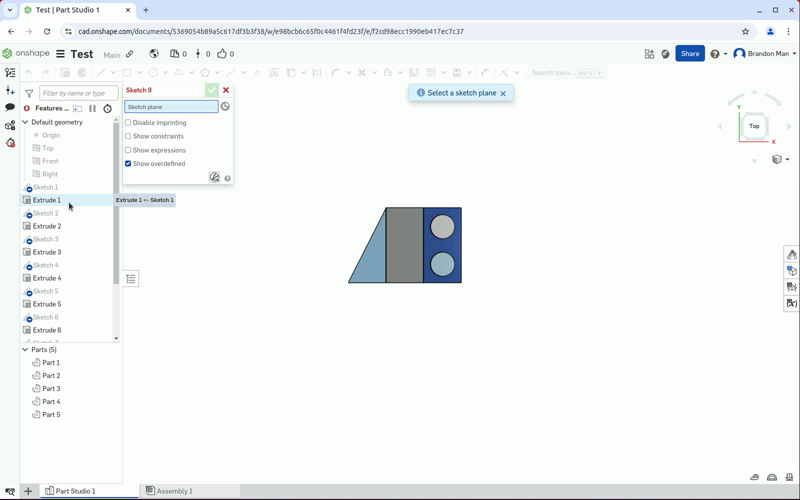
mouse_move(69, 150)
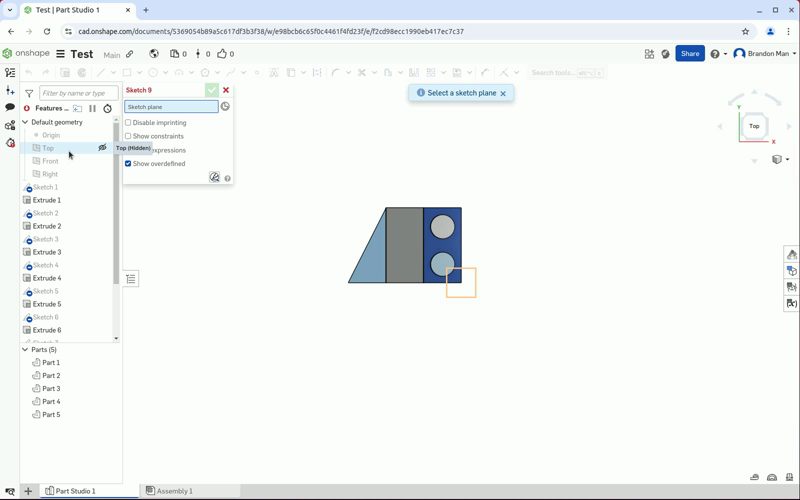
click(69, 150)
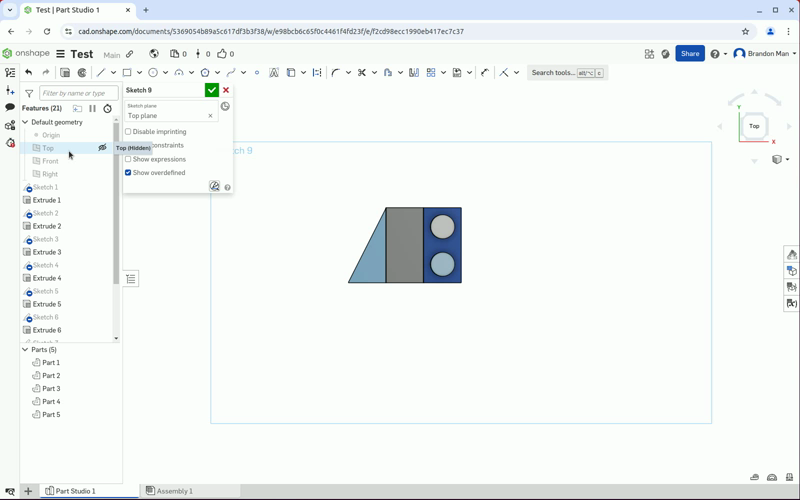
mouse_move(73, 352)
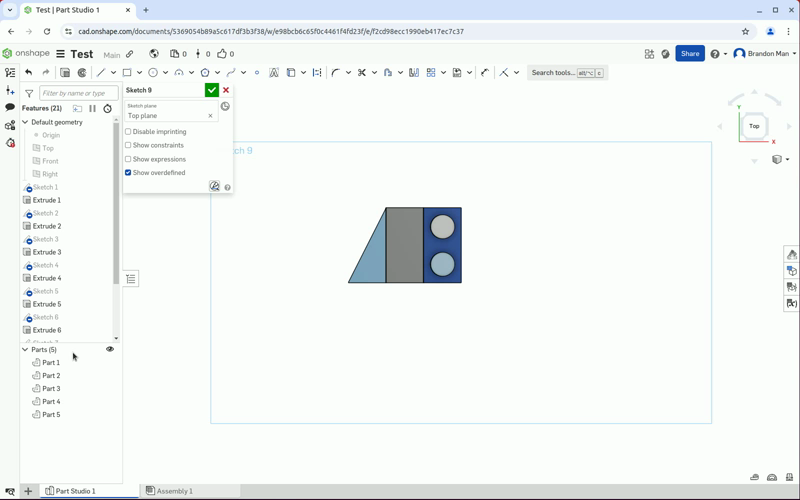
key(y)
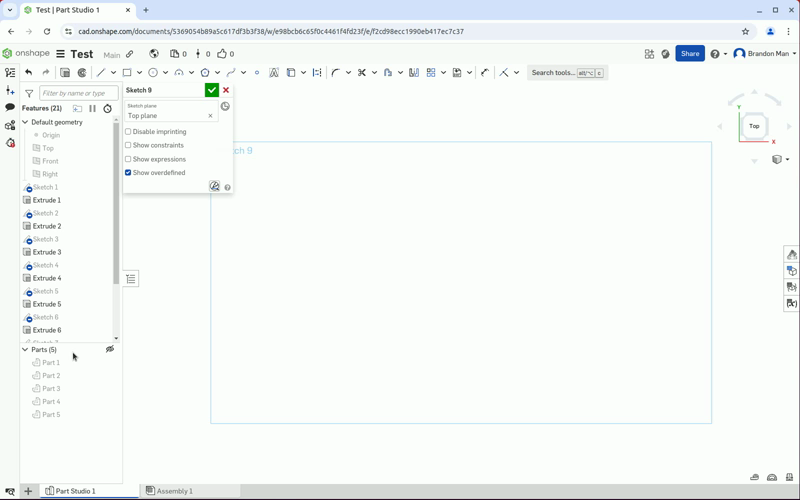
key(l)
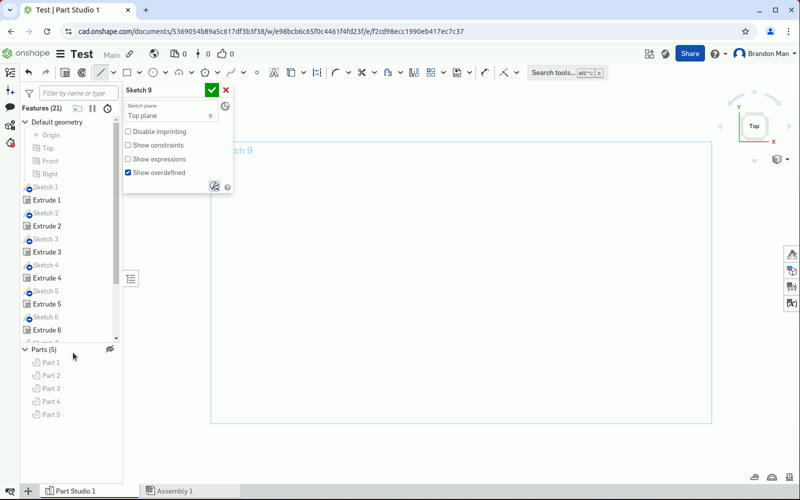
key_down(shift)
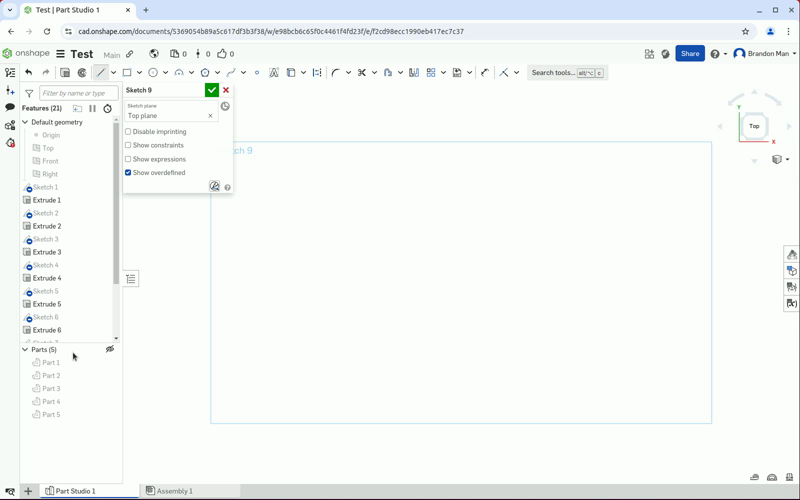
mouse_move(441, 239)
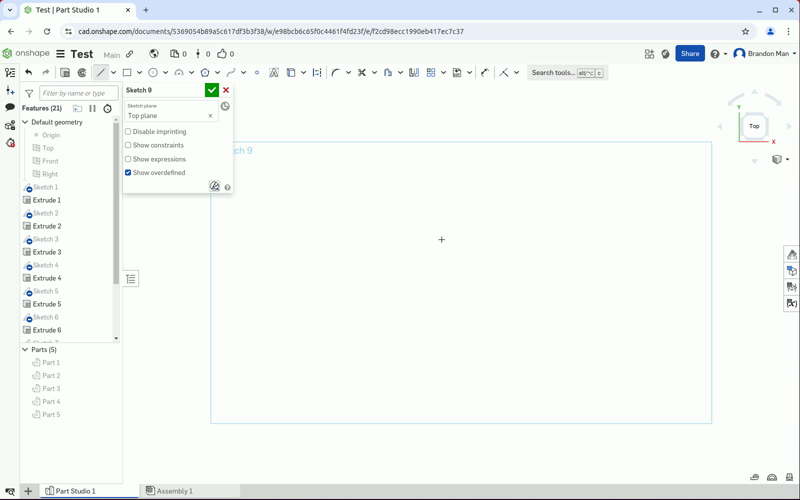
click(441, 239)
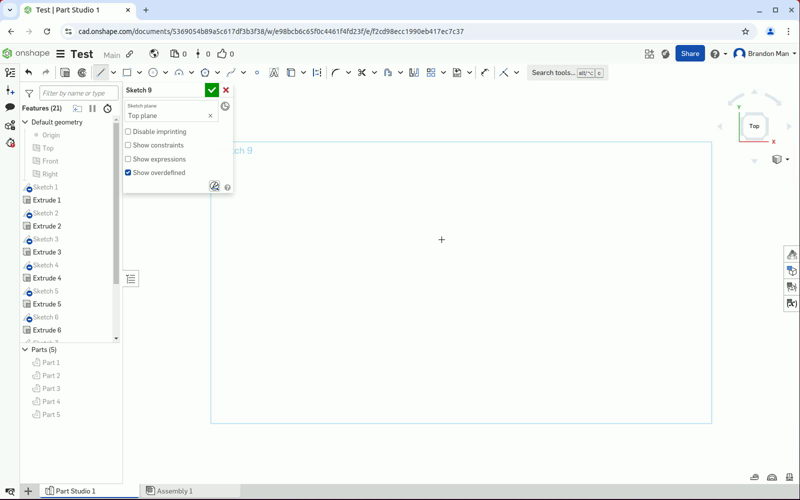
key_up(shift)
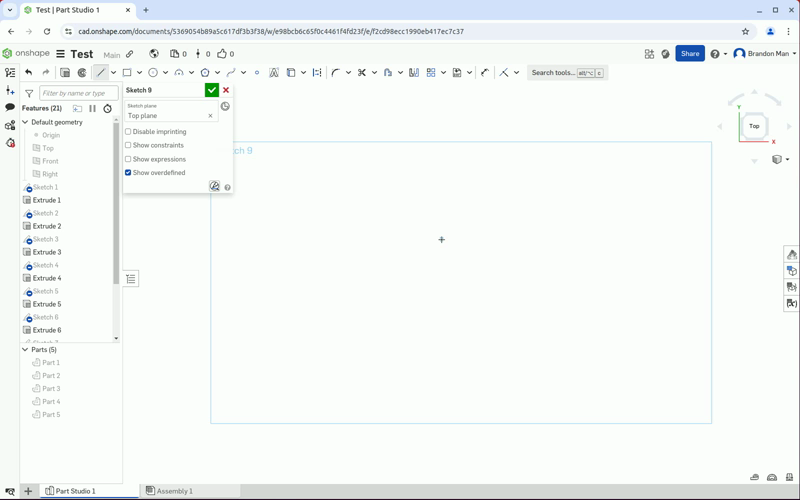
key_down(shift)
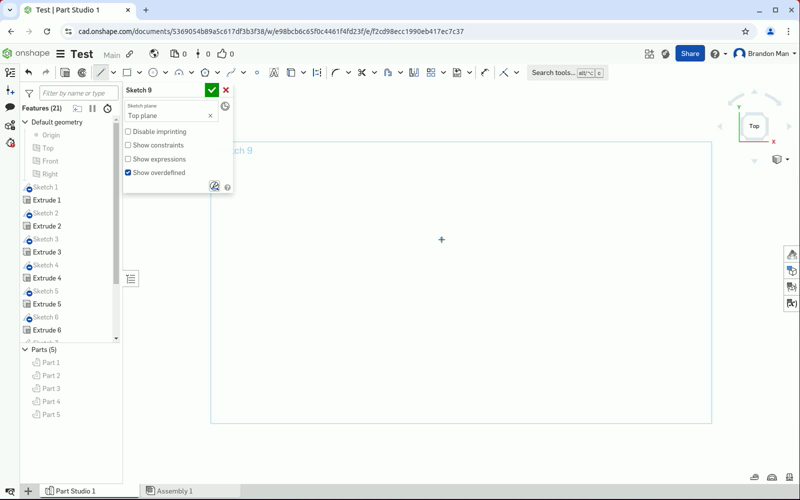
mouse_move(471, 239)
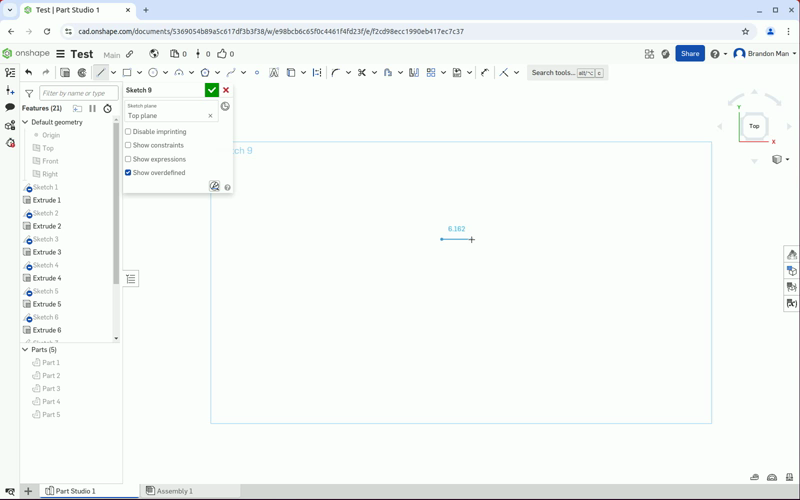
mouse_move(454, 239)
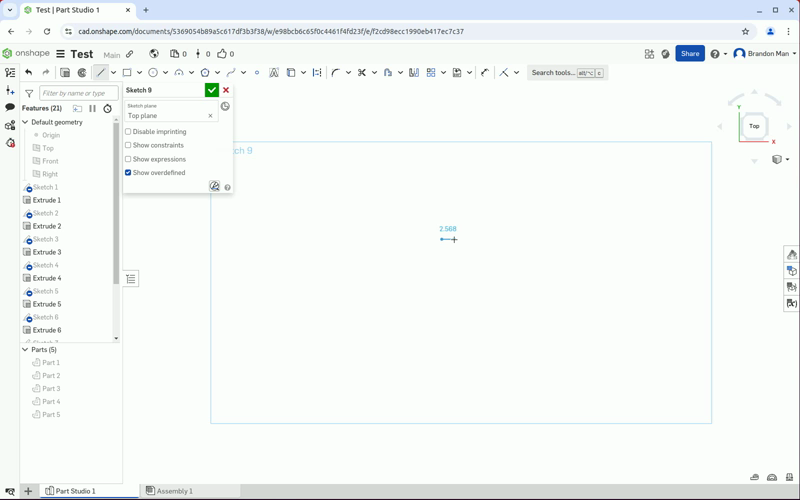
click(454, 239)
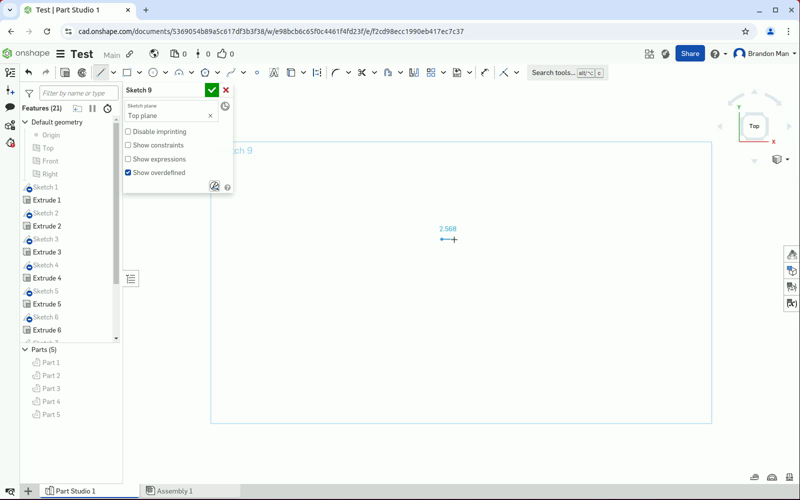
key_up(shift)
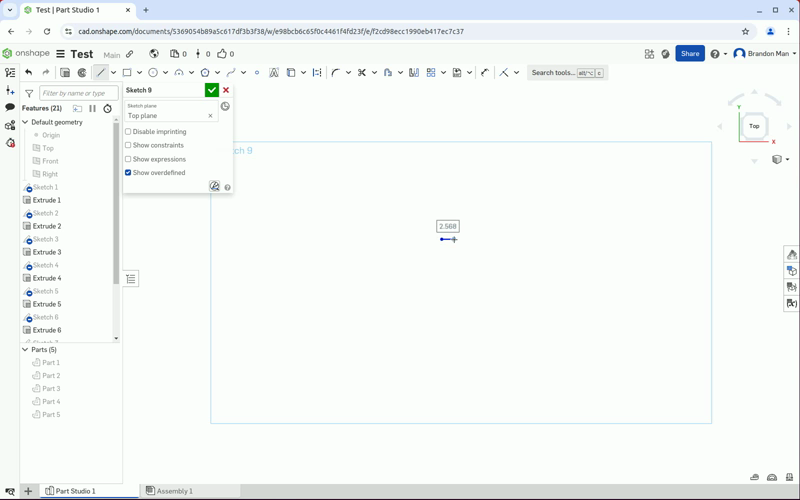
key_down(shift)
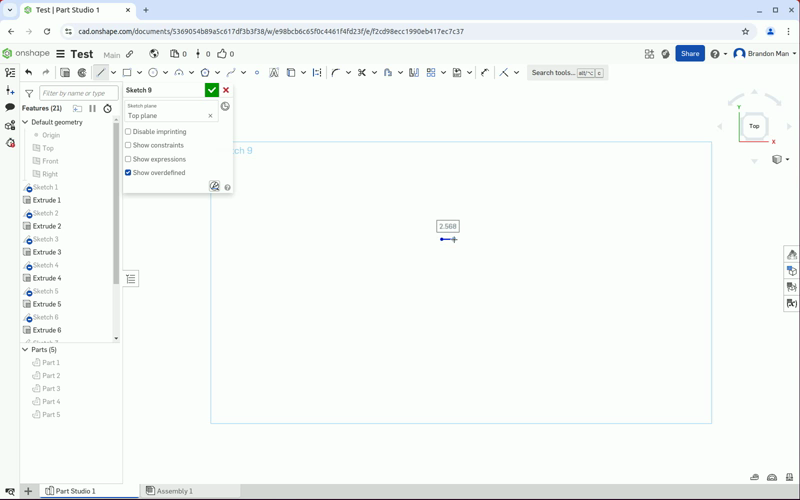
mouse_move(484, 239)
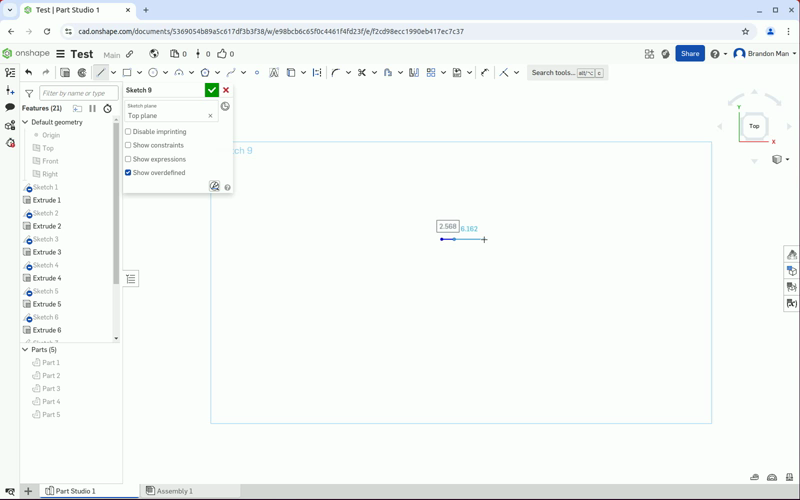
mouse_move(454, 213)
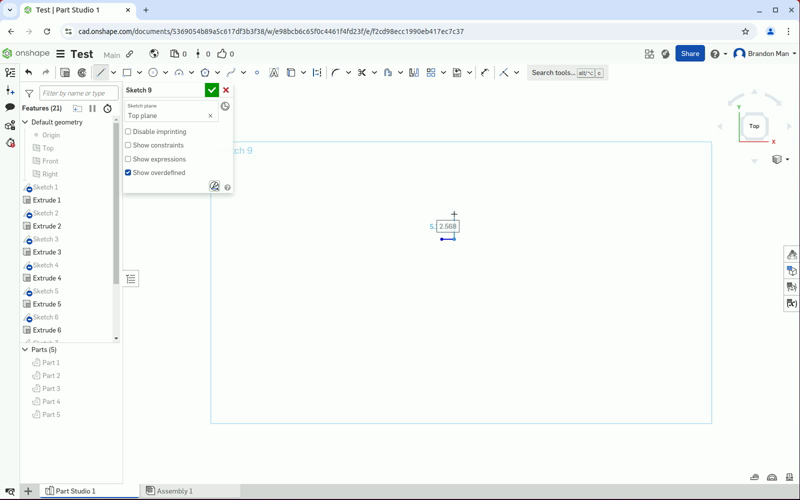
click(454, 213)
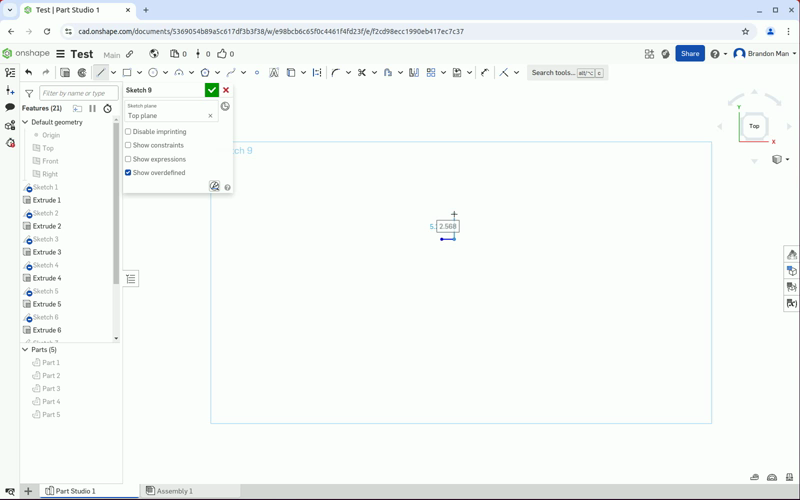
key_up(shift)
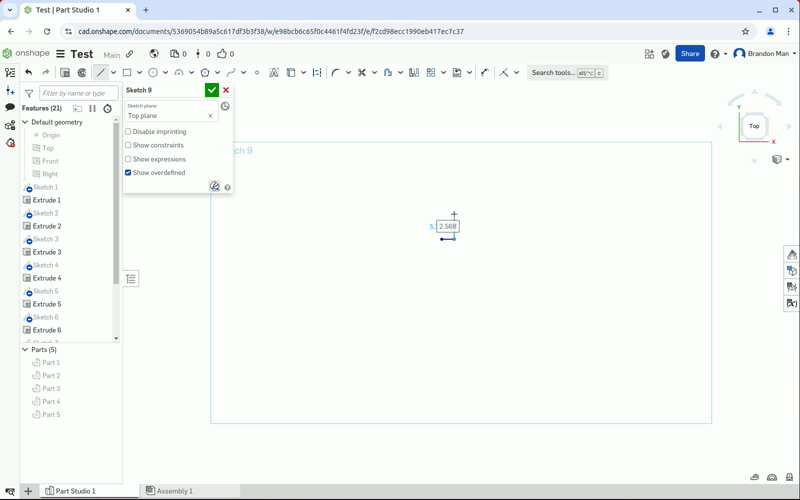
key_down(shift)
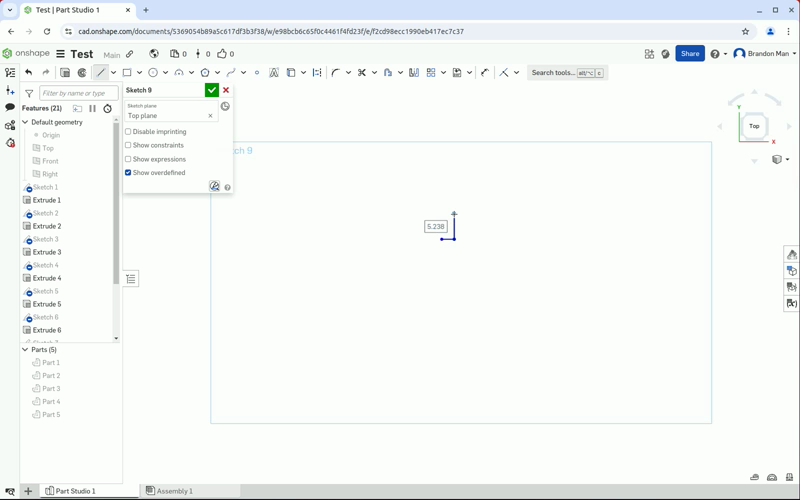
mouse_move(484, 213)
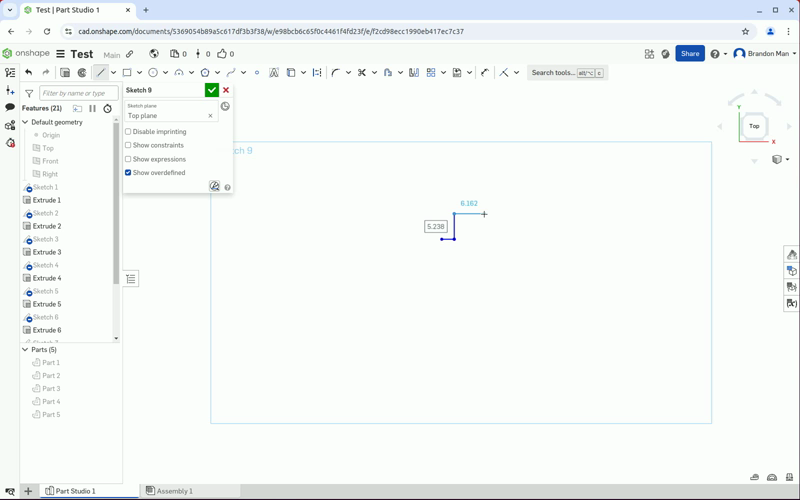
mouse_move(441, 213)
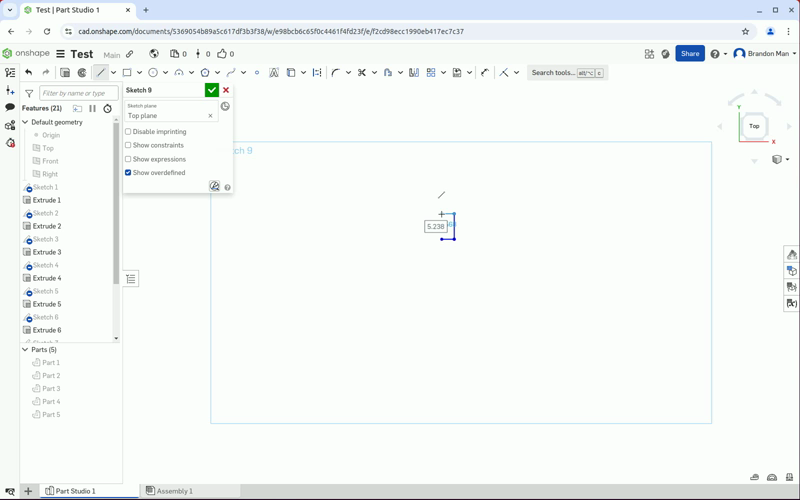
click(441, 213)
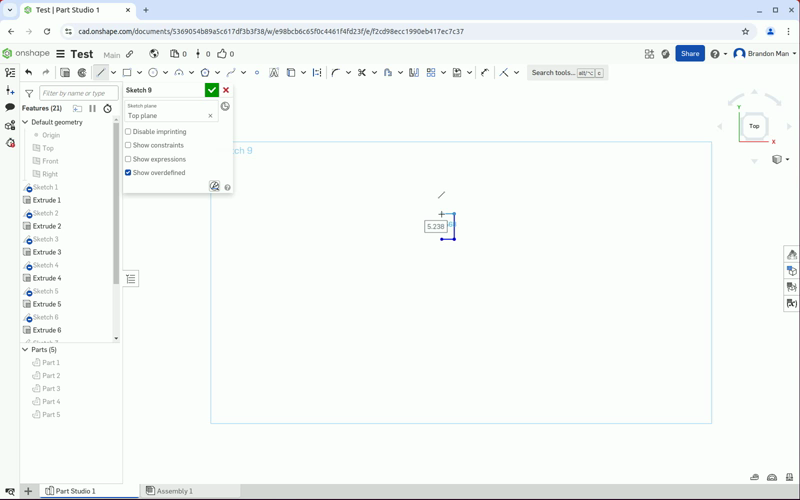
key_up(shift)
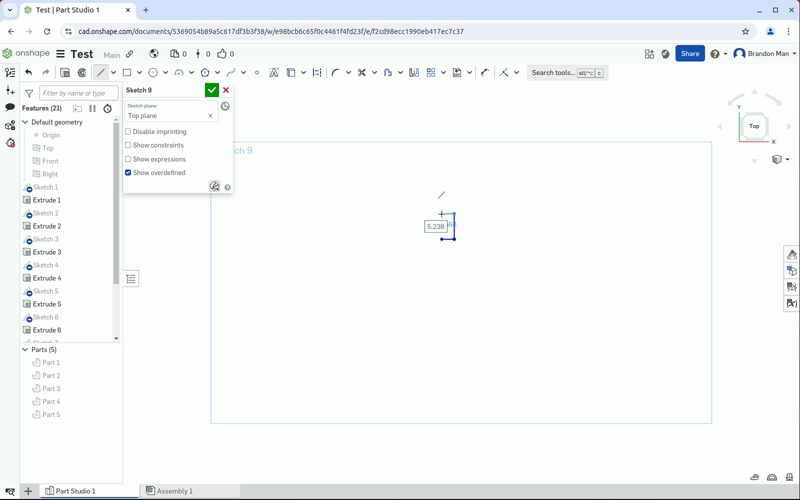
mouse_move(471, 213)
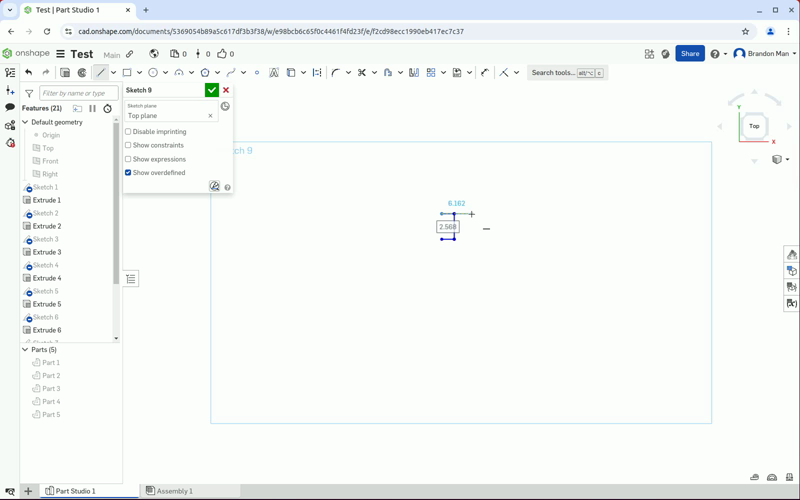
key_down(shift)
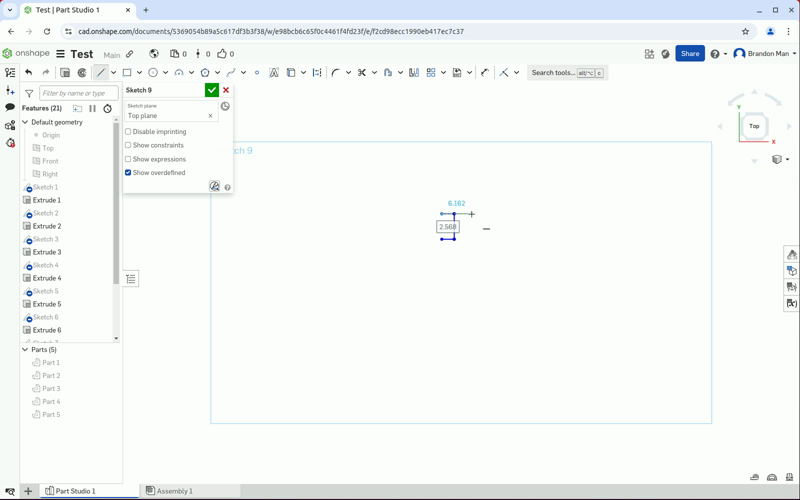
mouse_move(441, 239)
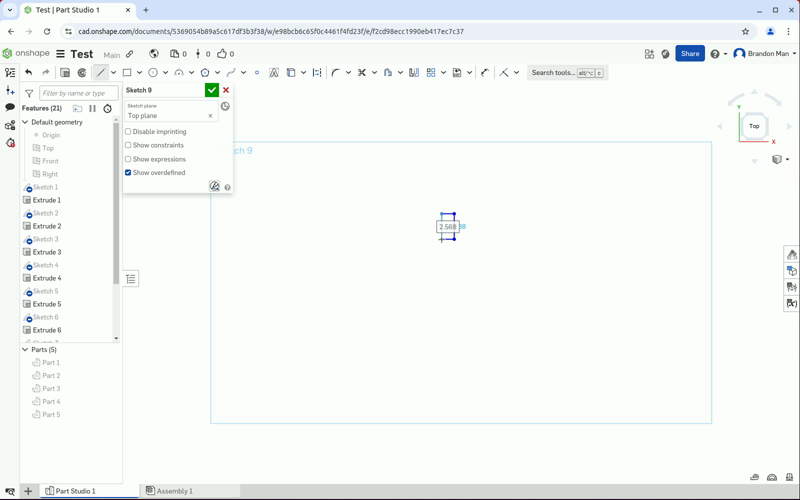
key_up(shift)
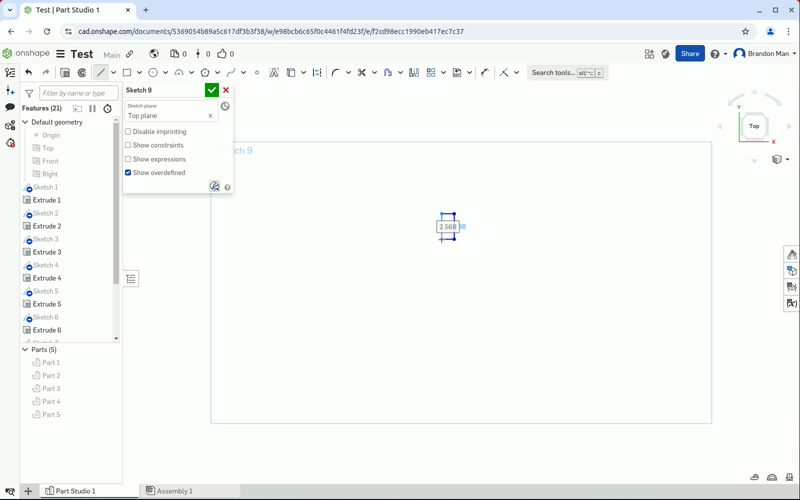
click(441, 239)
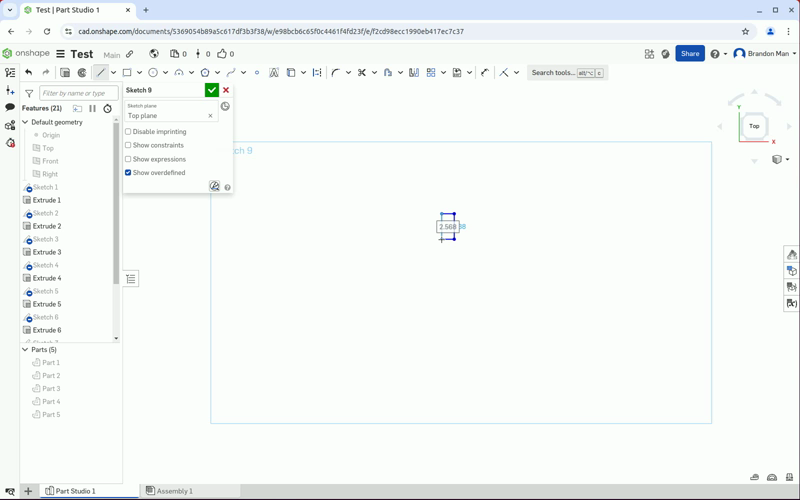
key(esc)
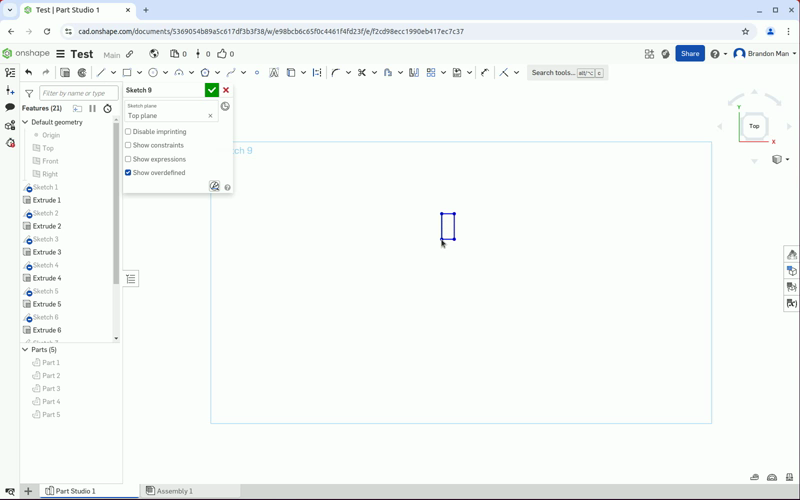
mouse_move(442, 238)
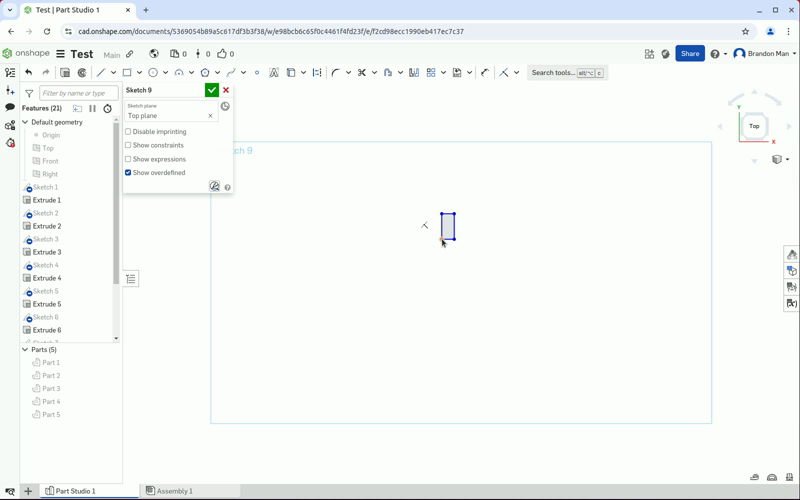
scroll(6)
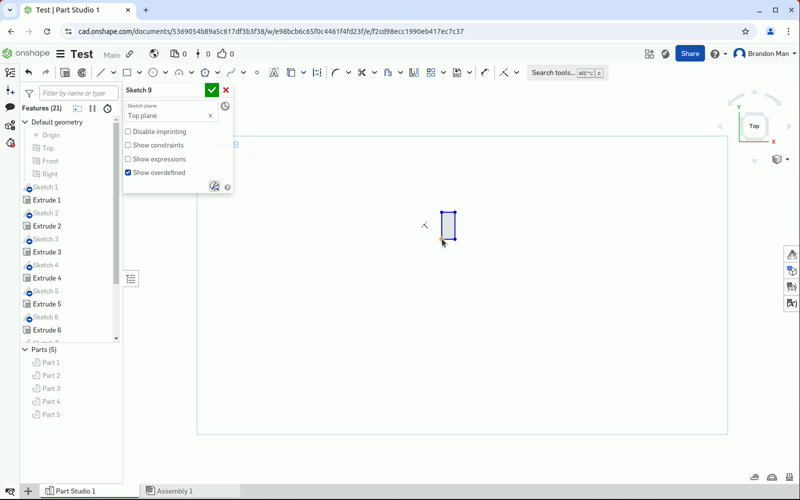
scroll(6)
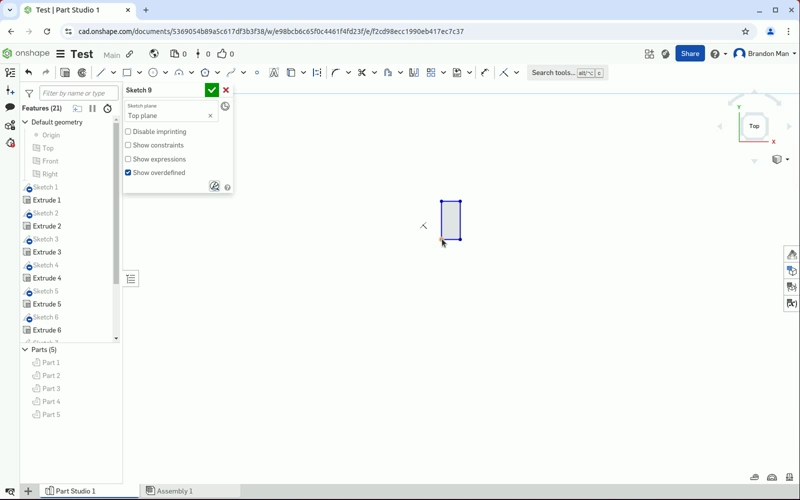
scroll(6)
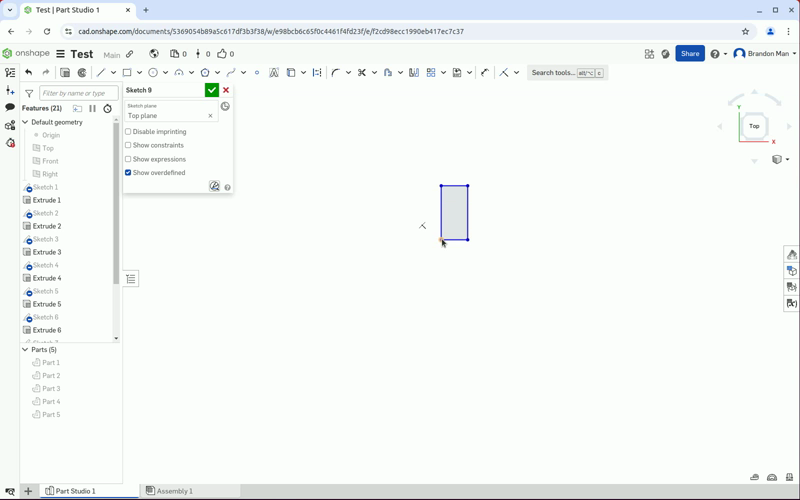
scroll(6)
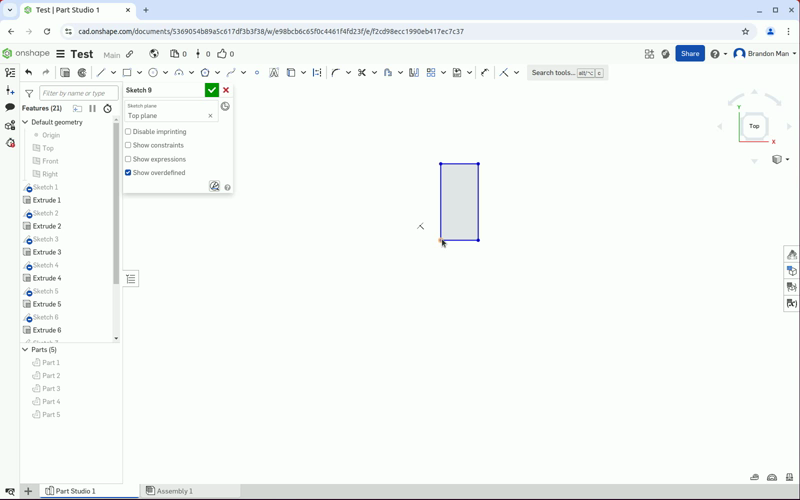
scroll(6)
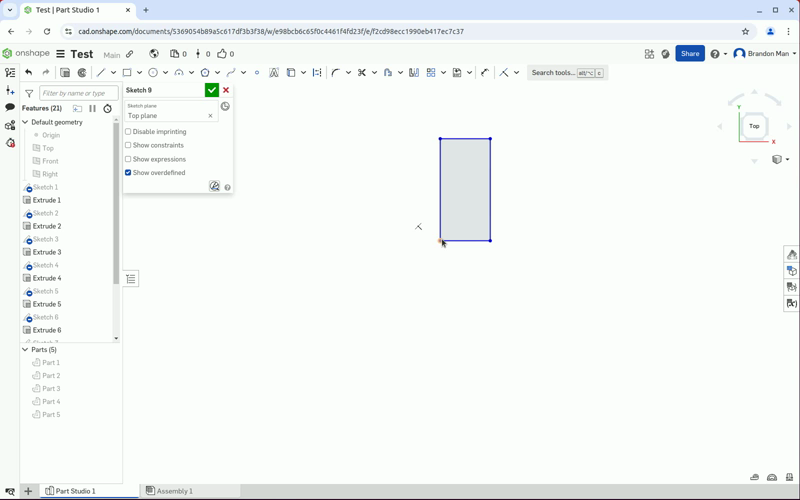
scroll(6)
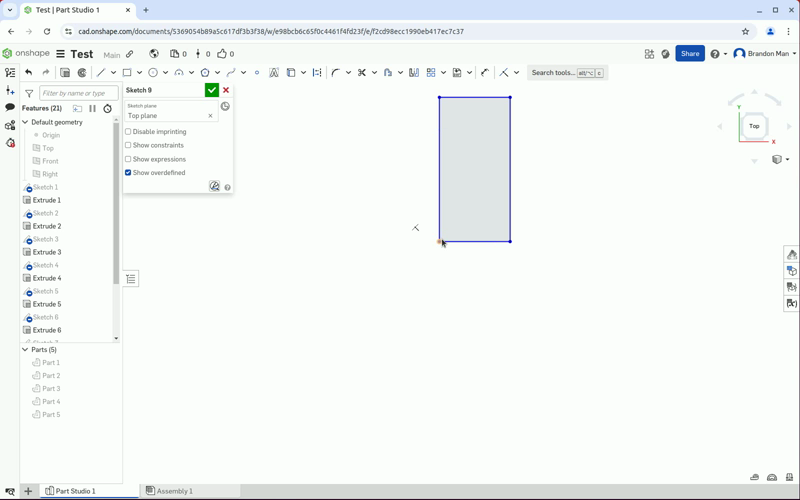
scroll(6)
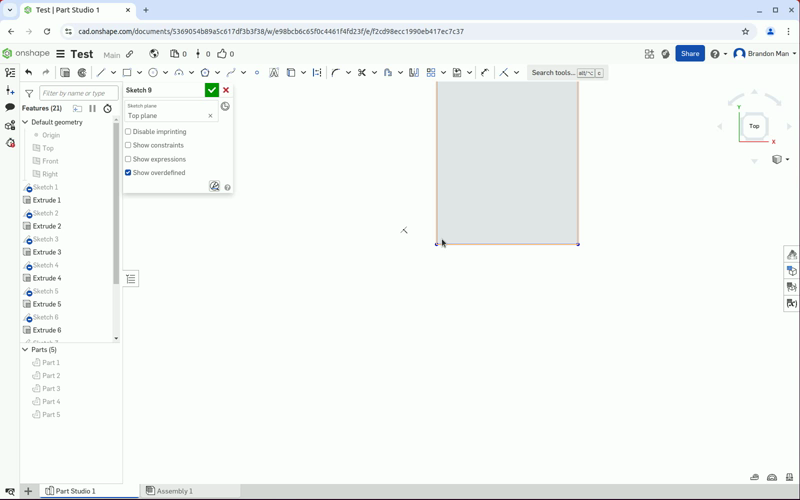
click(442, 238)
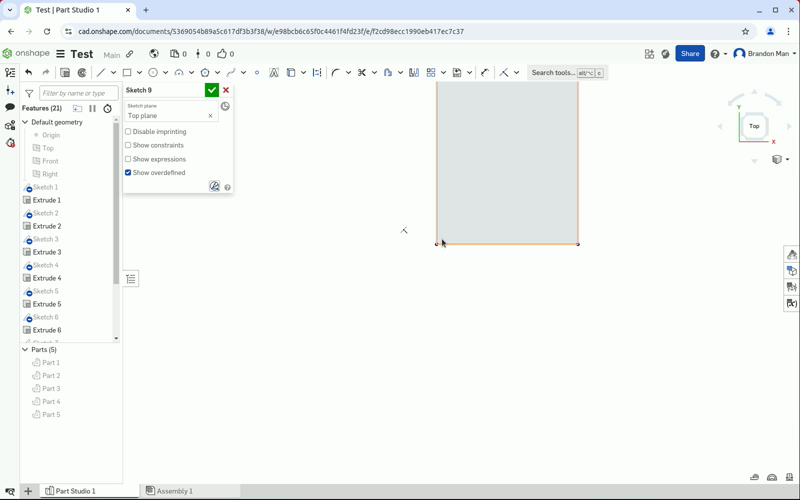
scroll(-6)
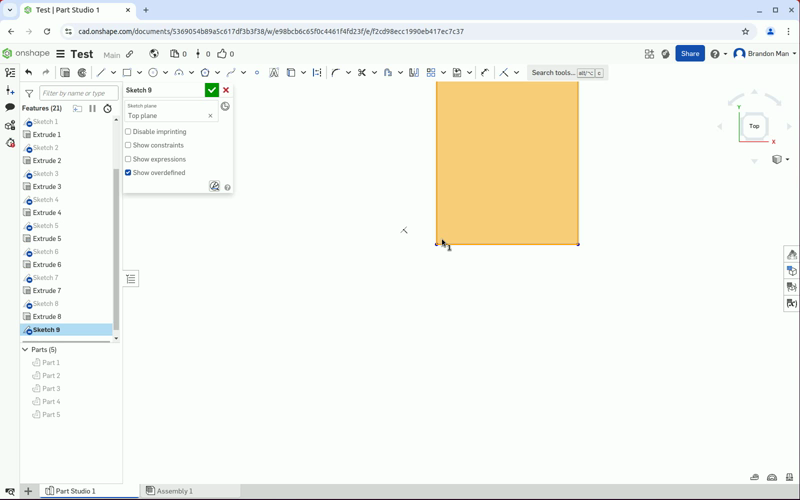
scroll(-6)
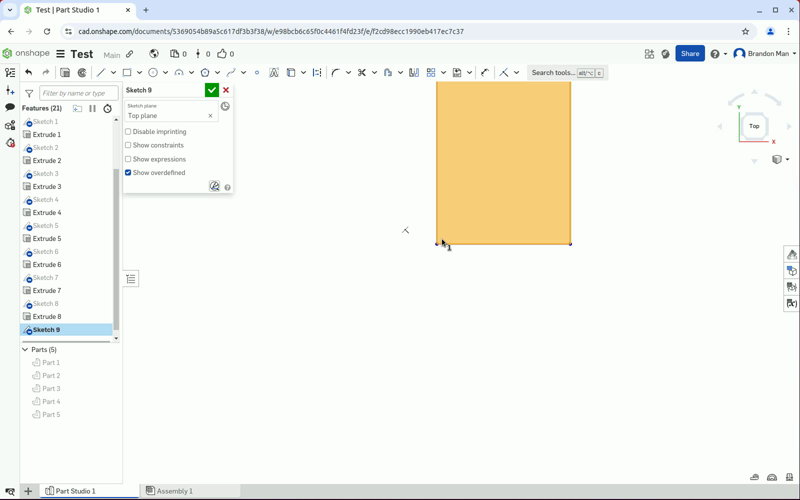
scroll(-6)
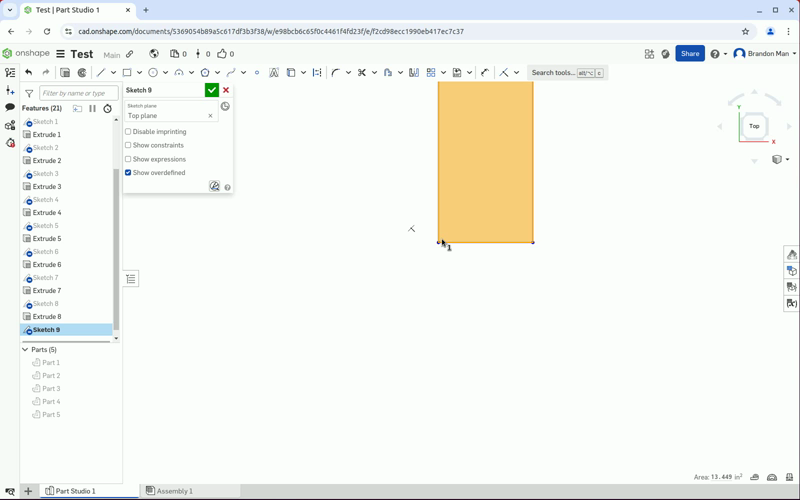
scroll(-6)
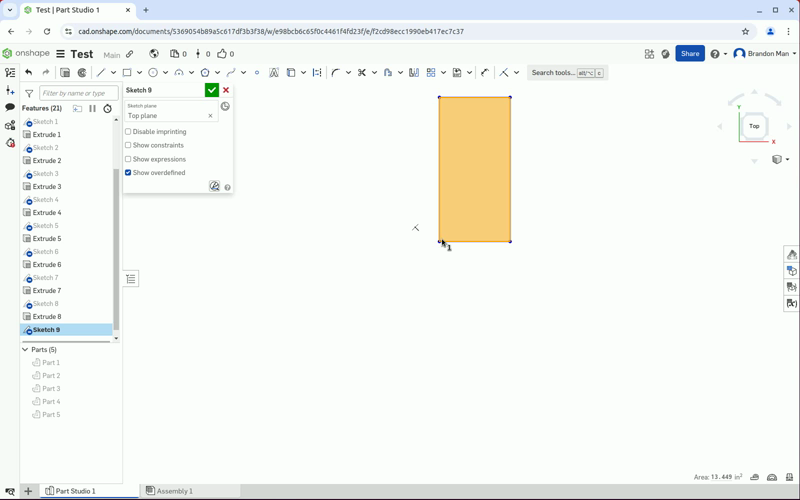
scroll(-6)
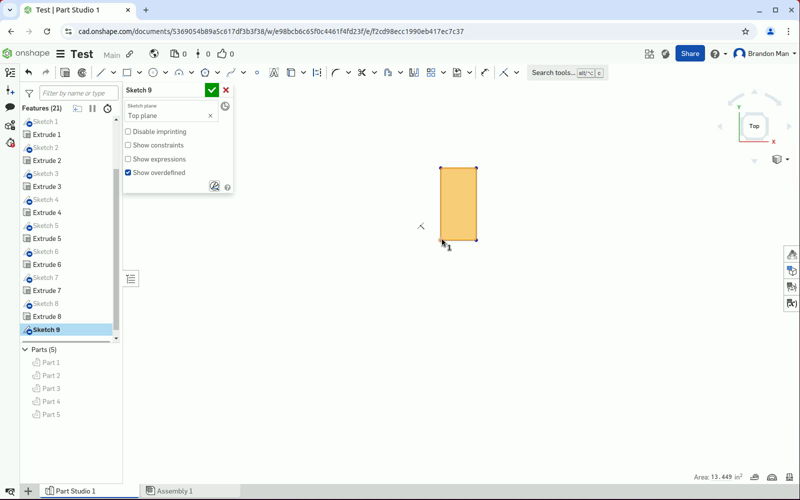
scroll(-6)
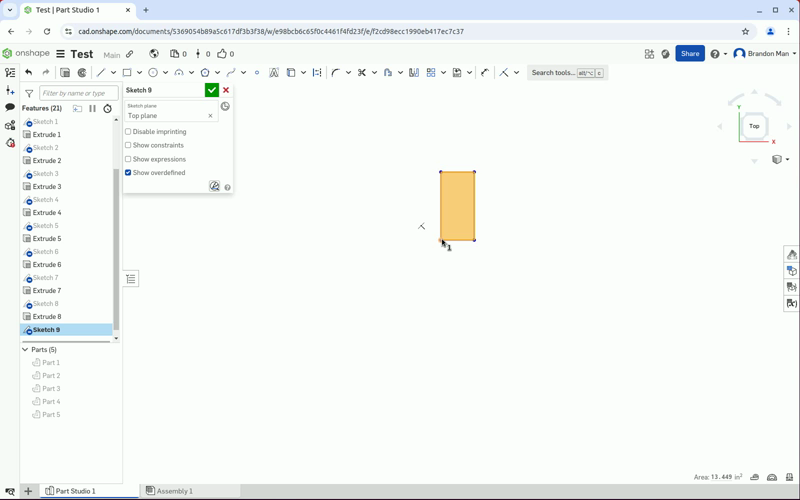
scroll(-6)
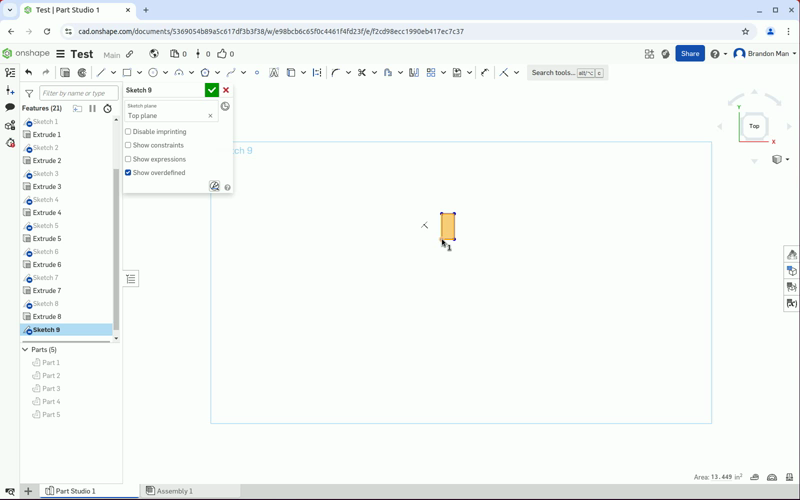
mouse_move(73, 352)
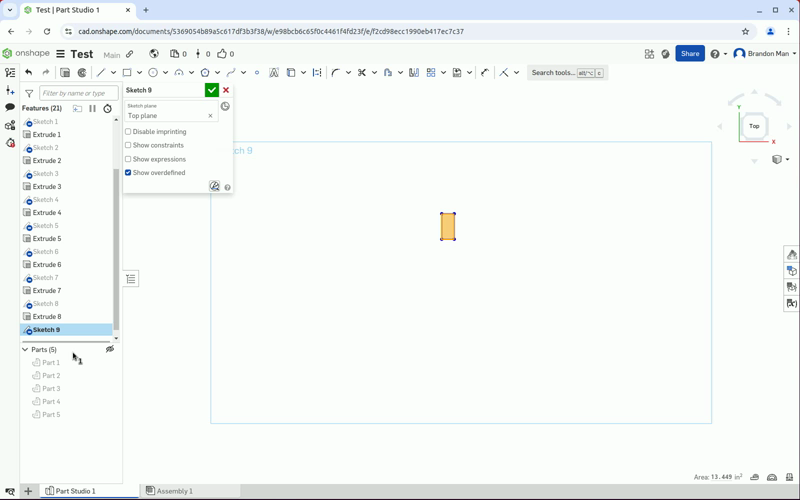
key(shift+y)
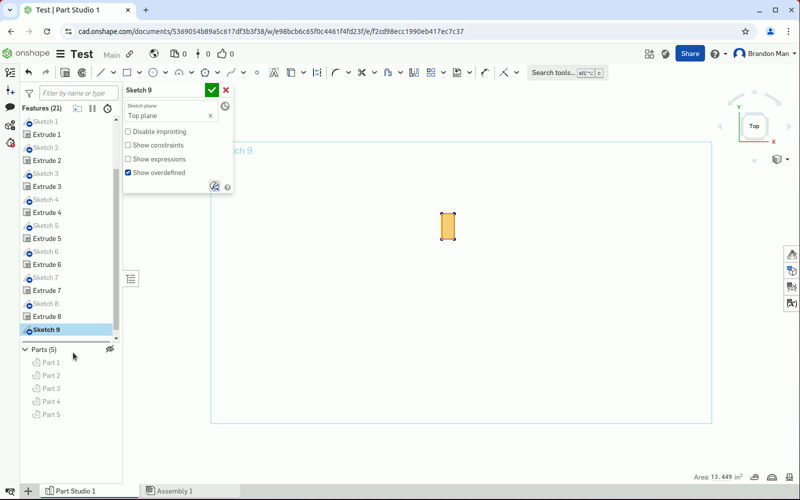
key(shift+e)
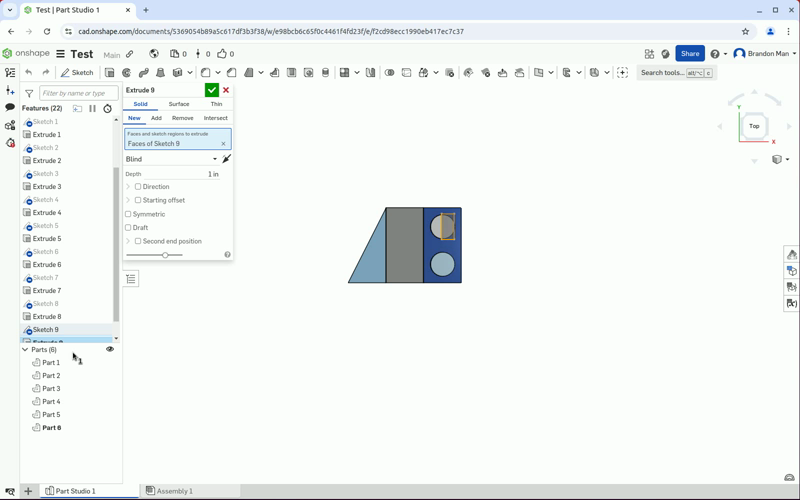
mouse_move(143, 106)
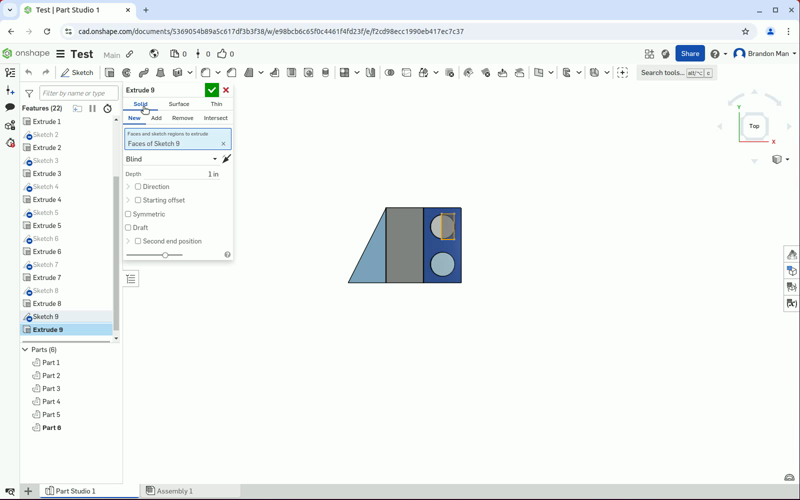
click(143, 106)
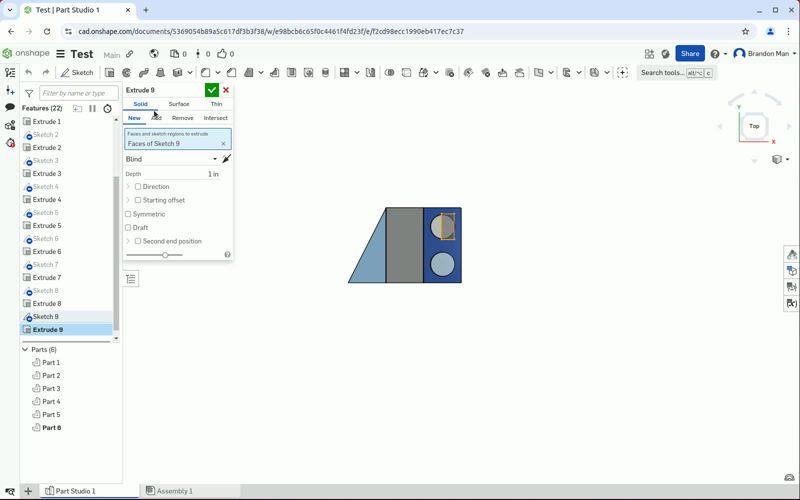
mouse_move(186, 120)
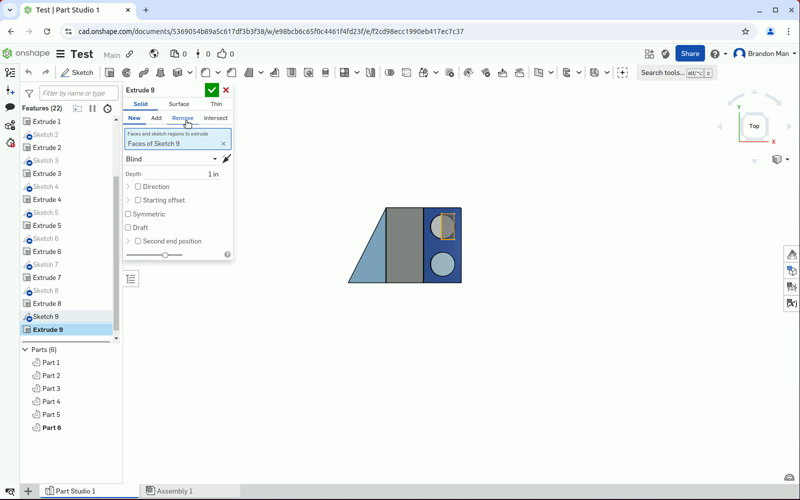
click(186, 120)
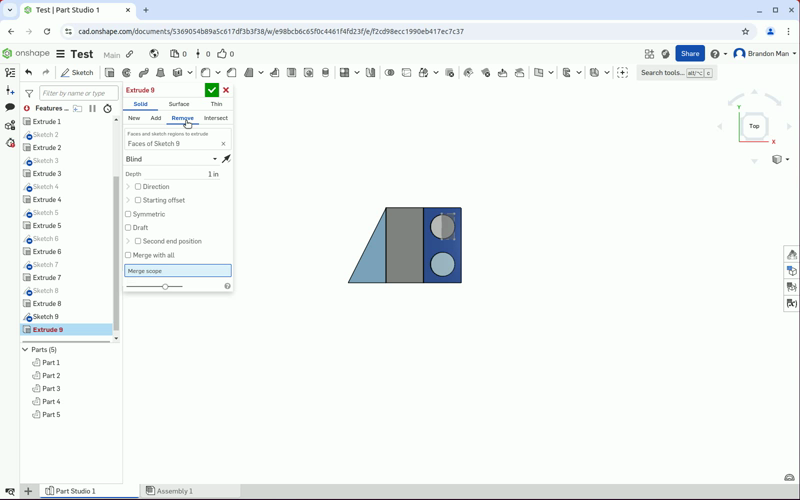
key(tab, 4)
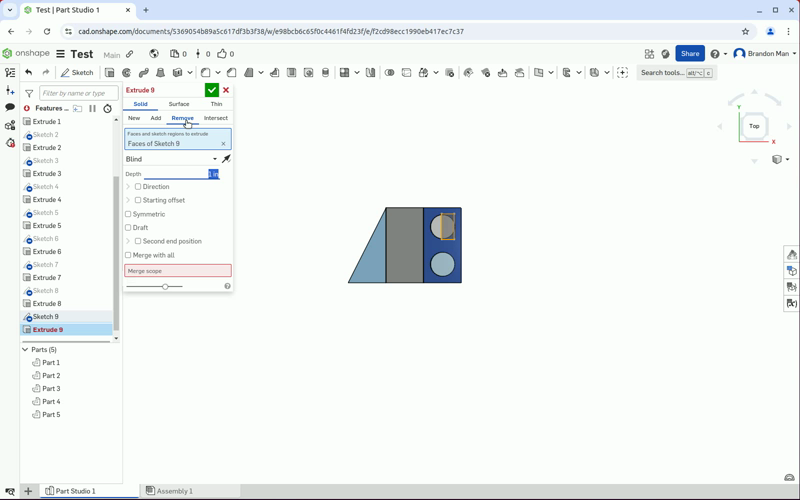
text(-1.926)
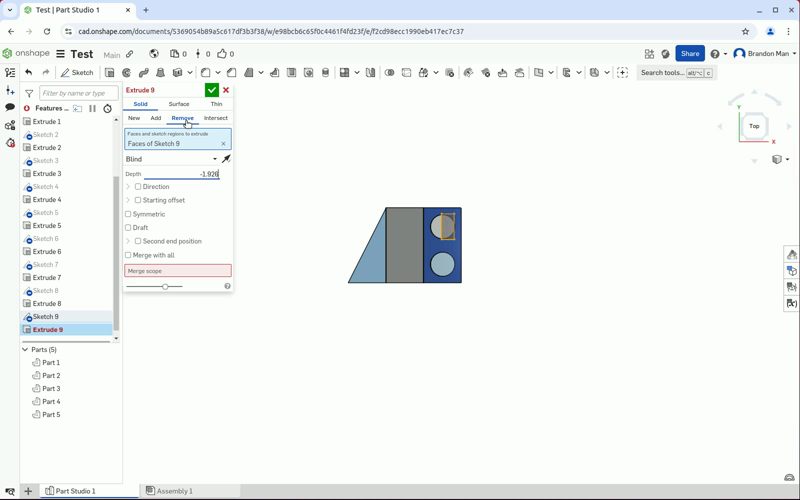
key(tab, 6)
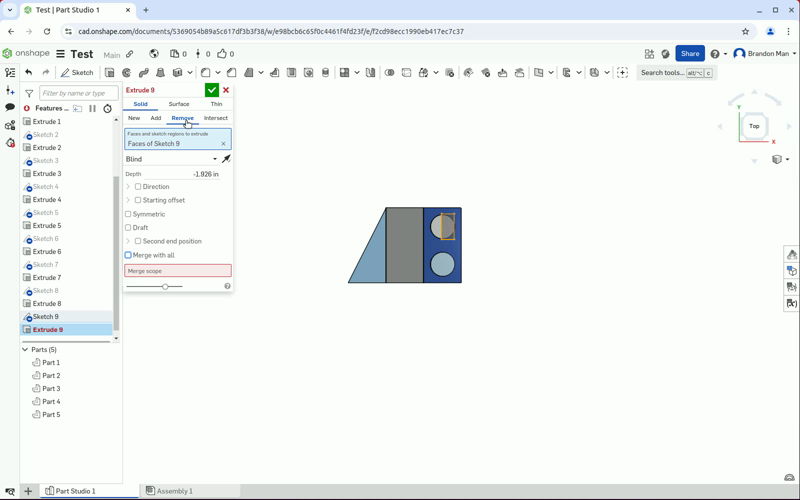
key(space)
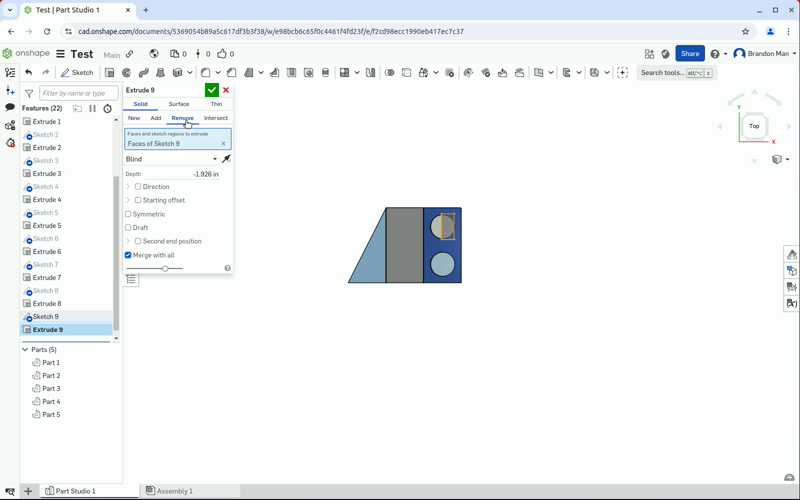
key(enter)
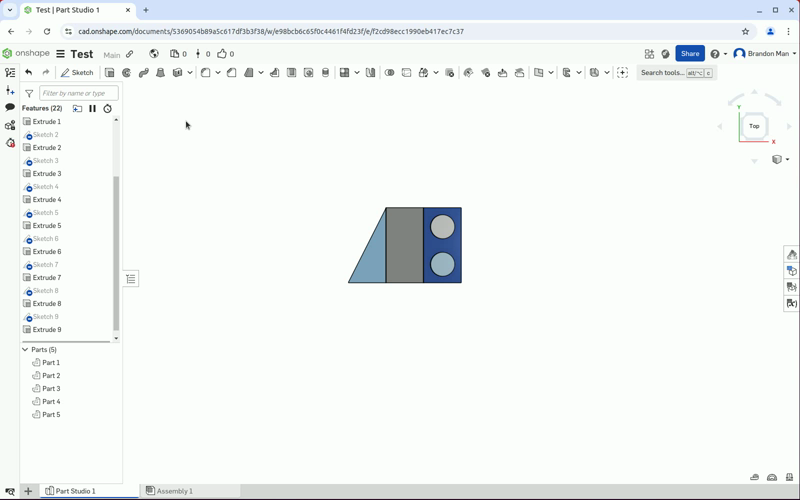
key(shift+h)
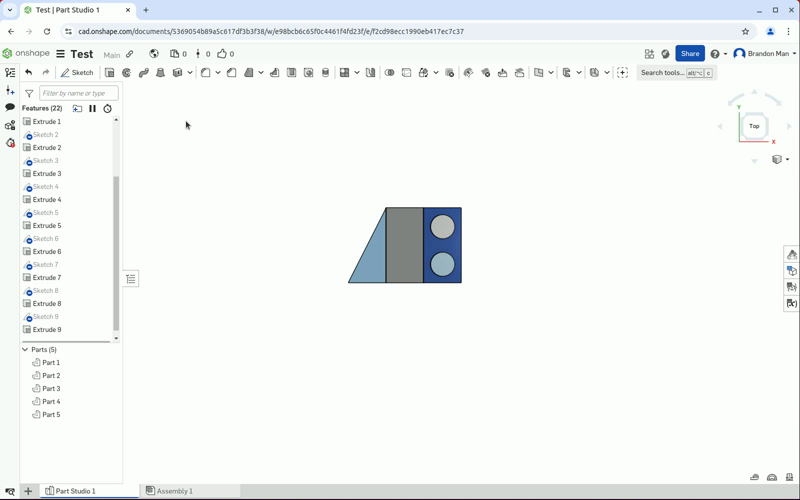
key(shift+h)
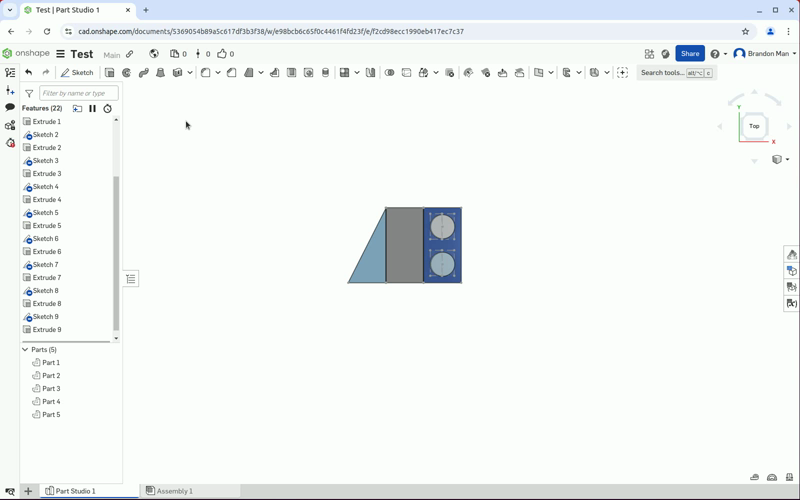
key(shift+7)
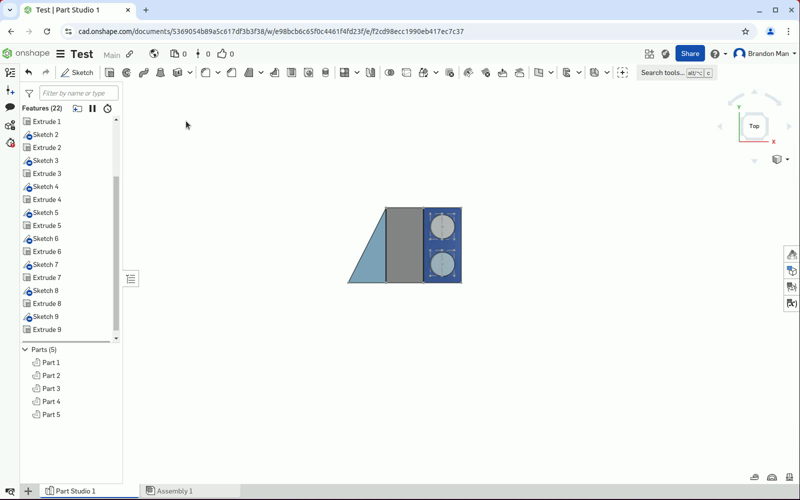
key(up, 3)
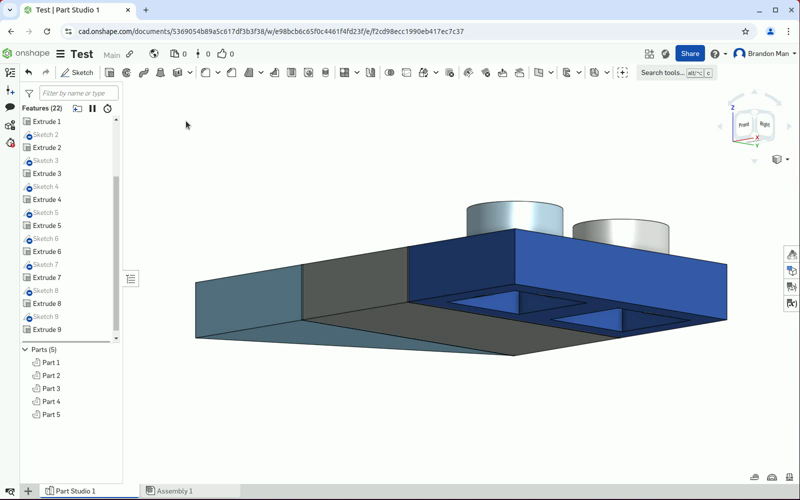
key(left, 3)
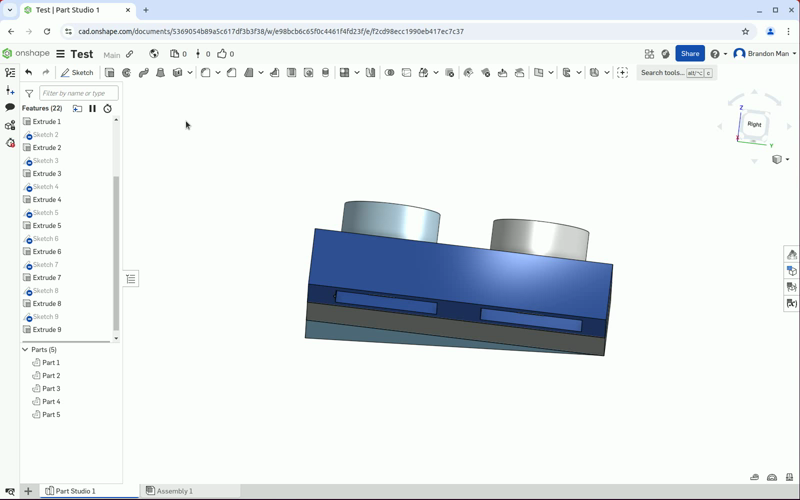
key(right, 3)
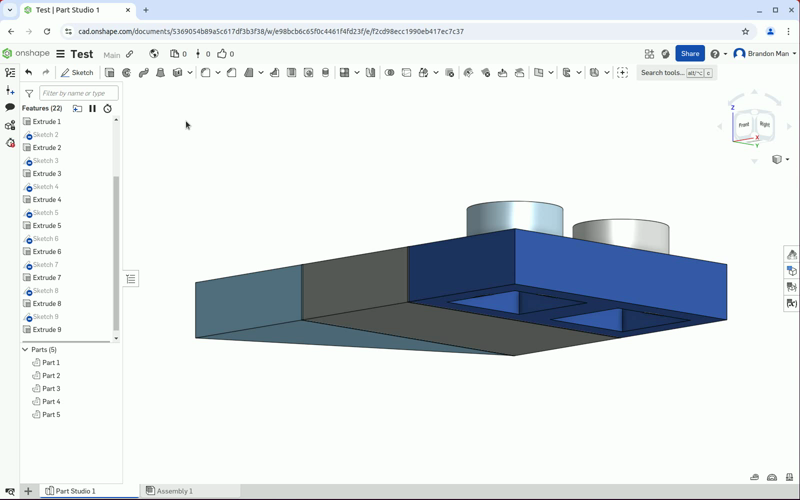
key(down, 3)
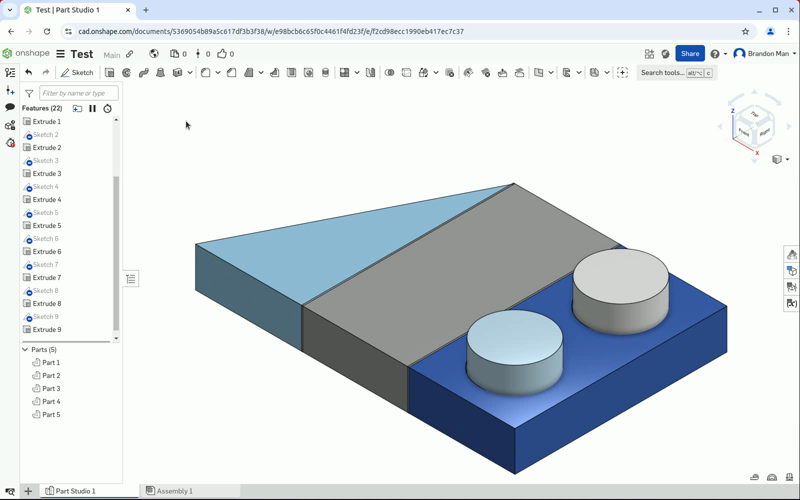
mouse_move(69, 111)
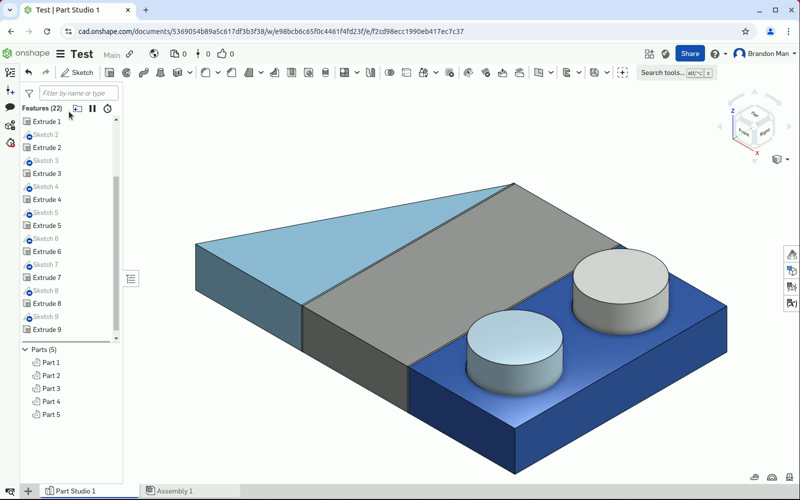
click(69, 111)